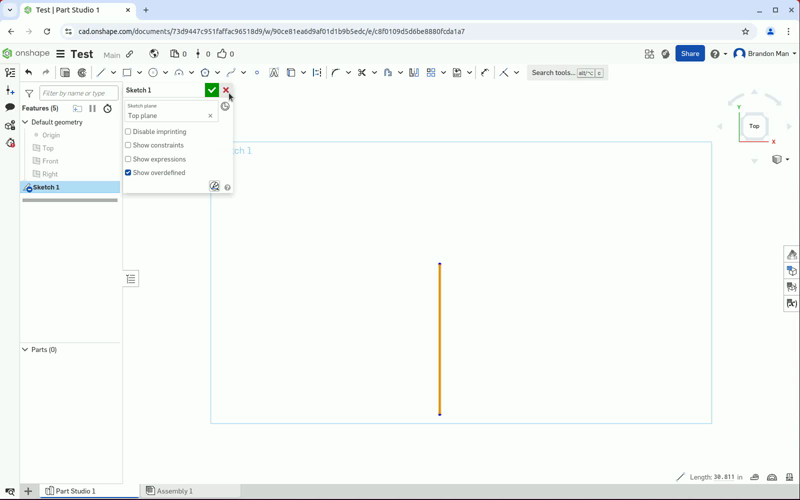
key(shift+h)
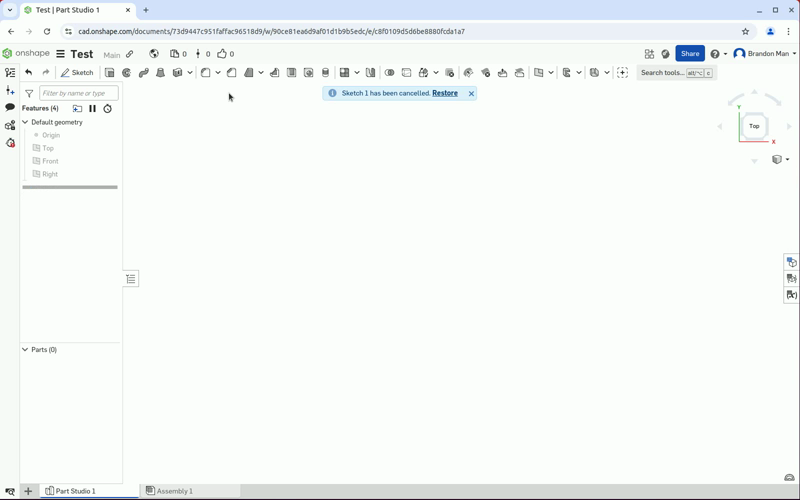
mouse_move(73, 352)
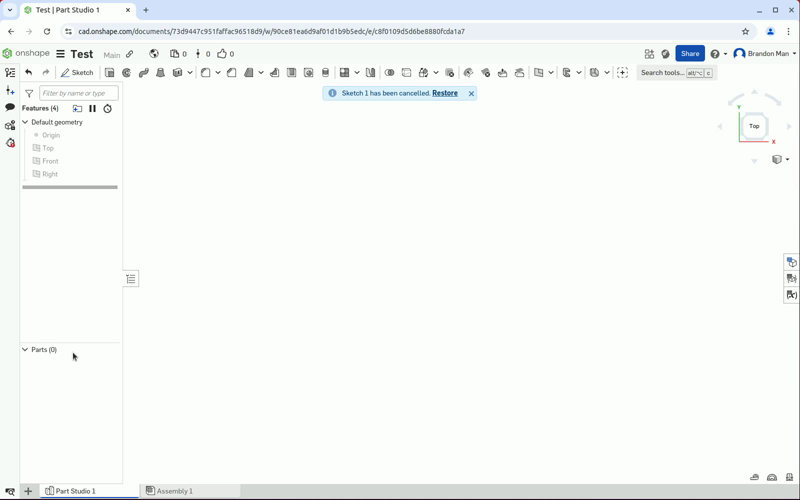
key(y)
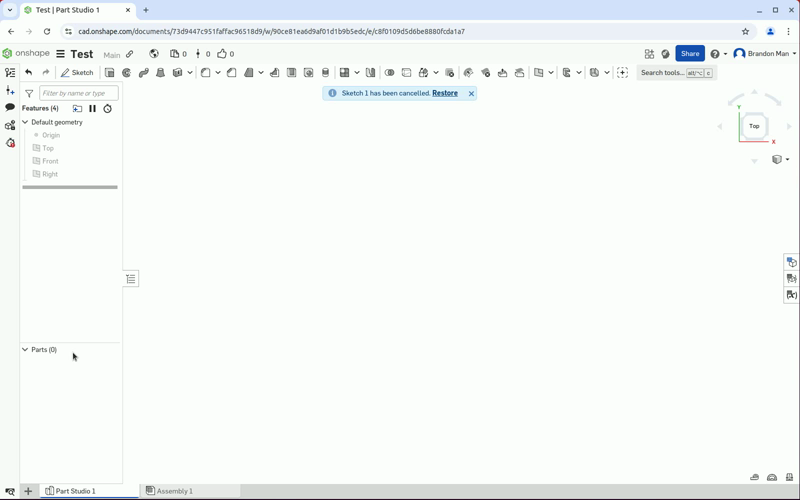
key(shift+p)
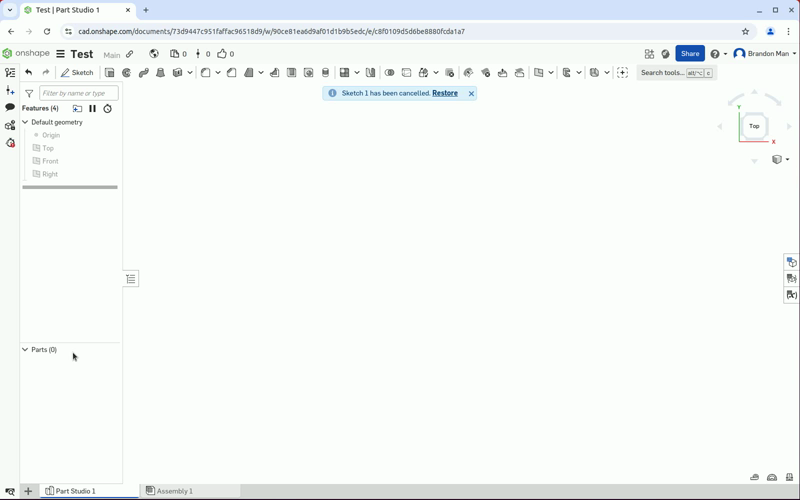
key(space)
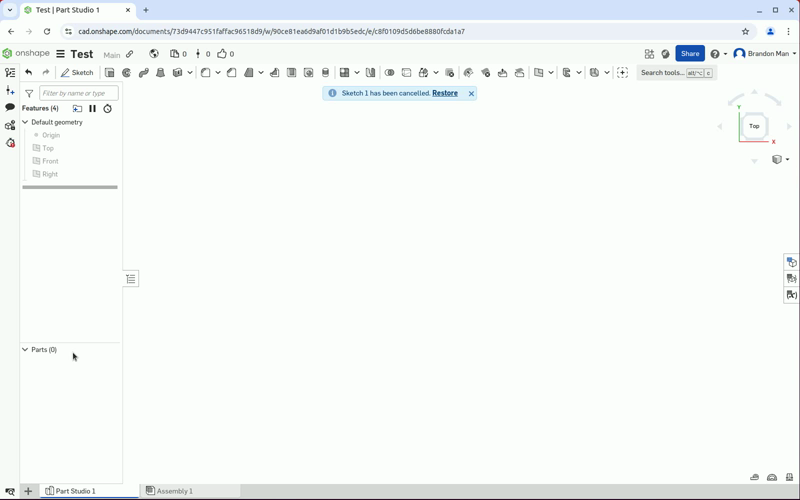
key_down(shift)
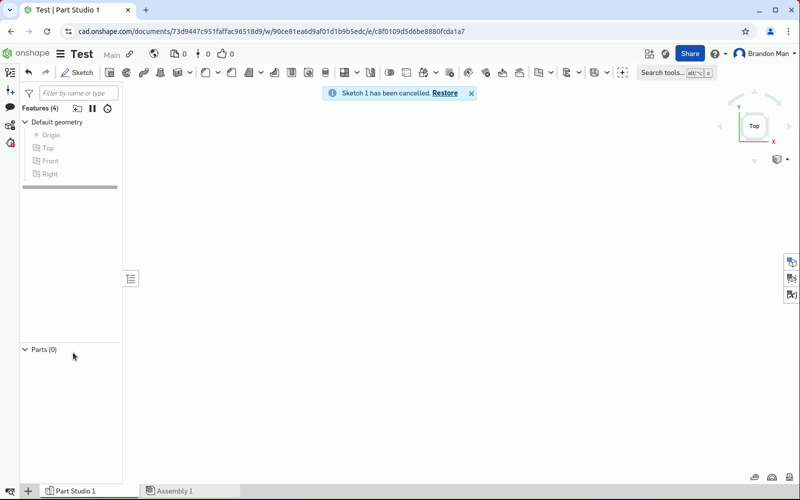
key(up)
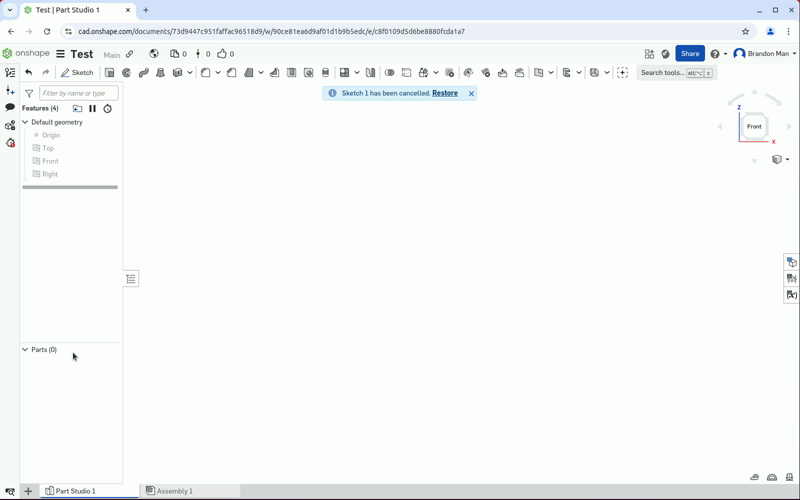
key_up(shift)
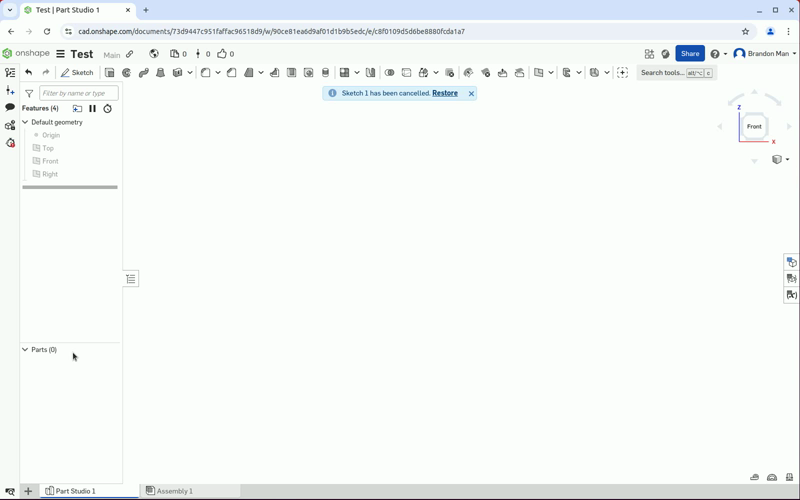
mouse_move(73, 352)
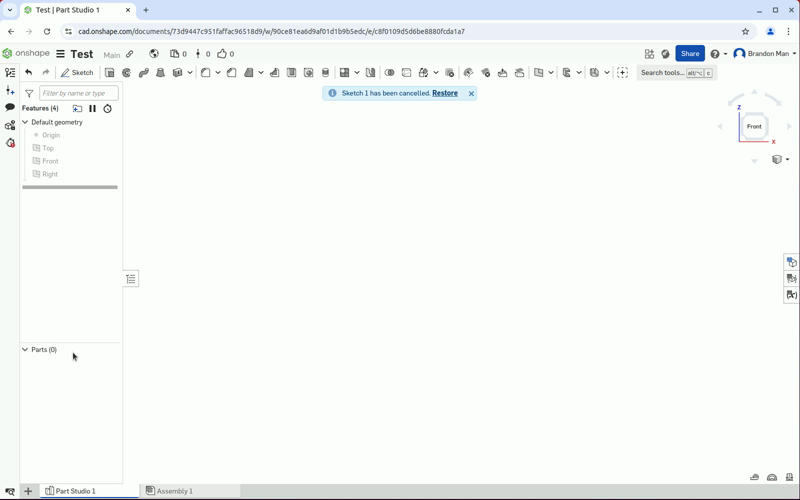
key(shift+y)
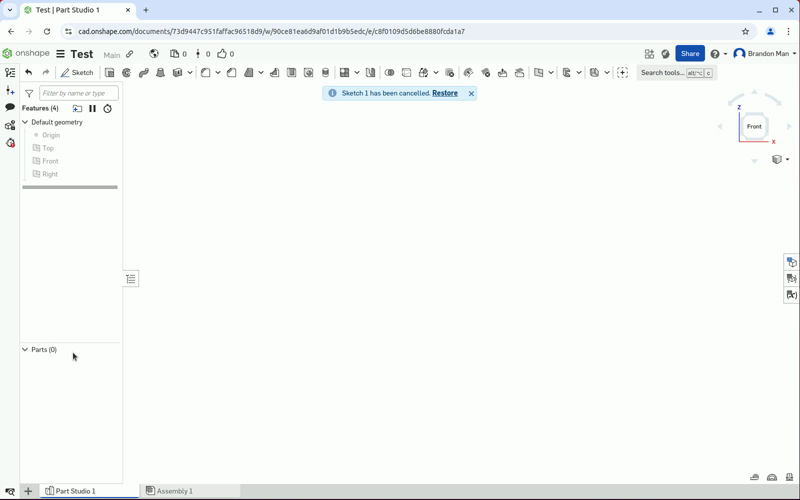
key(shift+s)
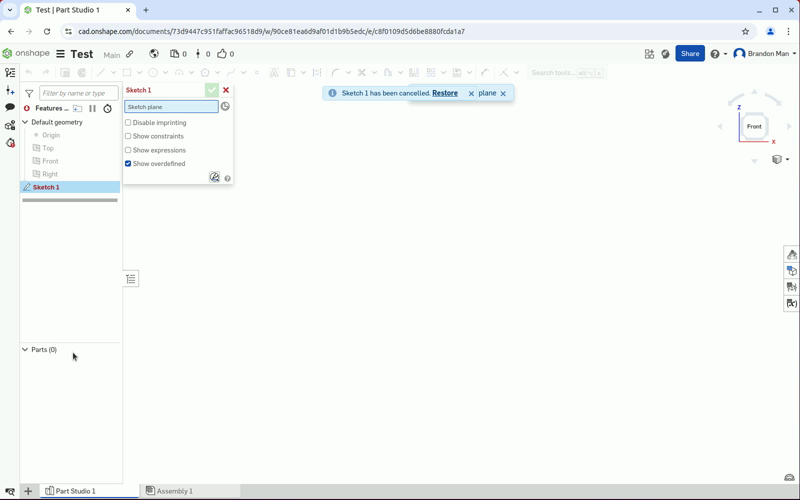
mouse_move(73, 163)
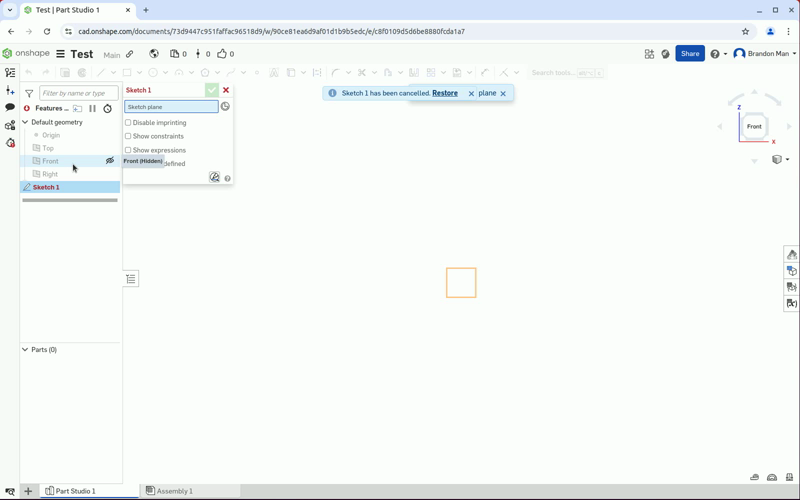
click(73, 163)
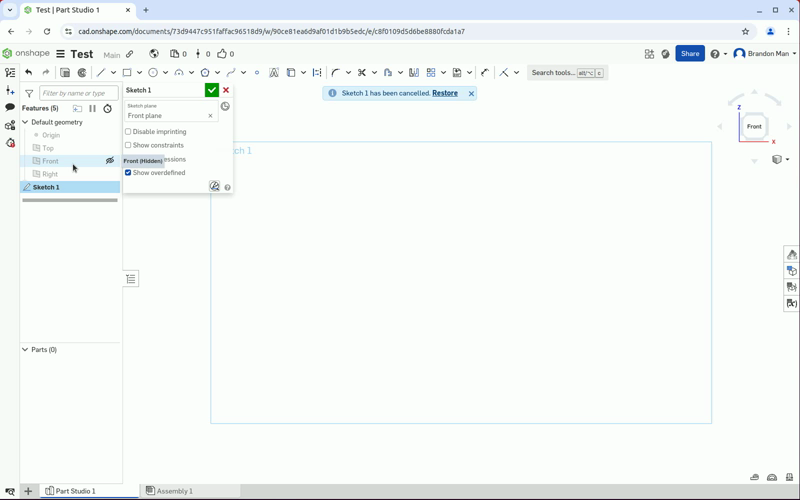
mouse_move(73, 352)
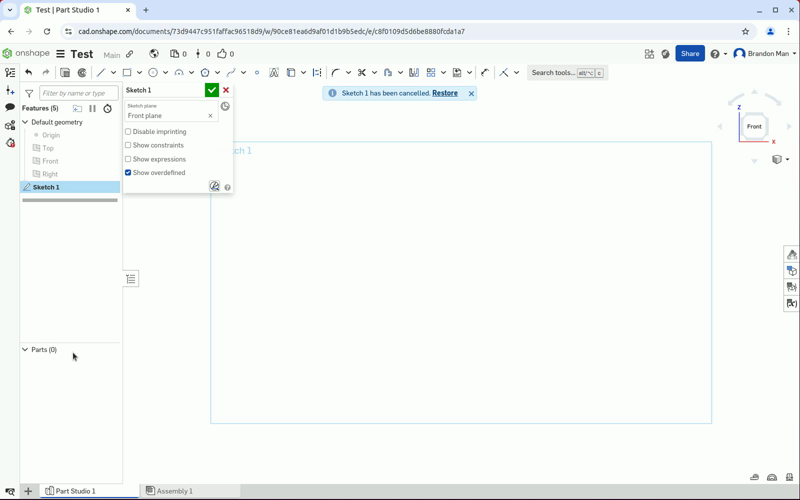
key(y)
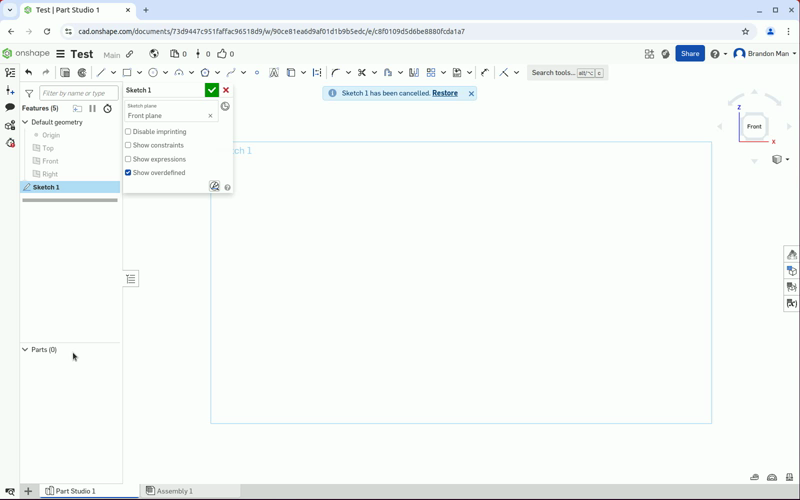
key(l)
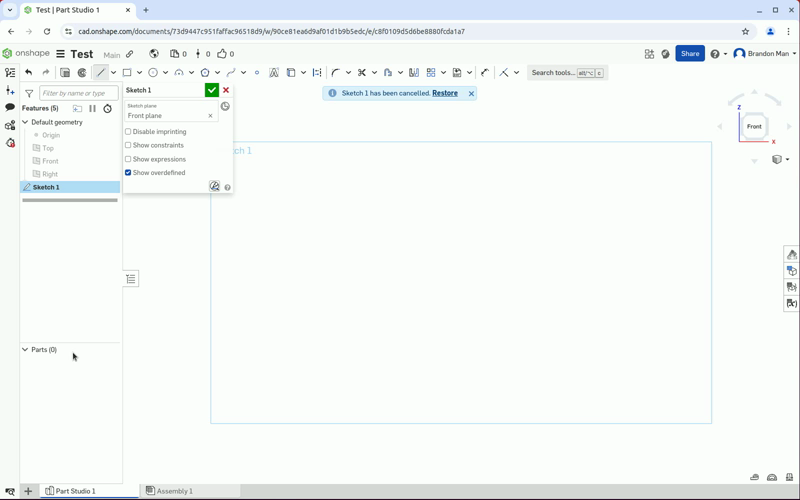
key_down(shift)
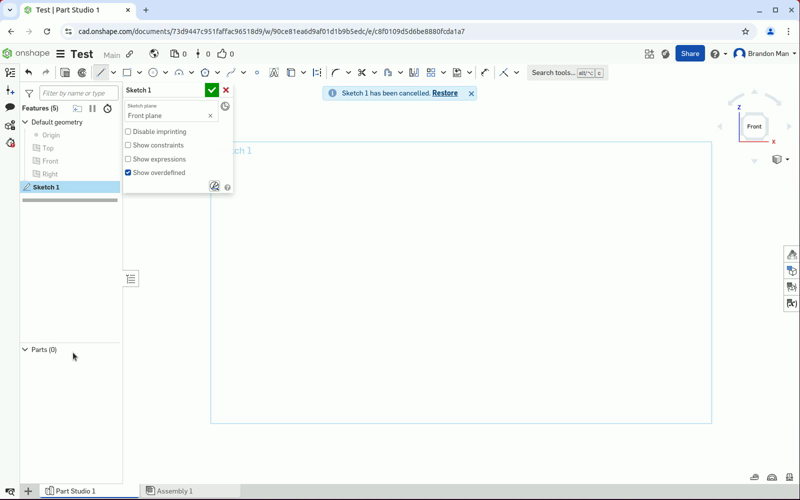
mouse_move(406, 268)
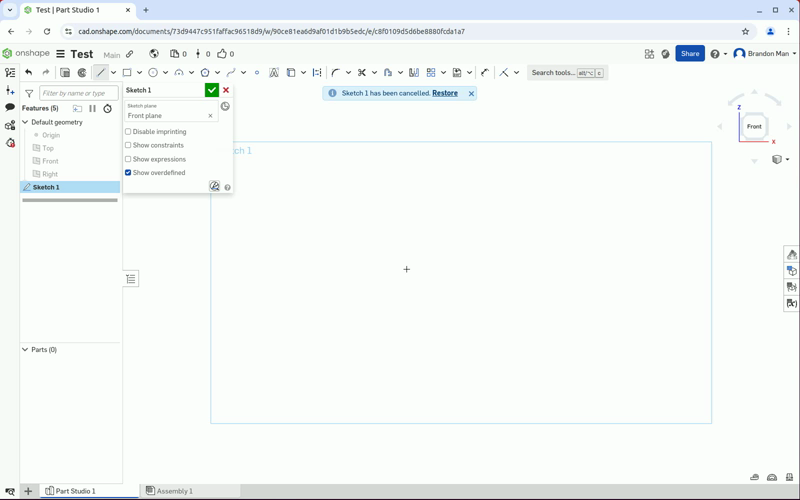
click(406, 268)
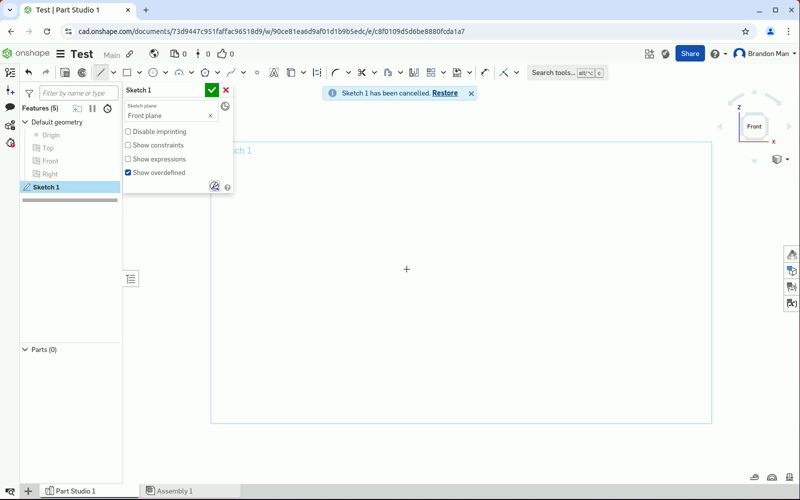
key_up(shift)
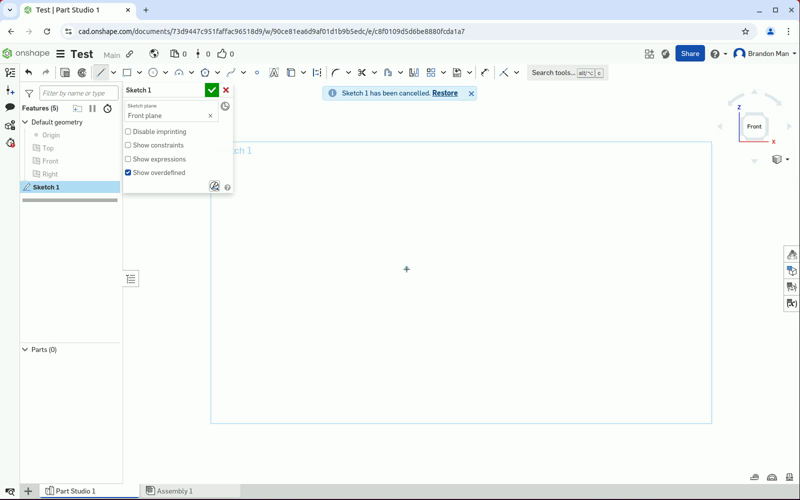
key_down(shift)
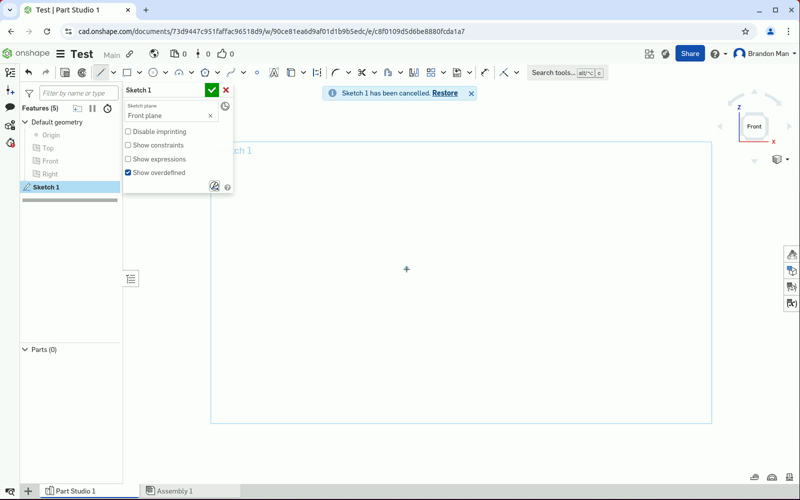
mouse_move(436, 268)
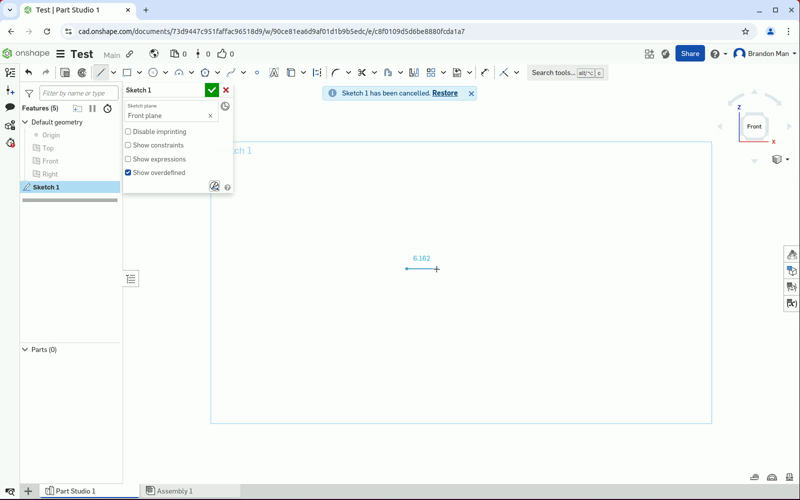
mouse_move(436, 268)
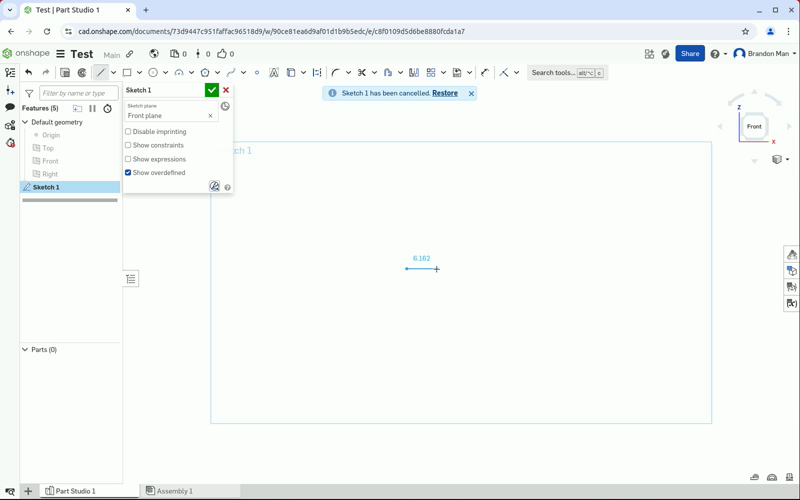
click(436, 268)
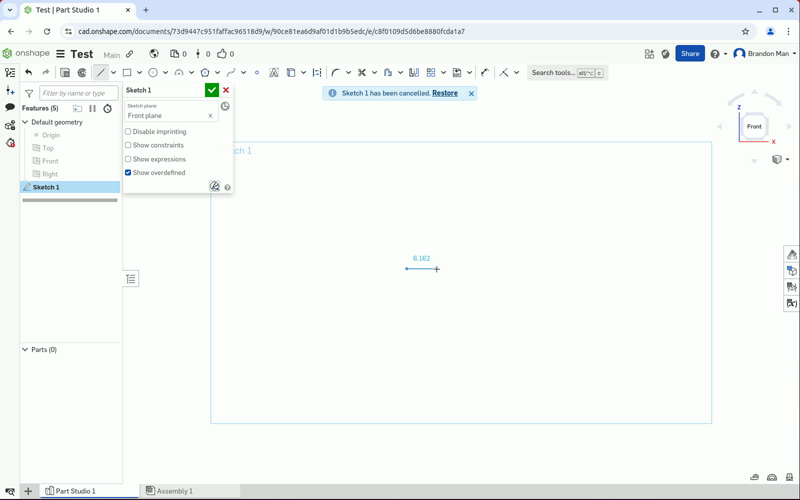
key_up(shift)
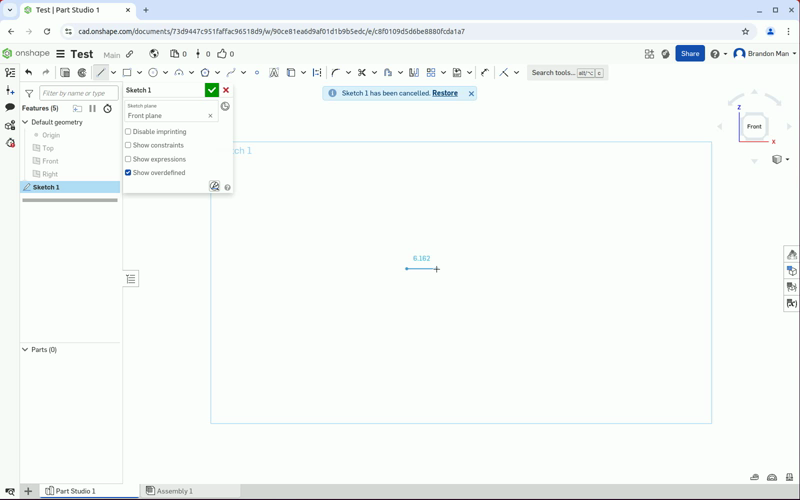
key(esc)
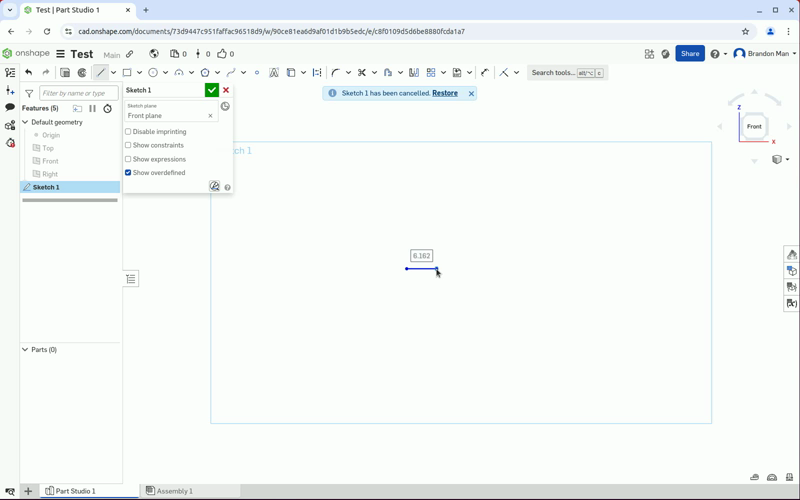
key(a)
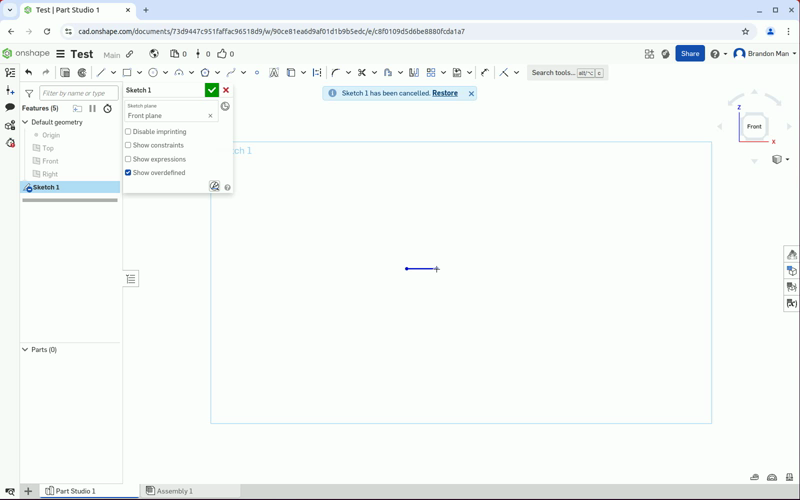
mouse_move(436, 268)
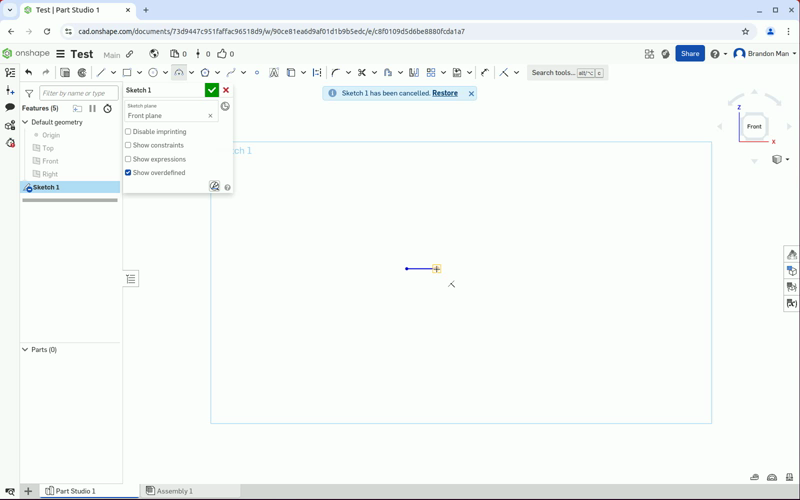
click(436, 268)
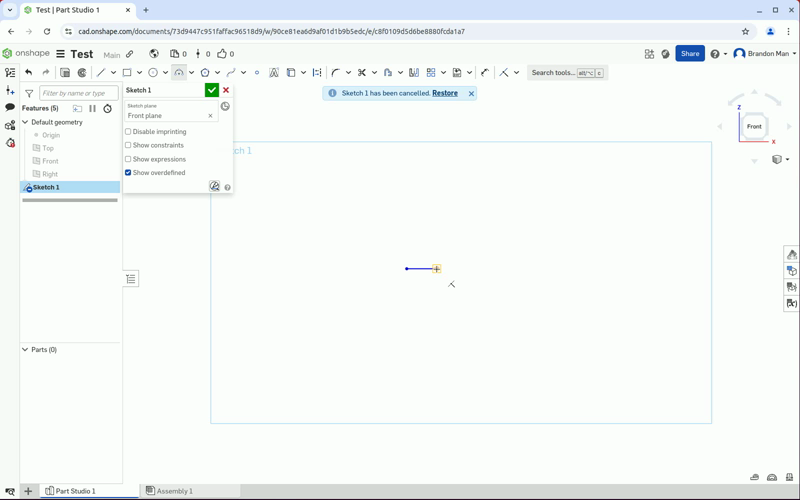
key_down(shift)
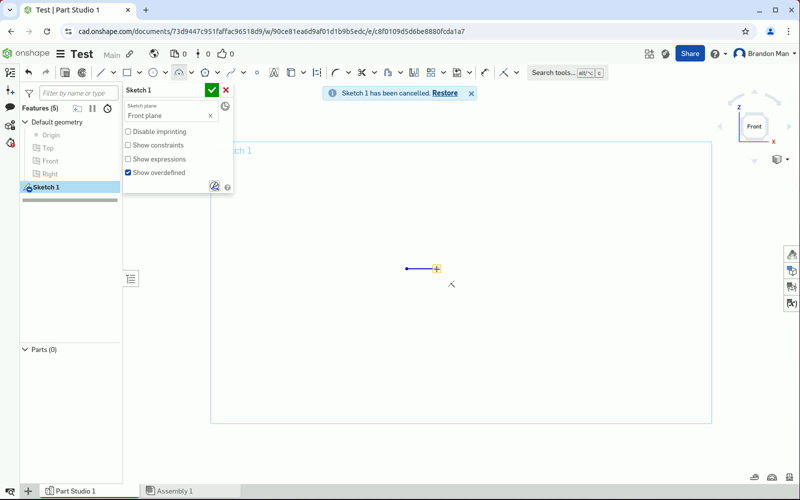
mouse_move(486, 268)
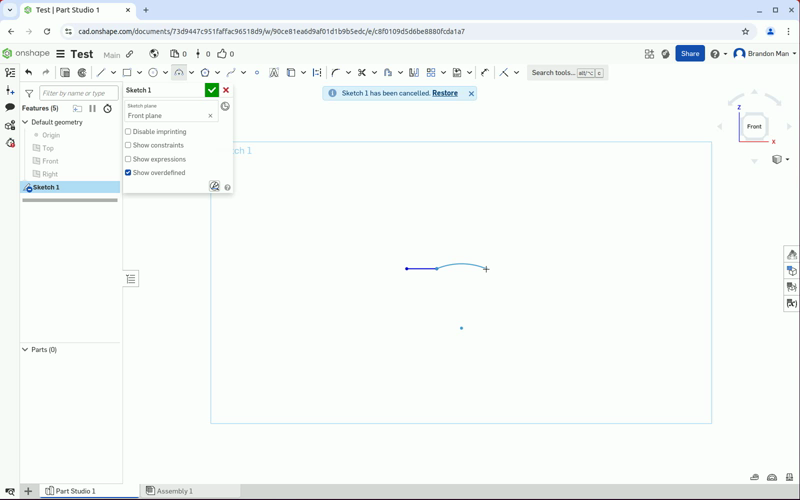
click(486, 268)
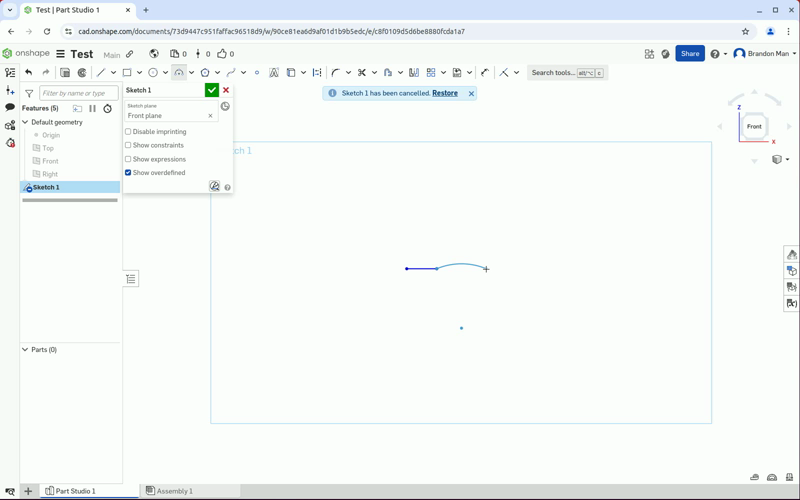
mouse_move(461, 254)
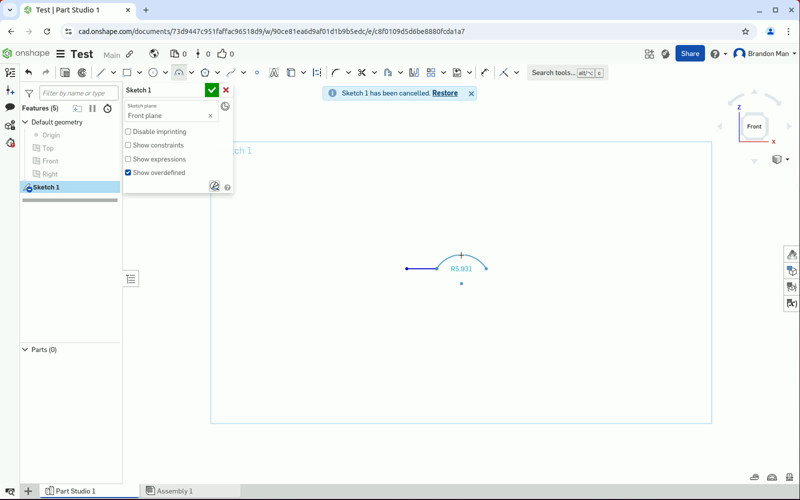
click(461, 254)
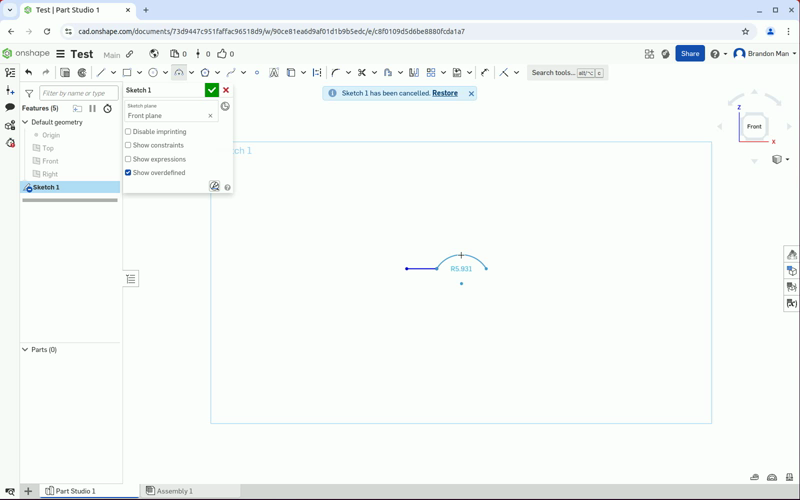
key_up(shift)
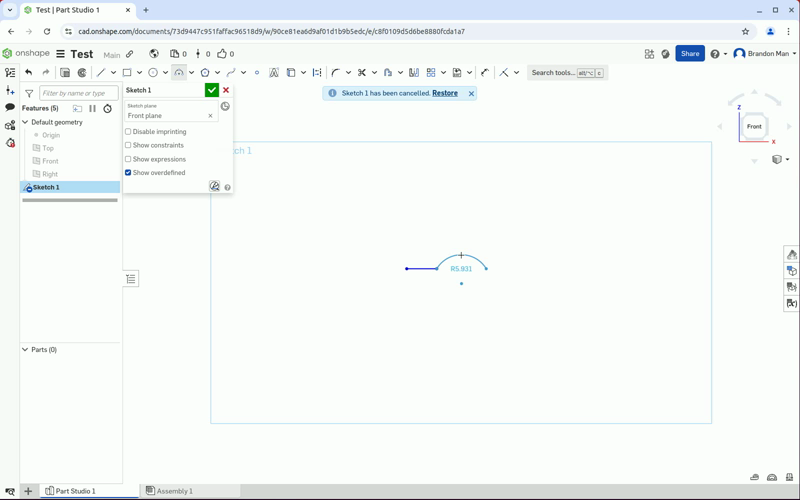
key(esc)
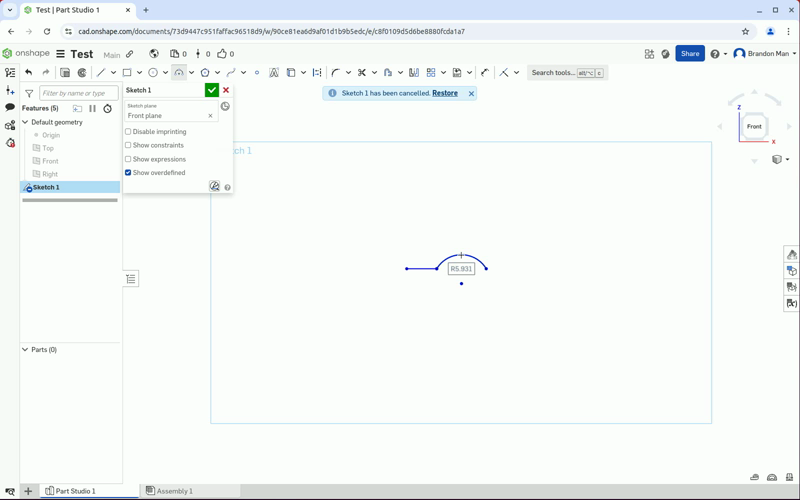
key(l)
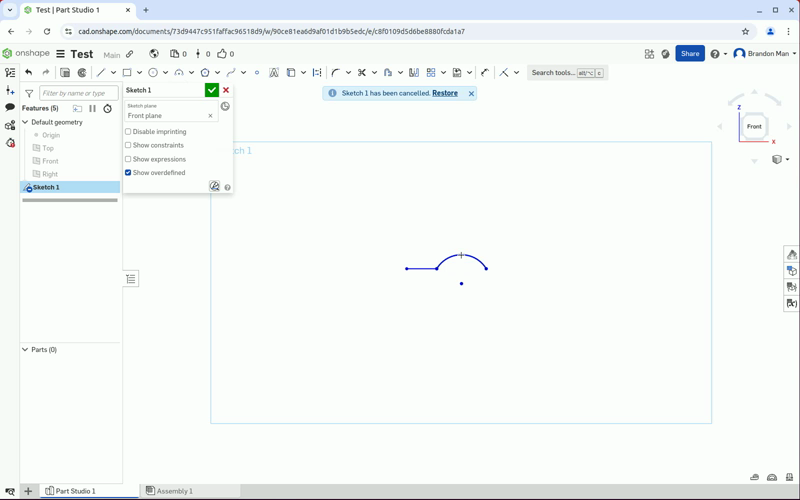
mouse_move(486, 268)
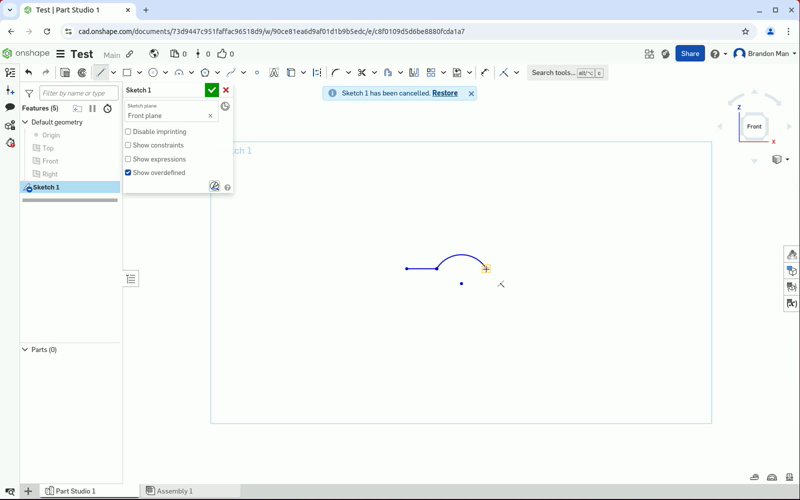
click(486, 268)
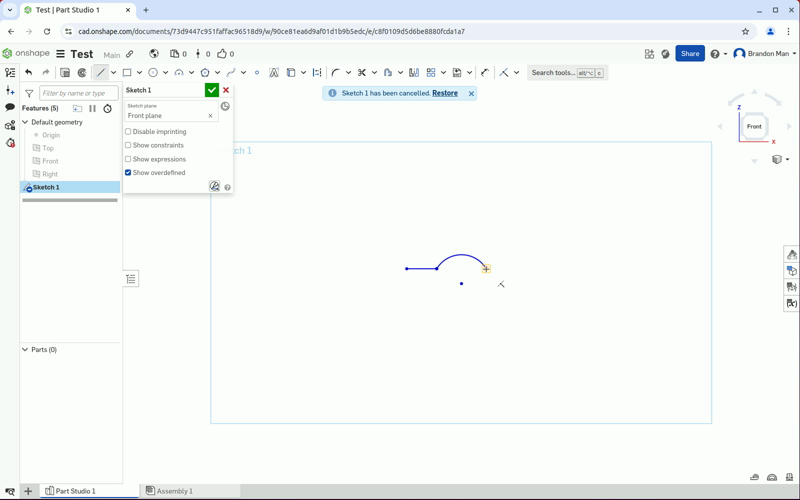
key_down(shift)
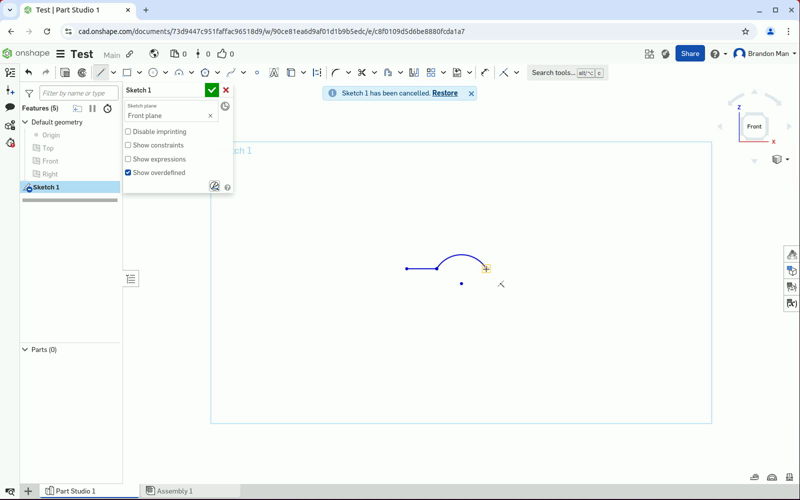
mouse_move(516, 268)
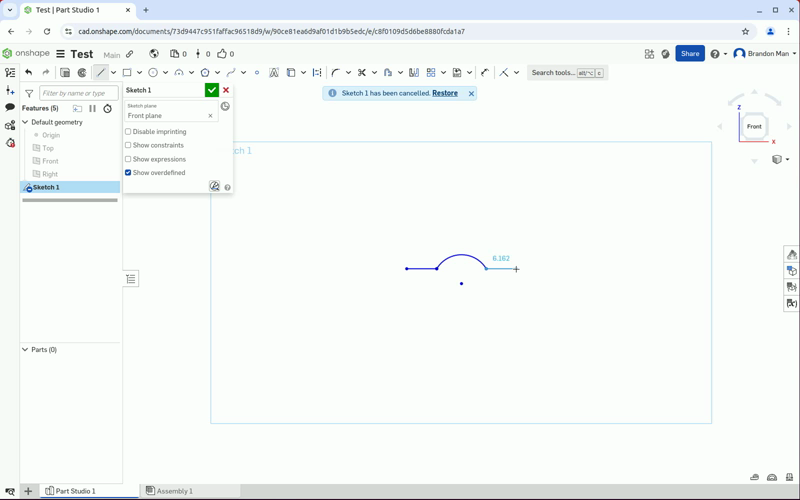
mouse_move(516, 268)
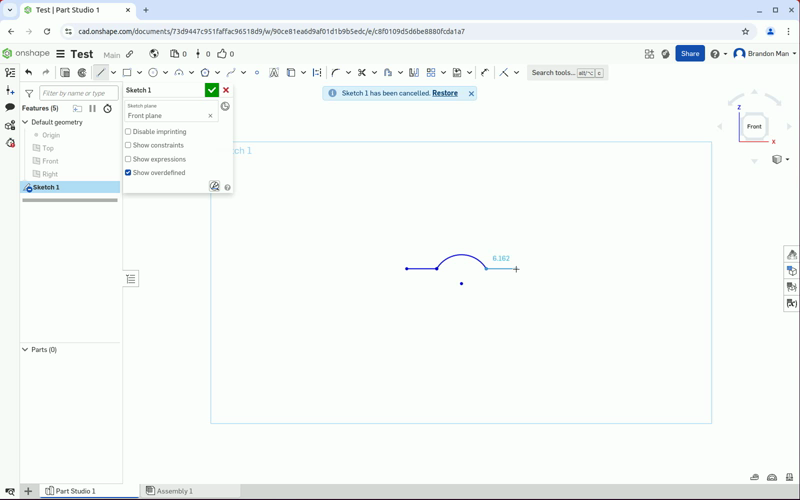
click(516, 268)
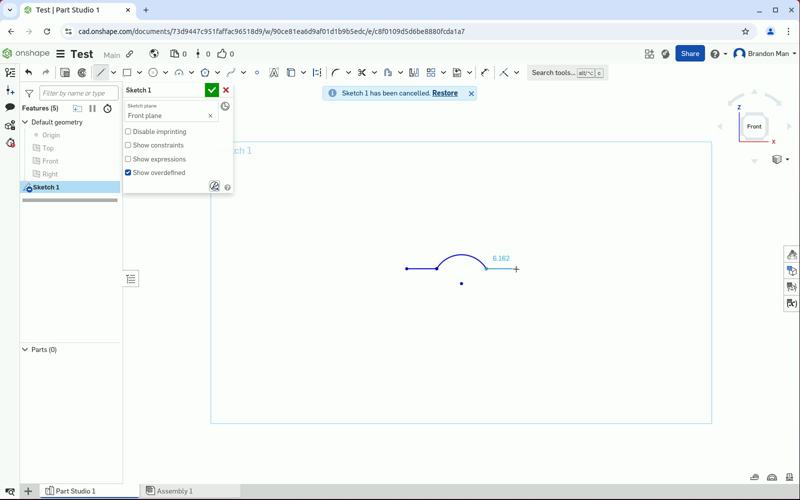
key_up(shift)
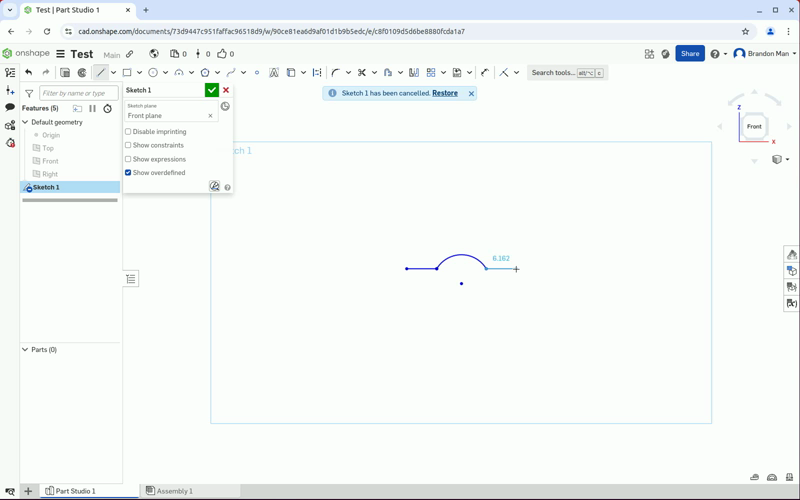
key(esc)
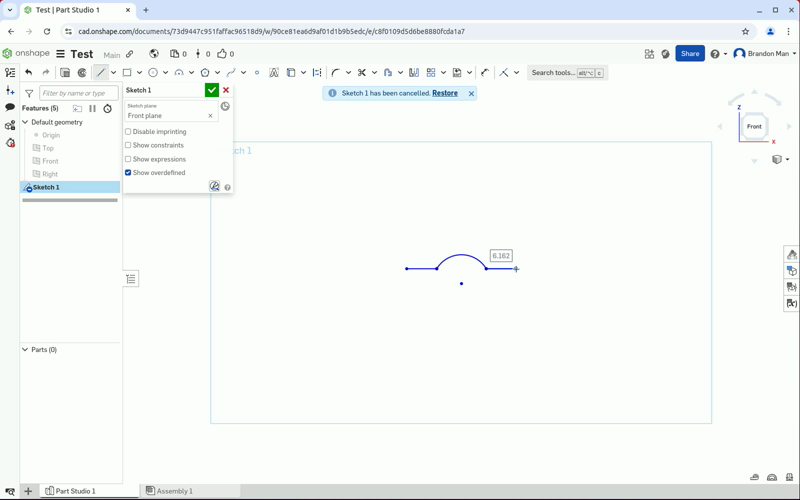
key(a)
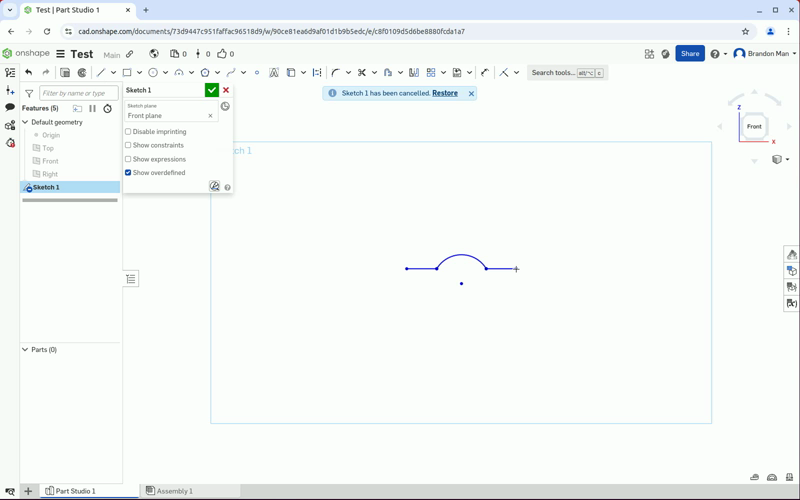
mouse_move(516, 268)
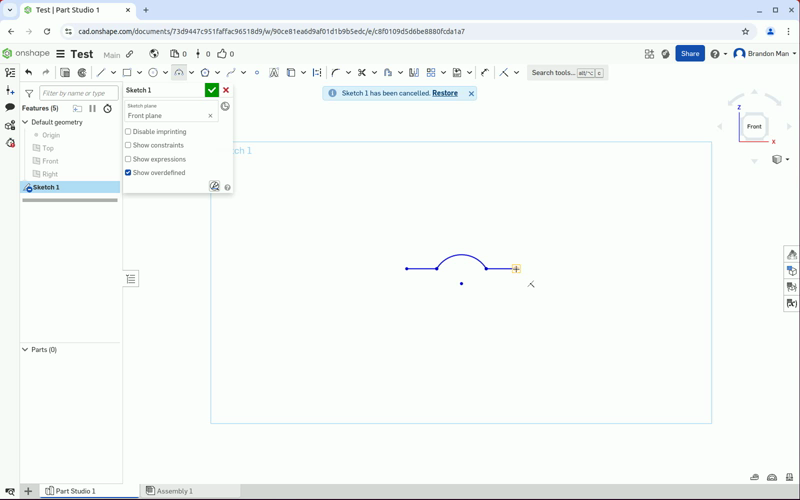
click(516, 268)
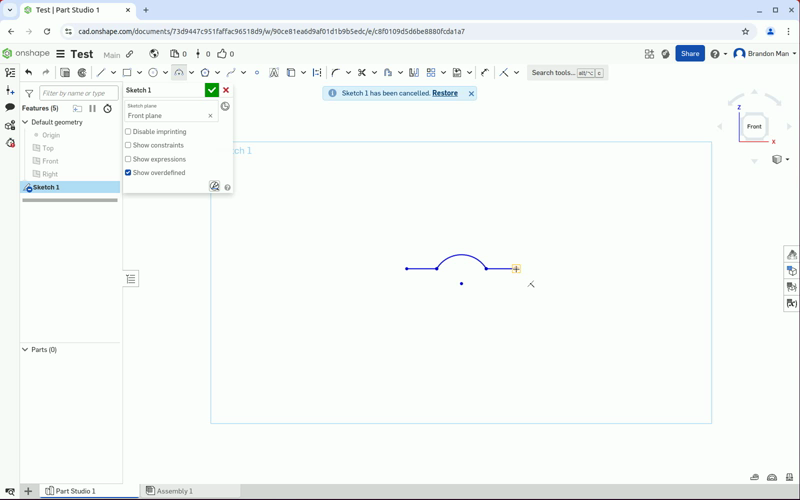
mouse_move(406, 268)
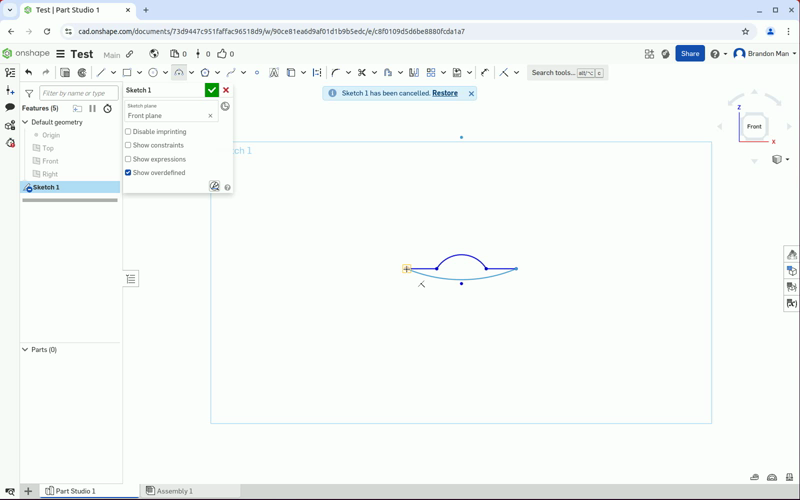
click(406, 268)
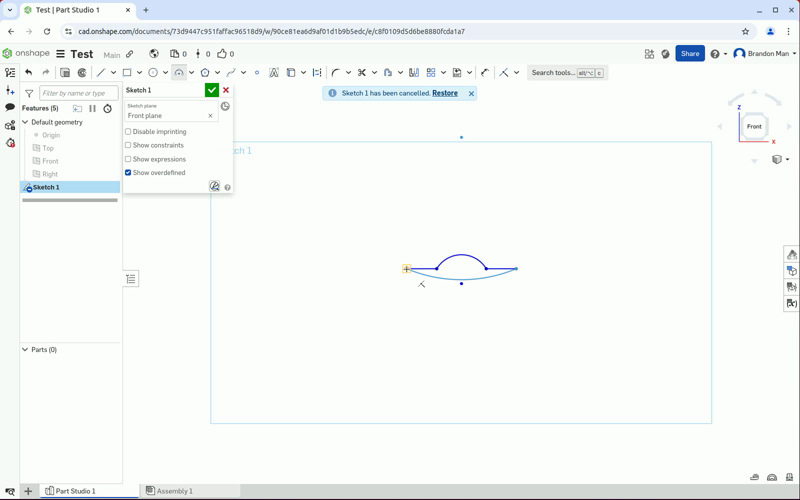
key_down(shift)
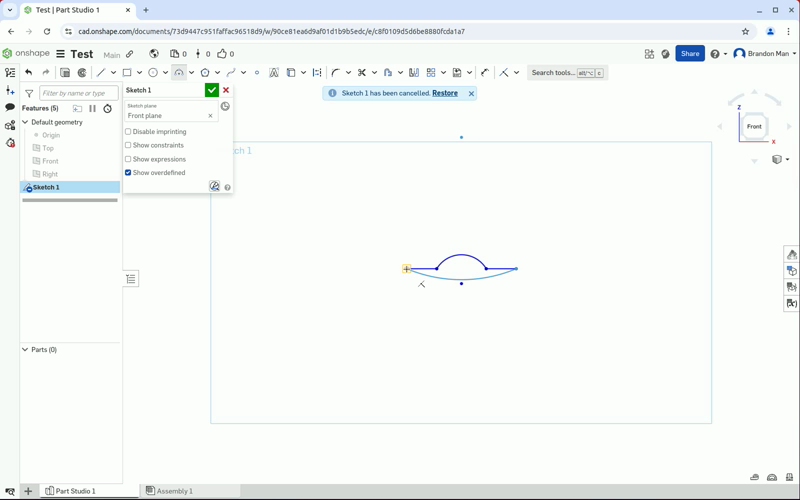
mouse_move(461, 226)
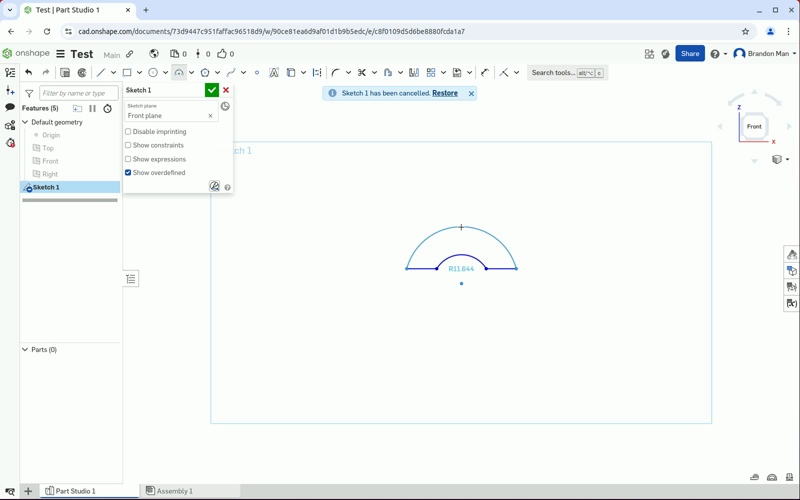
click(461, 226)
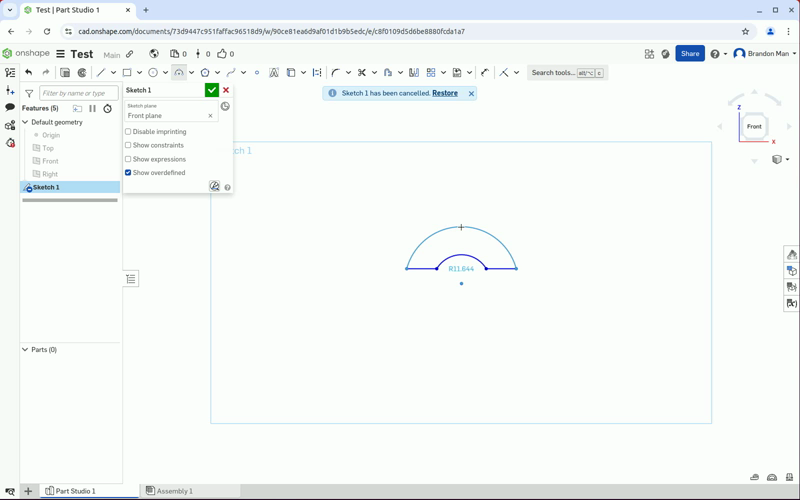
key_up(shift)
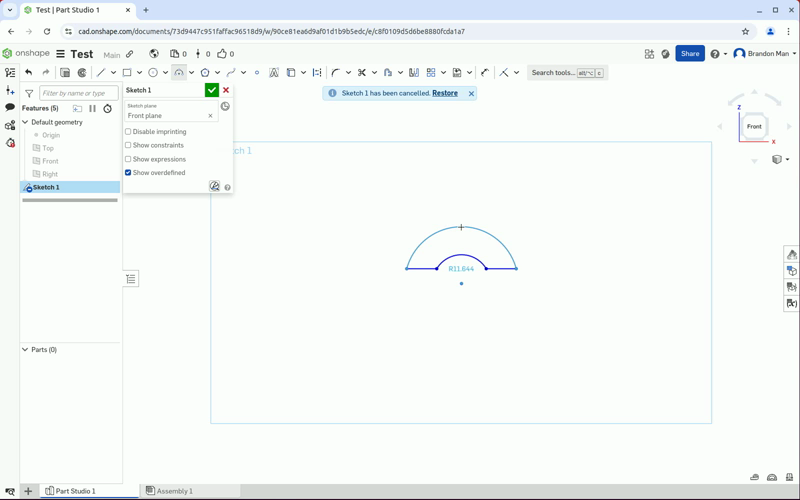
key(esc)
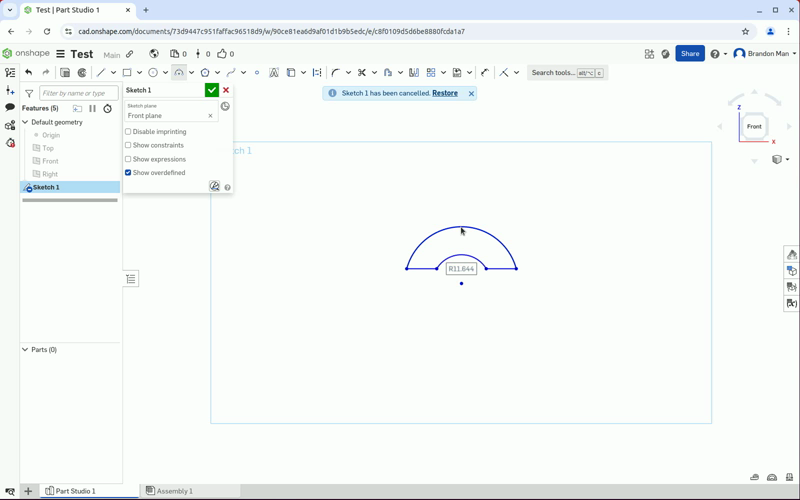
mouse_move(455, 238)
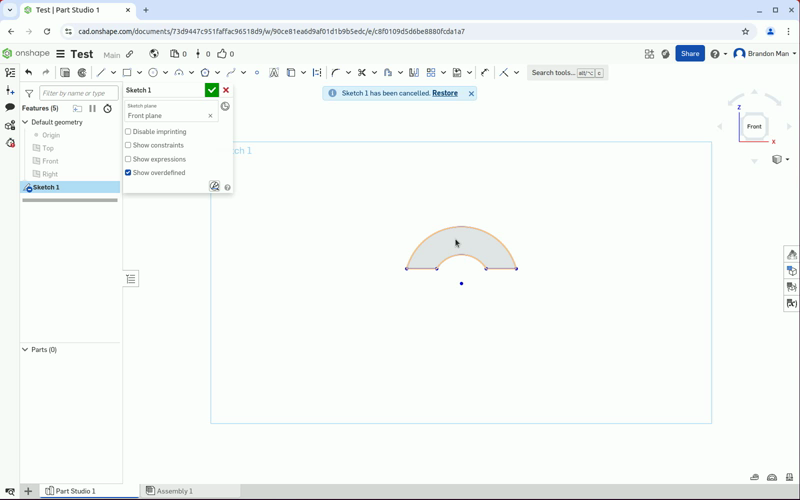
click(455, 238)
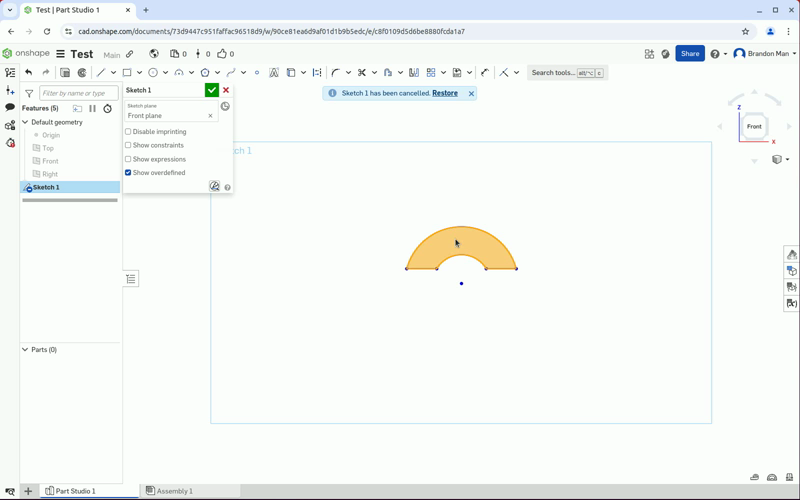
mouse_move(73, 352)
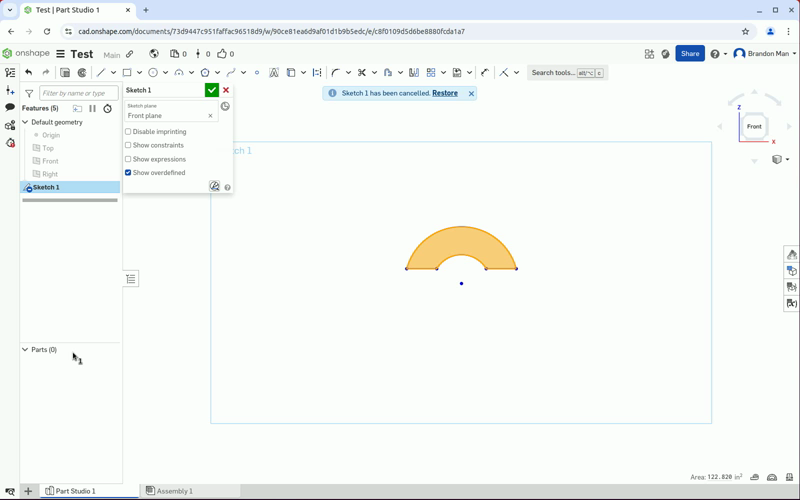
key(shift+y)
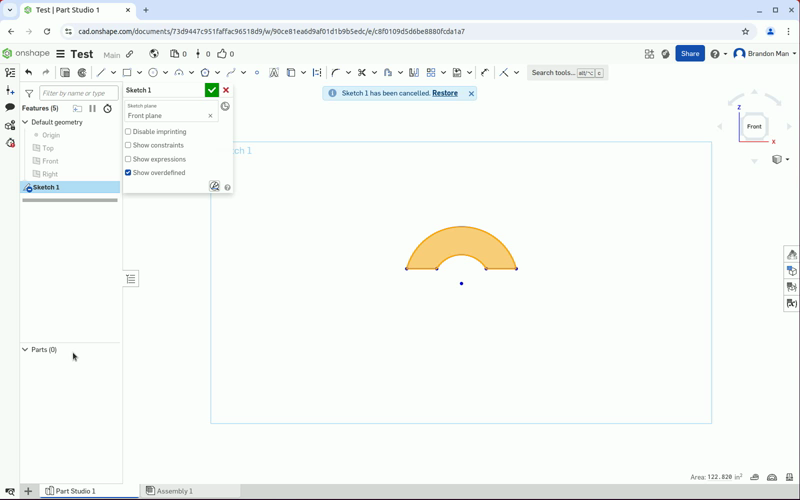
key(shift+e)
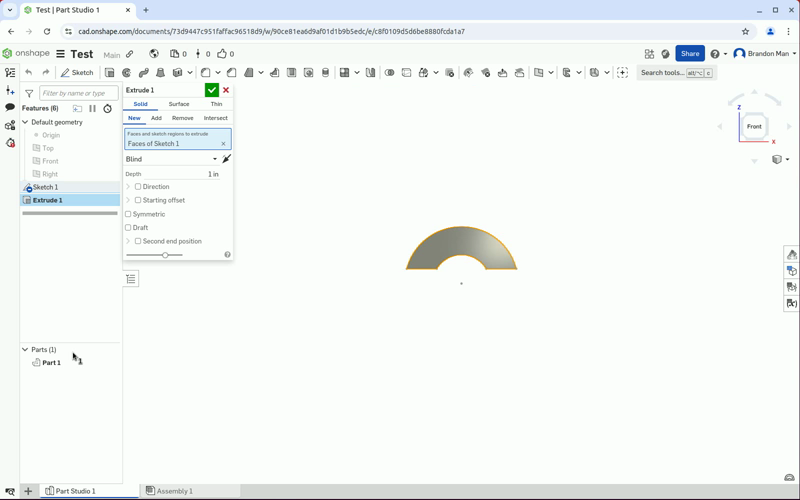
mouse_move(143, 106)
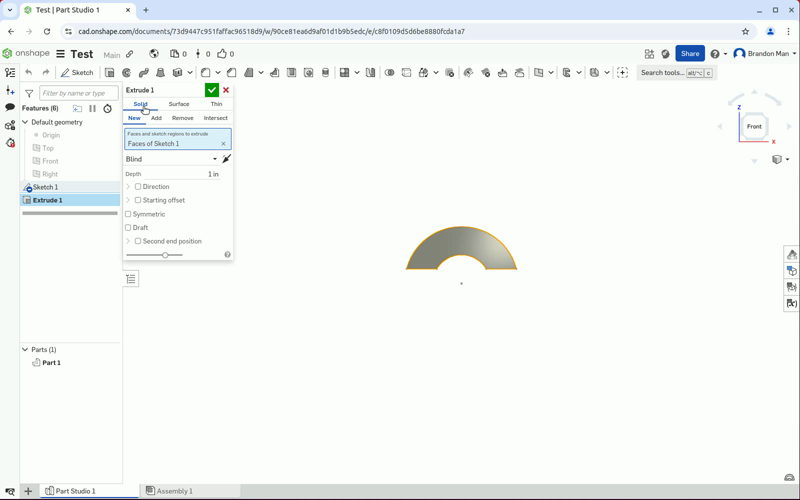
click(143, 106)
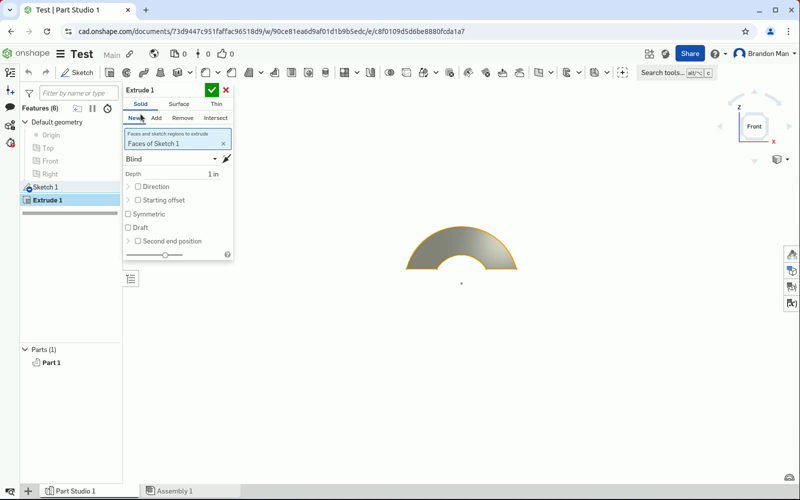
mouse_move(137, 120)
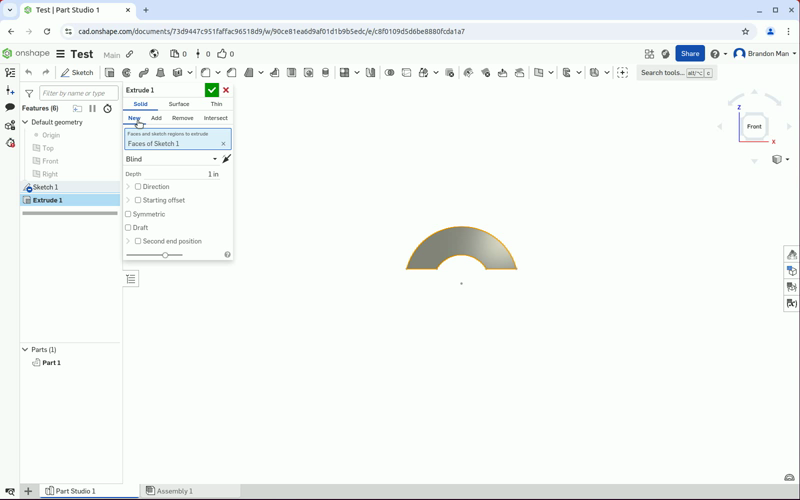
click(137, 120)
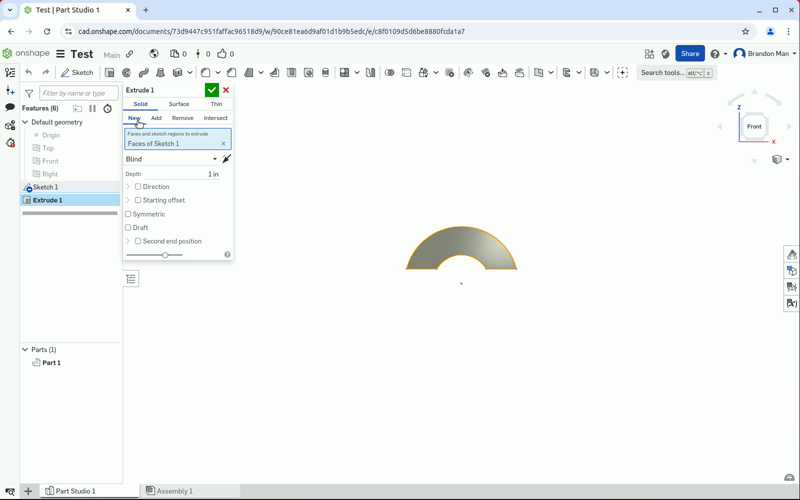
key(tab, 4)
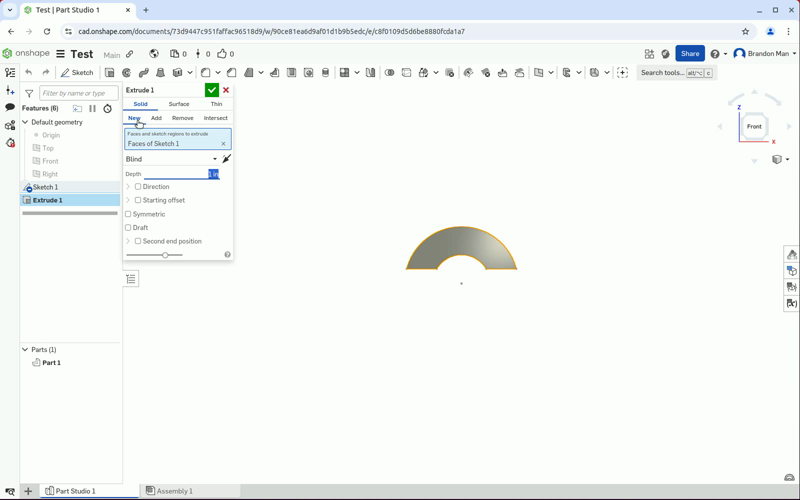
text(23.108)
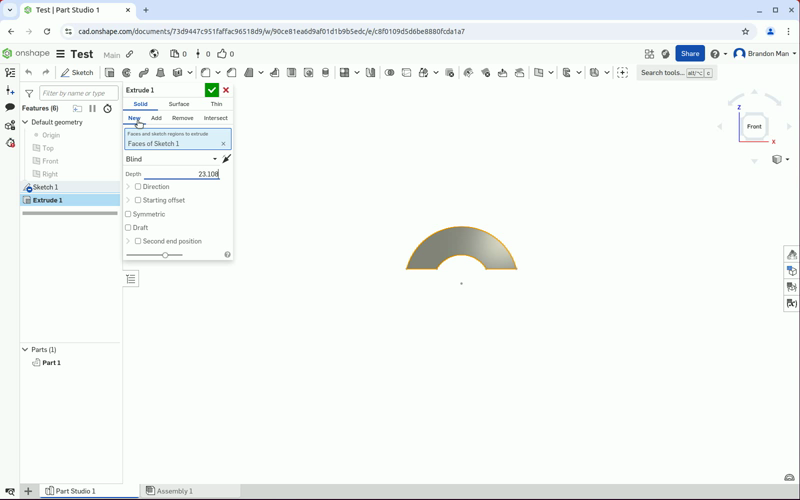
key(enter)
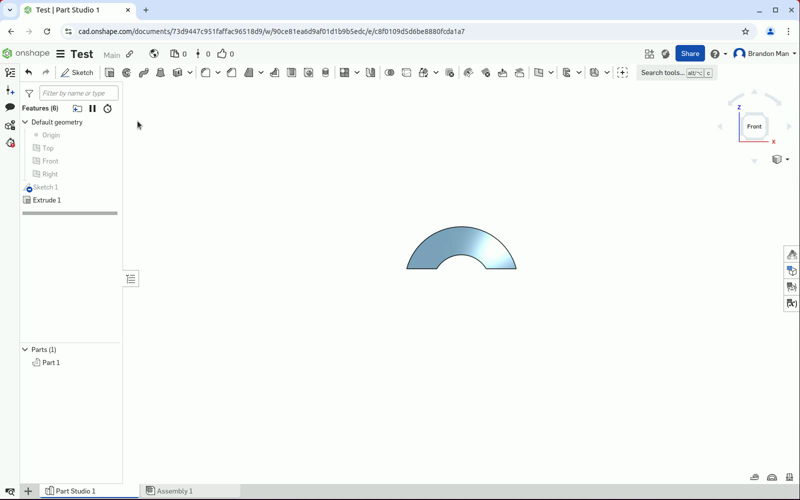
key(shift+h)
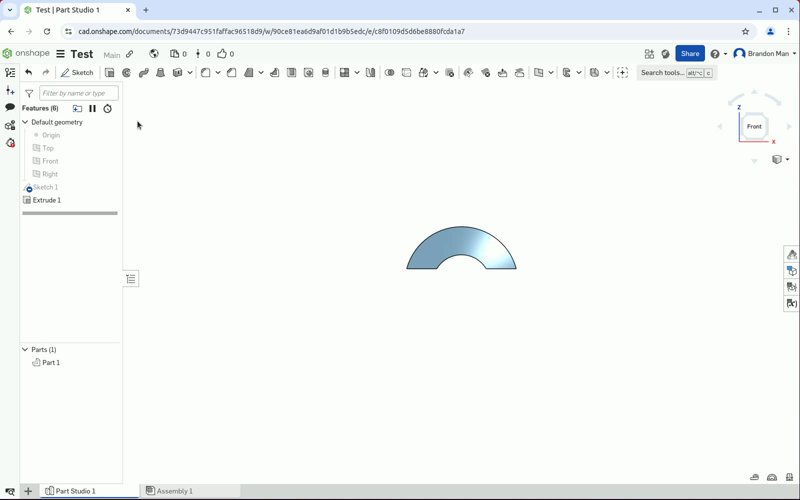
key(shift+h)
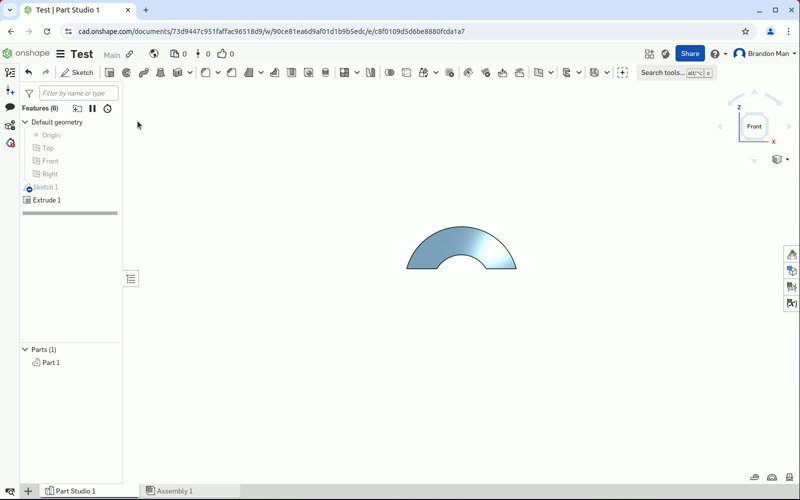
mouse_move(73, 189)
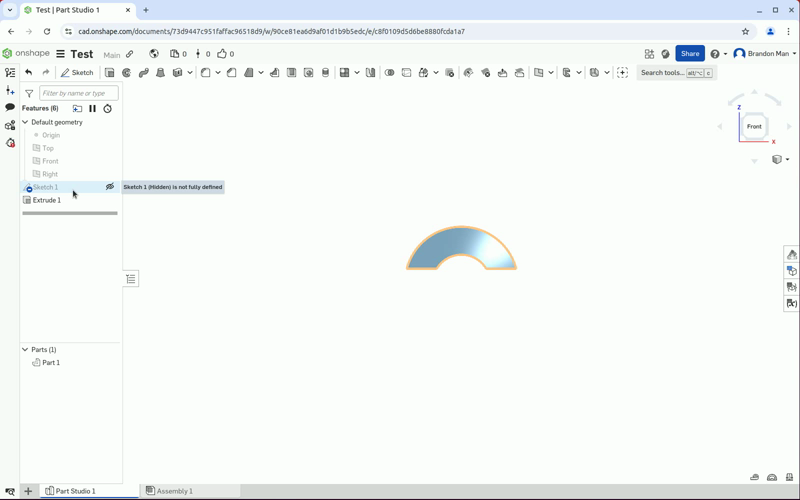
click(73, 189)
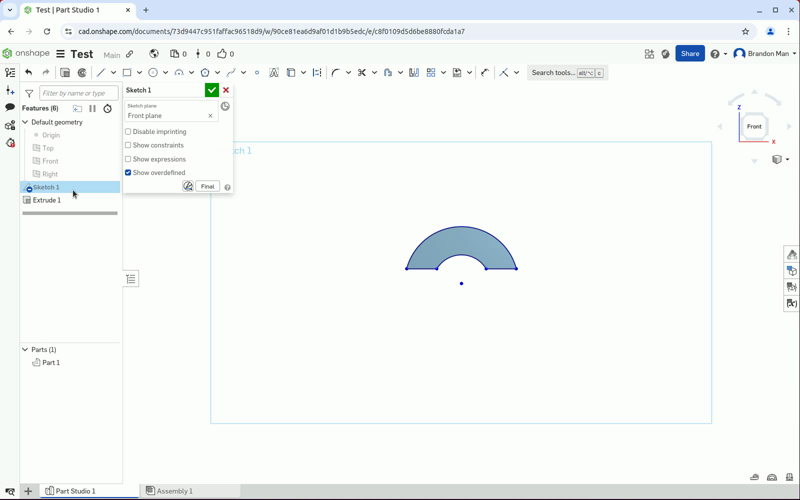
mouse_move(229, 92)
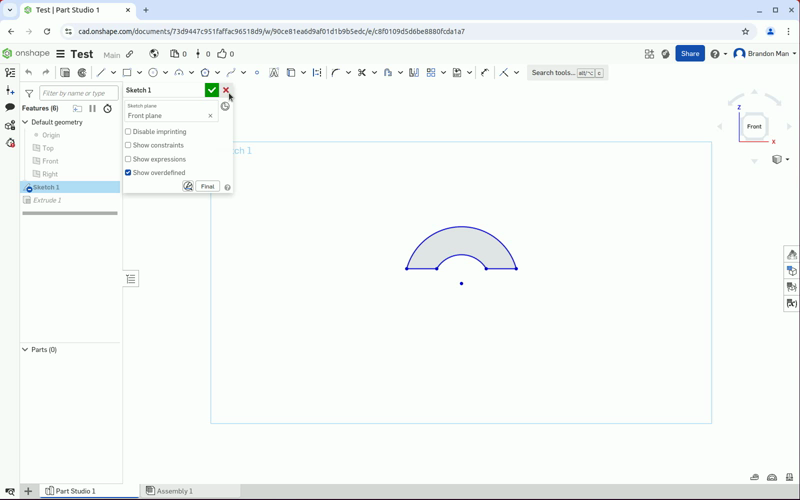
click(229, 92)
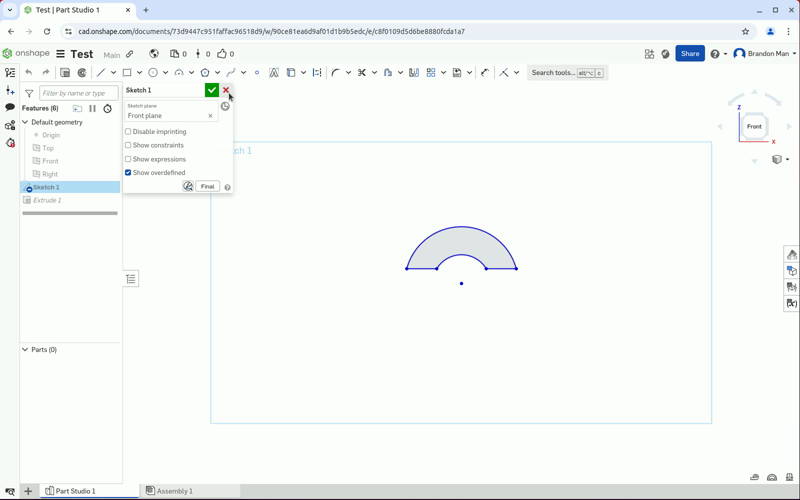
key(shift+s)
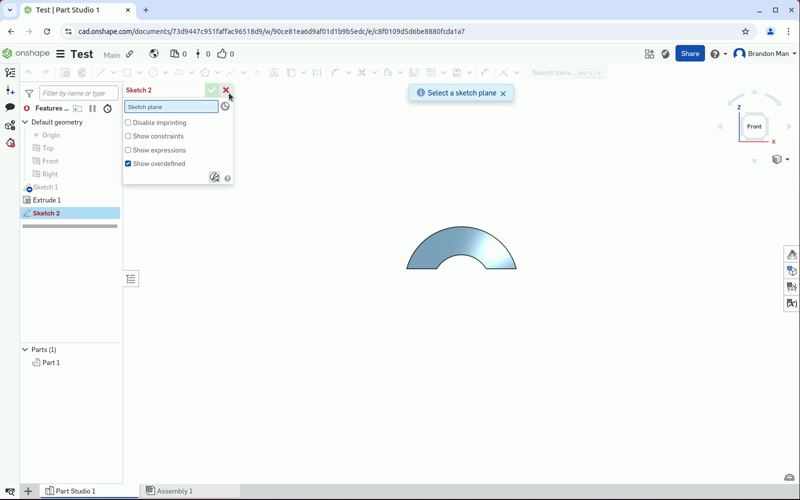
mouse_move(73, 163)
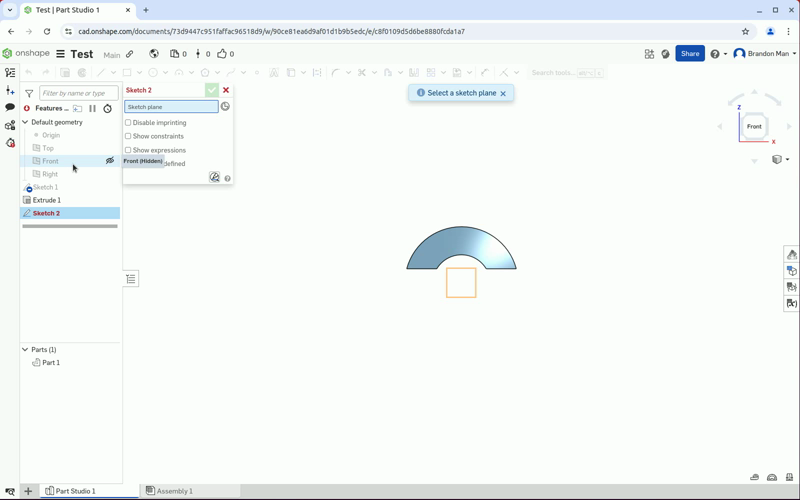
click(73, 163)
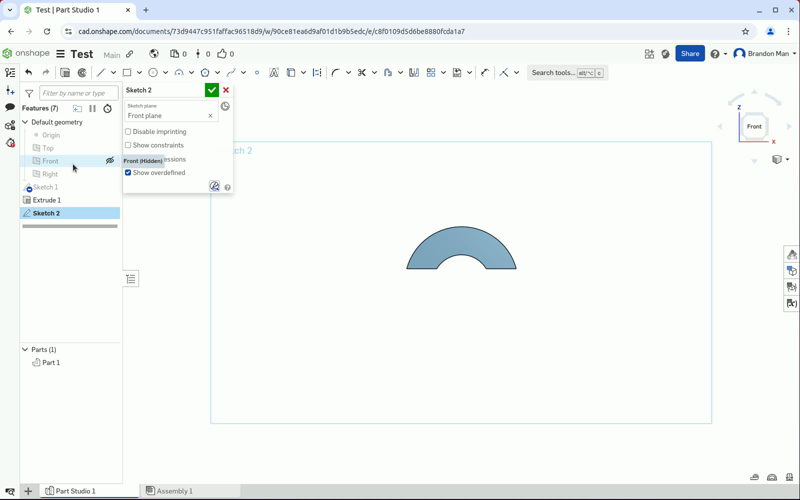
mouse_move(73, 352)
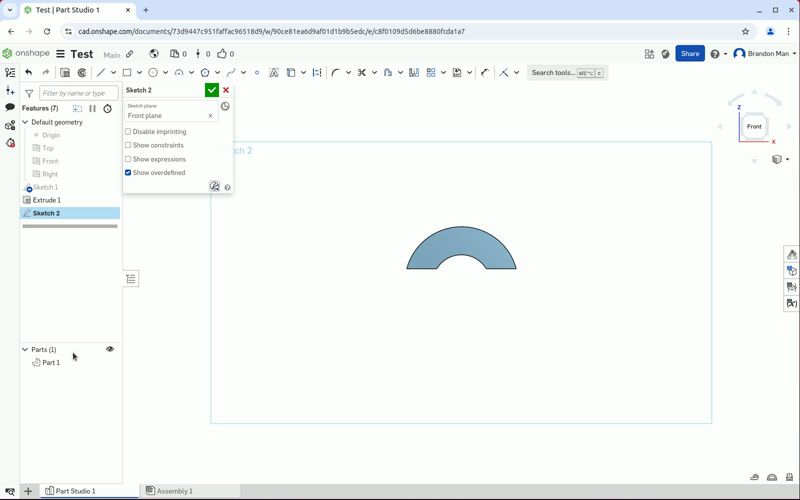
key(y)
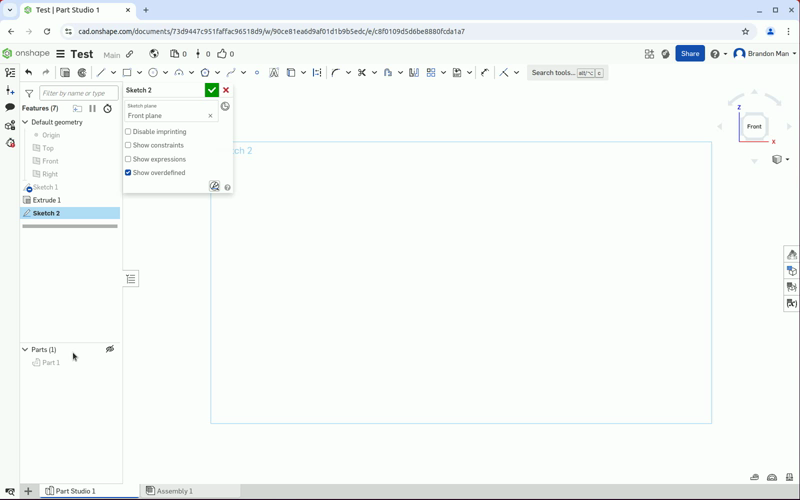
key(a)
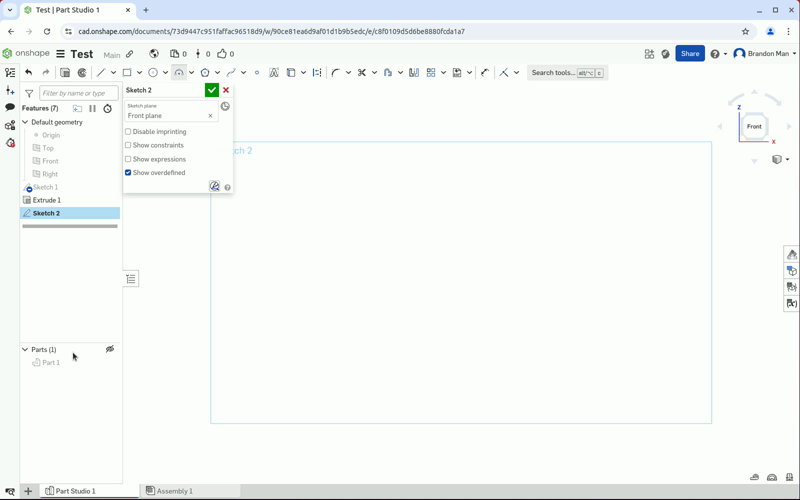
key_down(shift)
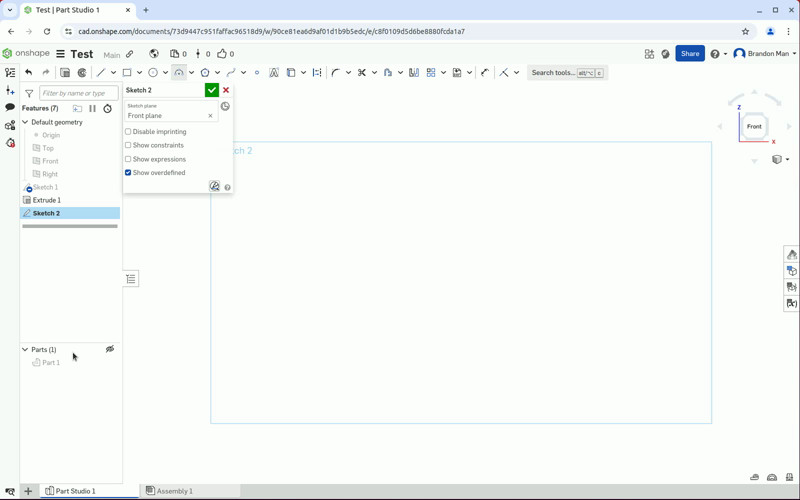
mouse_move(406, 297)
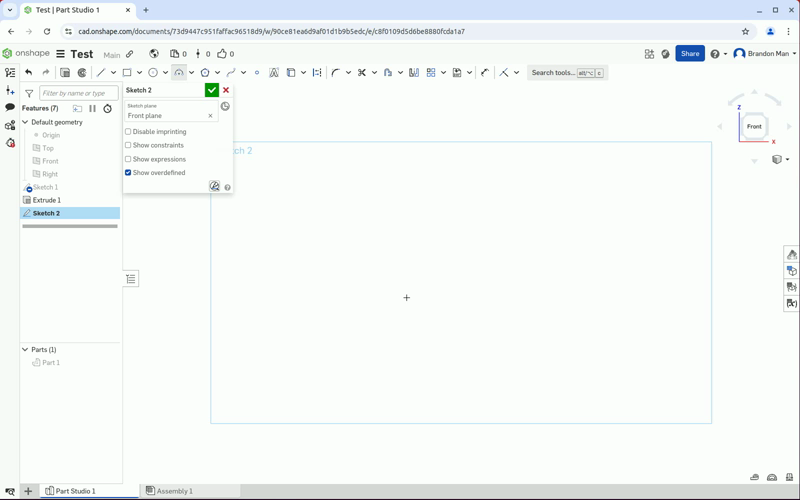
click(406, 297)
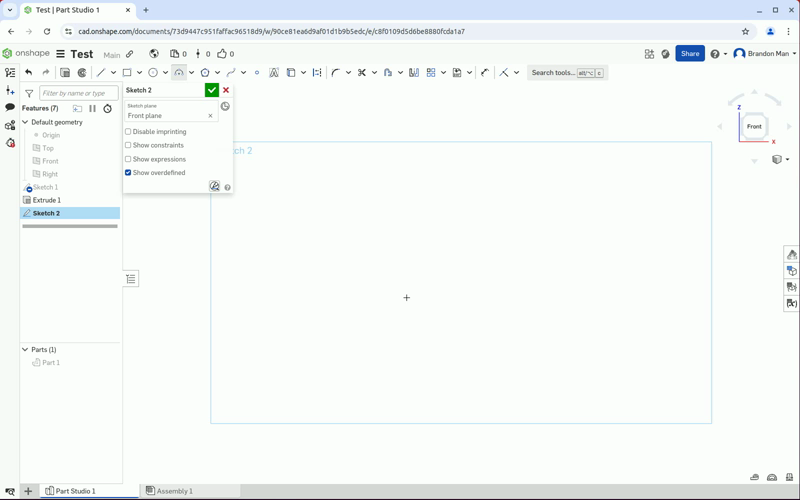
key_up(shift)
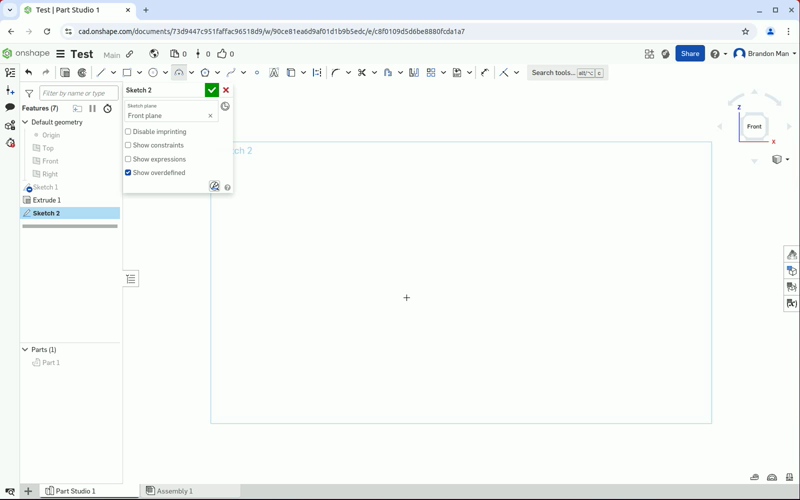
key_down(shift)
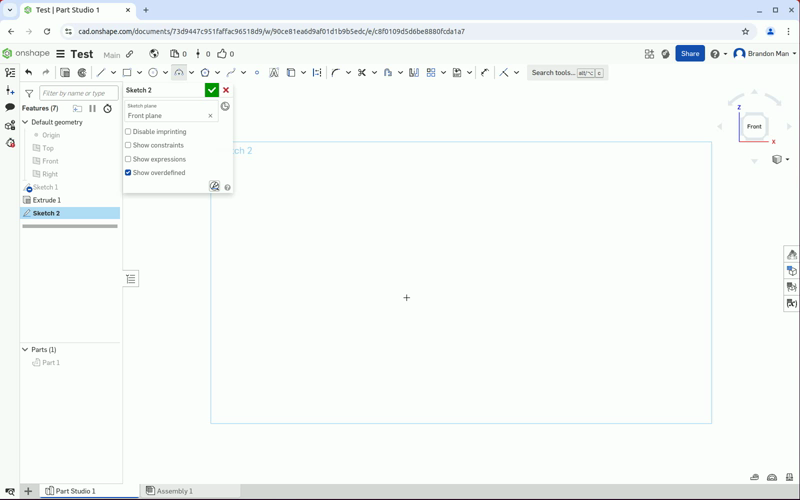
mouse_move(516, 297)
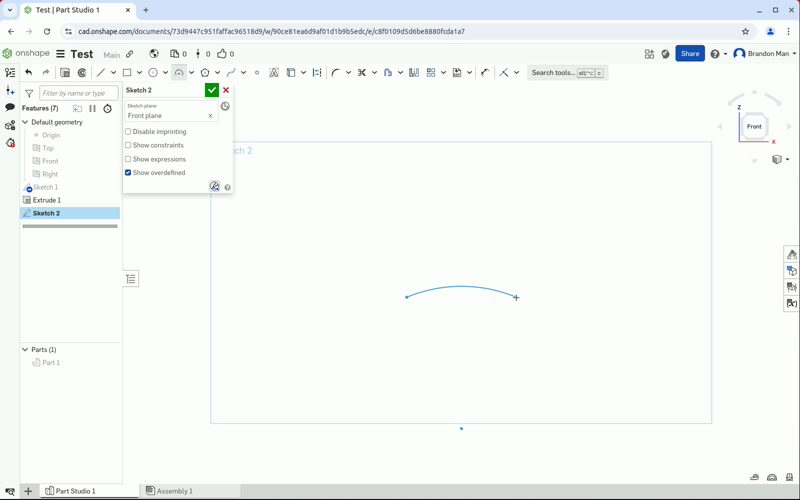
click(516, 297)
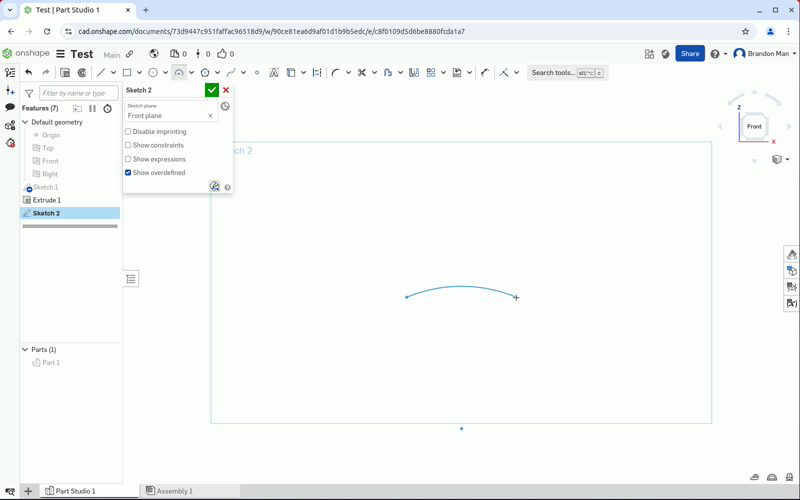
mouse_move(461, 339)
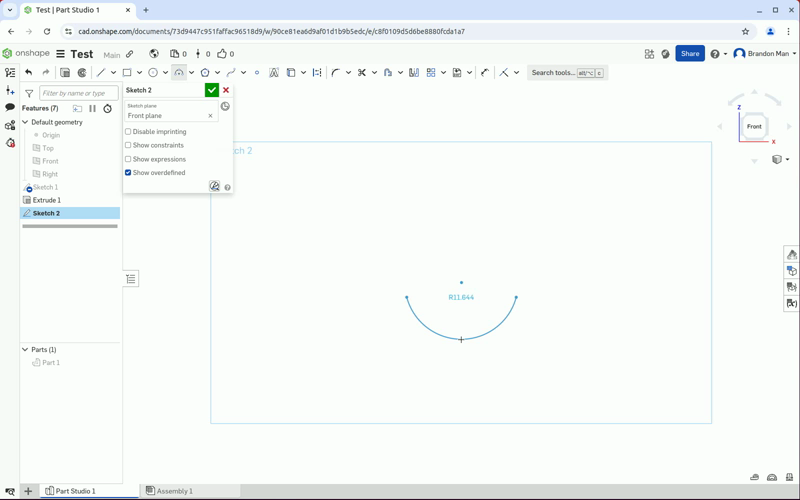
click(461, 339)
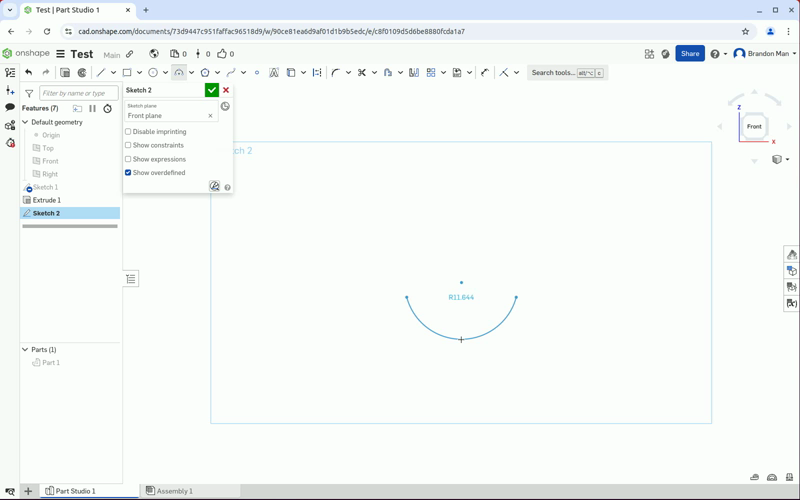
key_up(shift)
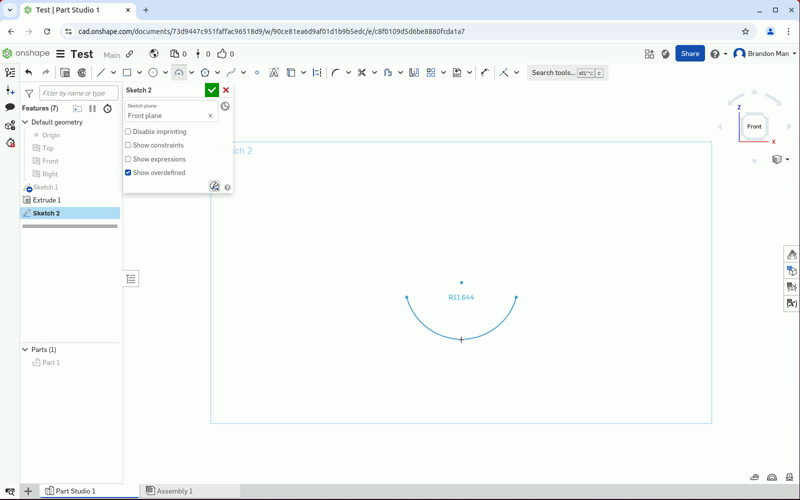
key(esc)
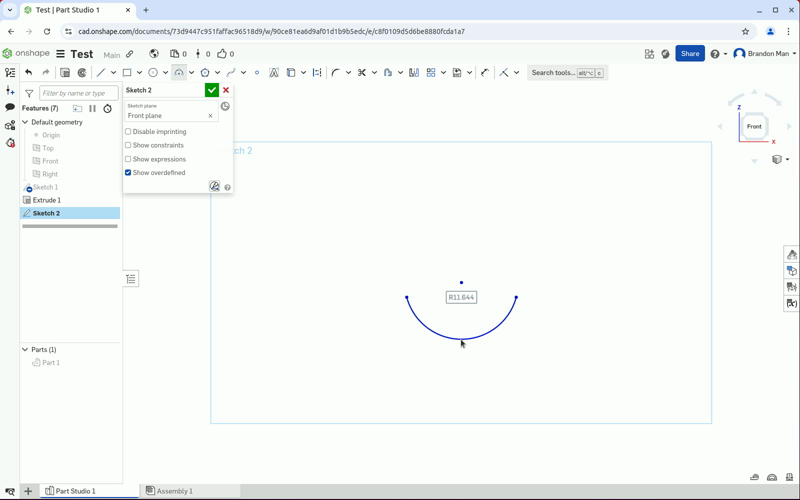
key(l)
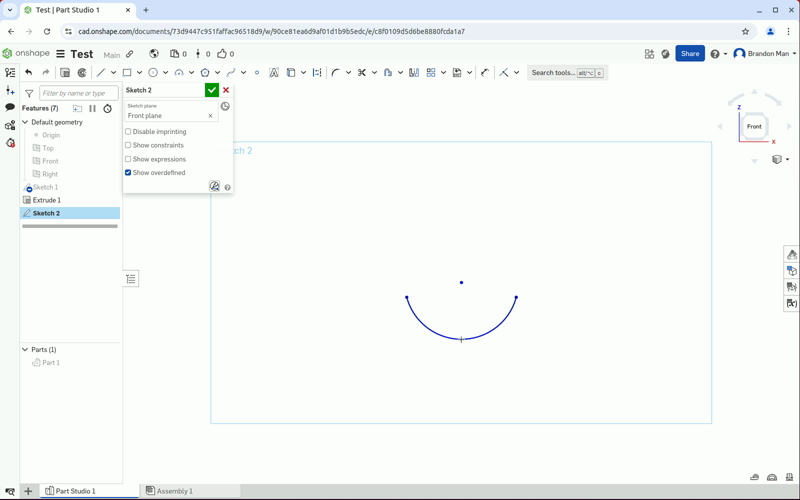
mouse_move(516, 297)
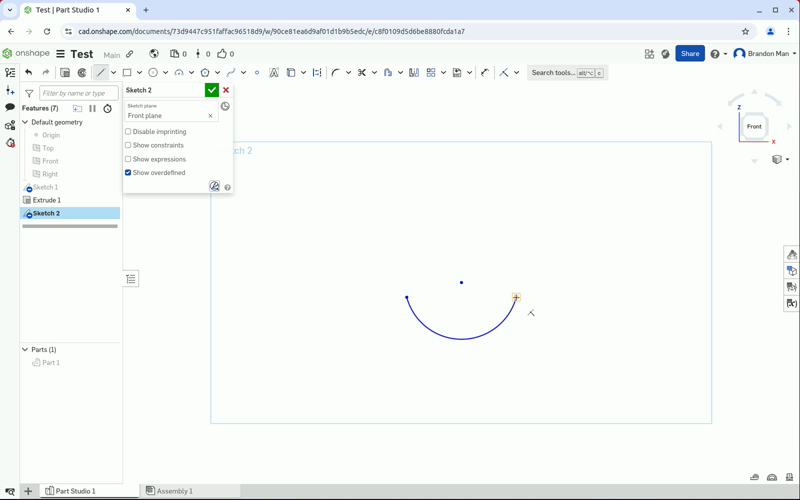
click(516, 297)
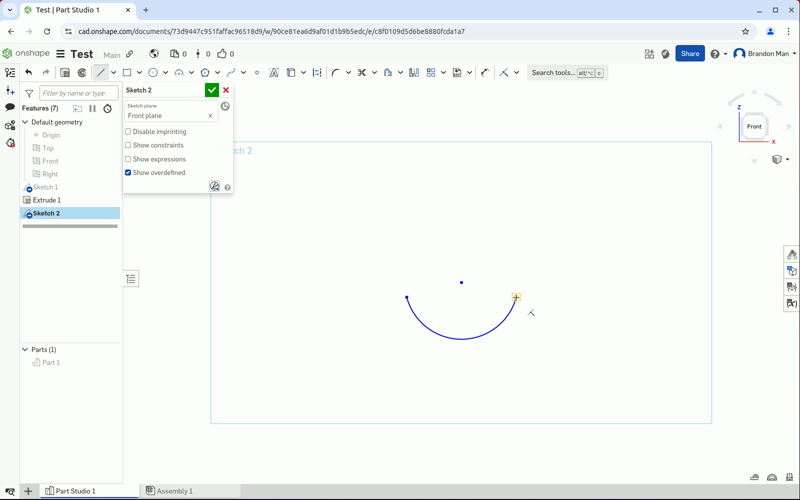
key_down(shift)
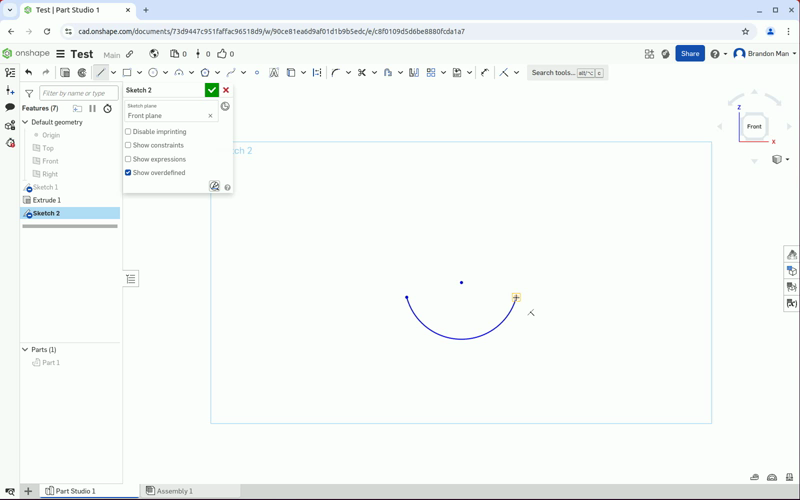
mouse_move(546, 297)
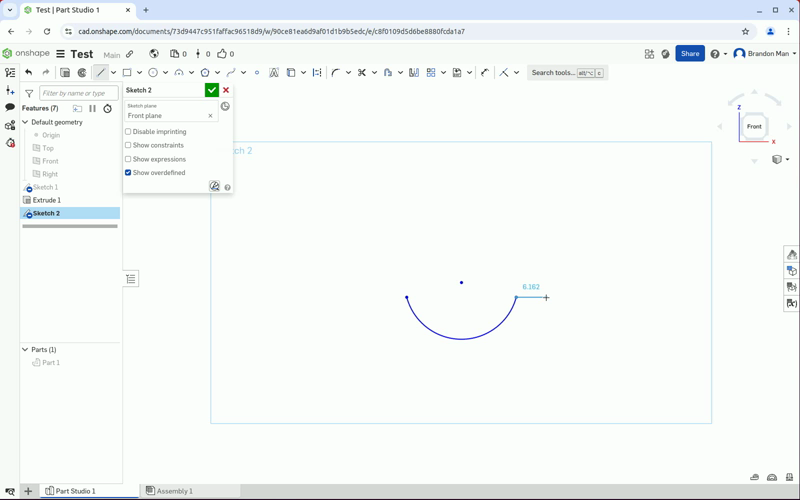
mouse_move(486, 297)
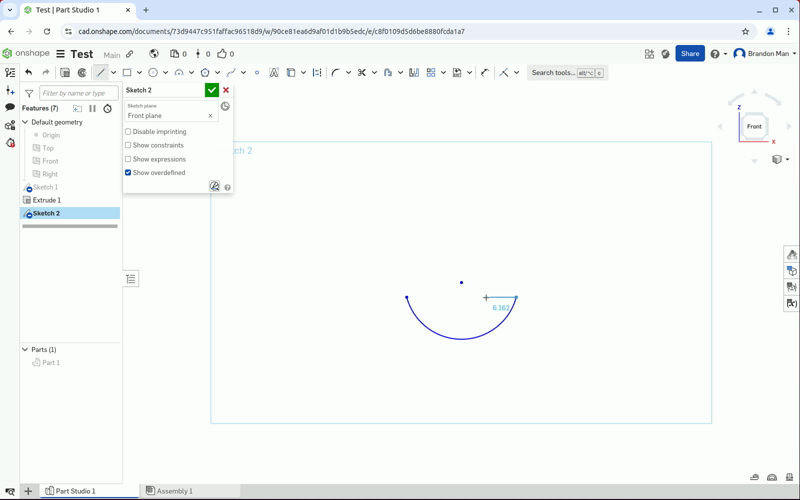
click(486, 297)
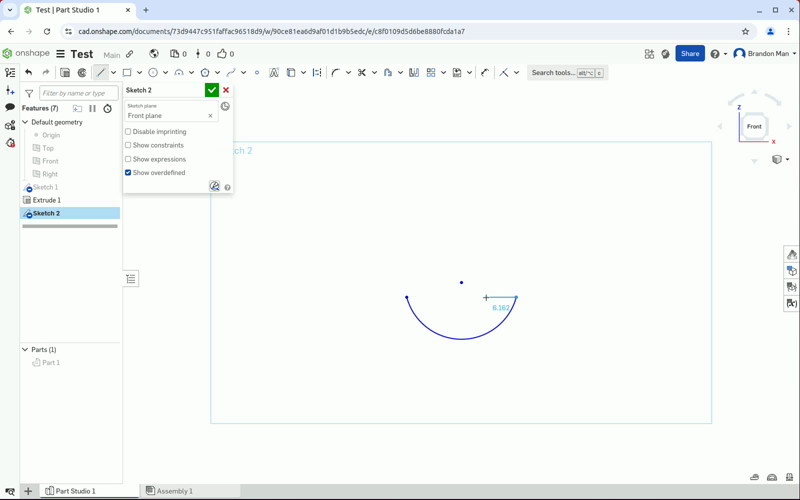
key_up(shift)
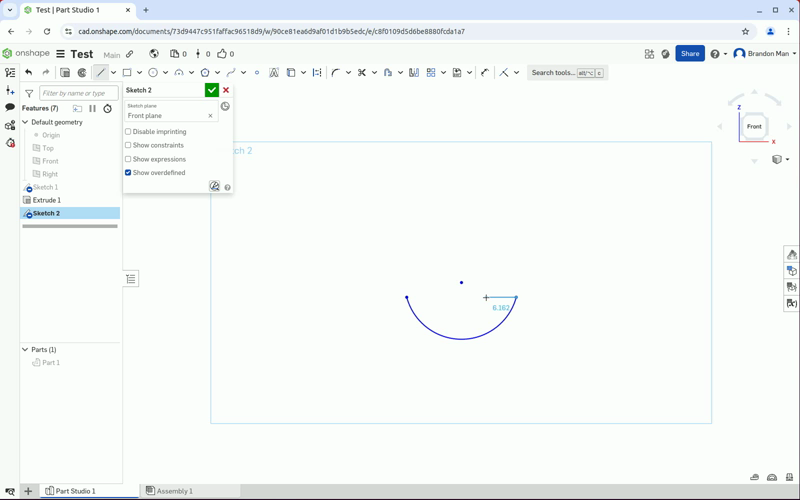
key(esc)
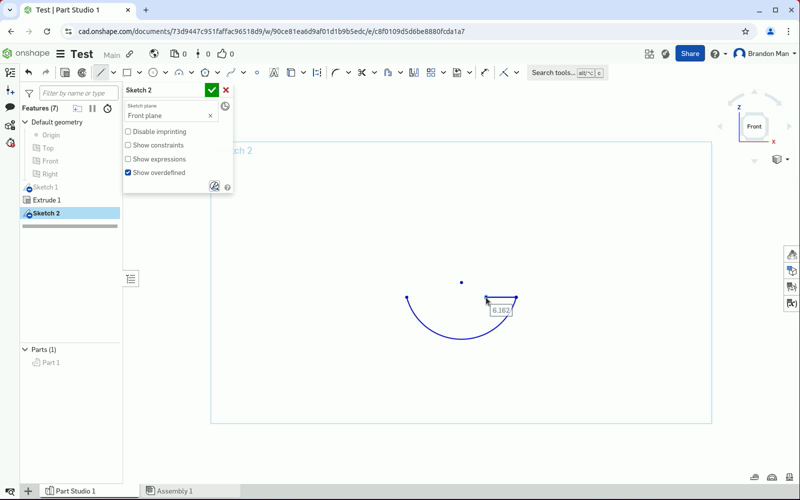
key(a)
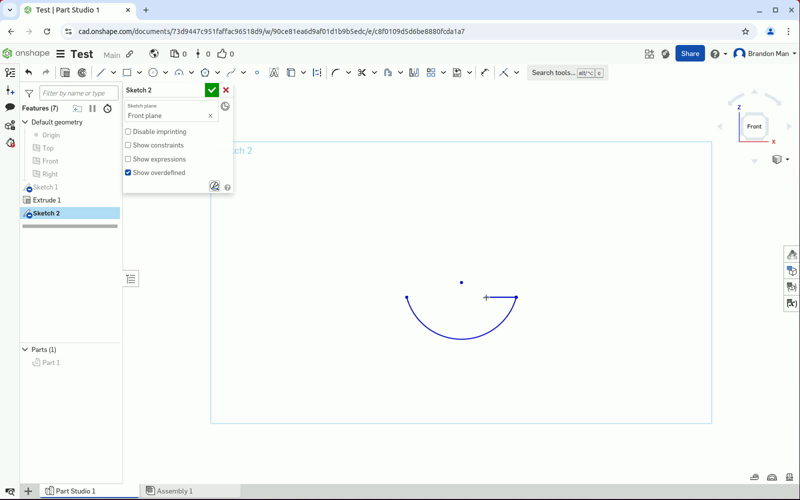
mouse_move(486, 297)
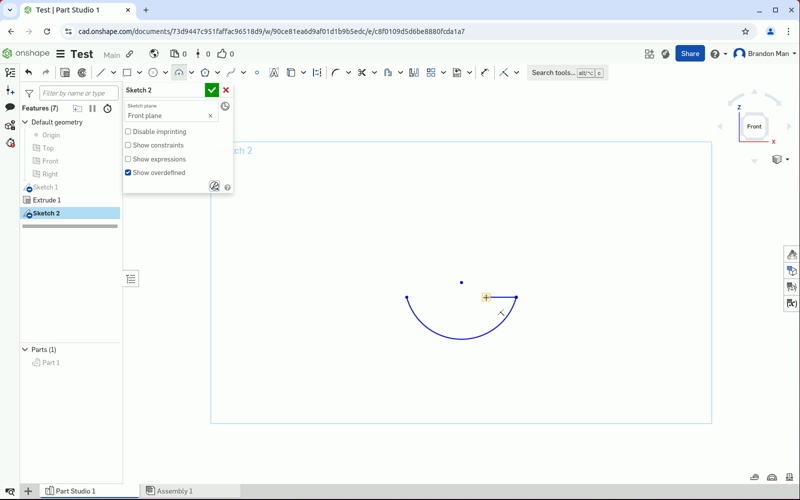
click(486, 297)
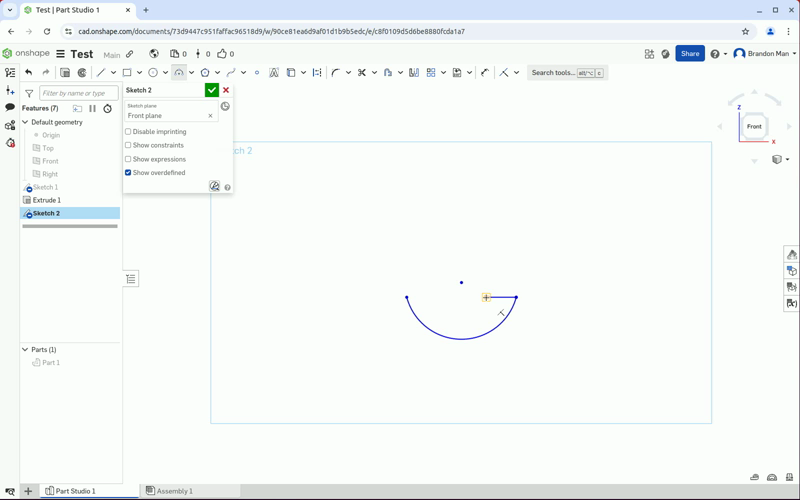
key_down(shift)
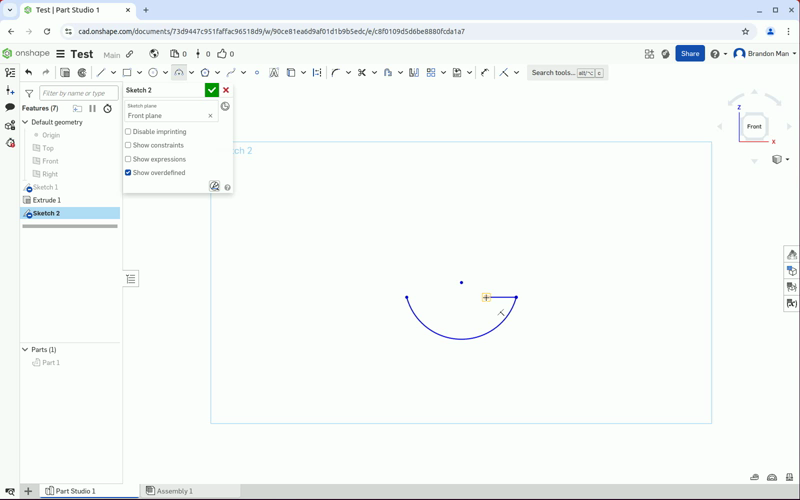
mouse_move(436, 297)
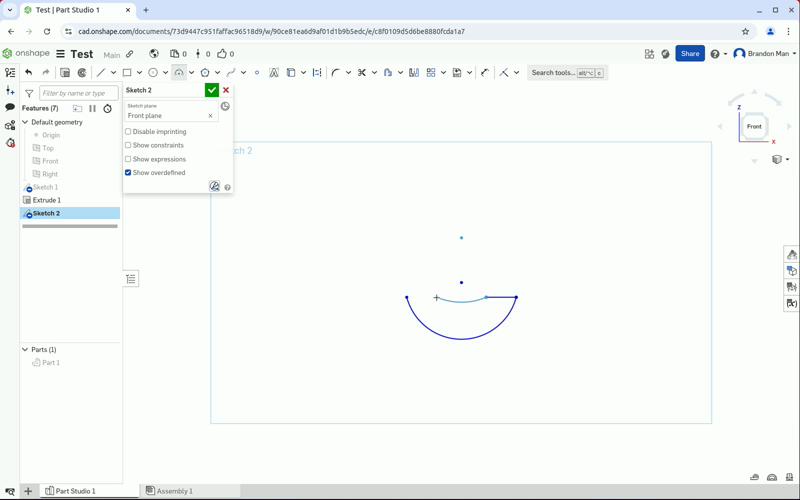
click(436, 297)
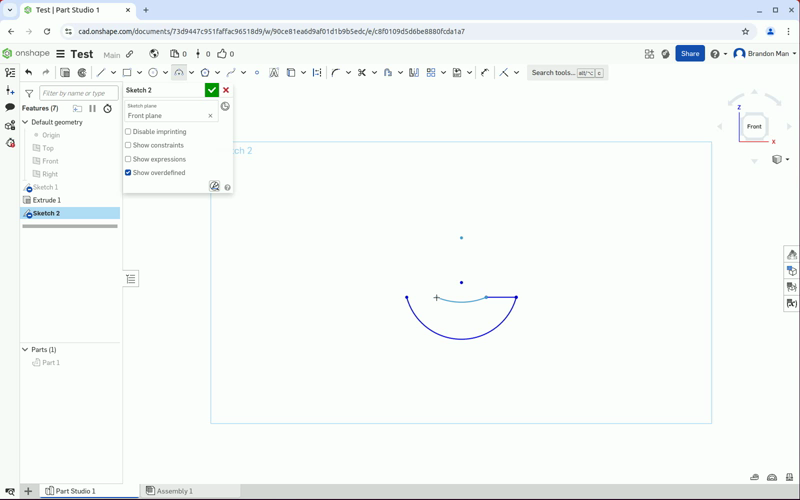
mouse_move(461, 311)
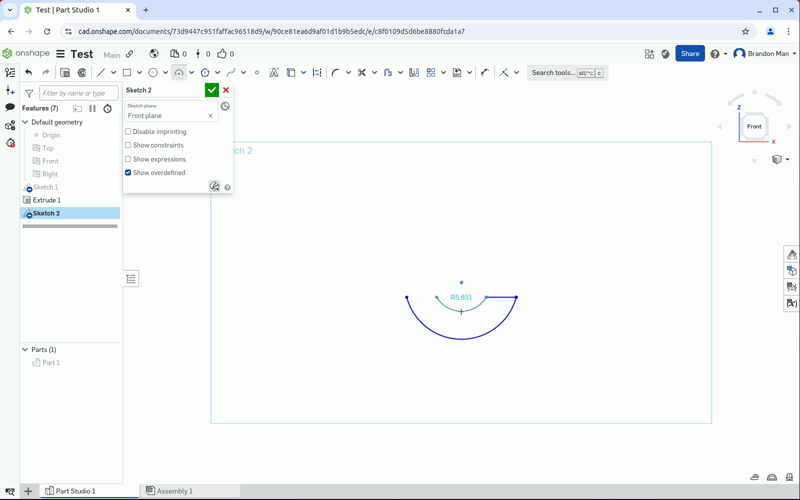
click(461, 311)
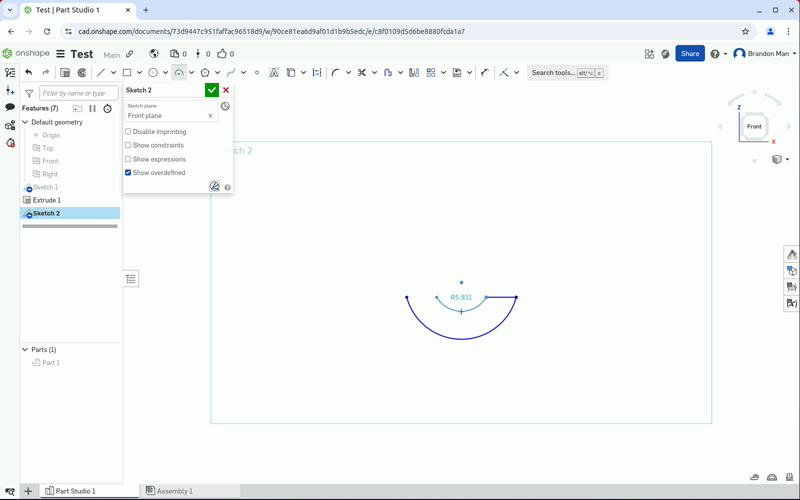
key_up(shift)
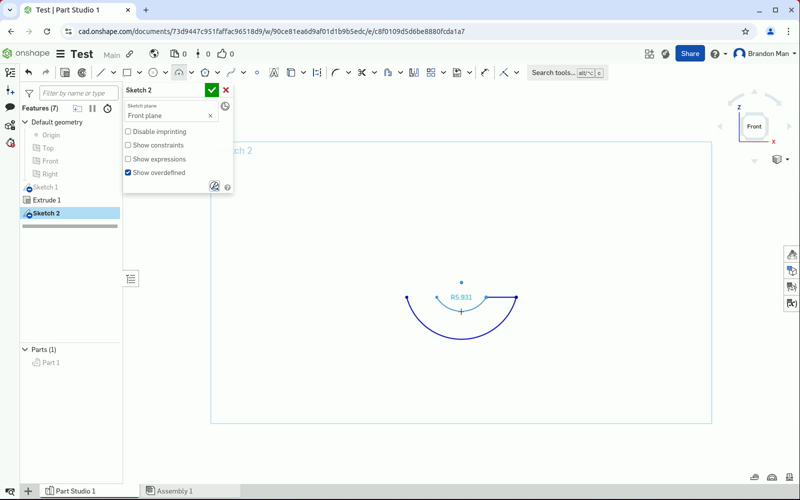
key(esc)
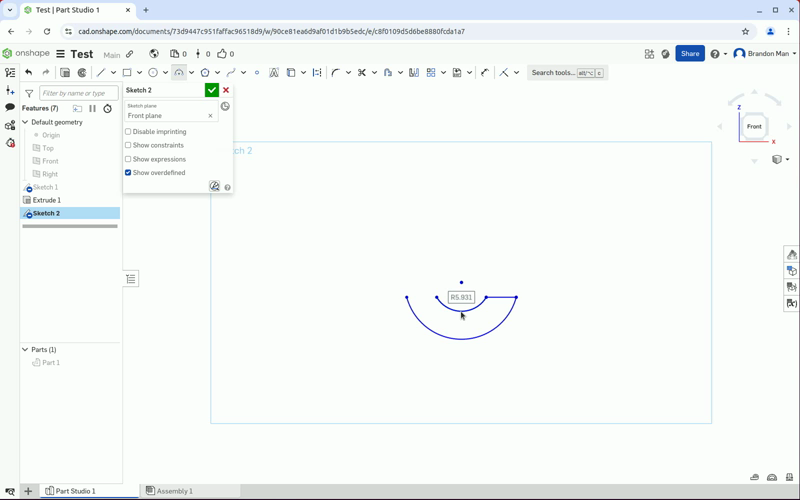
key(l)
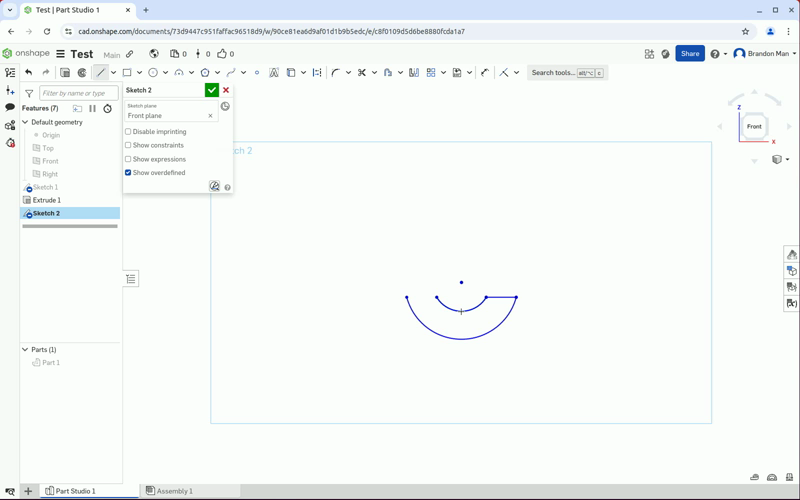
mouse_move(436, 297)
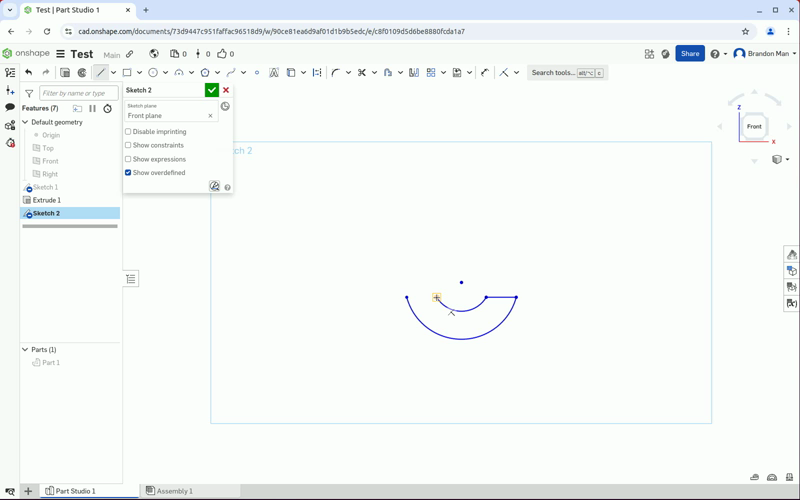
click(436, 297)
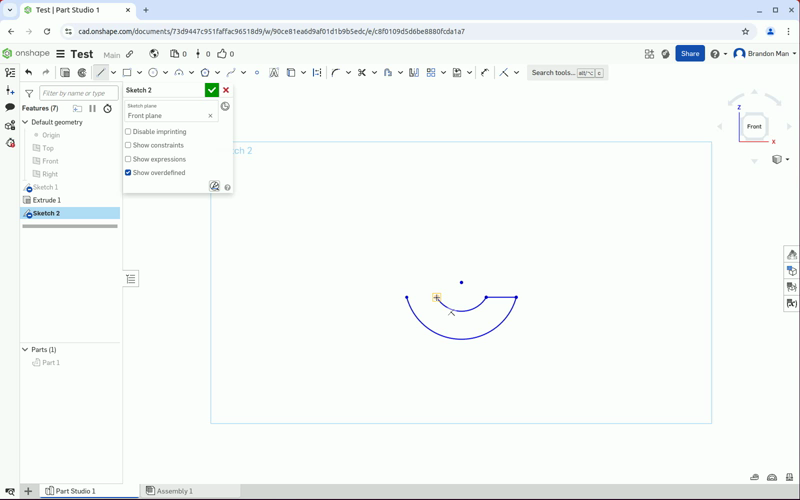
mouse_move(466, 297)
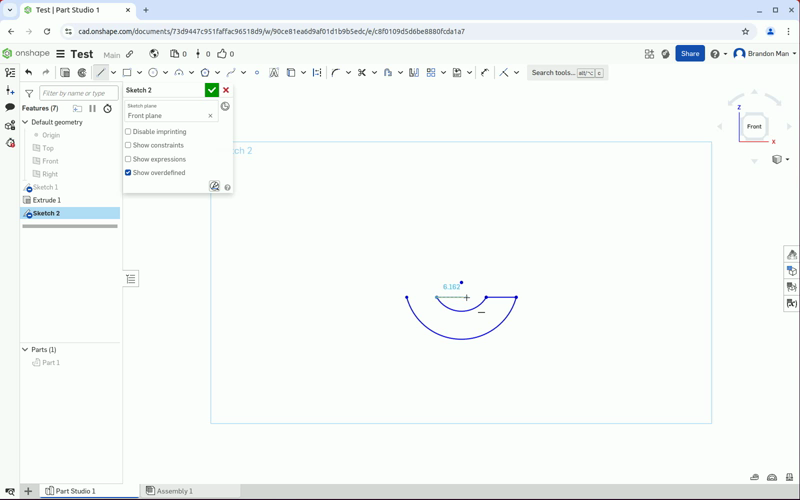
key_down(shift)
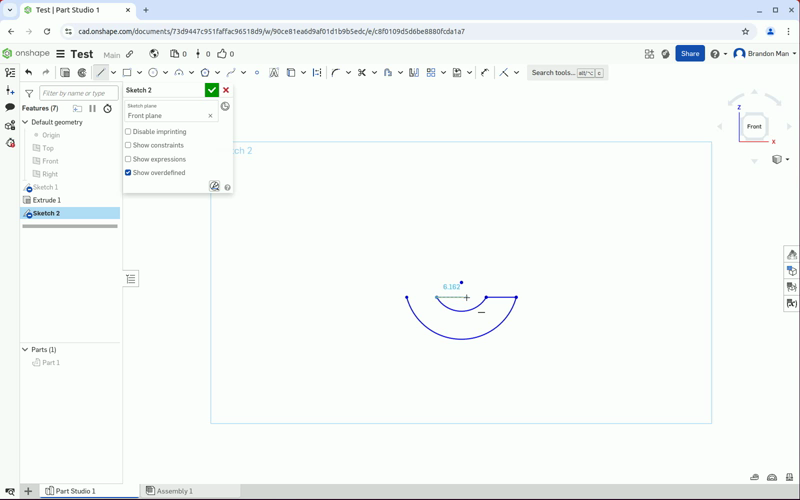
mouse_move(406, 297)
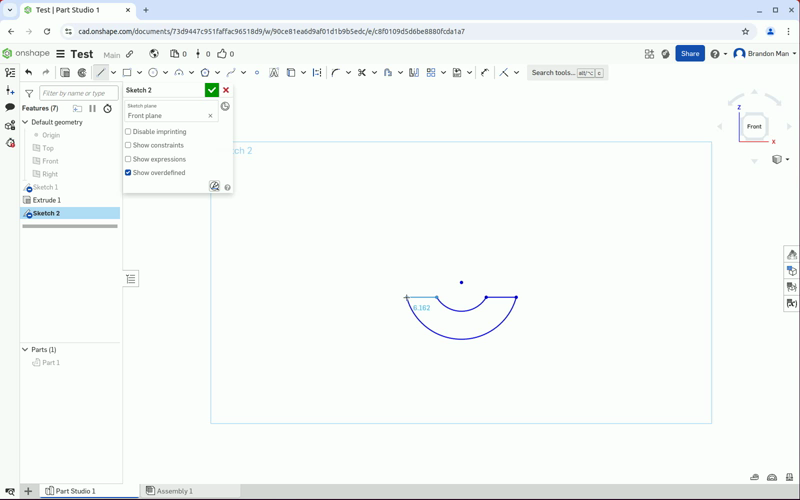
key_up(shift)
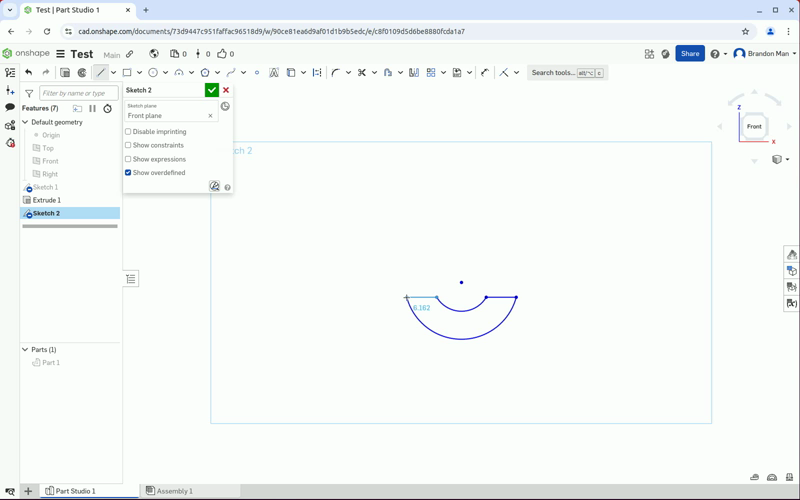
click(406, 297)
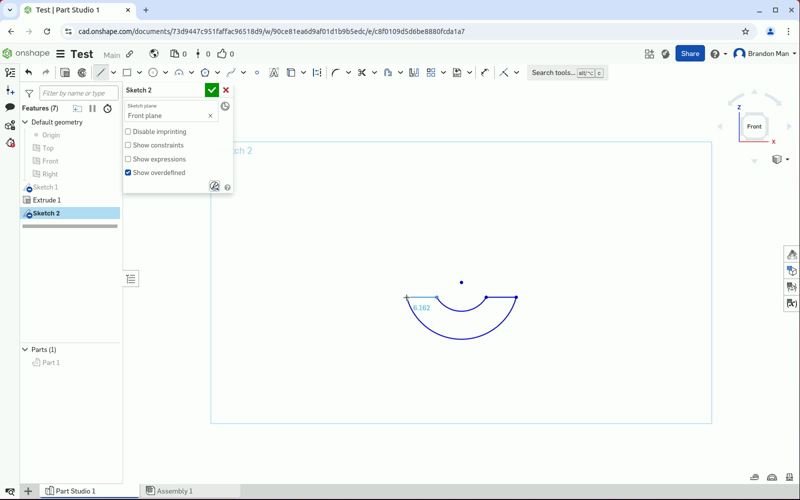
key(esc)
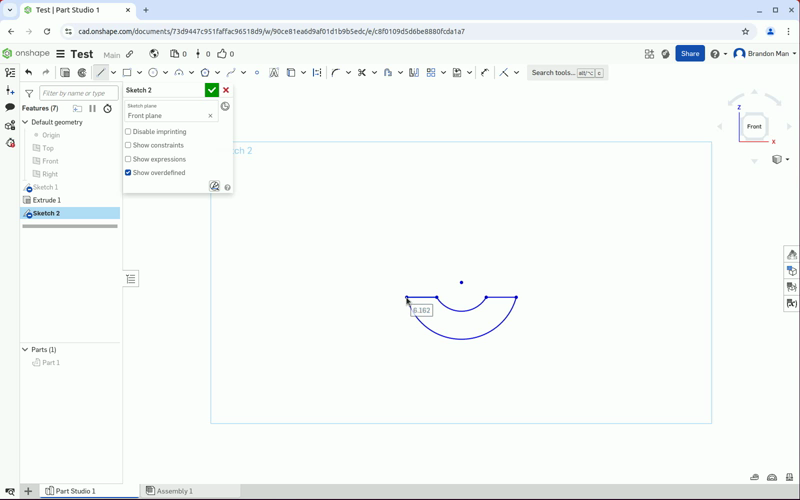
mouse_move(432, 304)
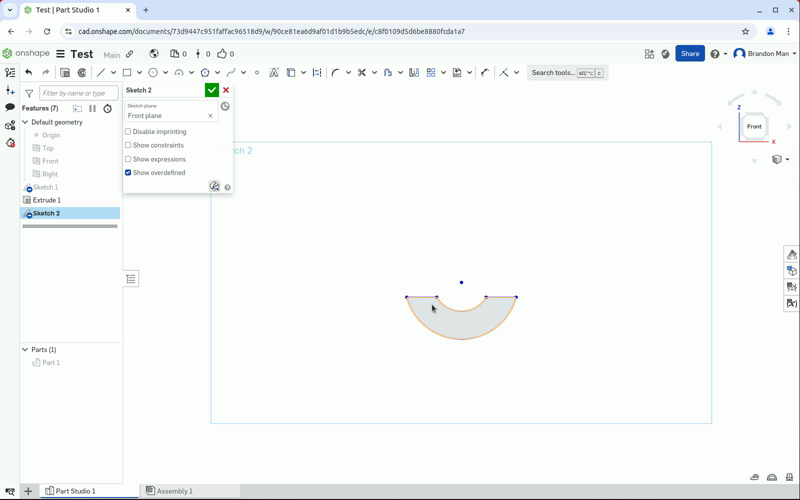
click(432, 304)
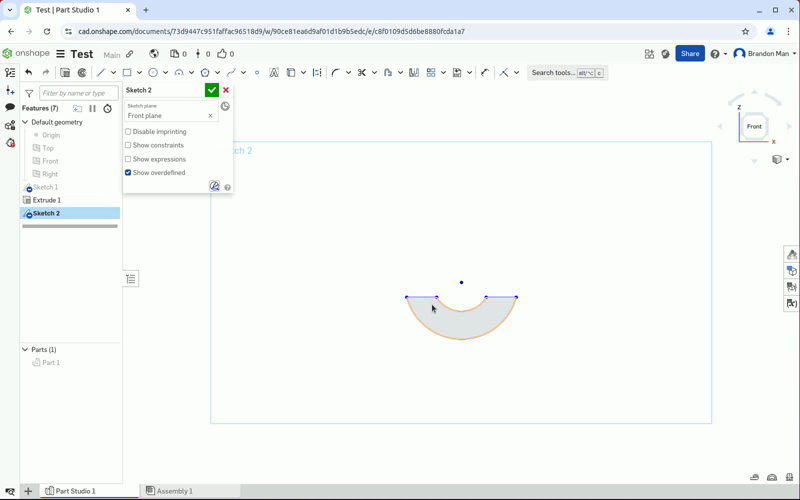
mouse_move(73, 352)
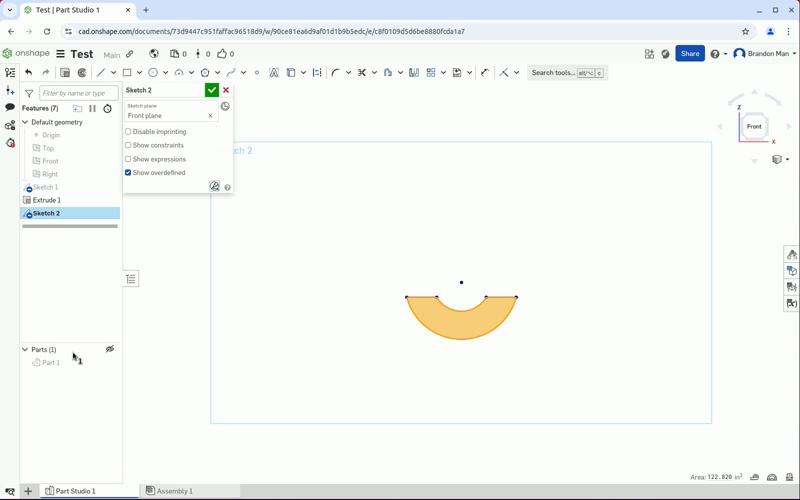
key(shift+y)
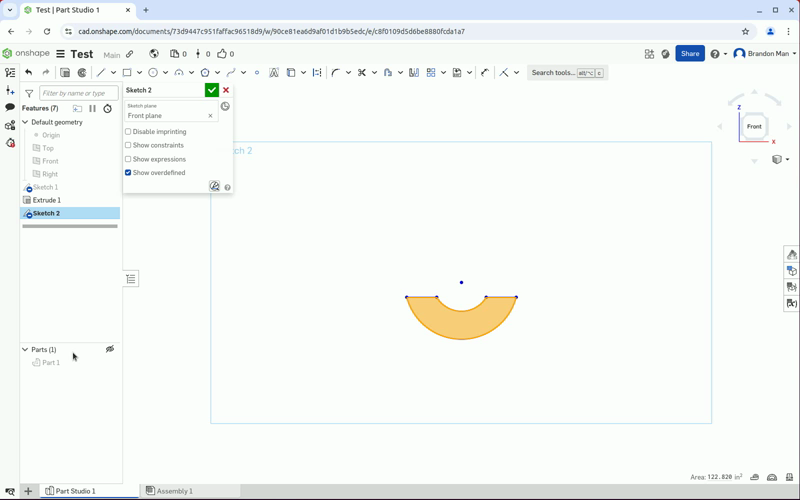
key(shift+e)
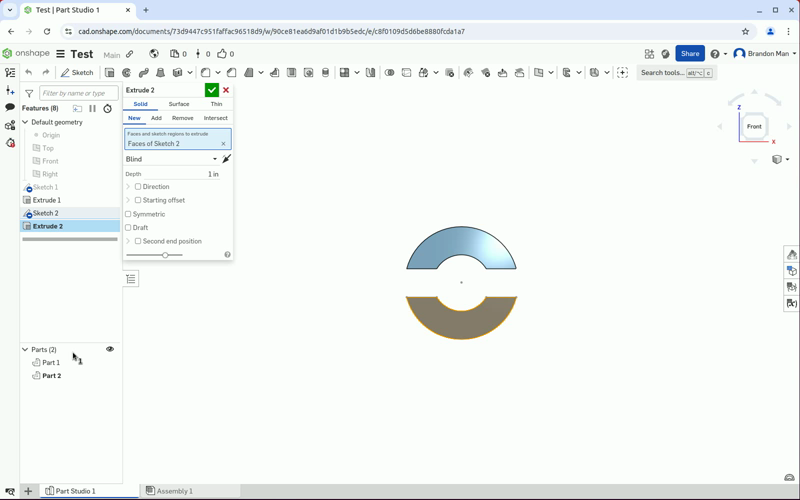
mouse_move(143, 106)
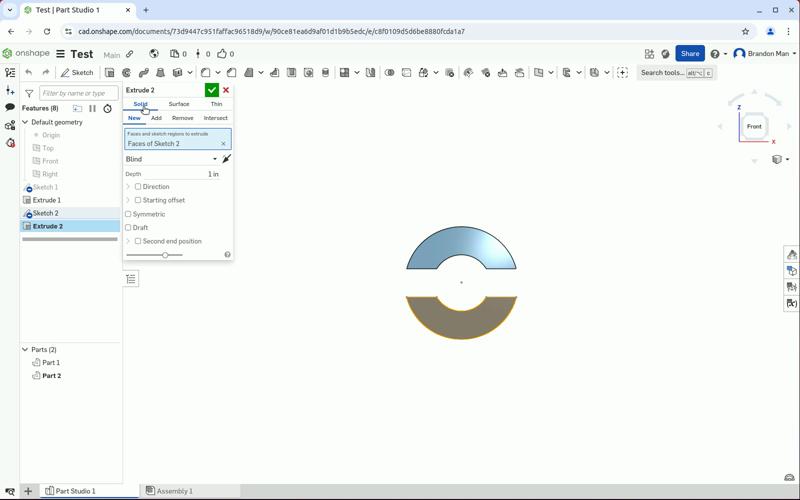
click(143, 106)
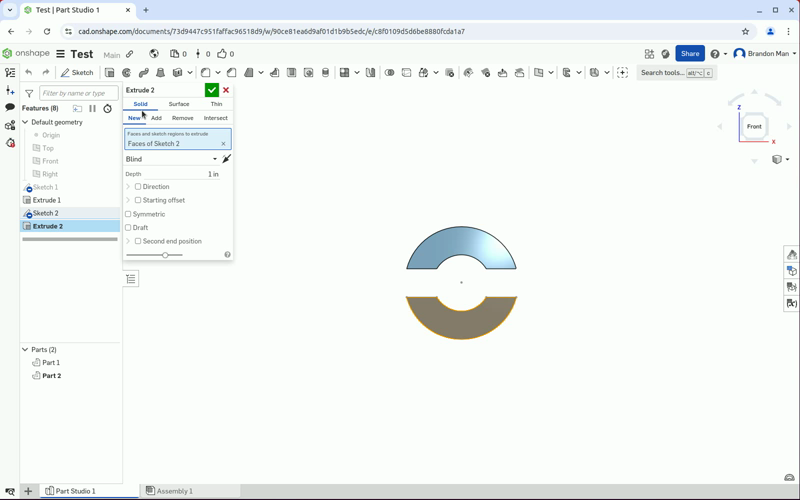
mouse_move(137, 120)
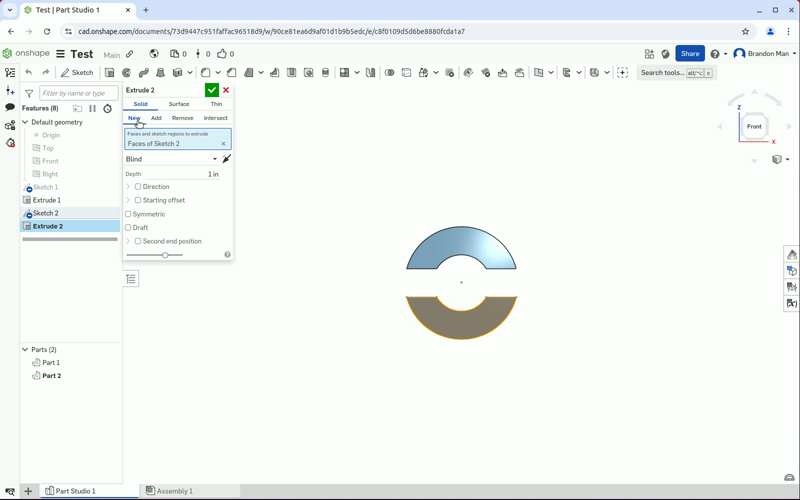
click(137, 120)
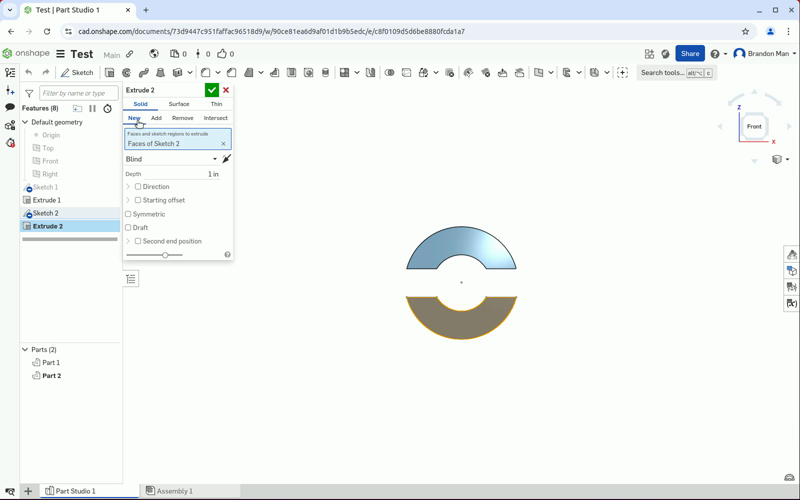
key(tab, 4)
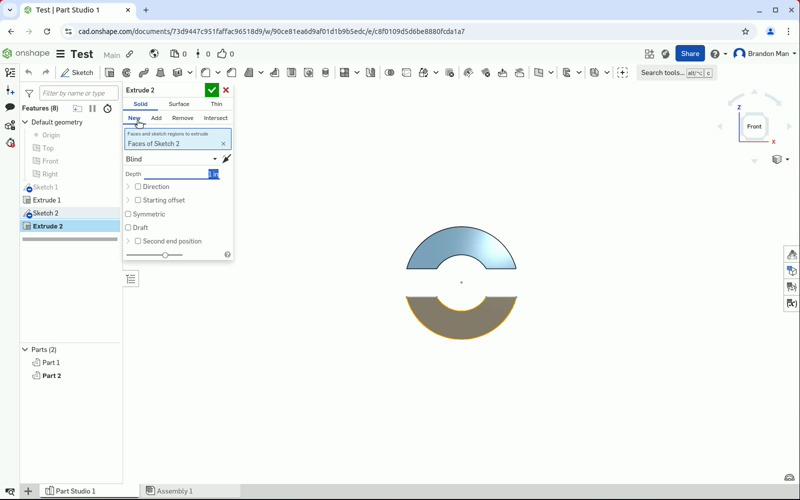
text(23.108)
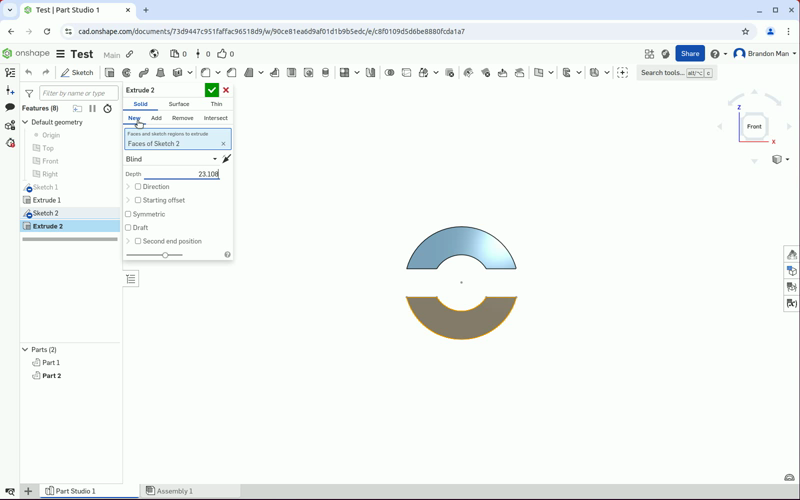
key(enter)
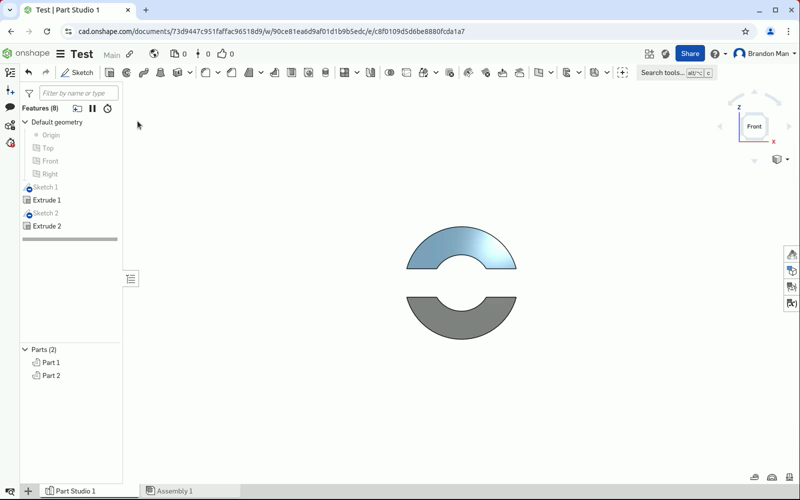
key(shift+h)
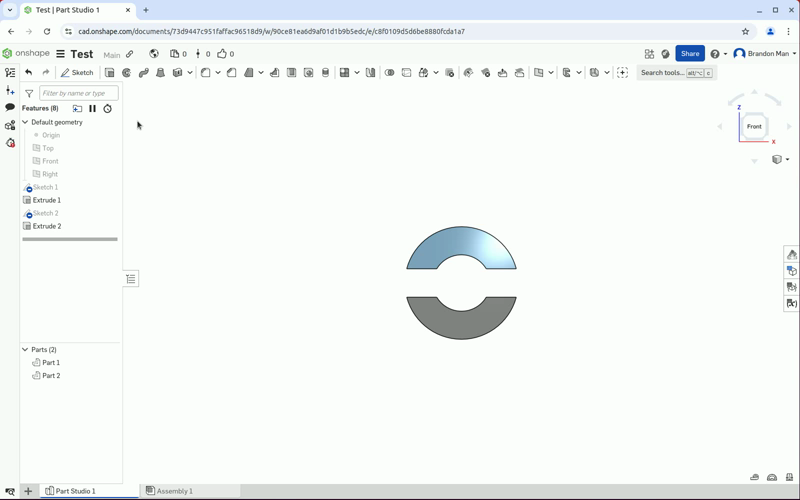
key(shift+h)
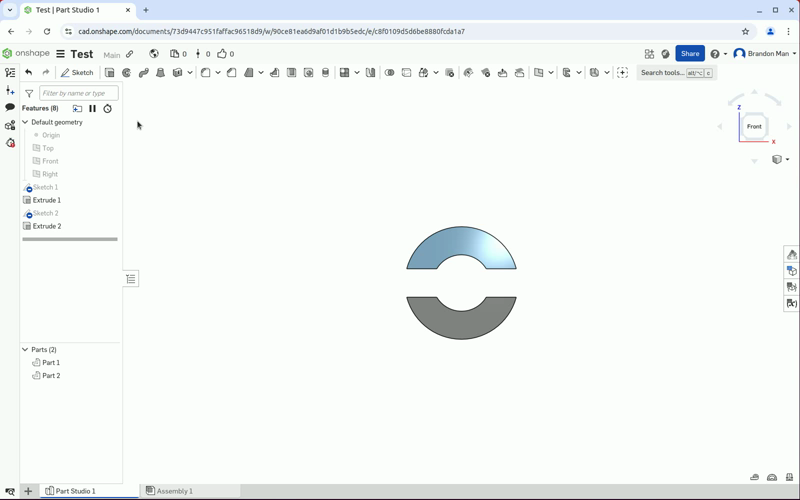
mouse_move(73, 189)
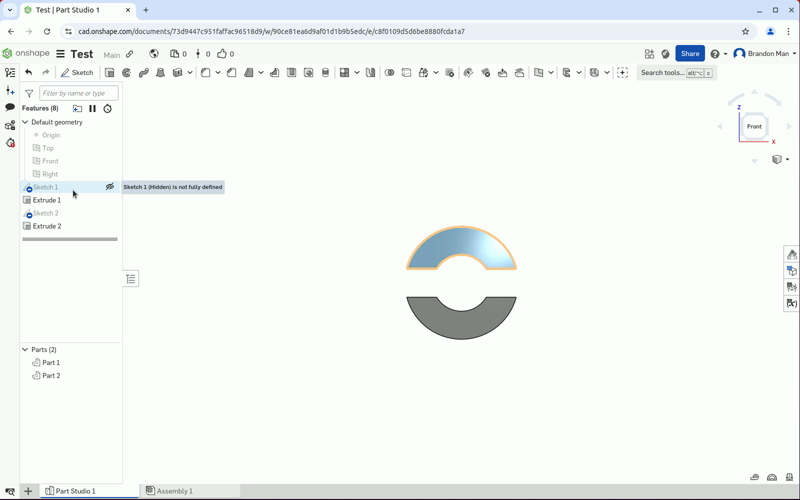
click(73, 189)
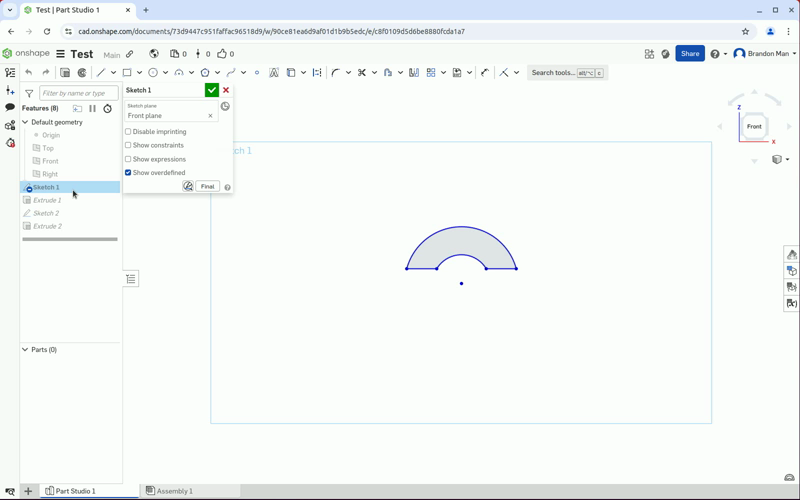
mouse_move(229, 92)
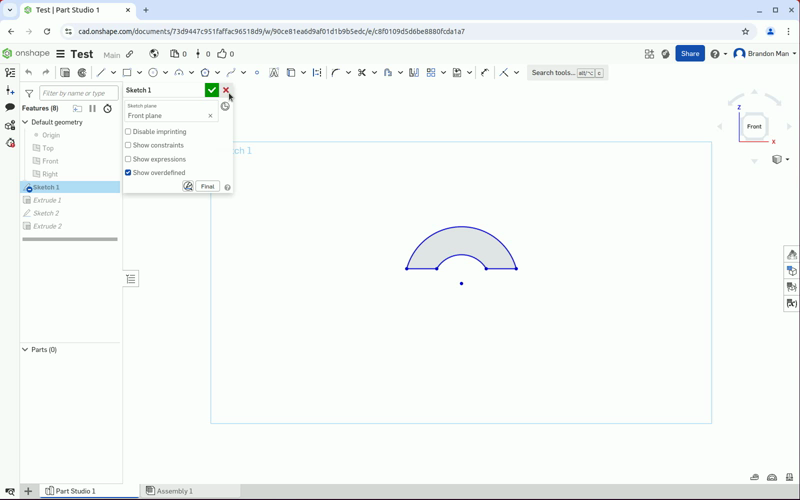
click(229, 92)
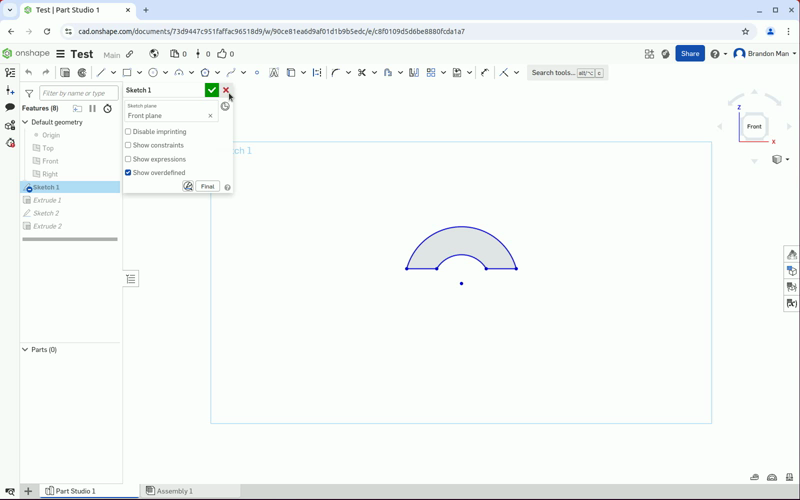
key(shift+s)
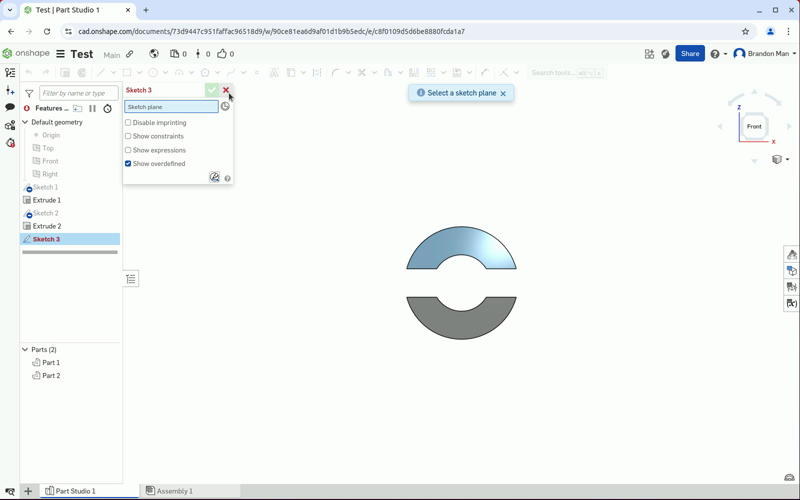
mouse_move(73, 163)
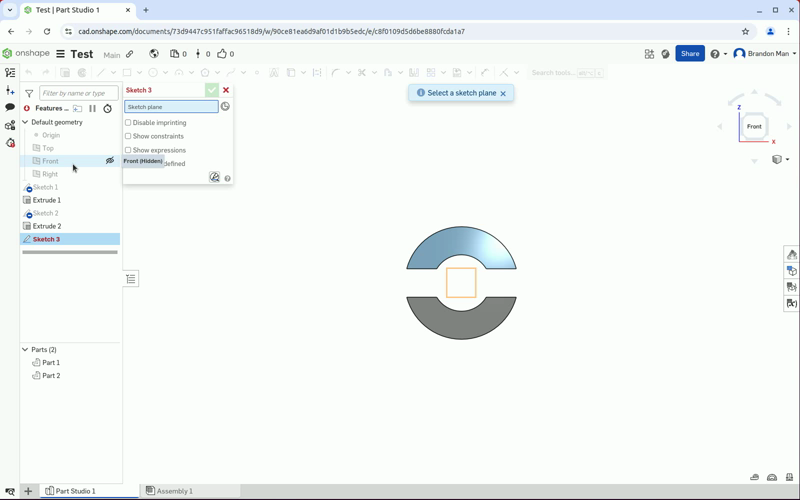
click(73, 163)
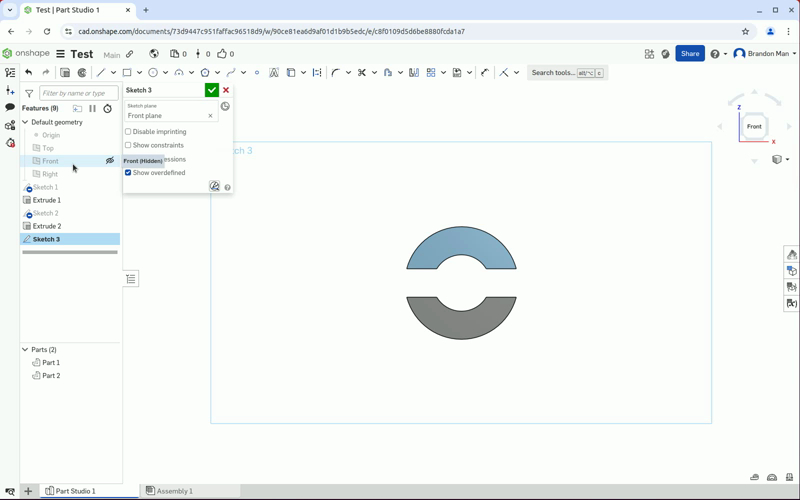
mouse_move(73, 352)
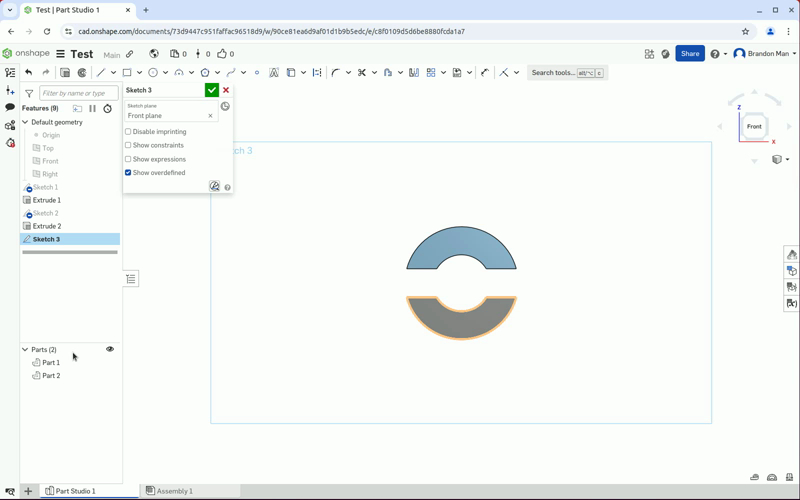
key(y)
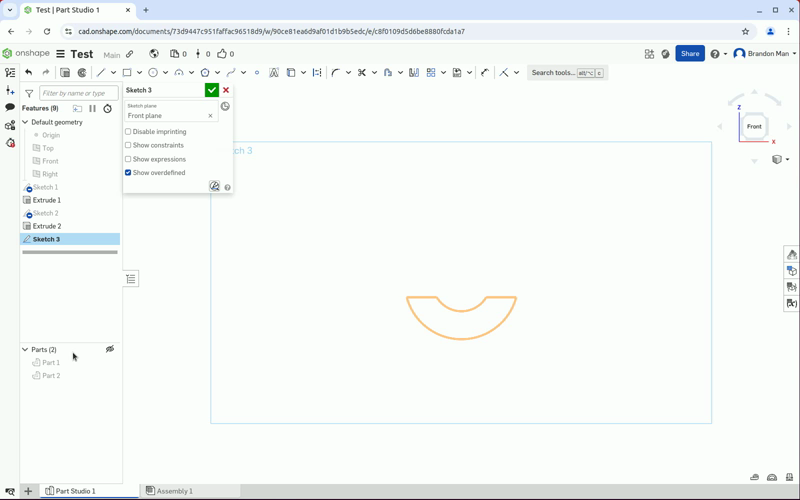
key(l)
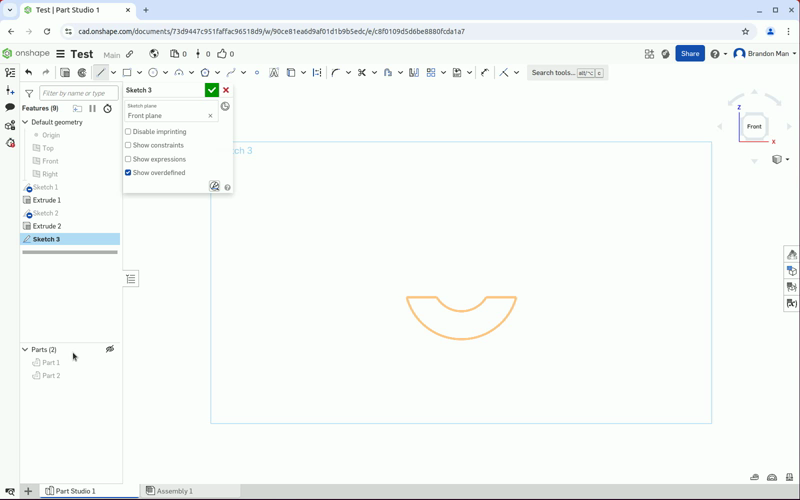
key_down(shift)
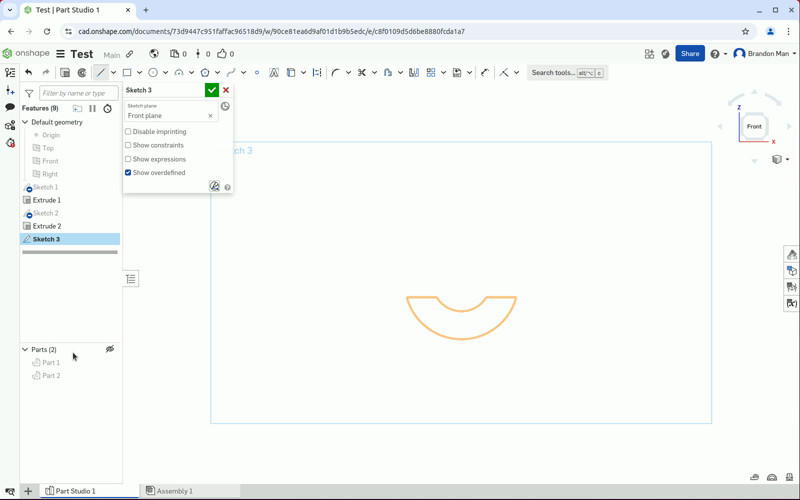
mouse_move(406, 297)
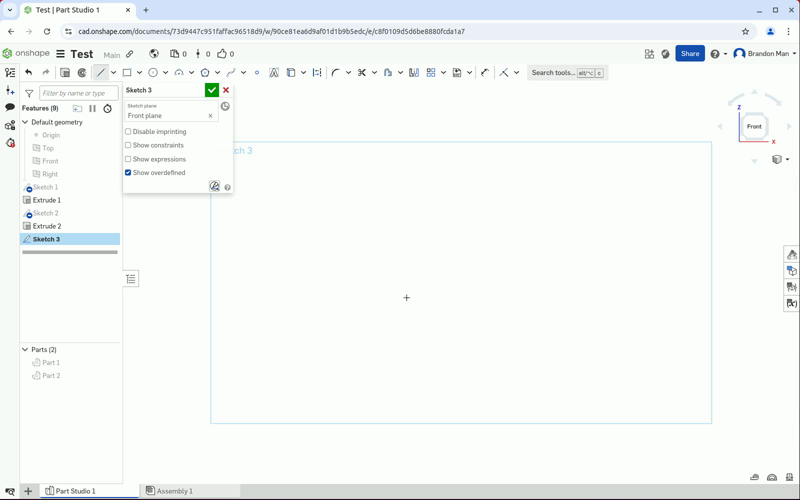
click(406, 297)
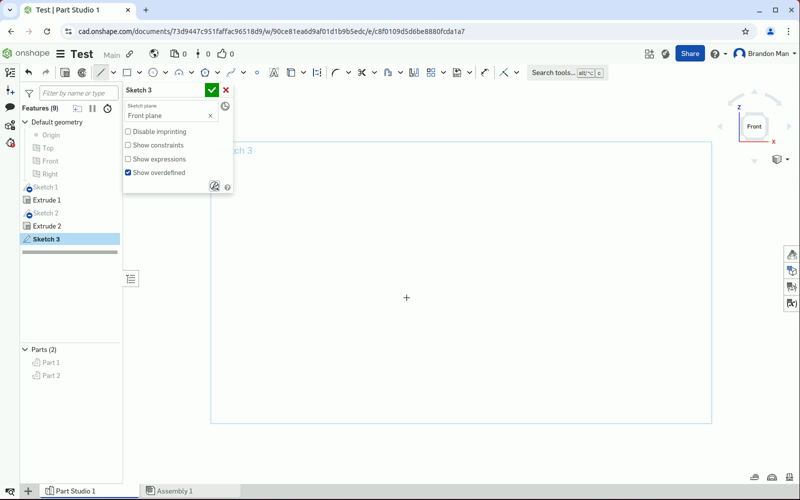
key_up(shift)
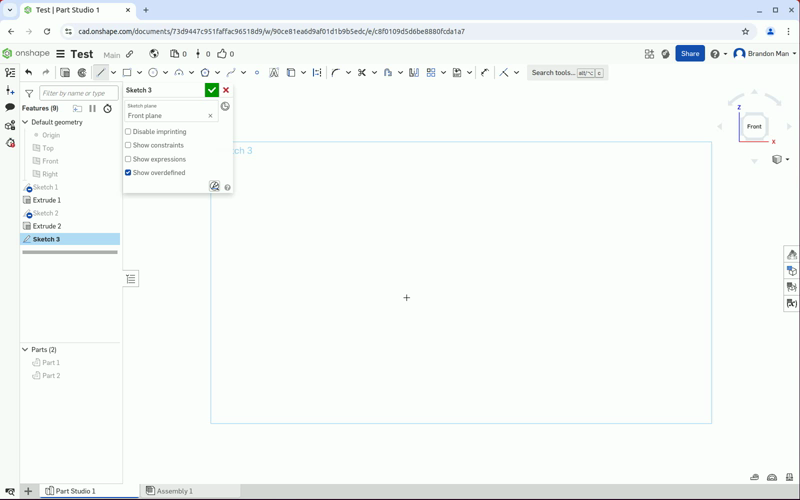
key_down(shift)
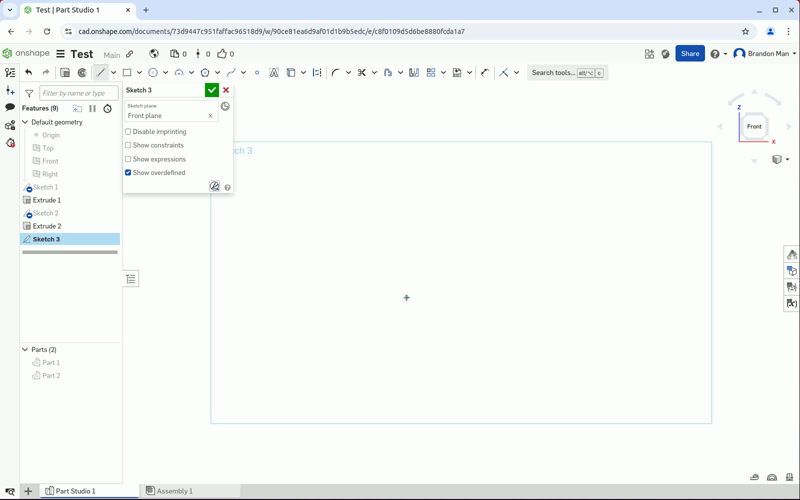
mouse_move(436, 297)
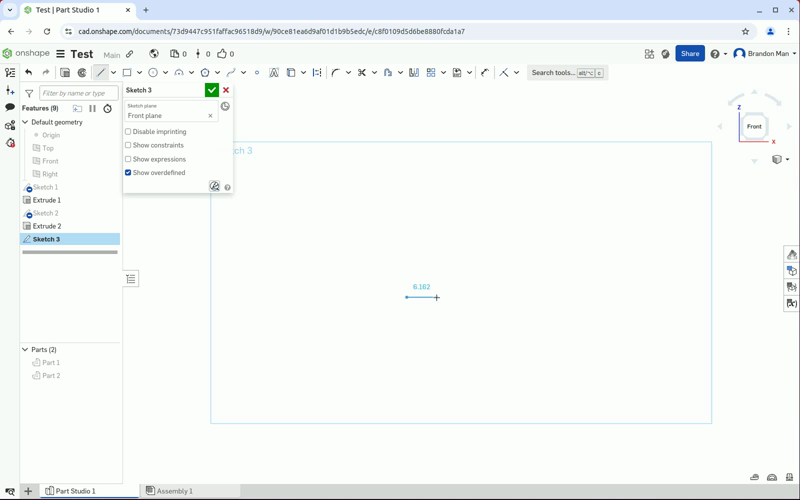
mouse_move(438, 297)
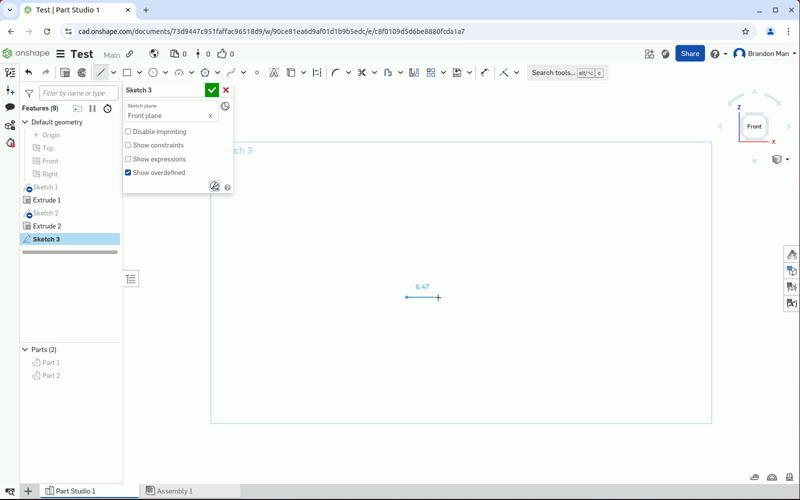
click(438, 297)
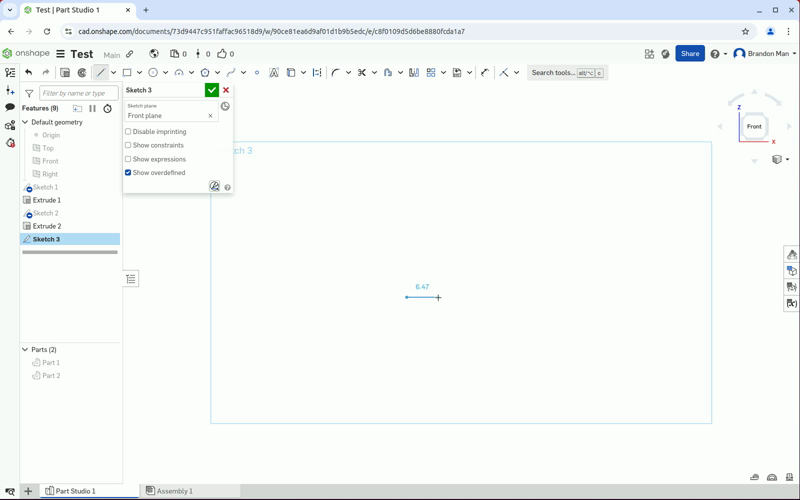
key_up(shift)
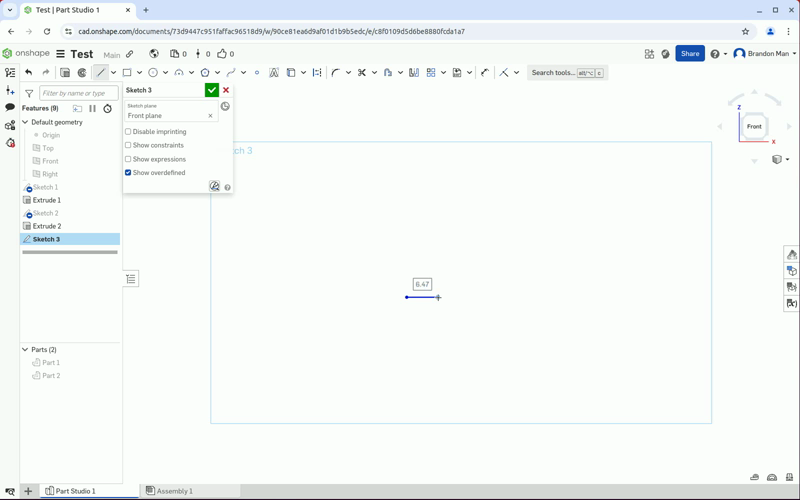
key(esc)
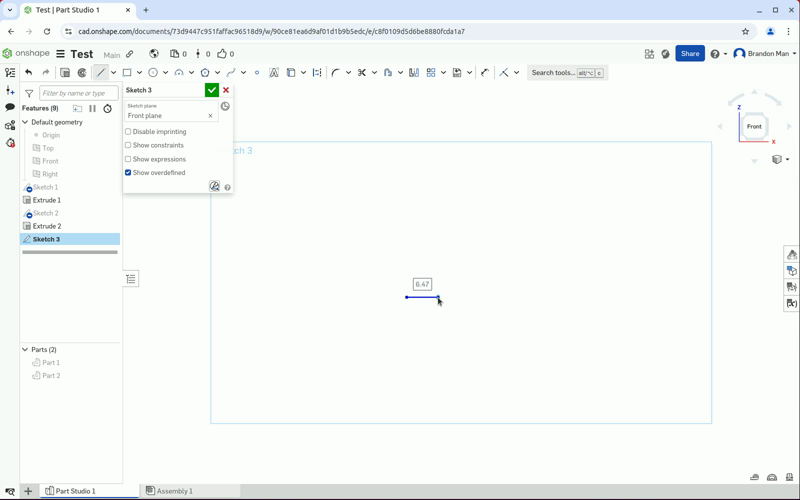
key(a)
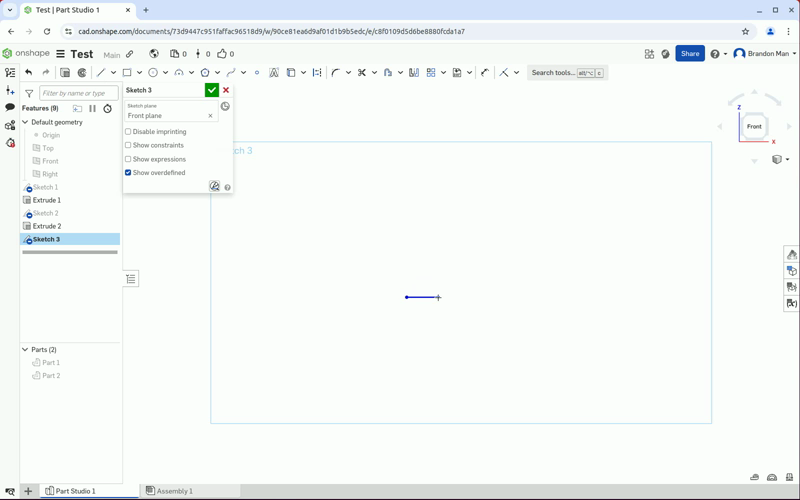
mouse_move(438, 297)
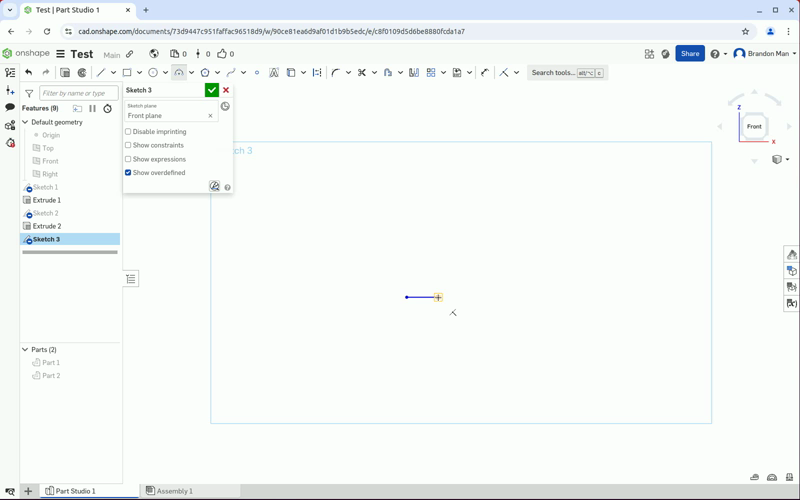
click(438, 297)
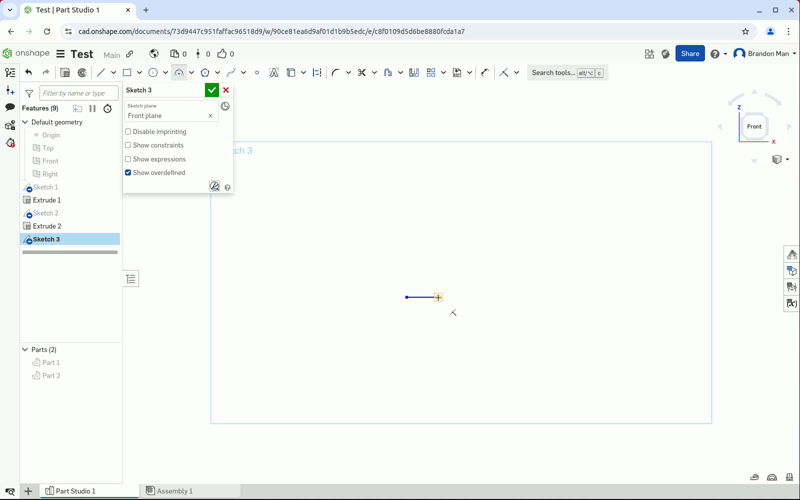
key_down(shift)
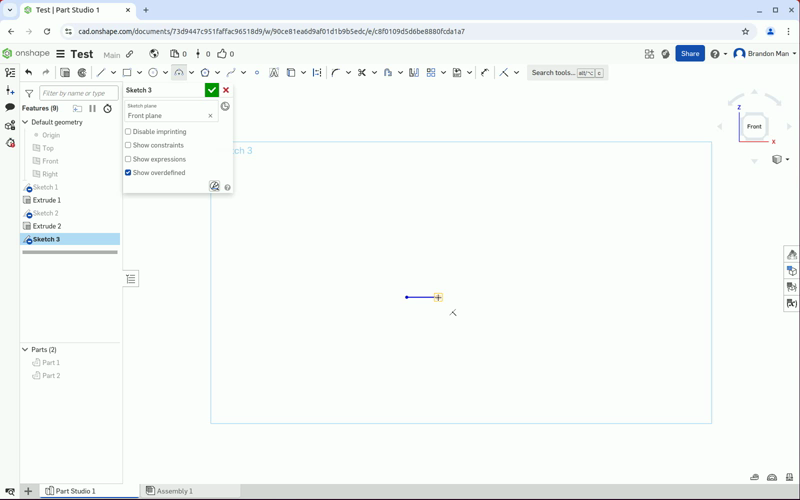
mouse_move(438, 267)
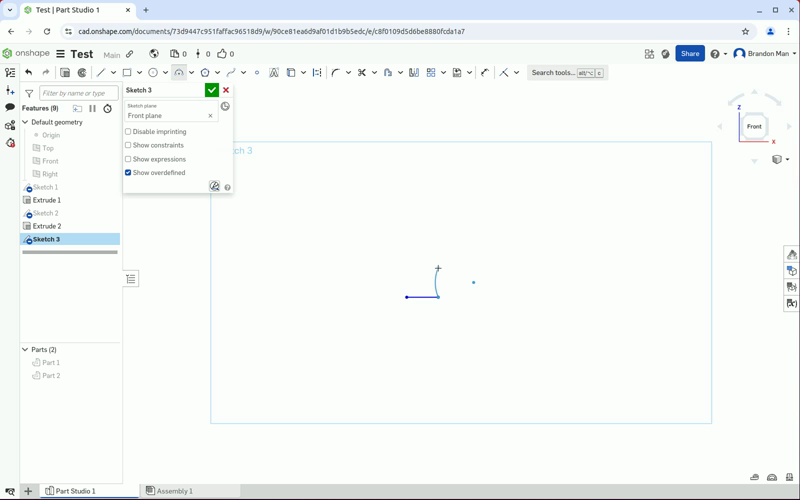
click(438, 267)
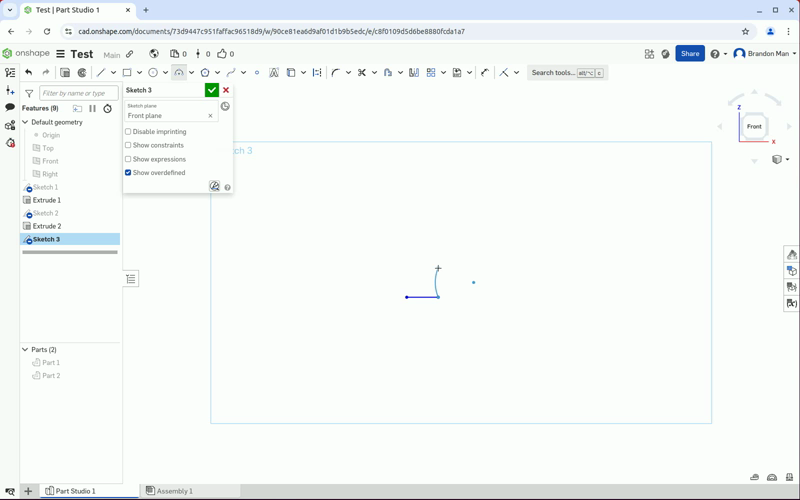
mouse_move(434, 282)
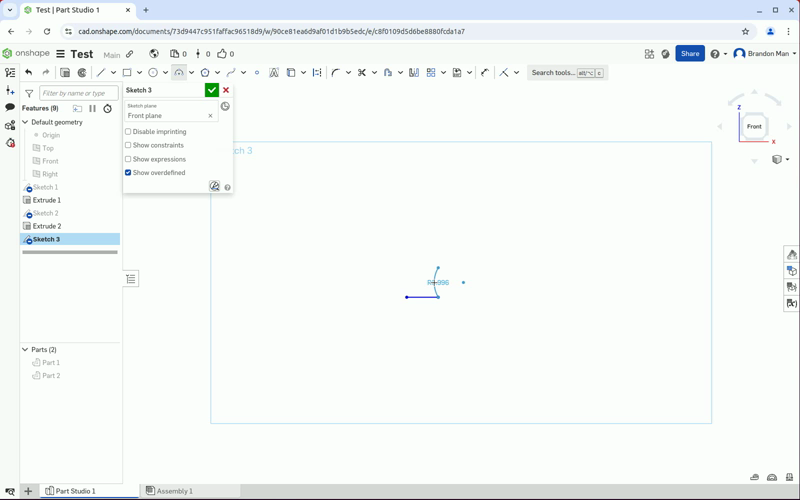
click(434, 282)
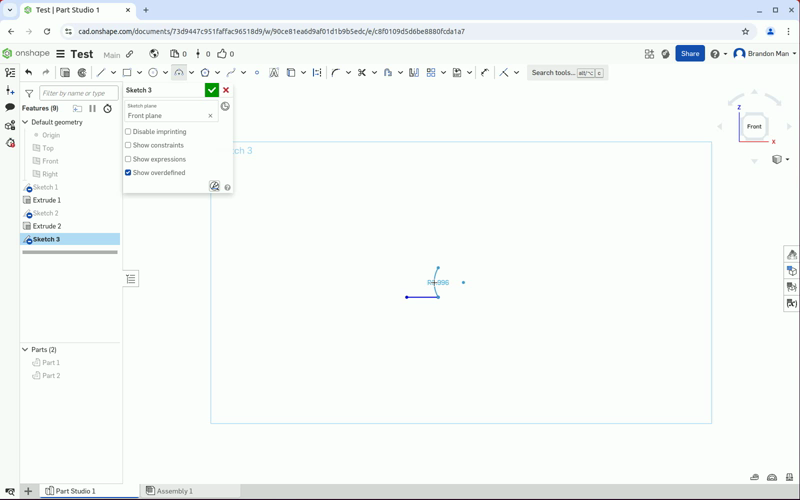
key_up(shift)
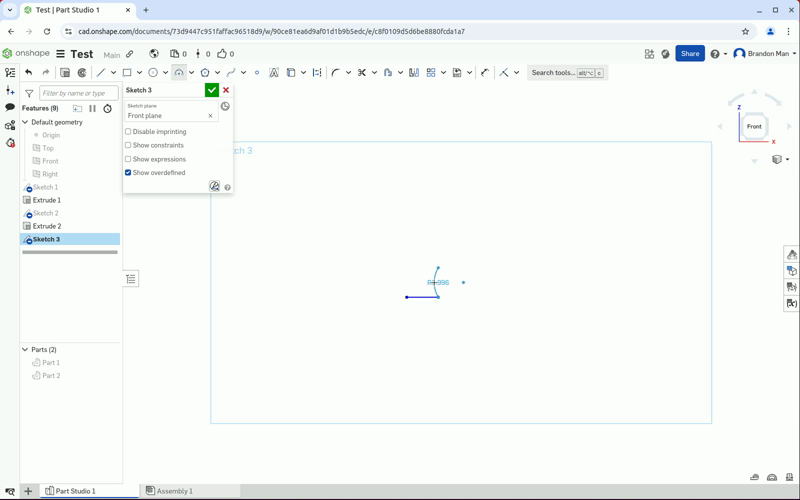
key(esc)
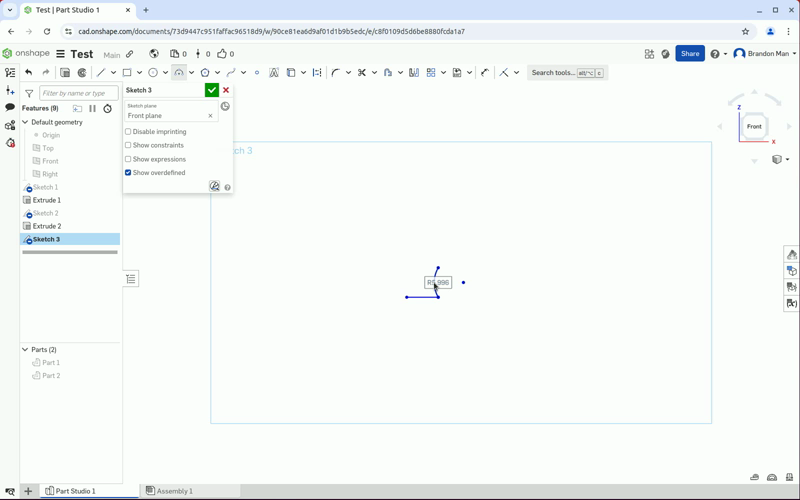
key(l)
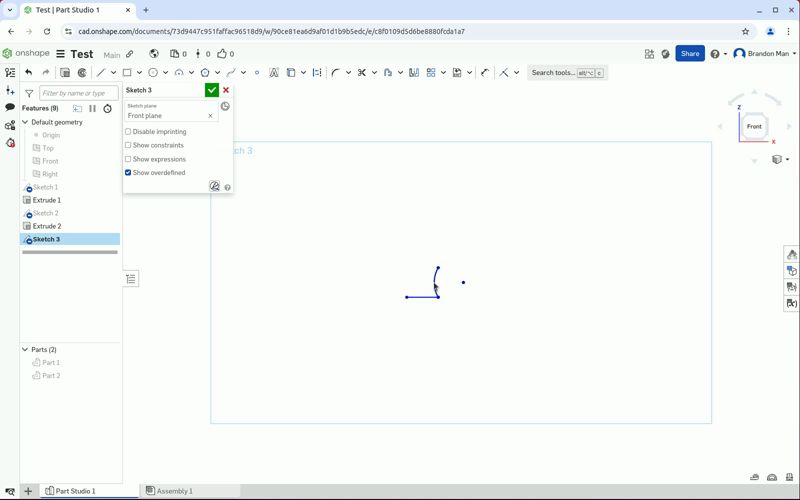
mouse_move(438, 267)
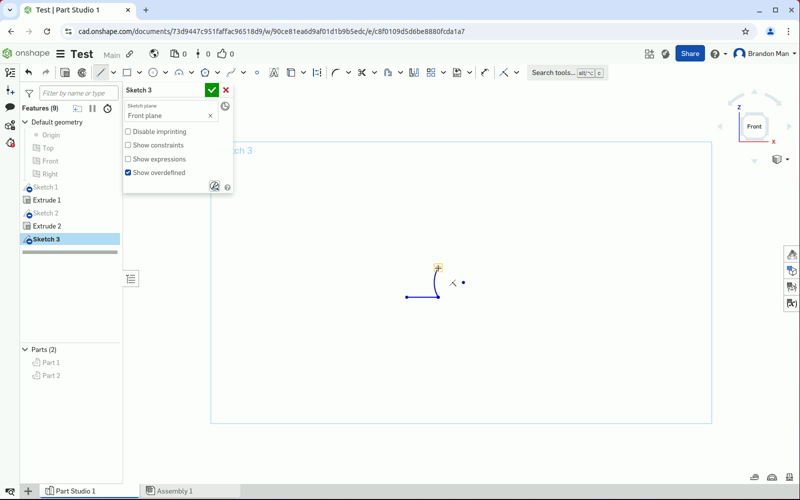
click(438, 267)
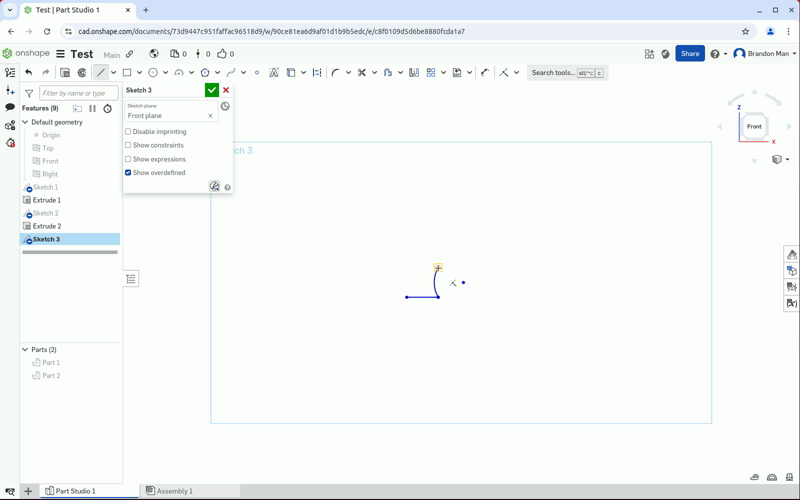
key_down(shift)
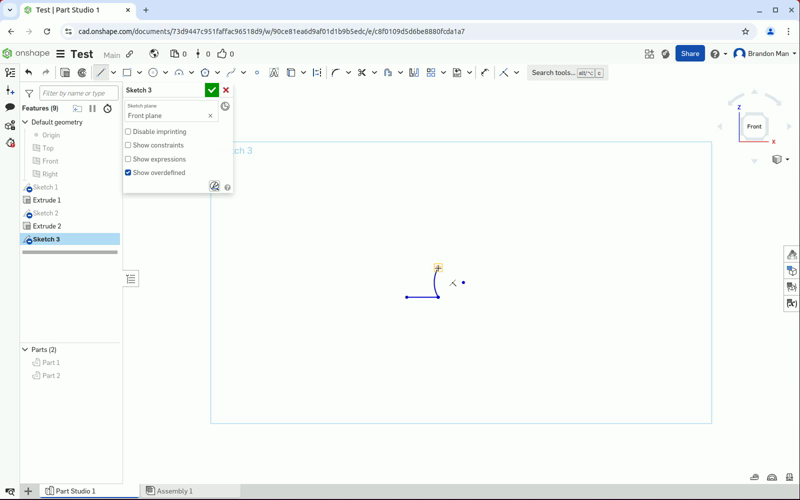
mouse_move(468, 267)
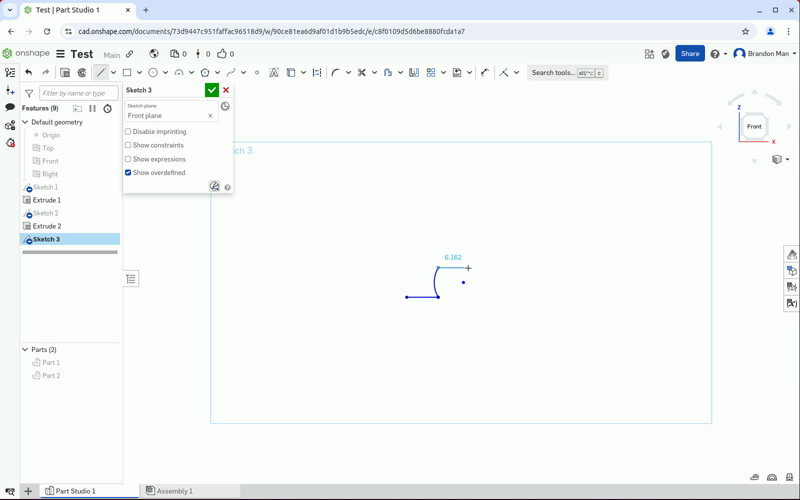
mouse_move(406, 267)
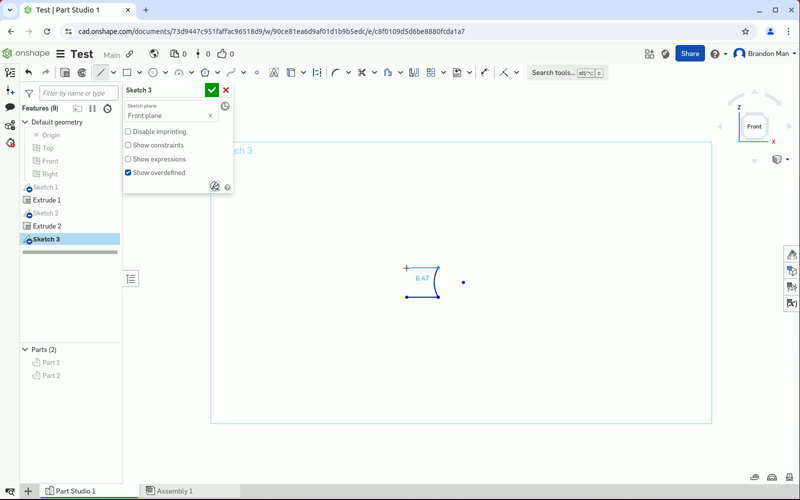
click(406, 267)
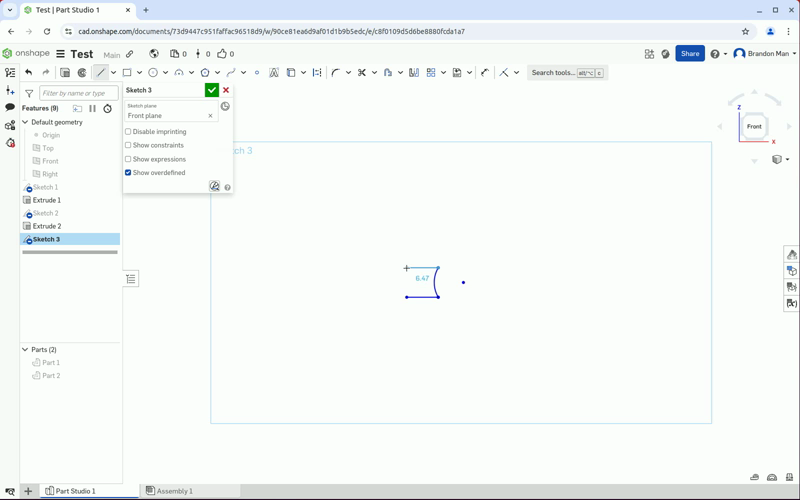
key_up(shift)
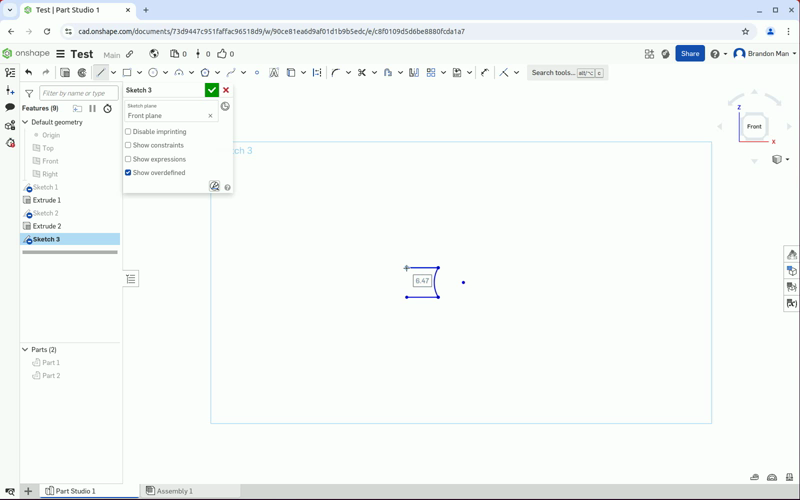
key(esc)
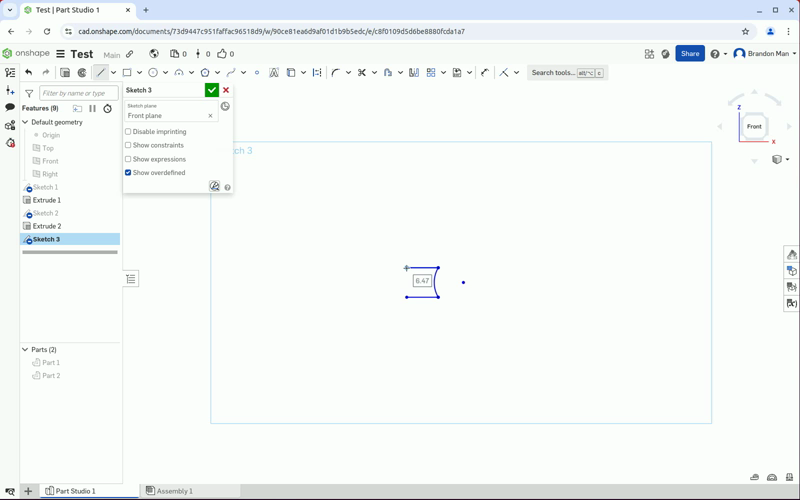
key(a)
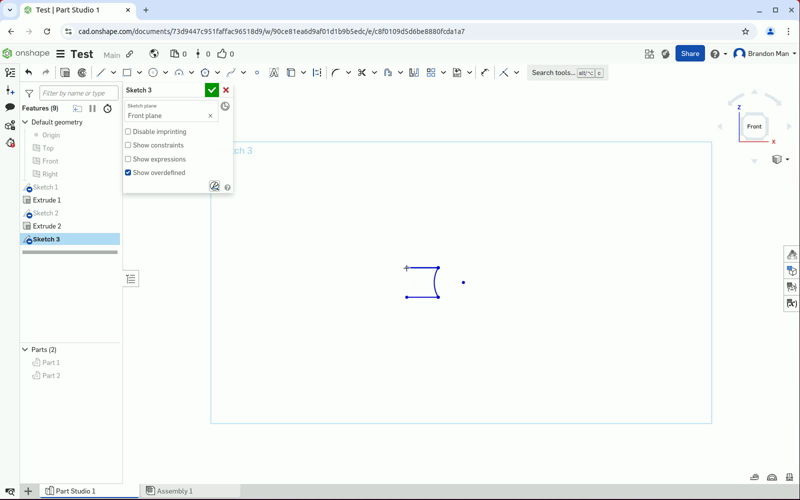
mouse_move(406, 267)
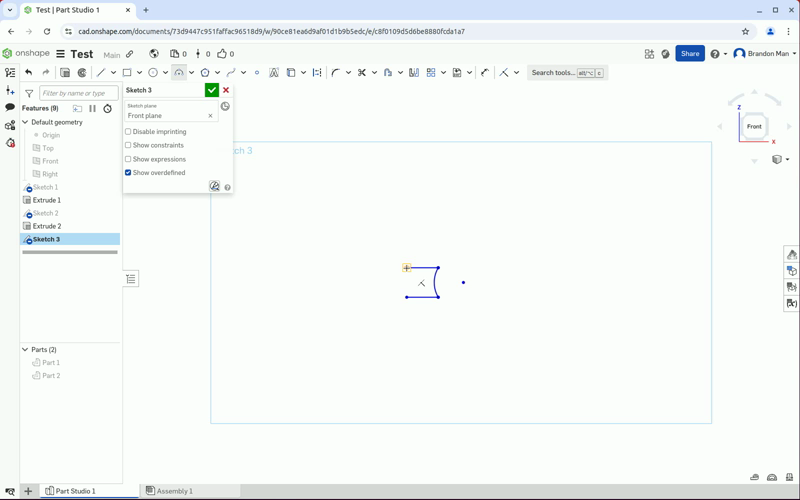
click(406, 267)
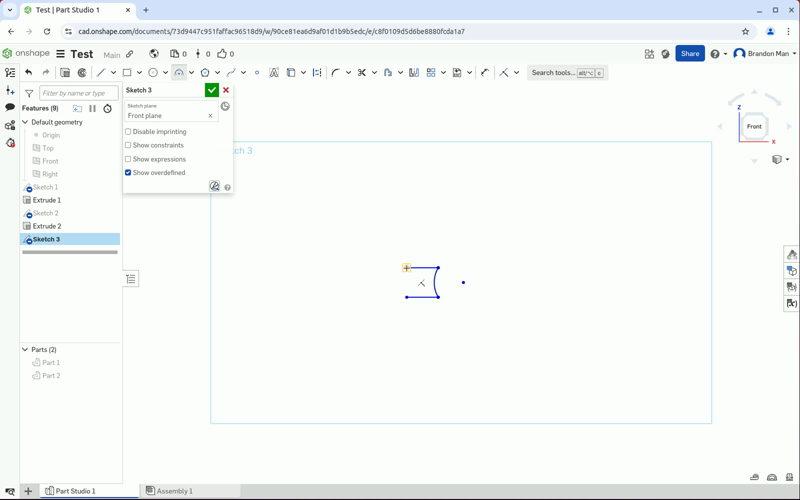
mouse_move(406, 297)
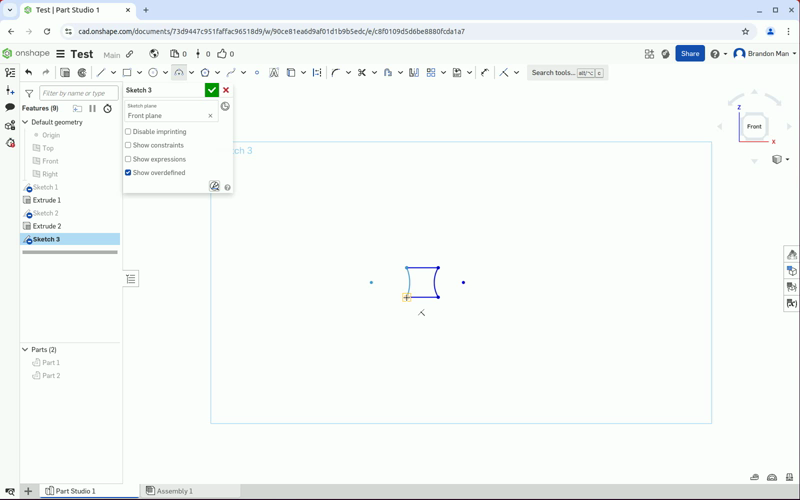
click(406, 297)
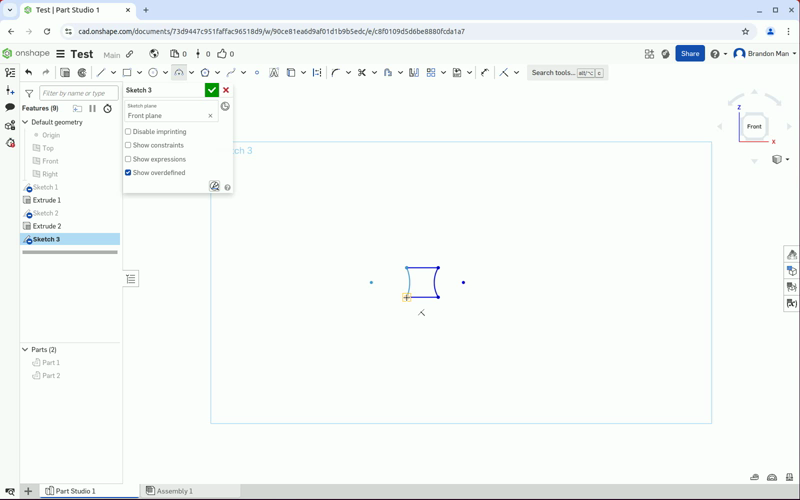
key_down(shift)
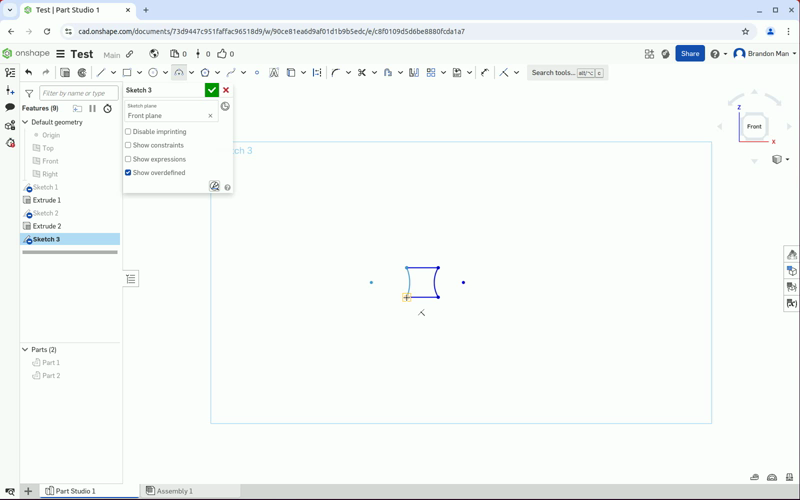
mouse_move(404, 282)
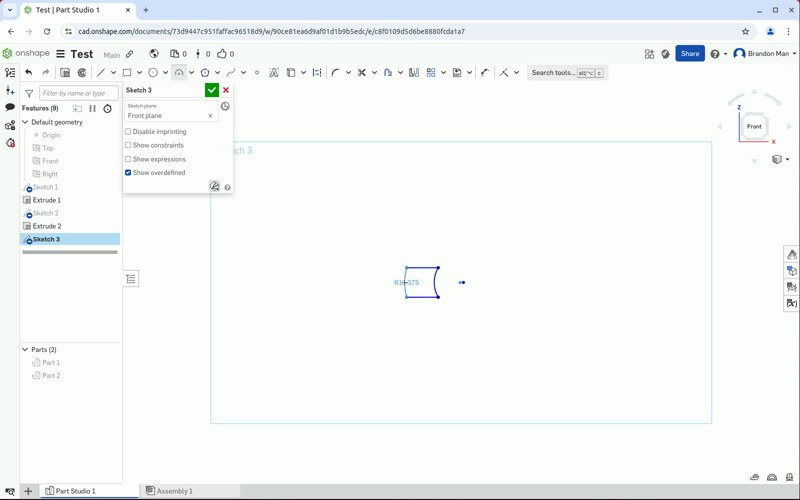
click(404, 282)
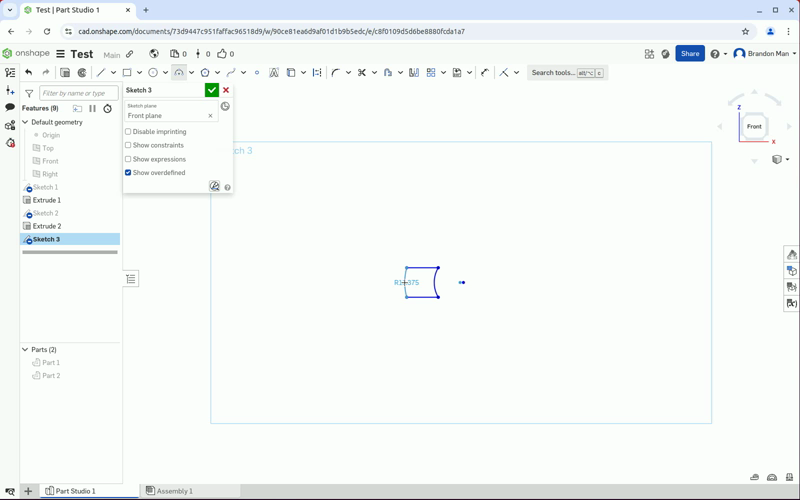
key_up(shift)
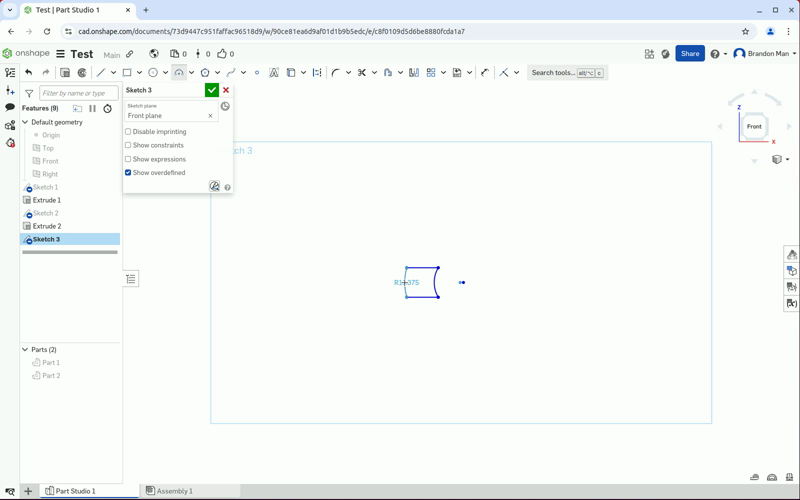
key(esc)
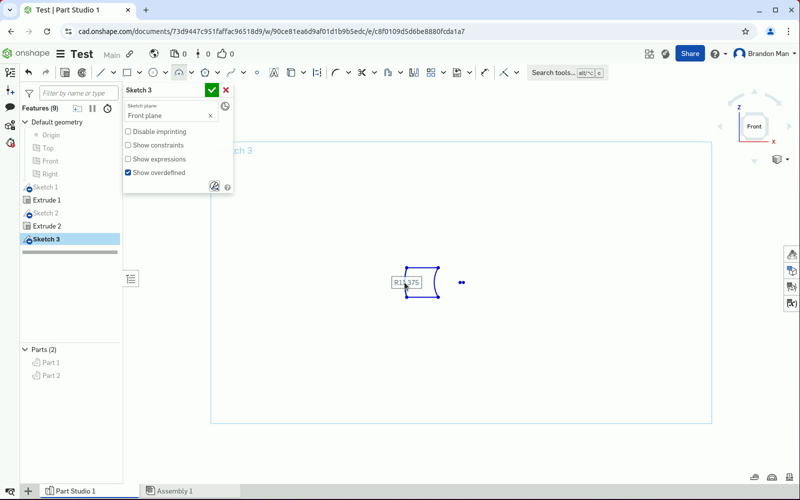
mouse_move(423, 283)
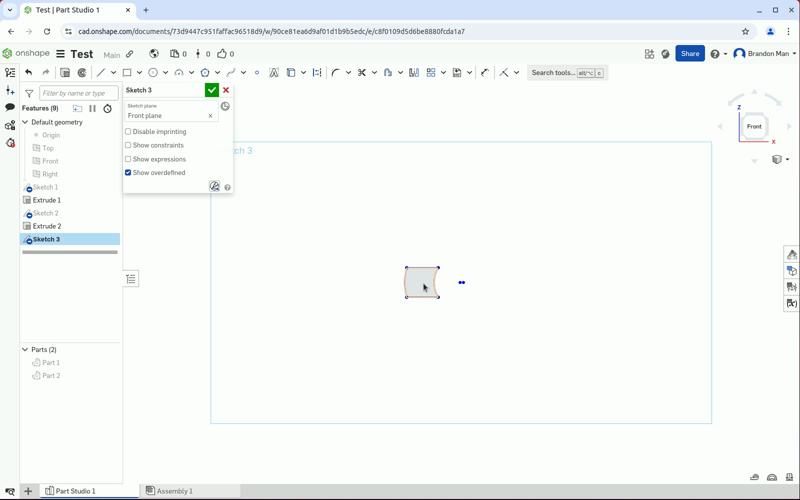
scroll(6)
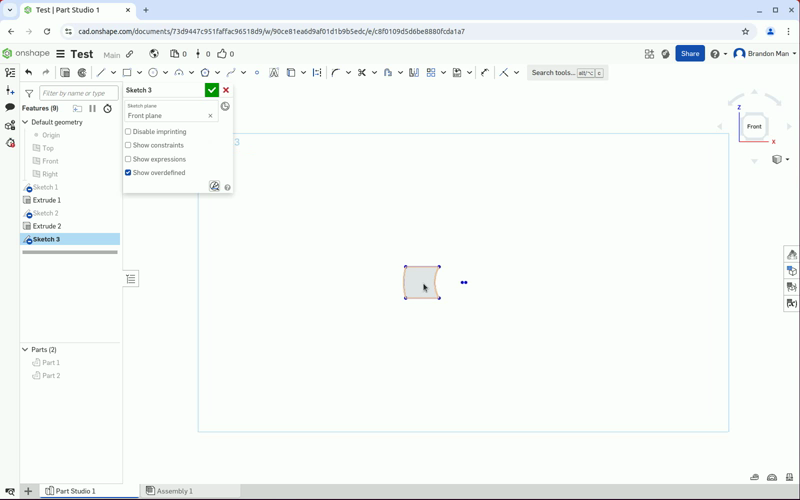
scroll(6)
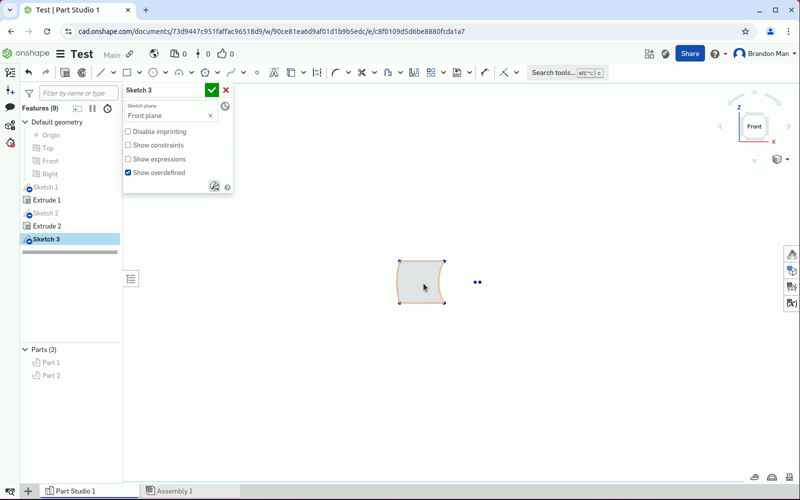
scroll(6)
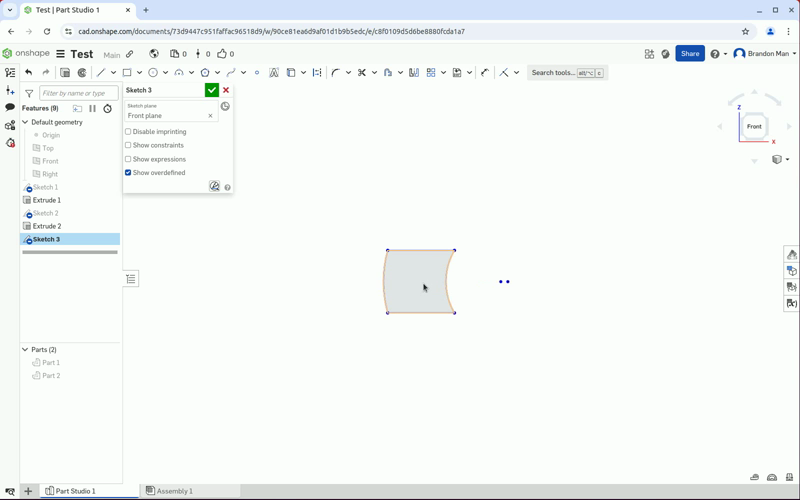
scroll(6)
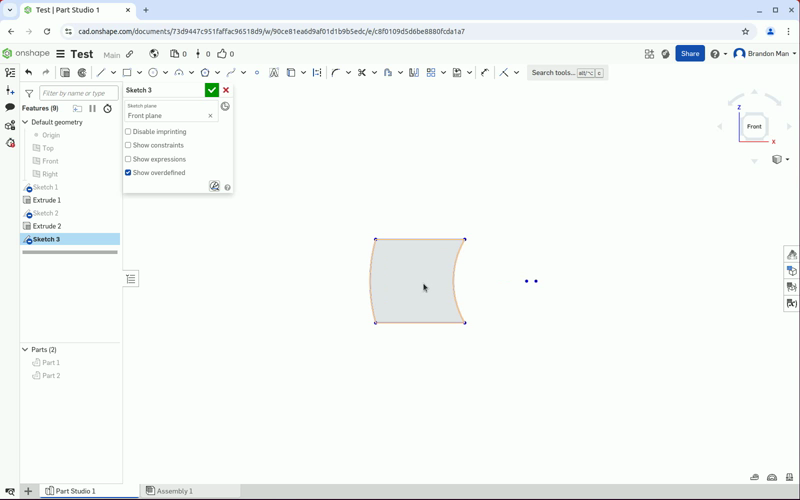
scroll(6)
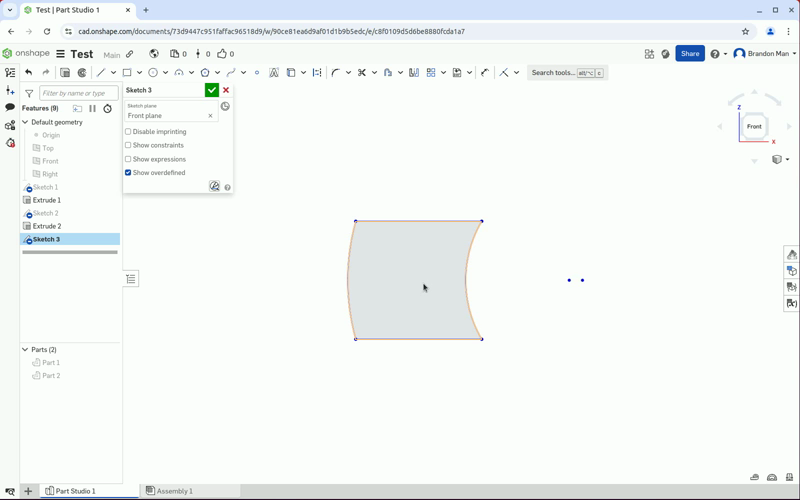
scroll(6)
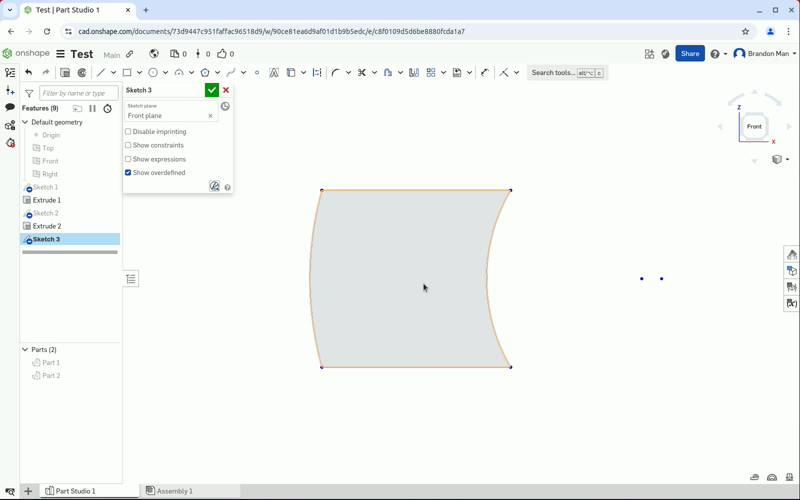
scroll(6)
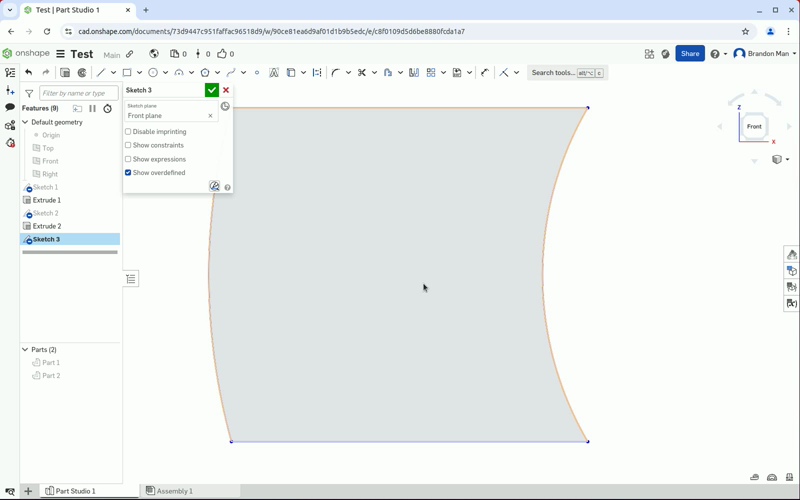
click(423, 283)
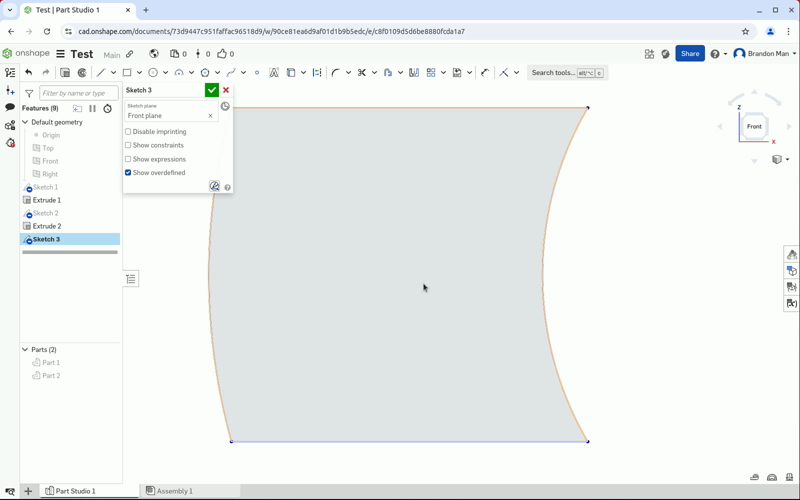
scroll(-6)
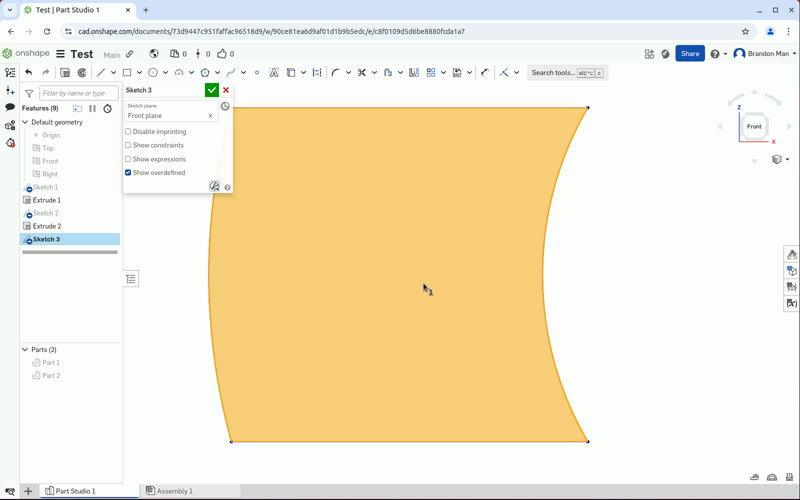
scroll(-6)
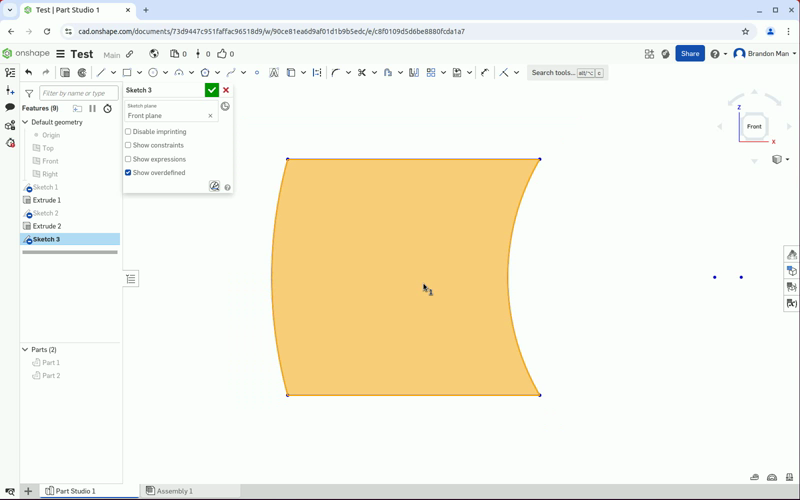
scroll(-6)
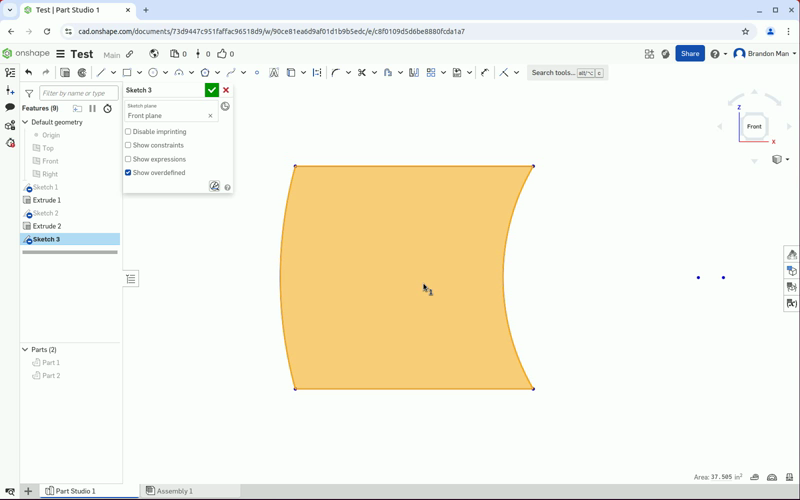
scroll(-6)
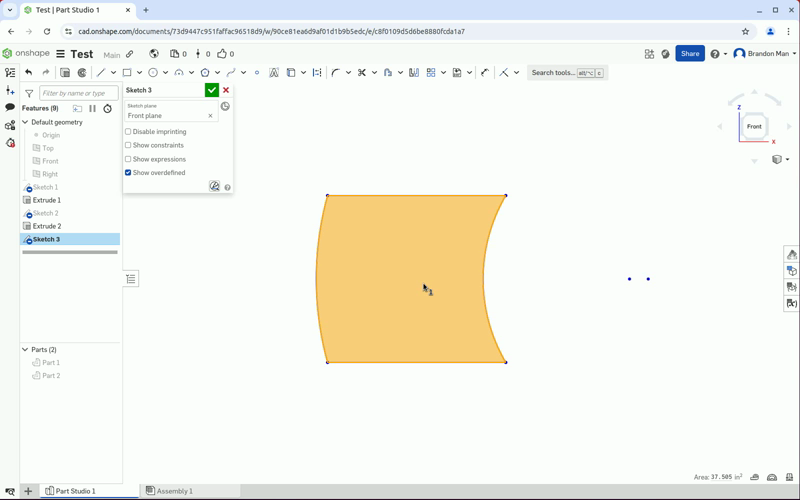
scroll(-6)
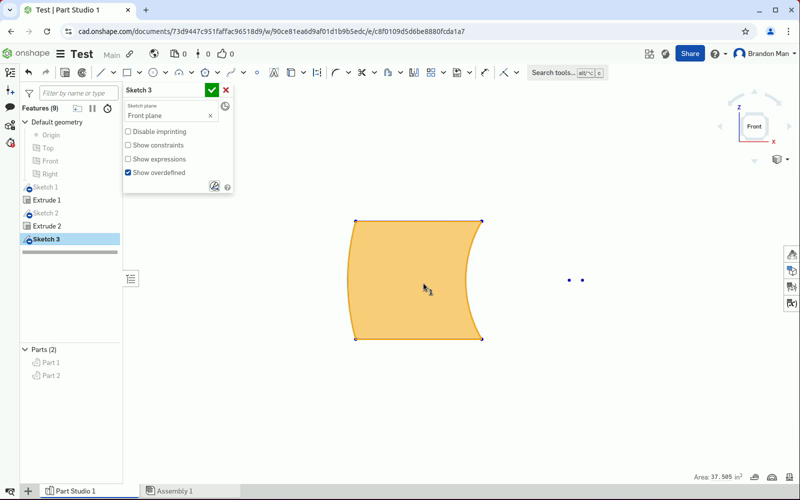
scroll(-6)
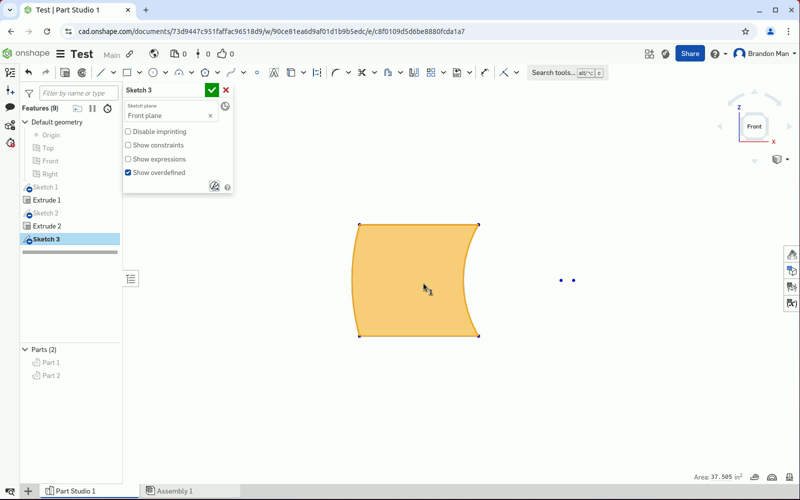
scroll(-6)
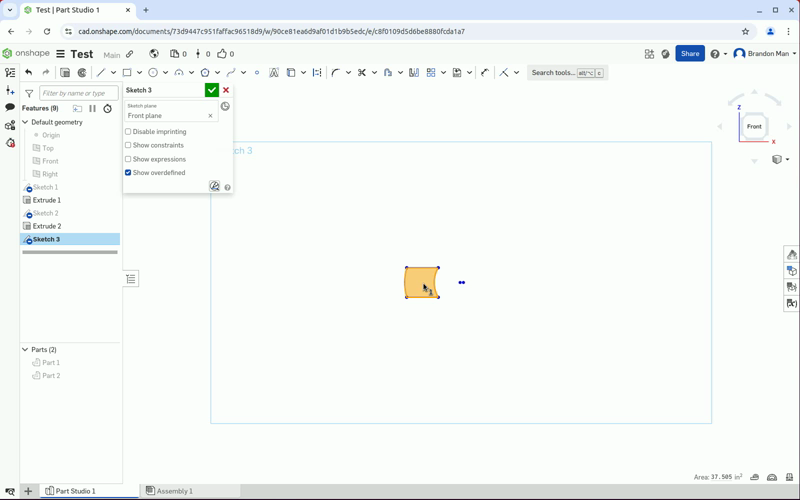
mouse_move(73, 352)
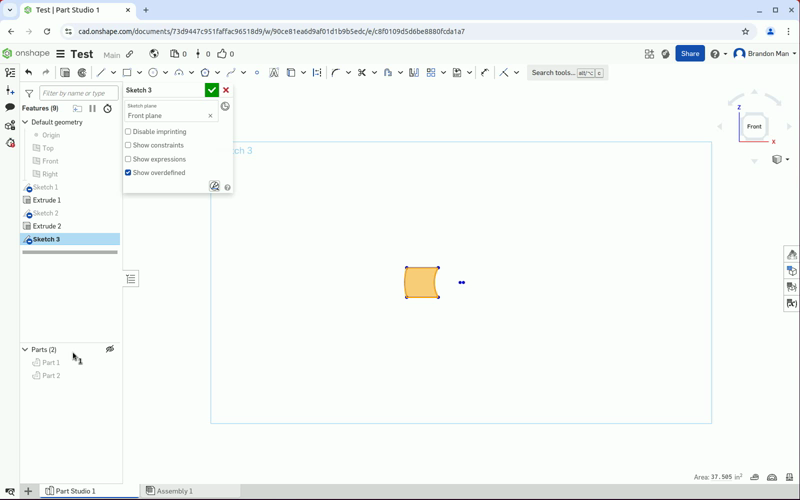
key(shift+y)
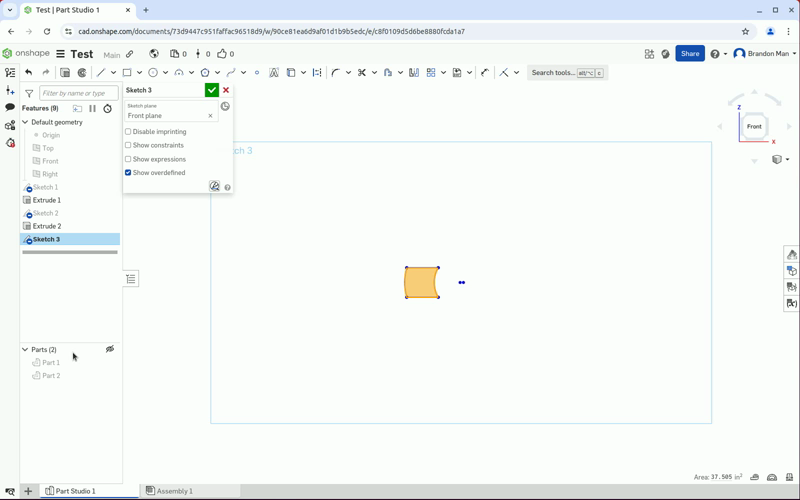
key(shift+e)
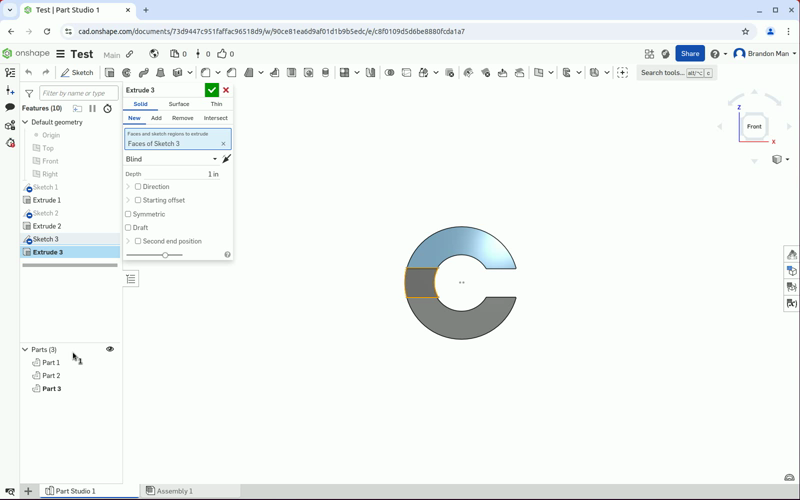
mouse_move(143, 106)
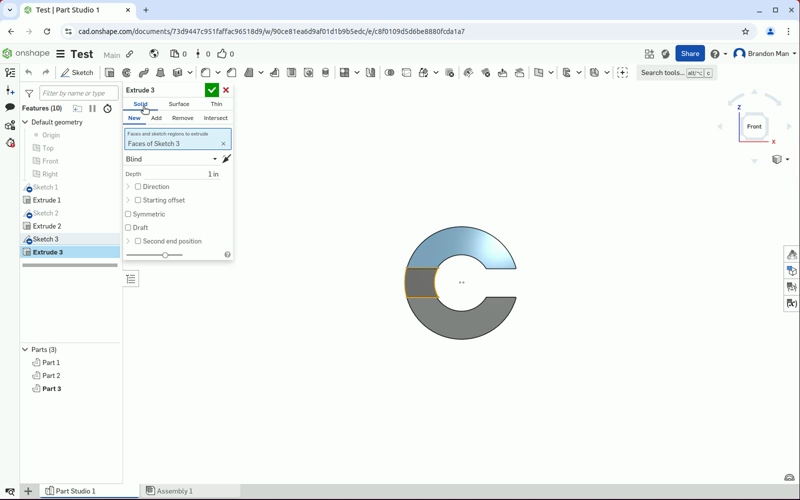
click(143, 106)
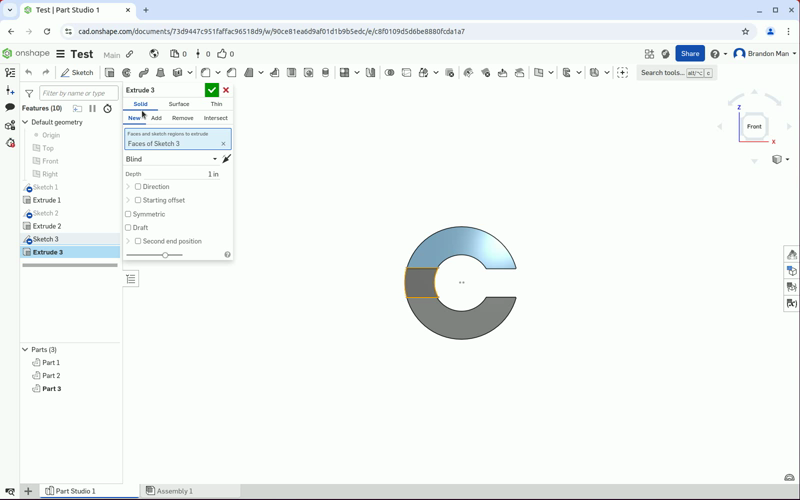
mouse_move(137, 120)
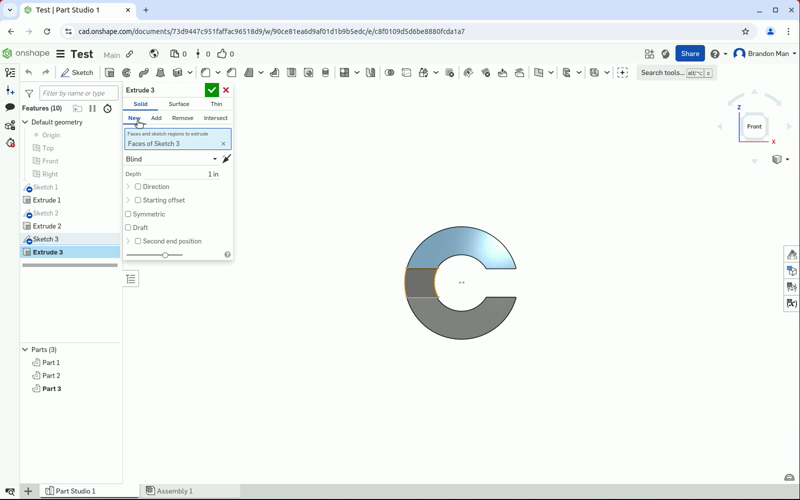
click(137, 120)
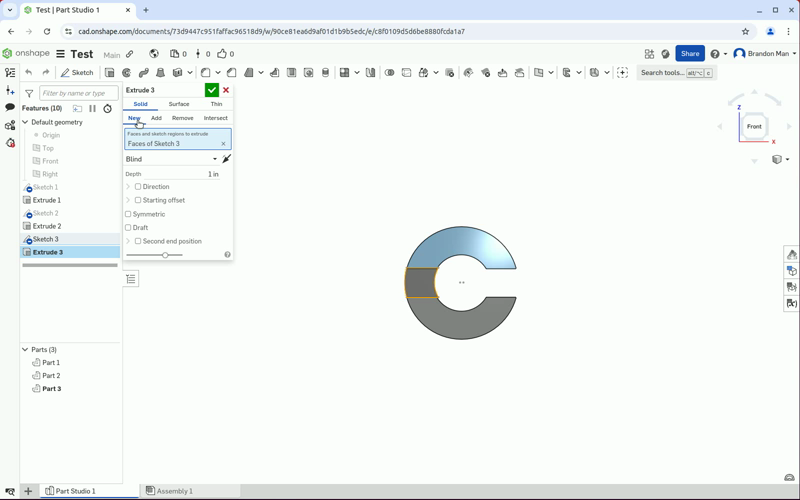
key(tab, 4)
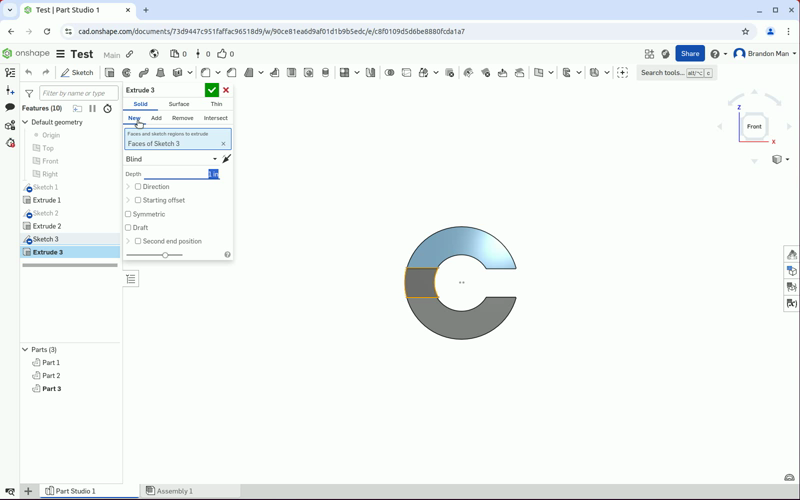
text(11.554)
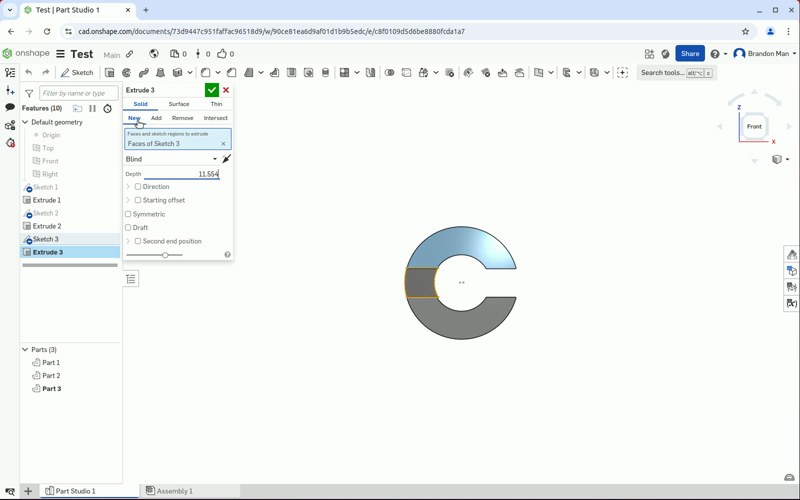
key(enter)
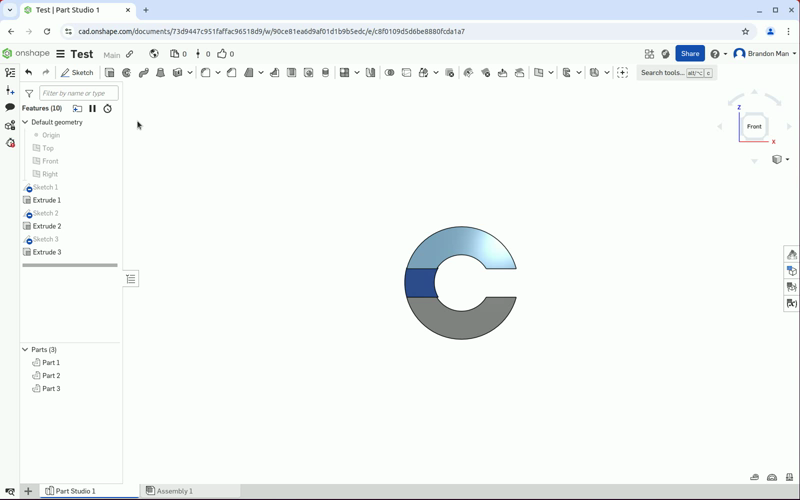
key(shift+h)
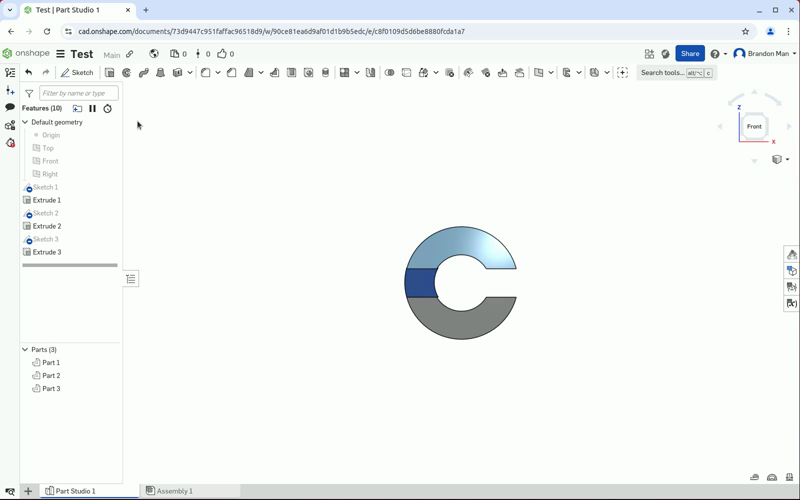
key(shift+h)
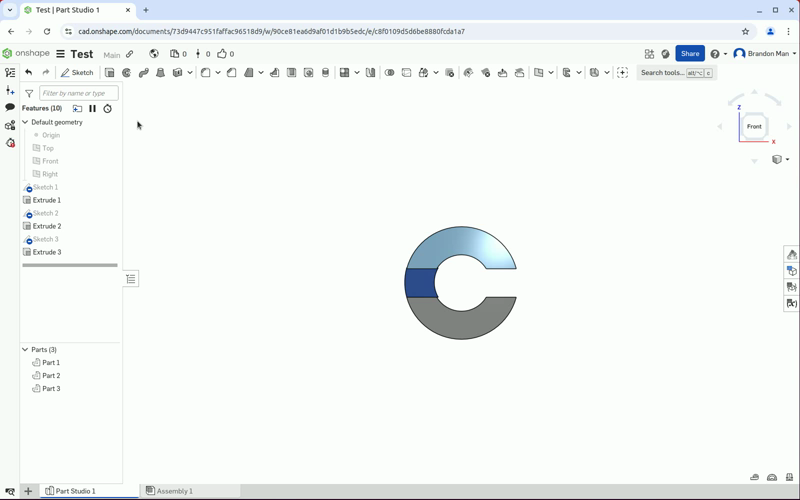
mouse_move(73, 189)
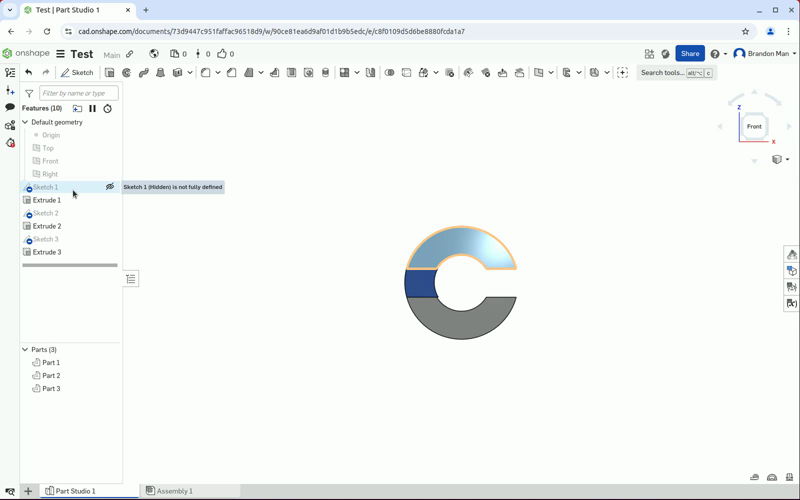
click(73, 189)
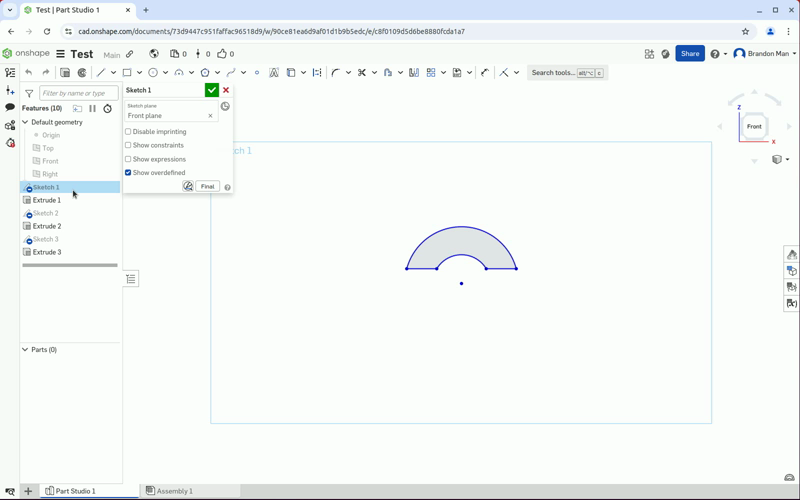
mouse_move(229, 92)
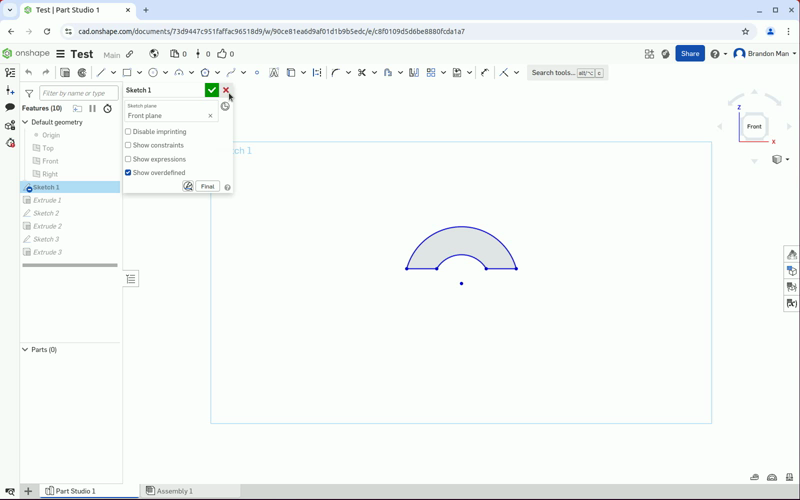
click(229, 92)
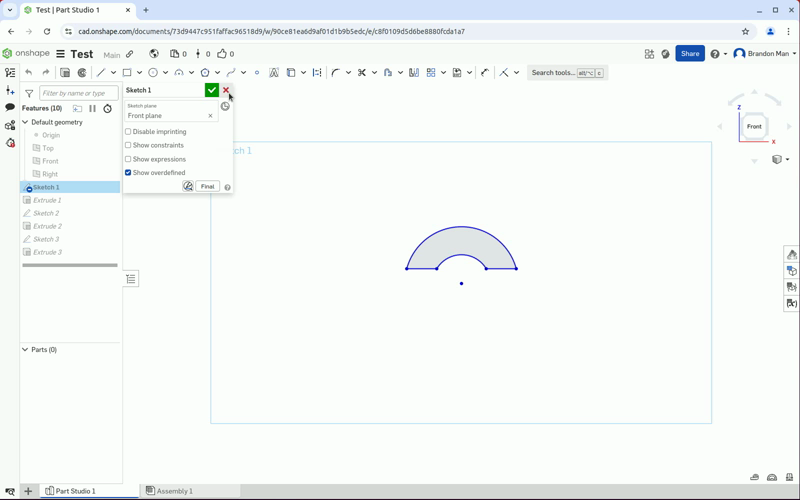
key(shift+s)
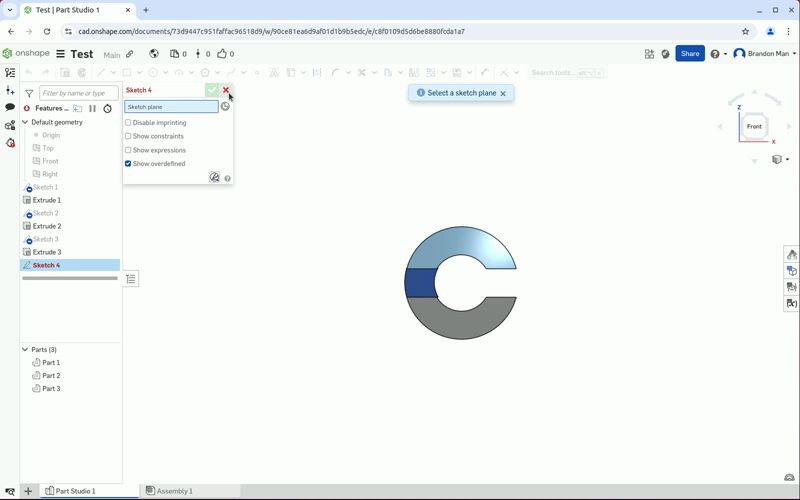
mouse_move(73, 163)
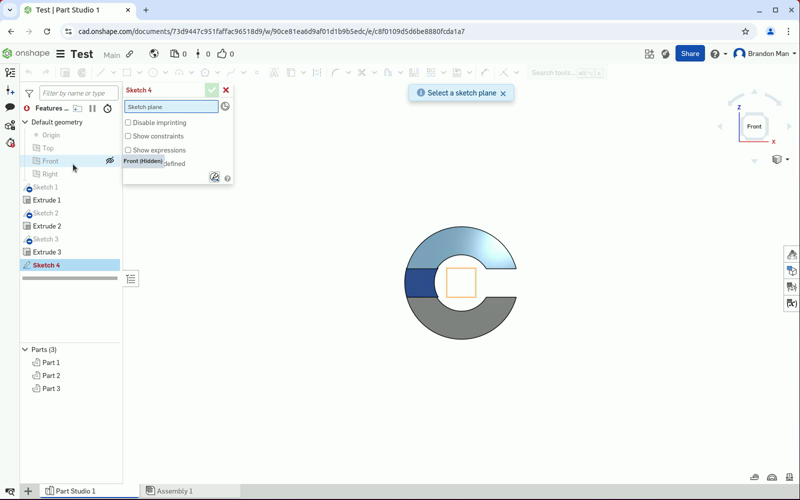
click(73, 163)
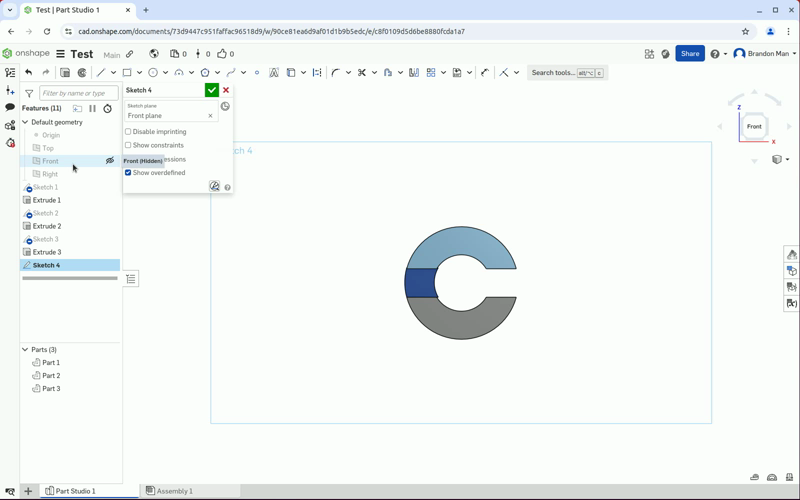
mouse_move(73, 352)
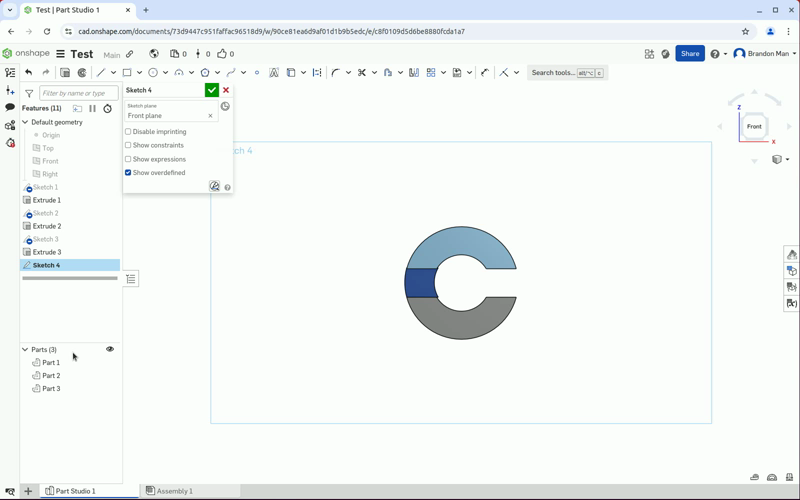
key(y)
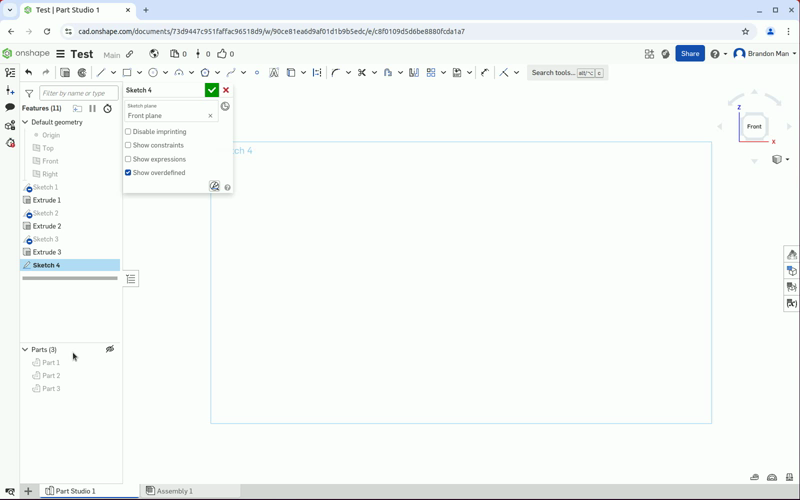
key(l)
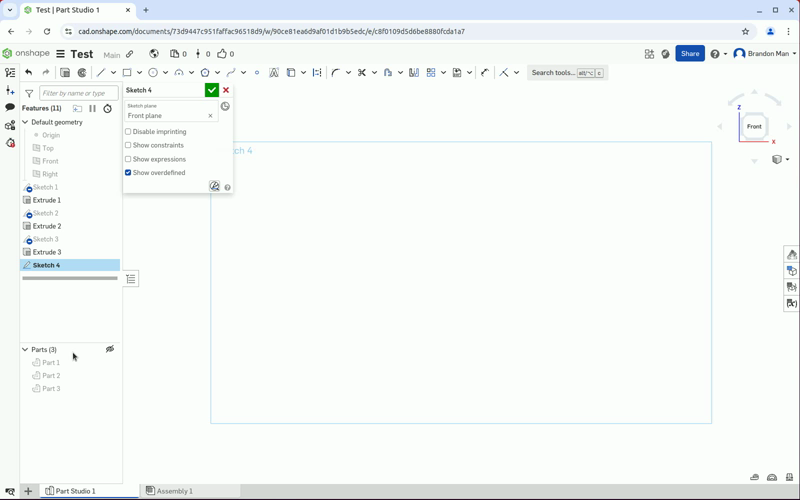
key_down(shift)
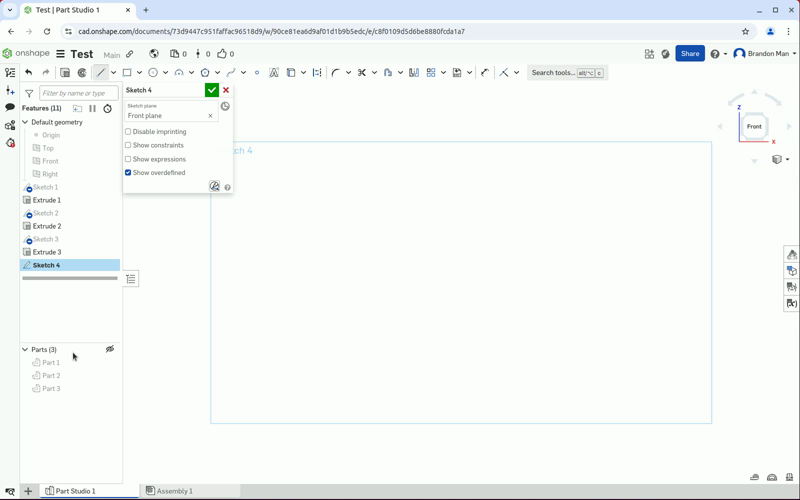
mouse_move(485, 297)
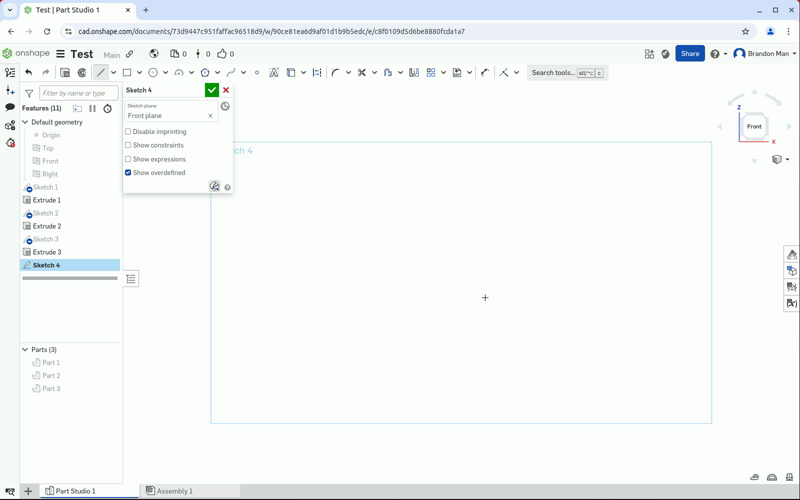
click(485, 297)
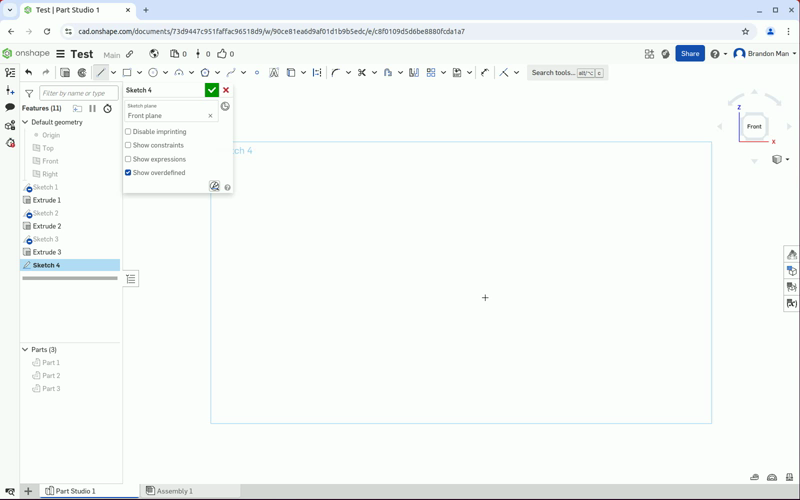
key_up(shift)
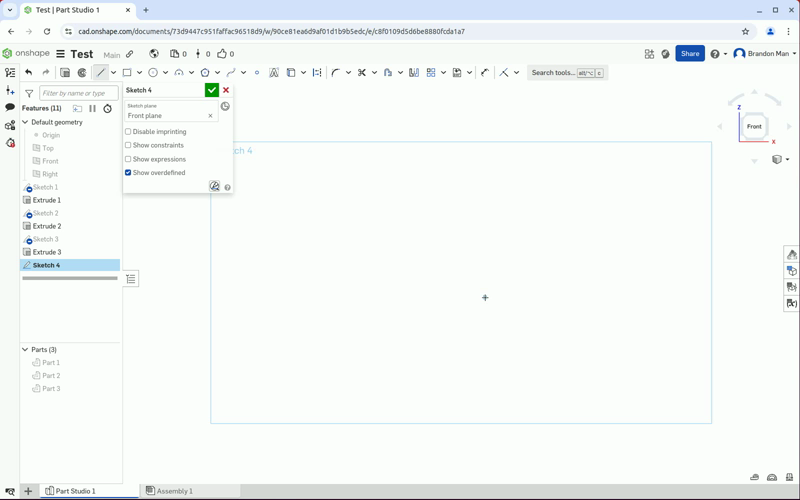
key_down(shift)
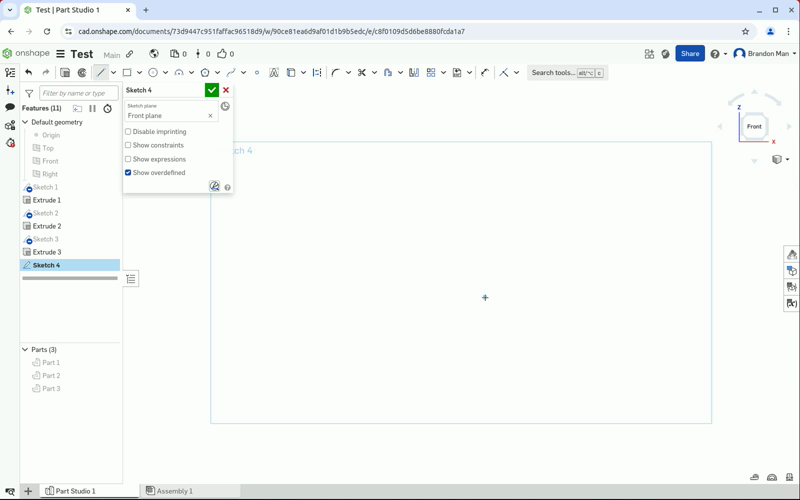
mouse_move(515, 297)
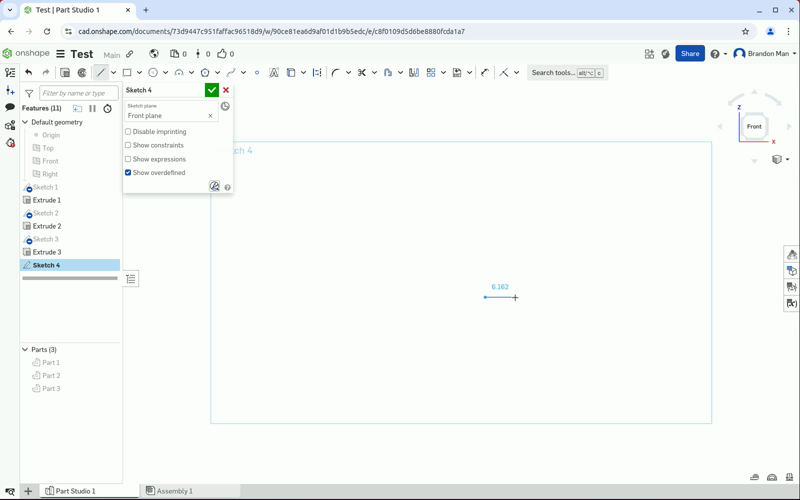
mouse_move(515, 297)
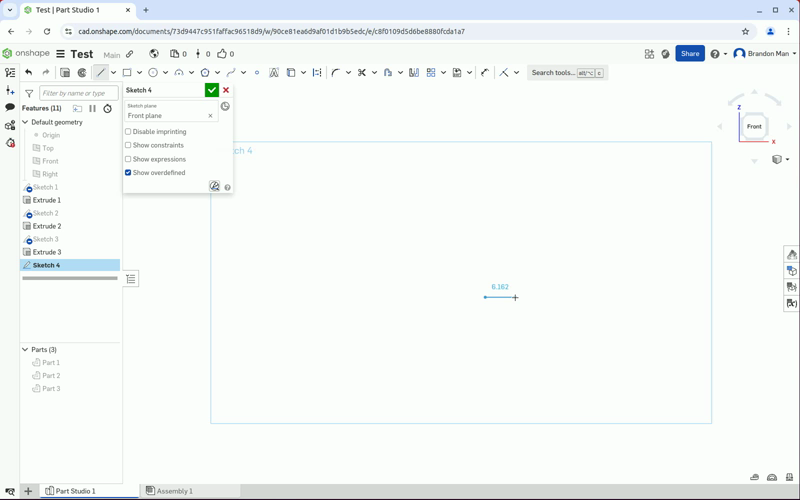
click(515, 297)
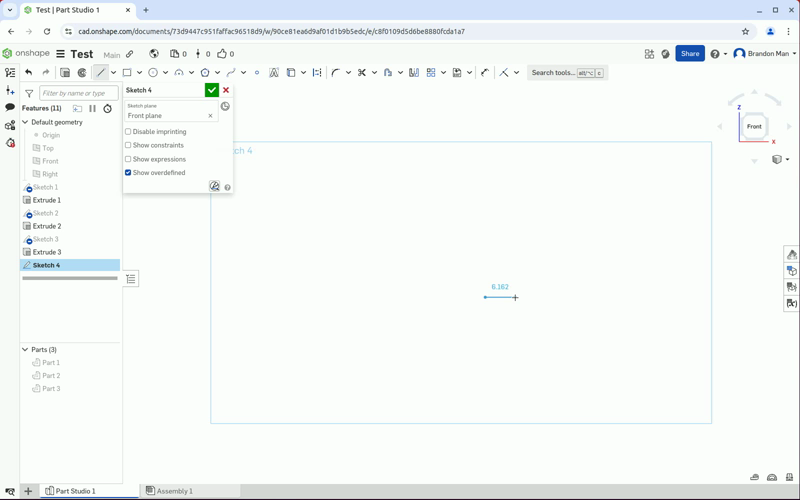
key_up(shift)
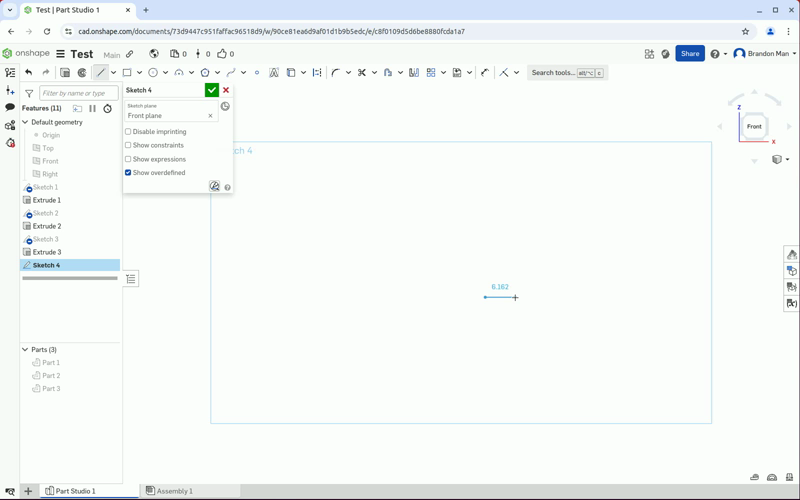
key_down(shift)
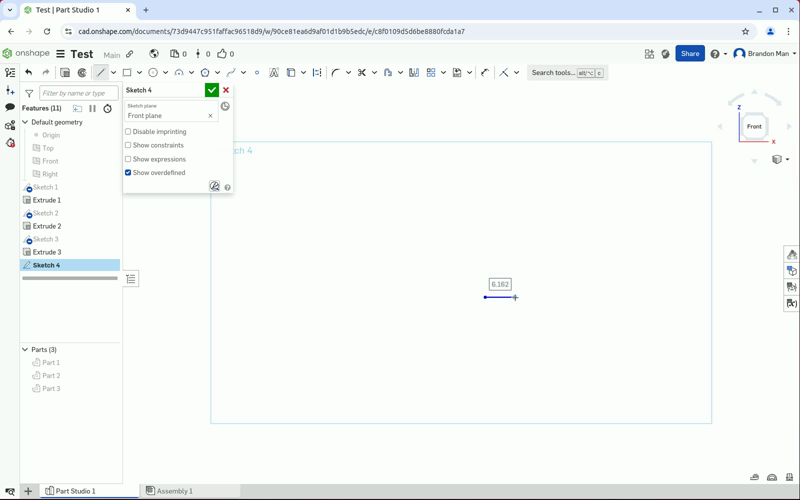
mouse_move(545, 297)
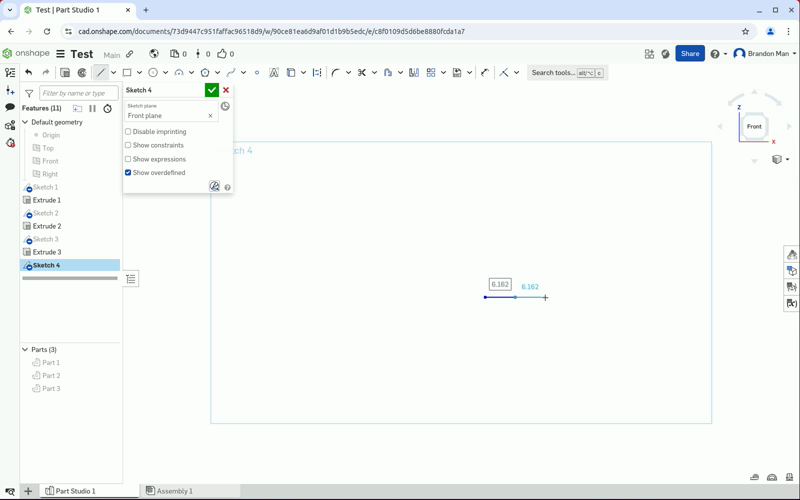
mouse_move(573, 297)
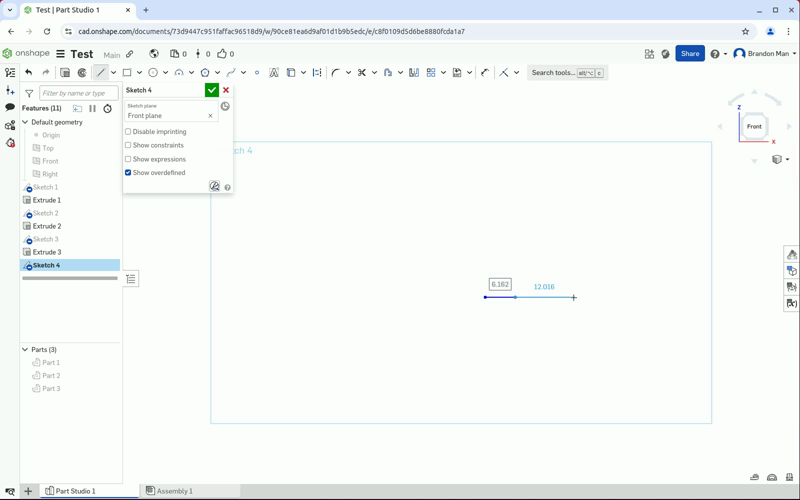
click(573, 297)
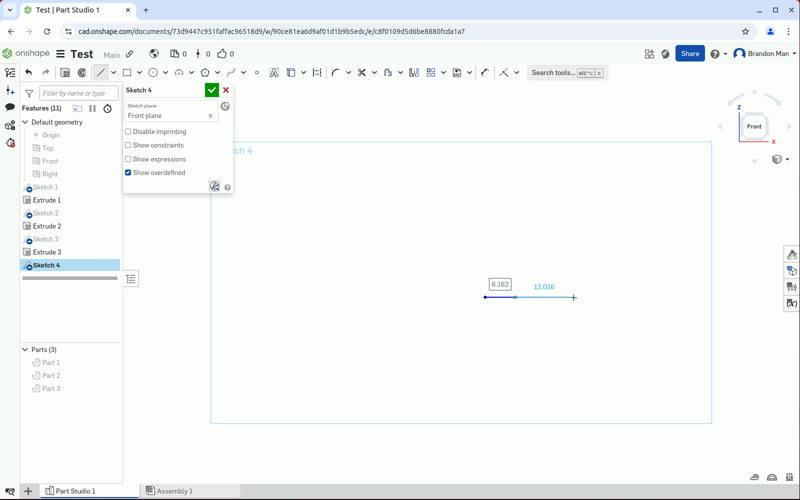
key_up(shift)
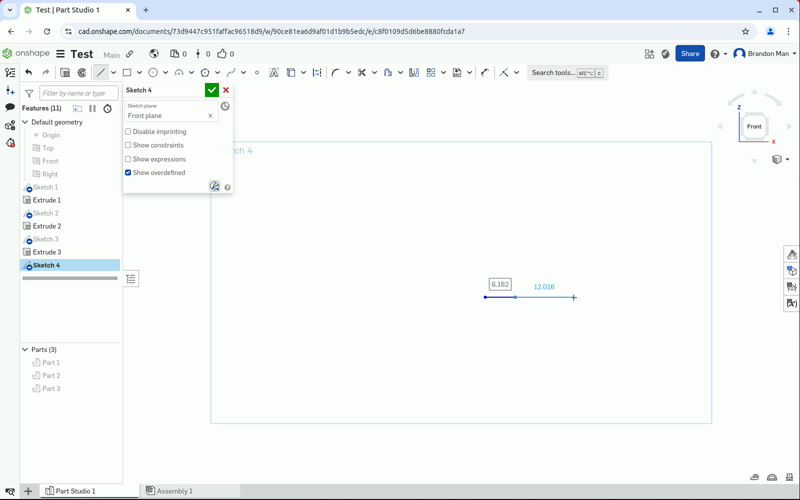
key_down(shift)
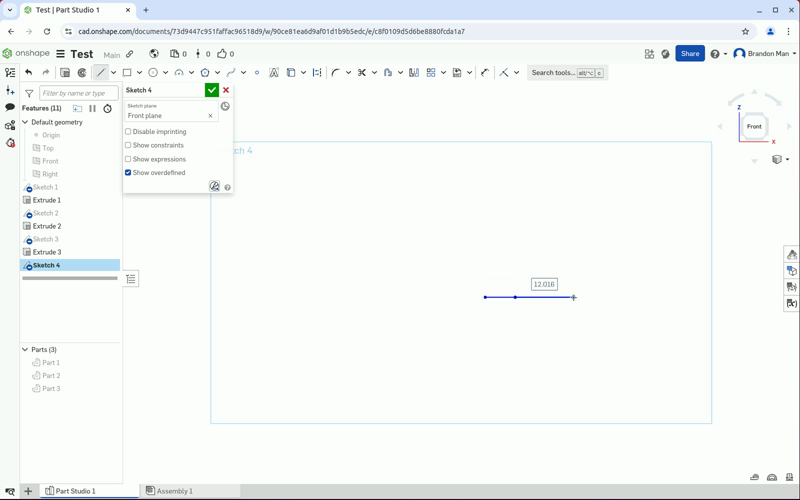
mouse_move(589, 297)
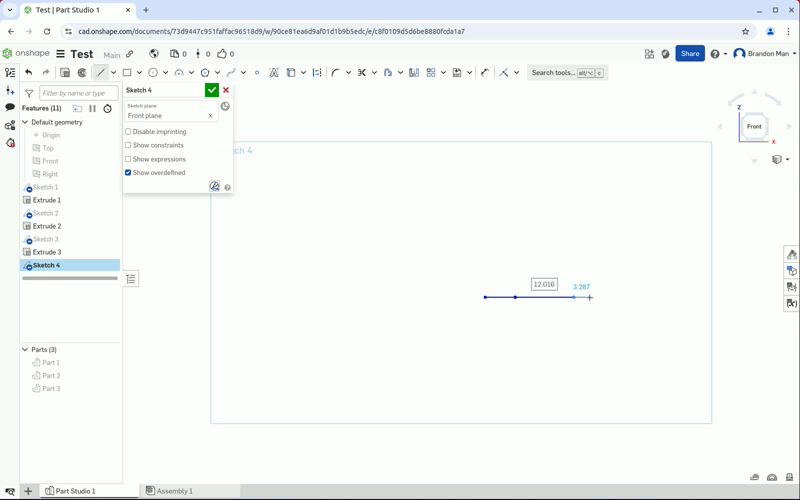
mouse_move(573, 269)
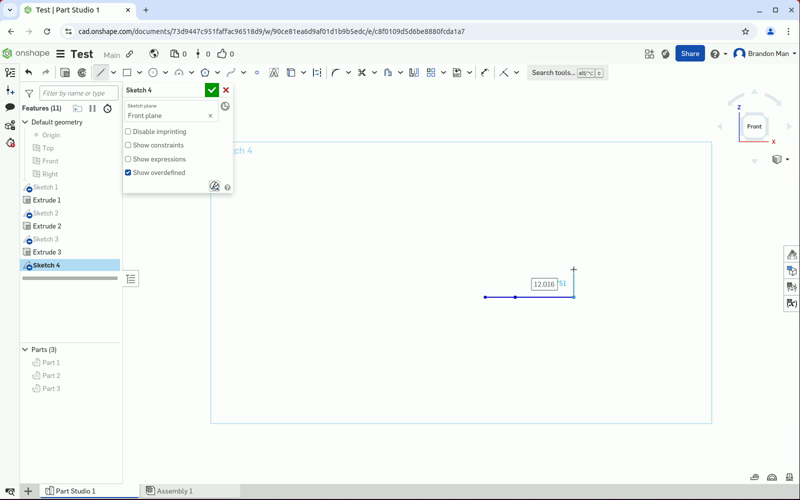
click(573, 269)
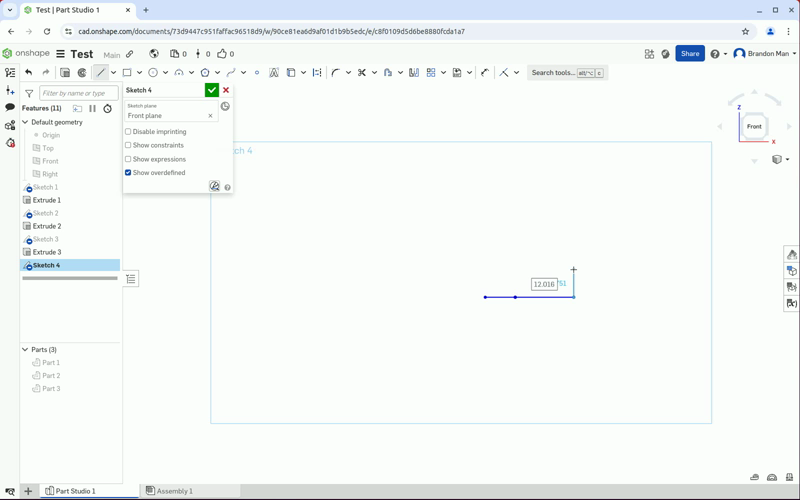
key_up(shift)
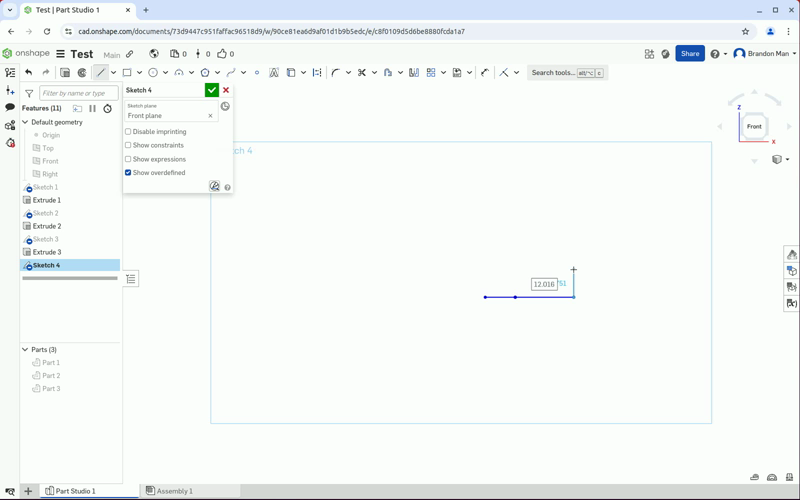
key_down(shift)
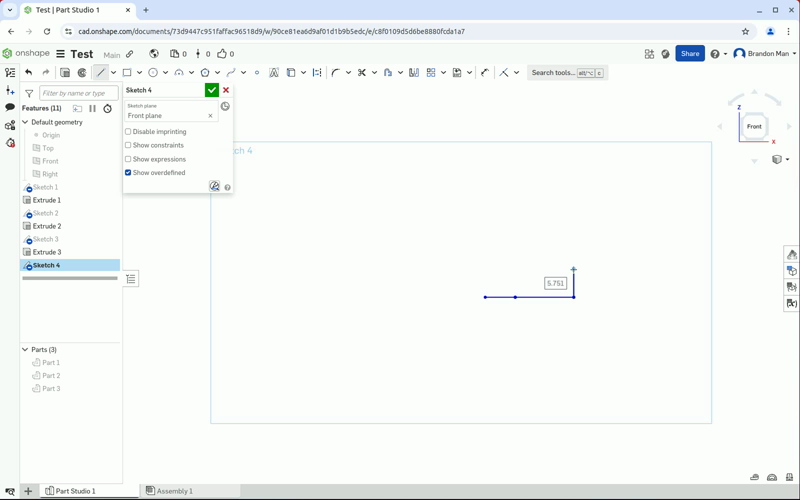
mouse_move(589, 269)
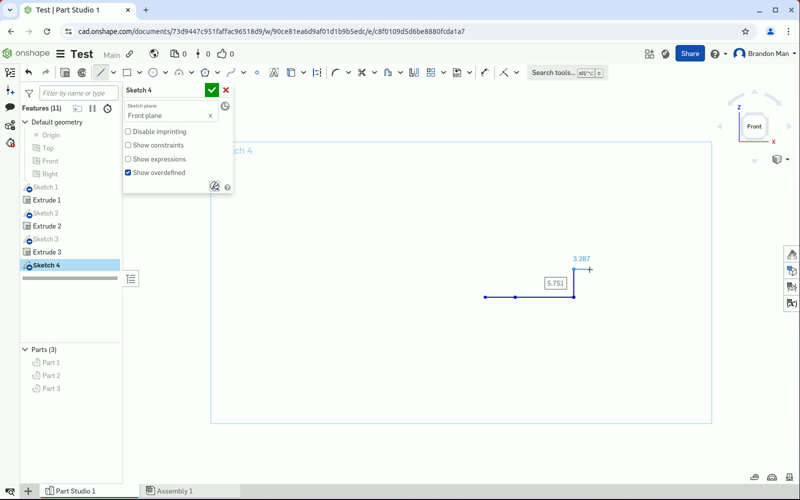
mouse_move(515, 269)
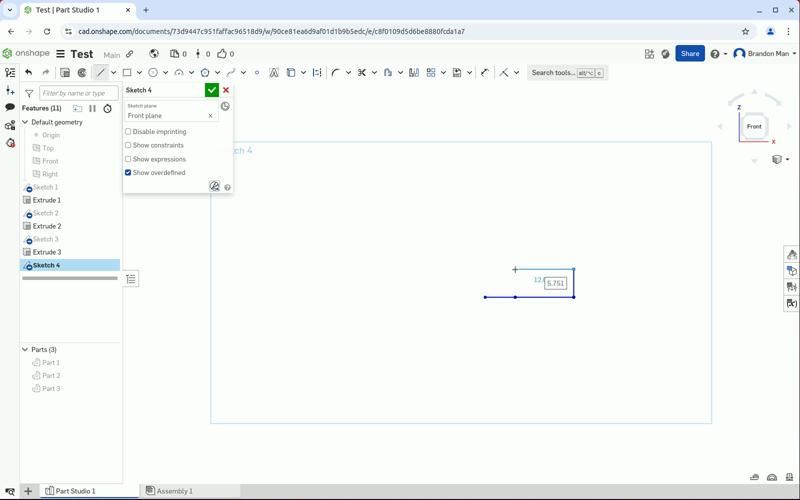
click(515, 269)
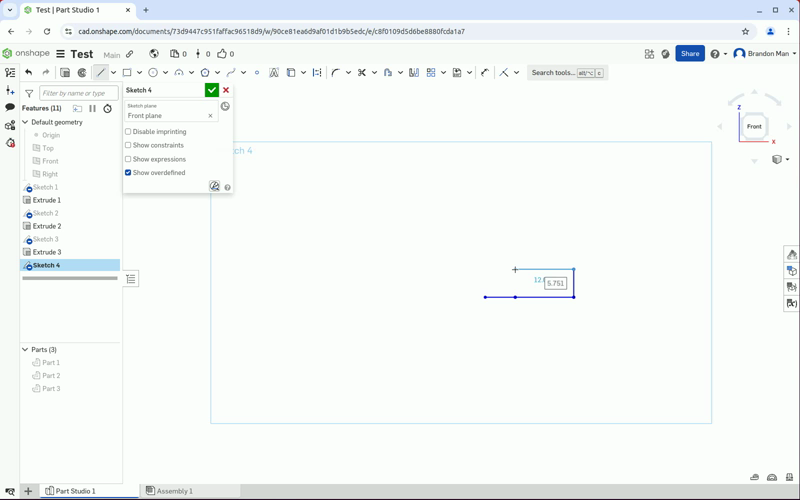
key_up(shift)
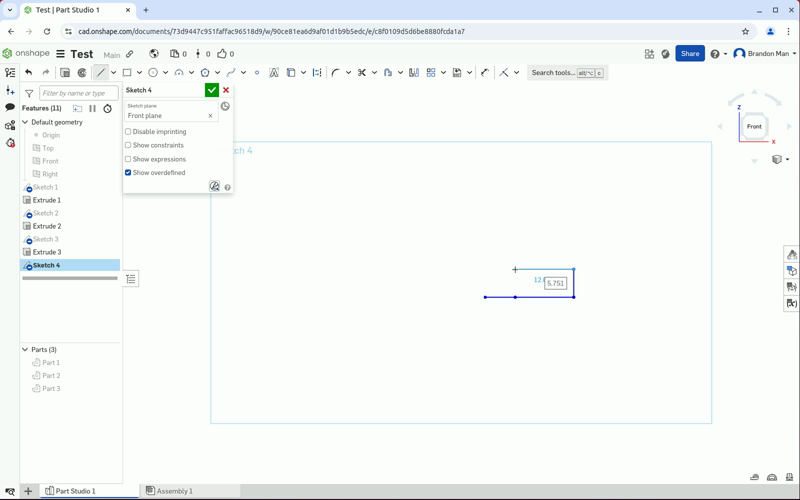
key_down(shift)
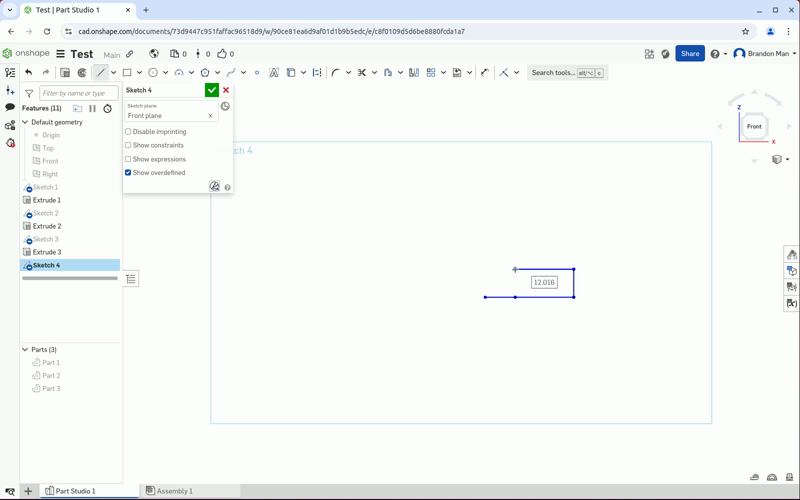
mouse_move(545, 269)
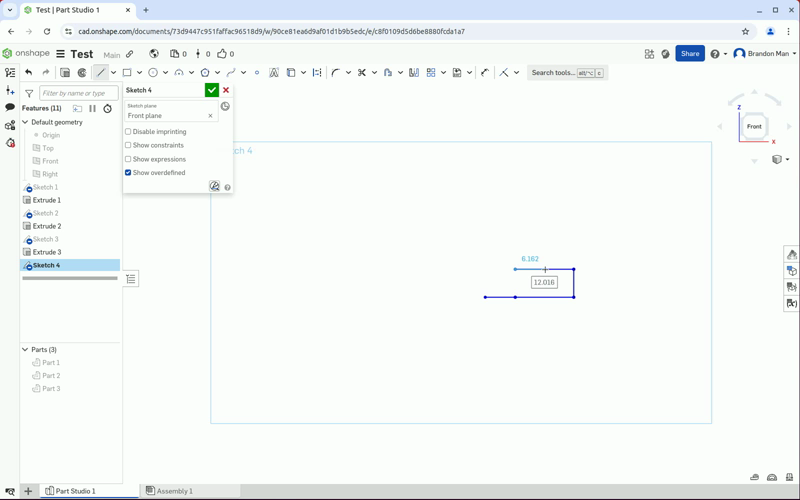
mouse_move(485, 269)
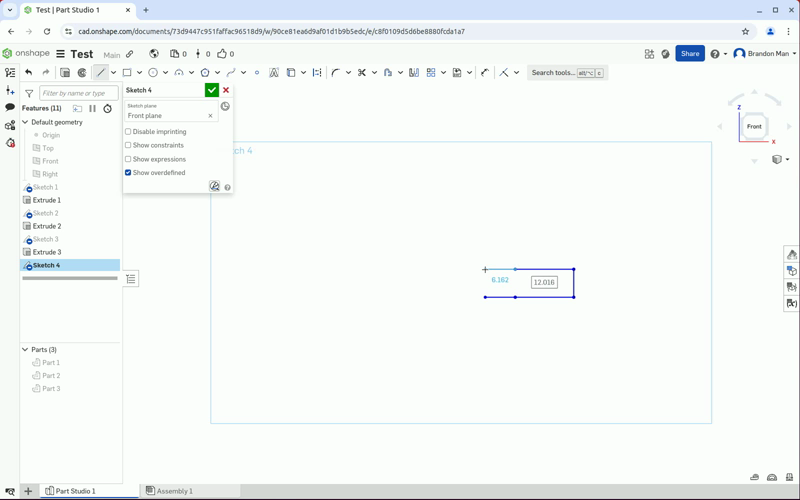
click(485, 269)
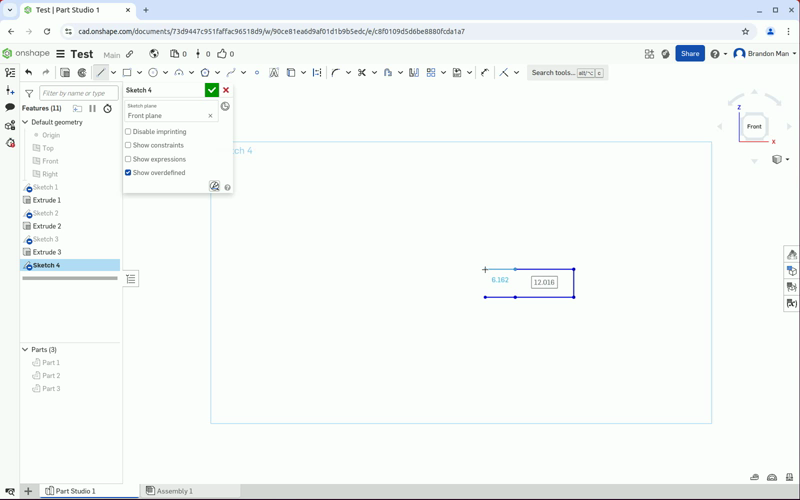
key_up(shift)
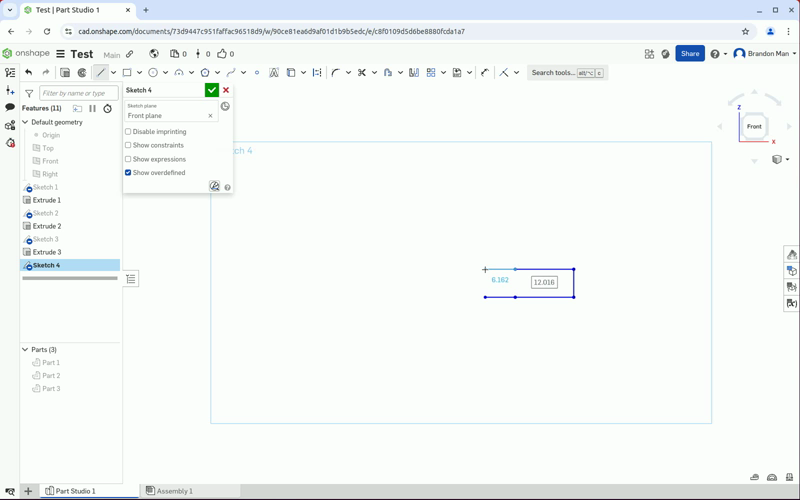
key(esc)
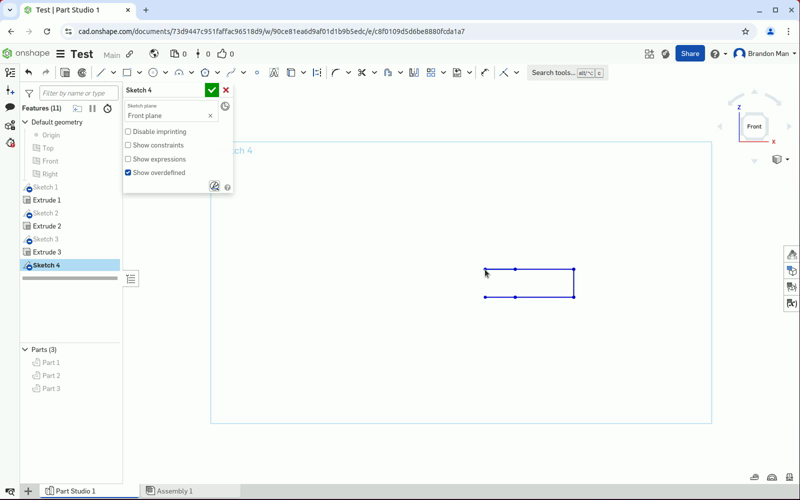
key(a)
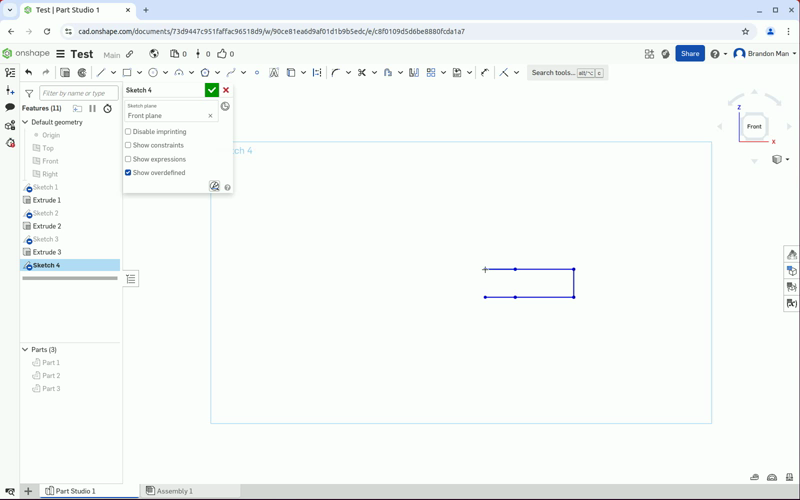
mouse_move(485, 269)
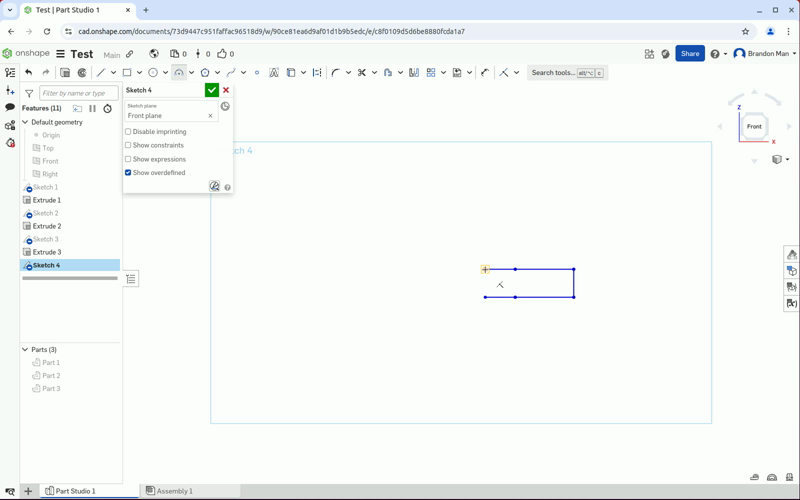
click(485, 269)
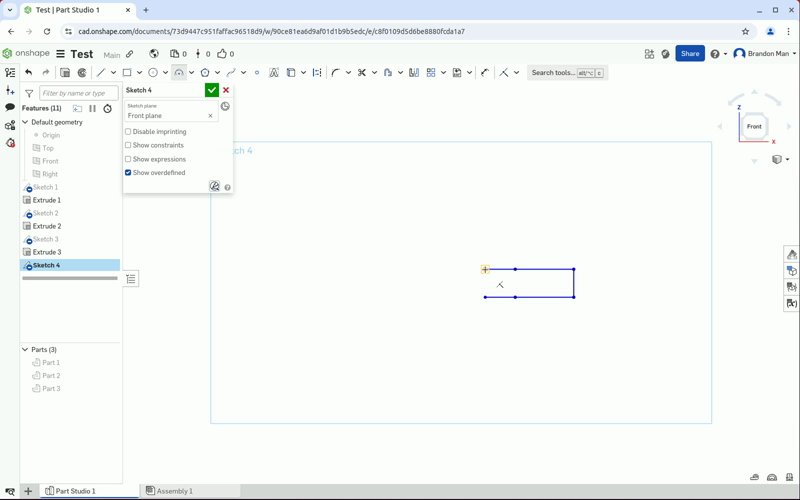
mouse_move(485, 297)
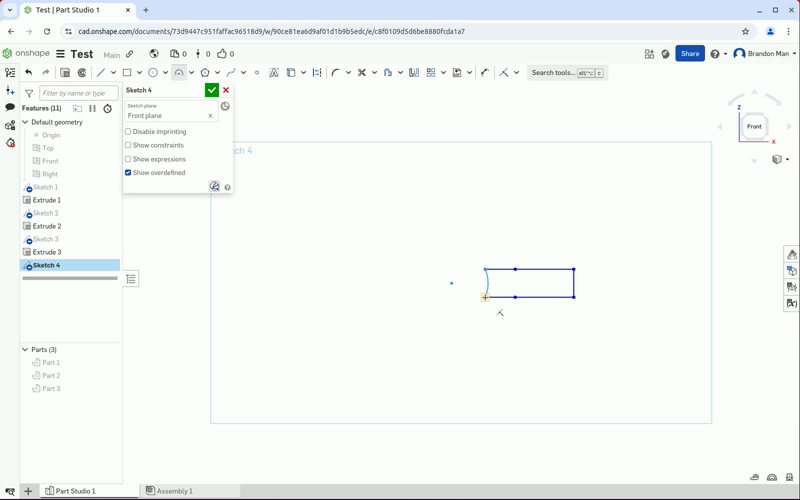
click(485, 297)
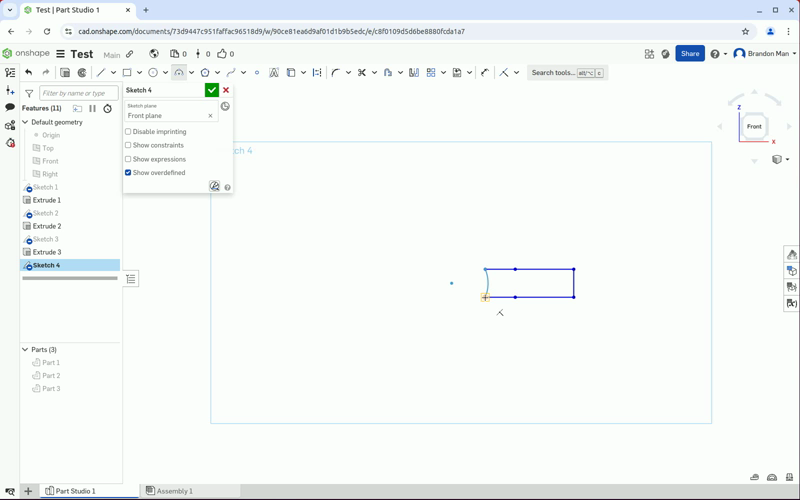
key_down(shift)
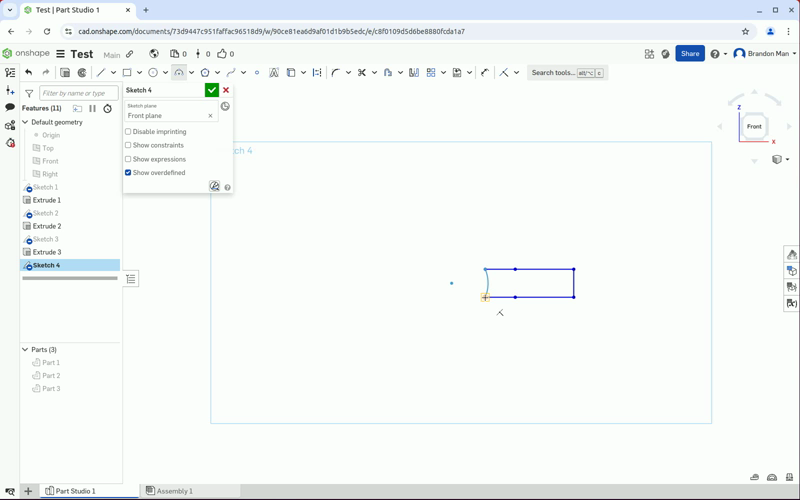
mouse_move(489, 283)
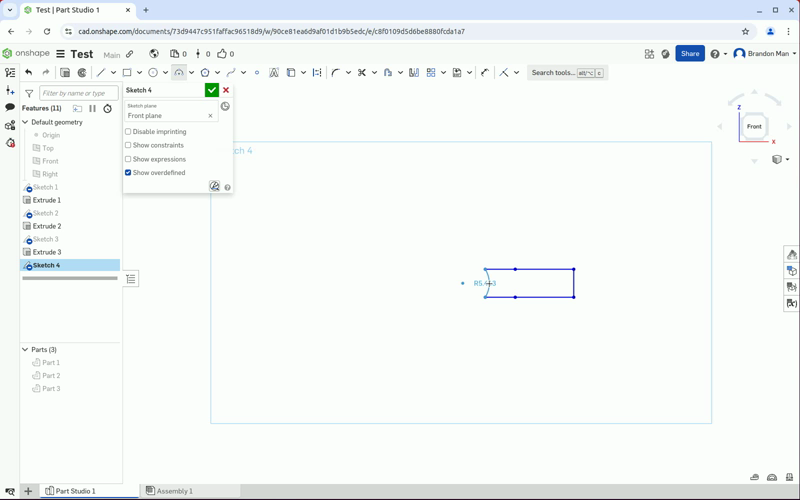
click(489, 283)
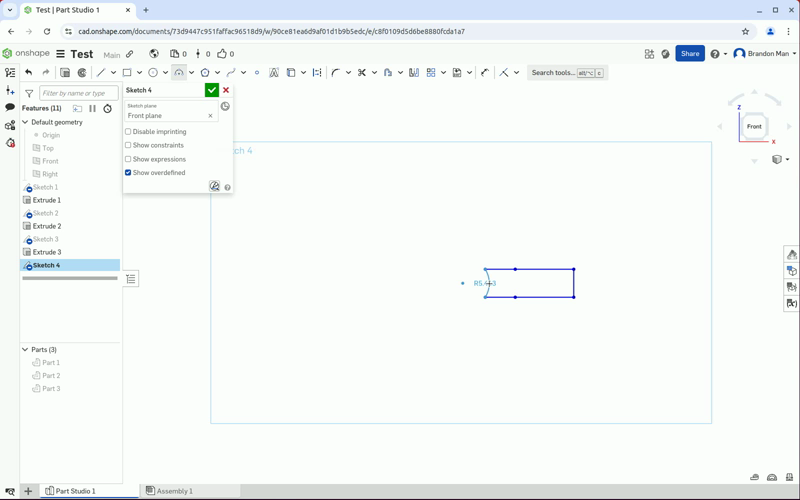
key_up(shift)
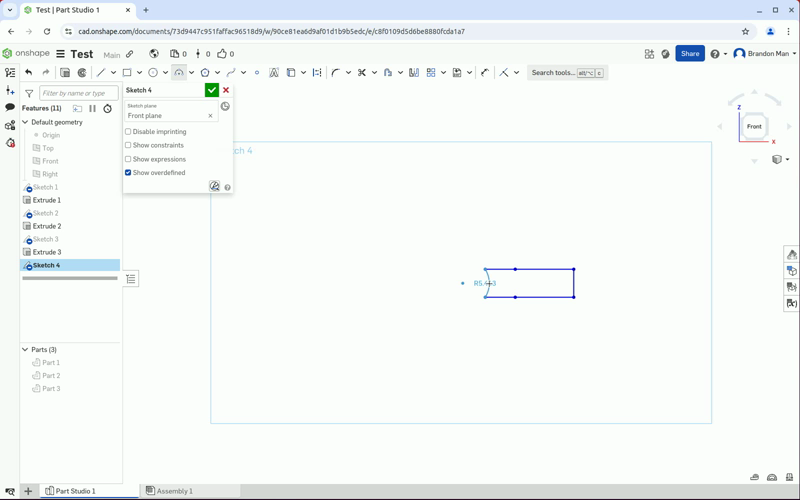
key(esc)
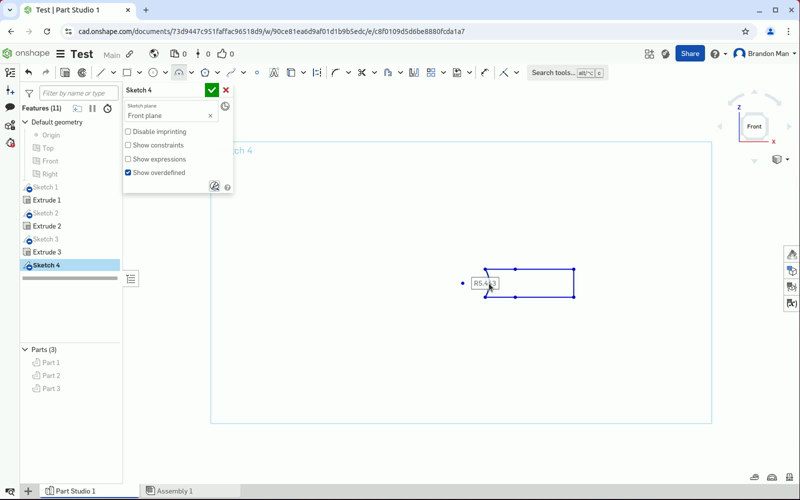
mouse_move(527, 286)
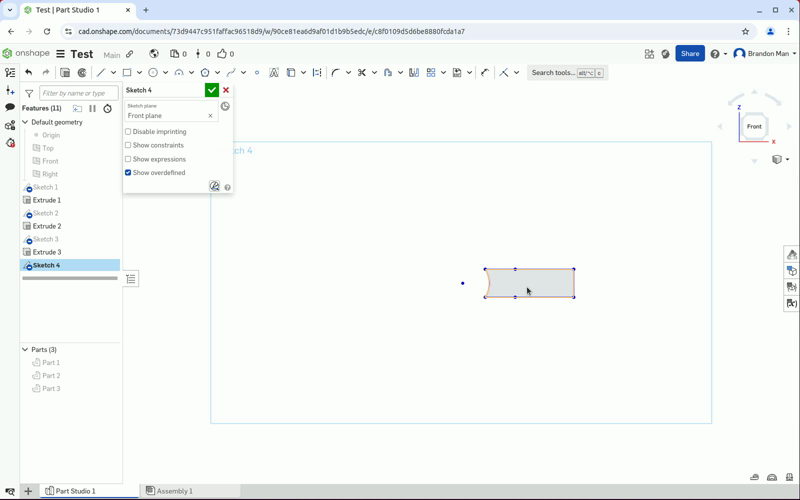
click(527, 286)
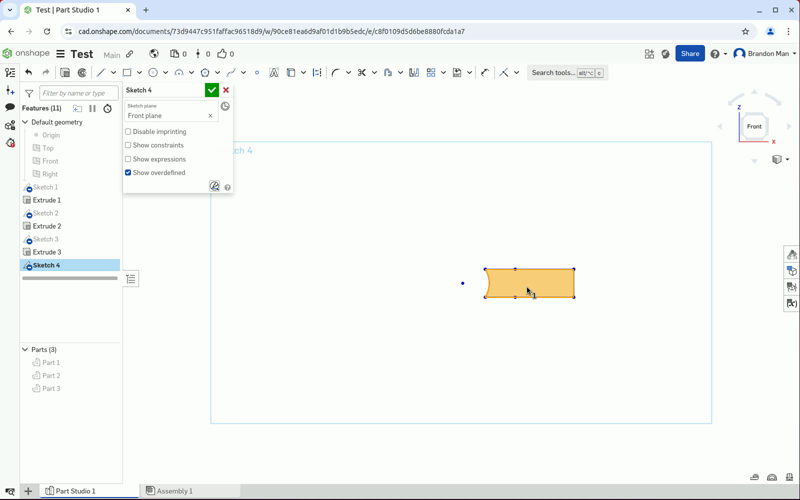
mouse_move(73, 352)
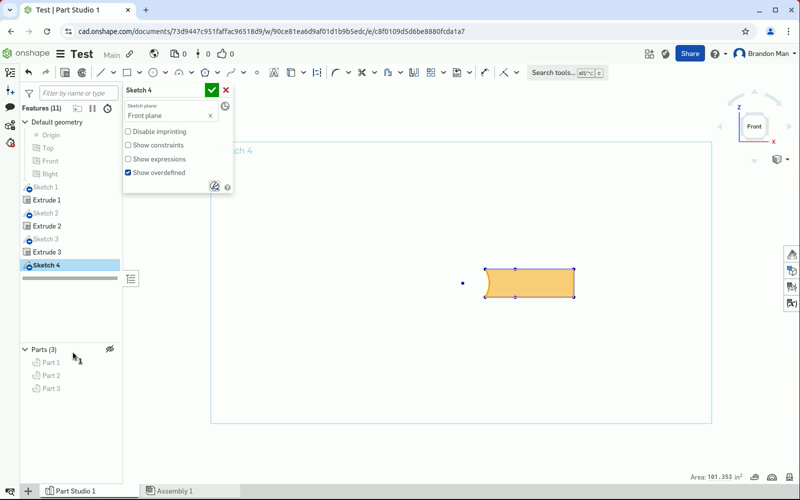
key(shift+y)
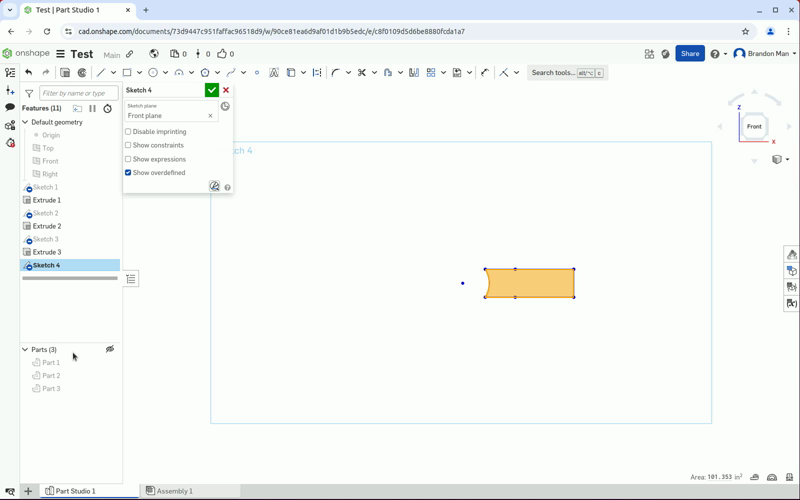
key(shift+e)
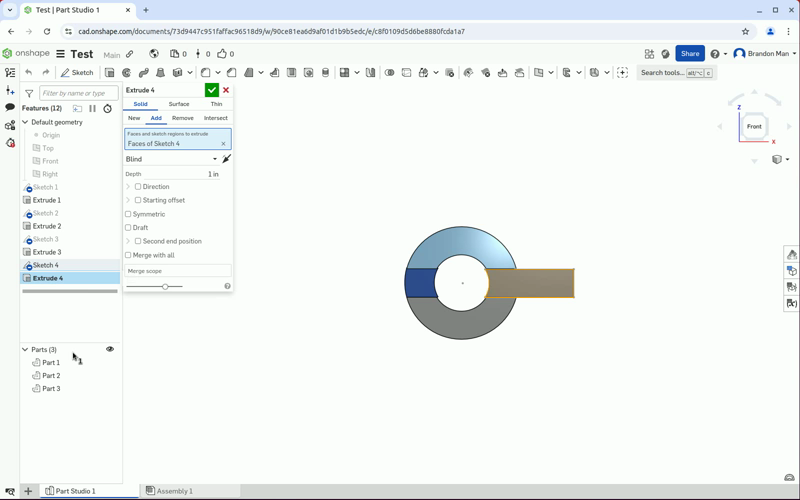
mouse_move(143, 106)
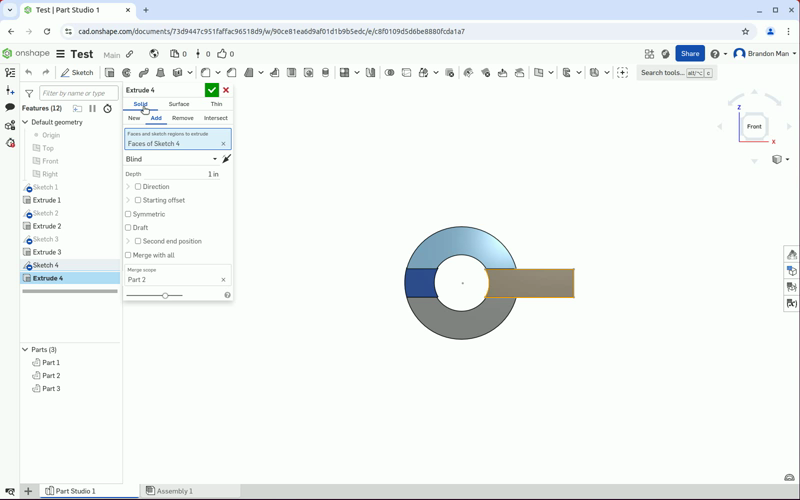
click(143, 106)
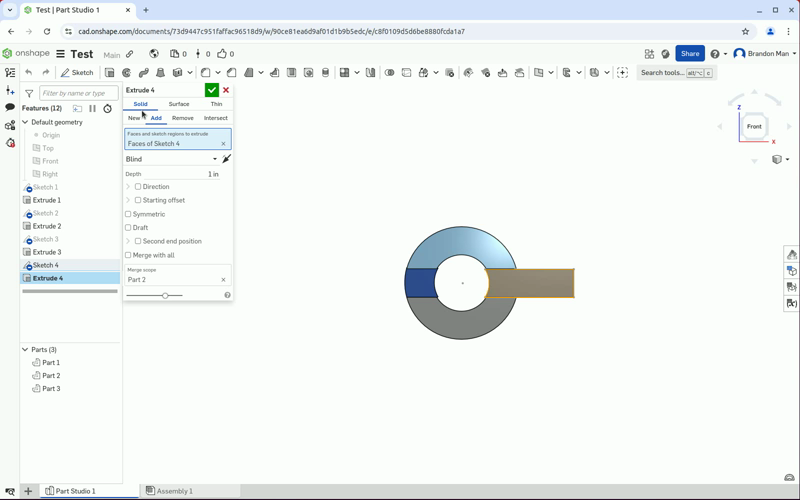
mouse_move(137, 120)
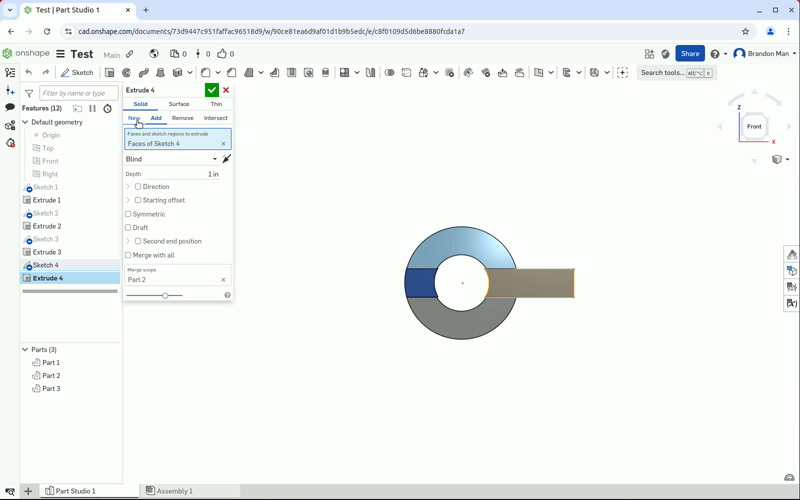
click(137, 120)
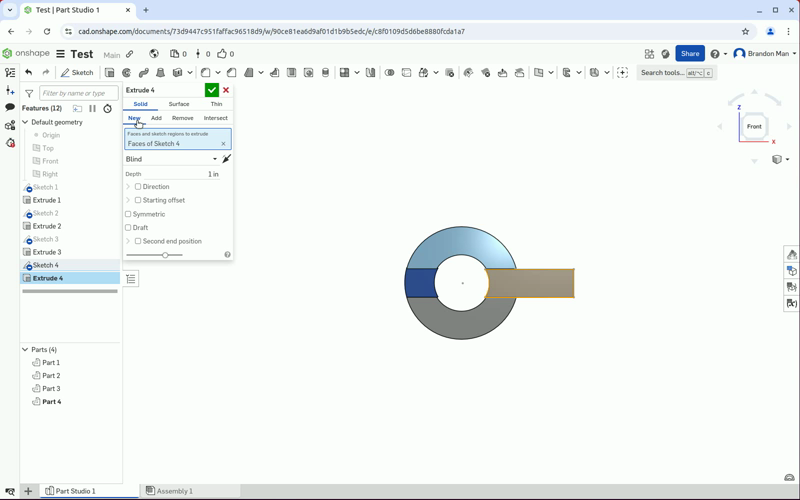
key(tab, 4)
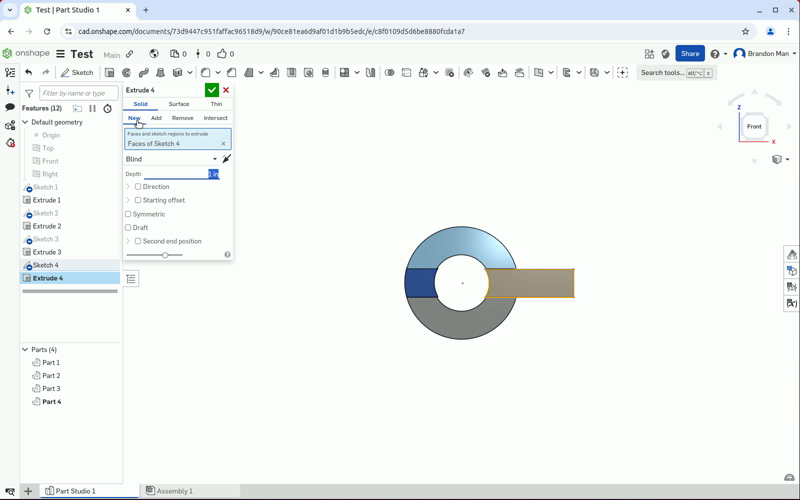
text(11.554)
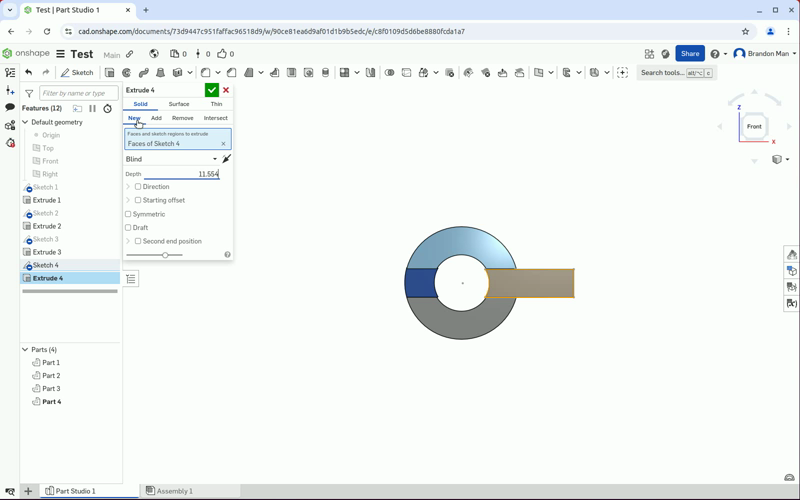
key(enter)
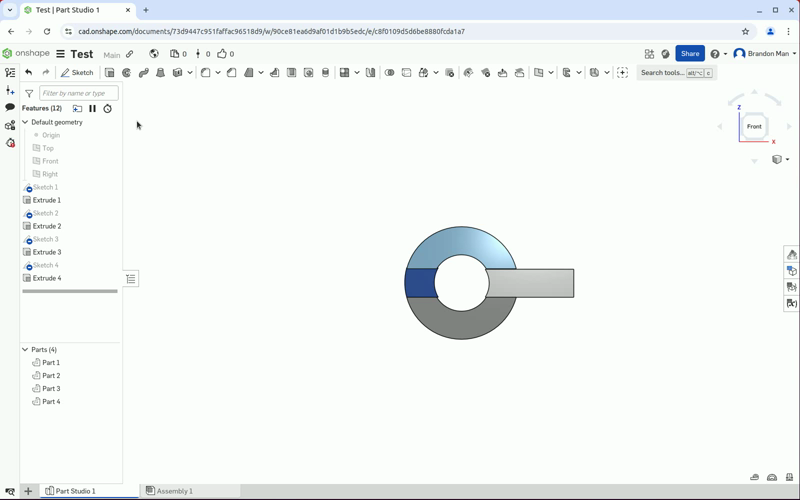
key(shift+h)
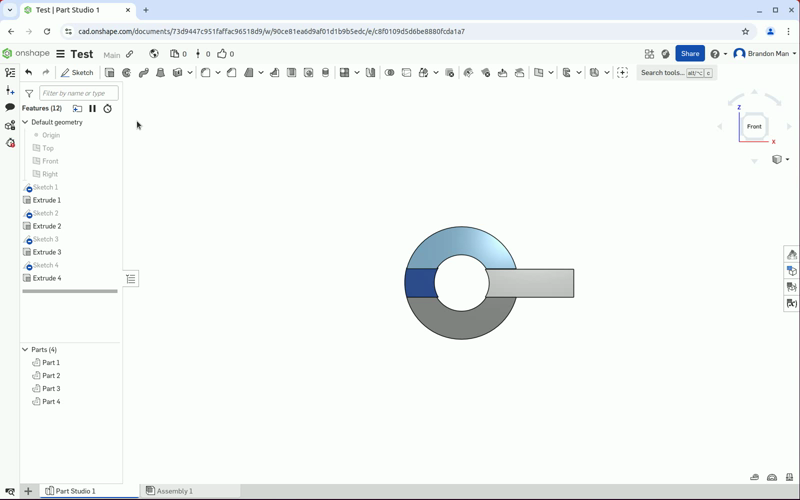
key(shift+h)
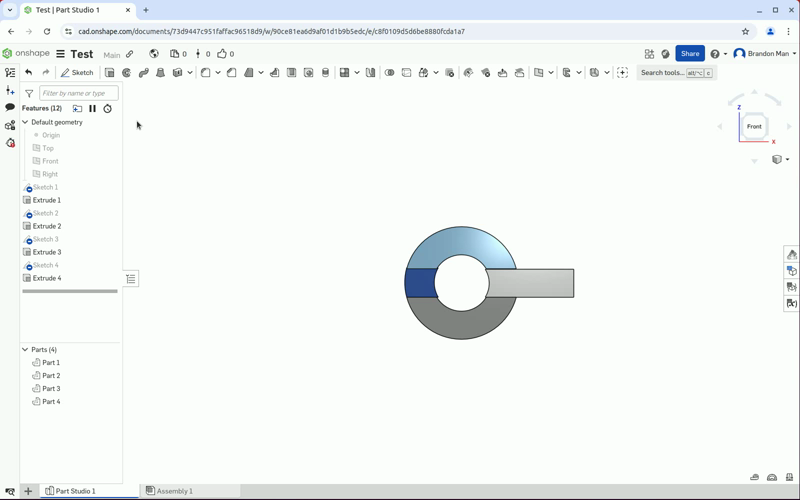
mouse_move(73, 189)
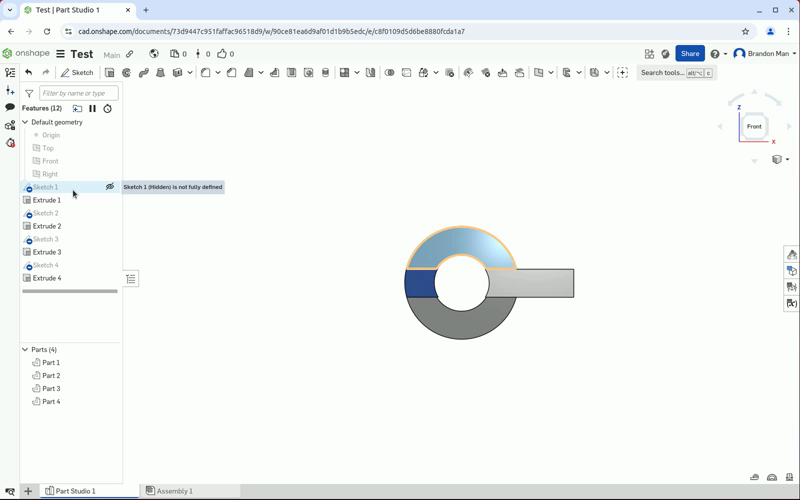
click(73, 189)
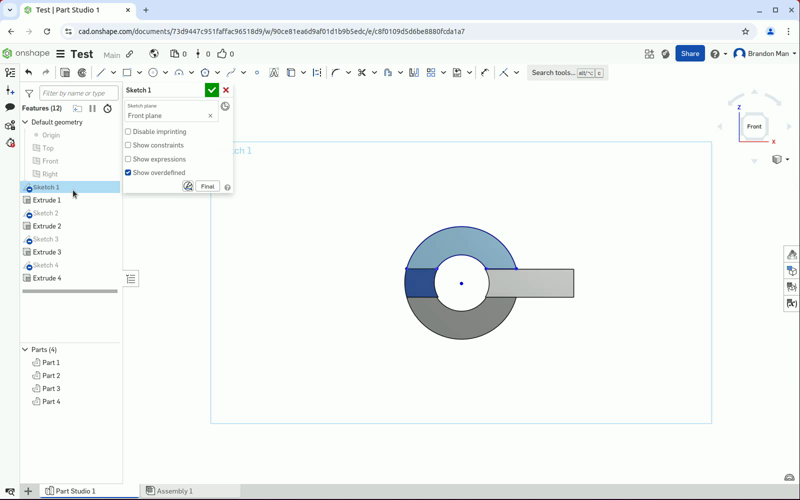
mouse_move(229, 92)
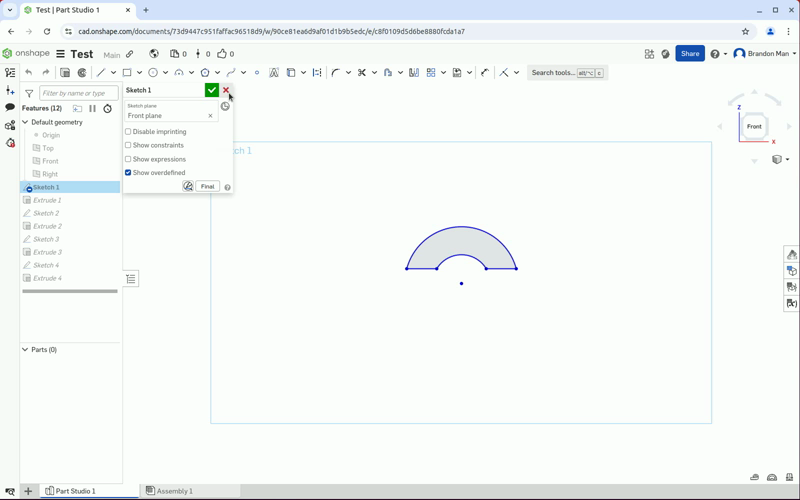
click(229, 92)
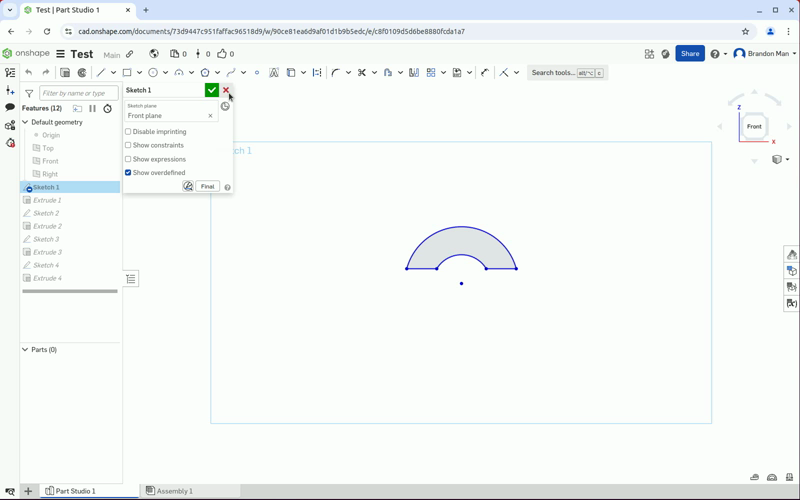
key(shift+s)
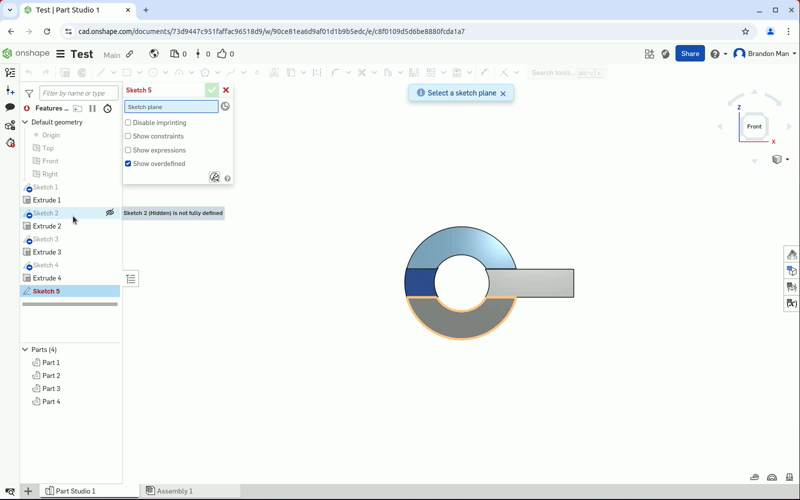
scroll(3)
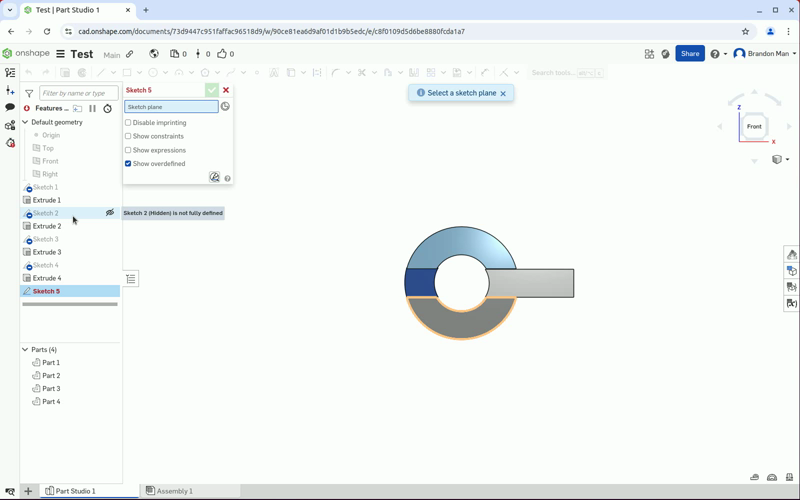
mouse_move(73, 163)
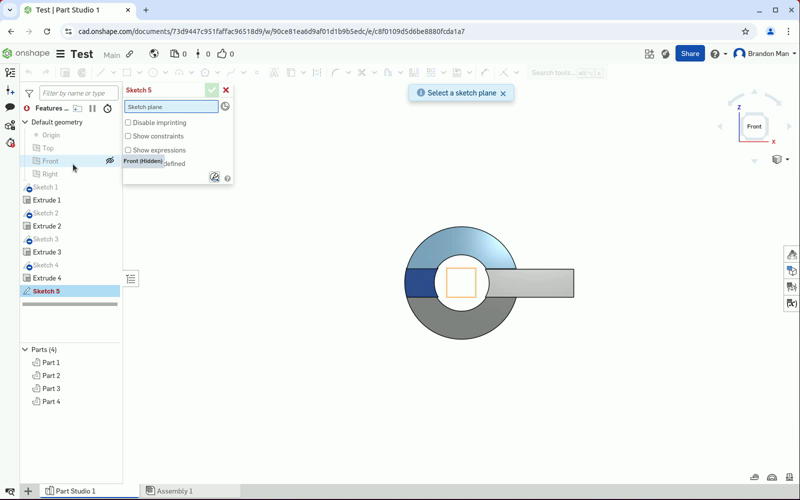
click(73, 163)
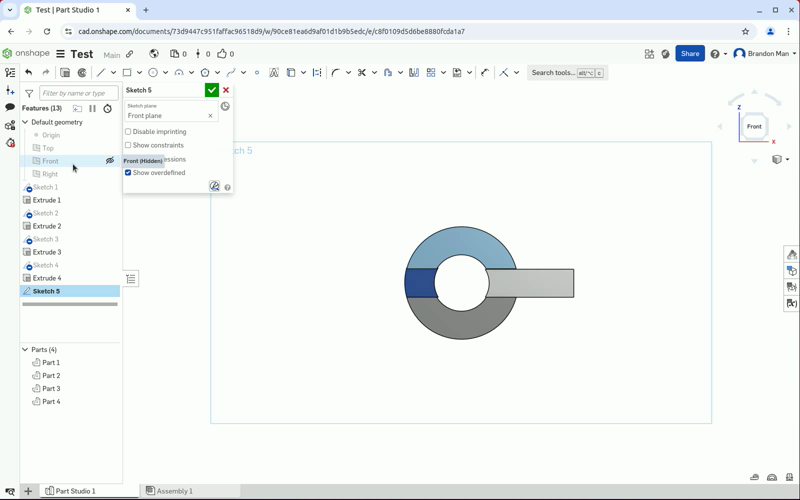
mouse_move(73, 352)
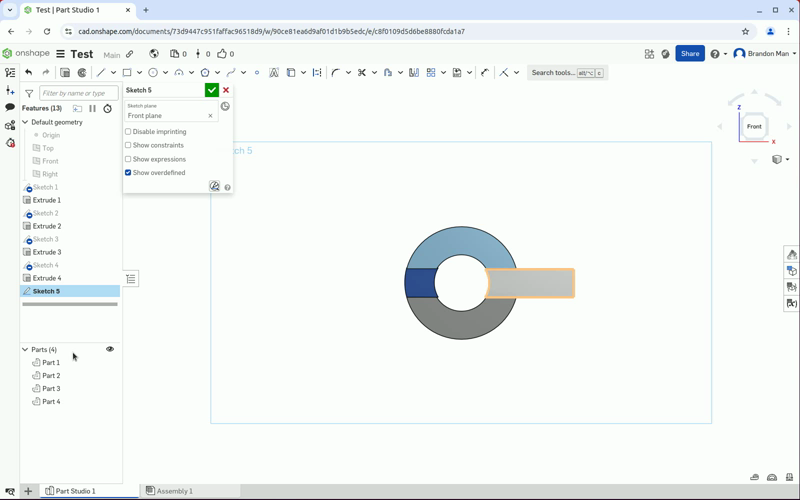
key(y)
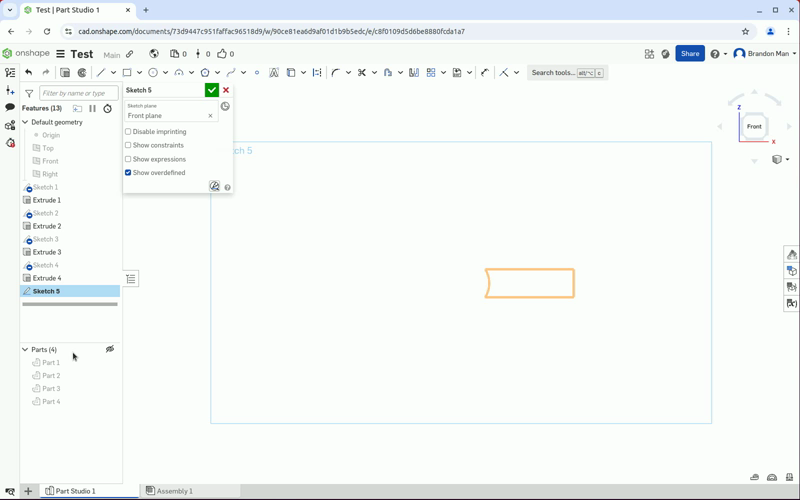
key(a)
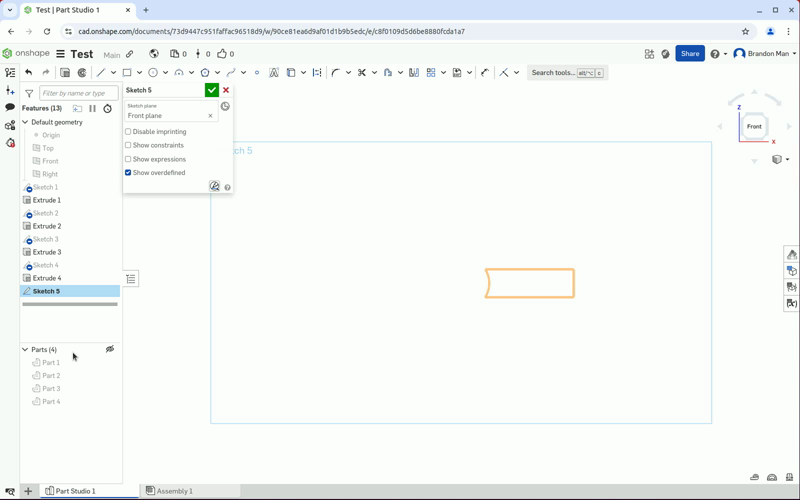
key_down(shift)
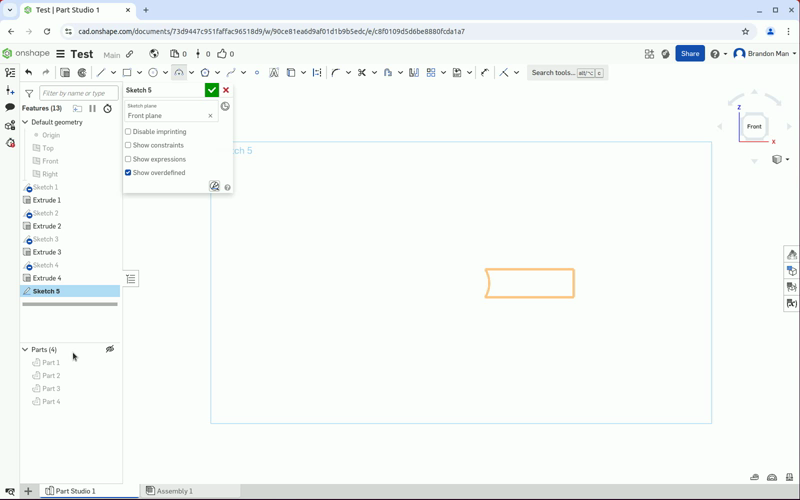
mouse_move(460, 226)
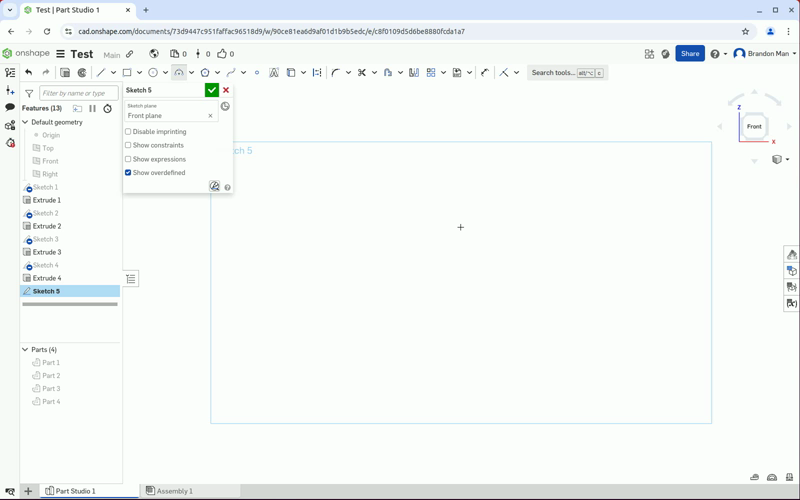
click(460, 226)
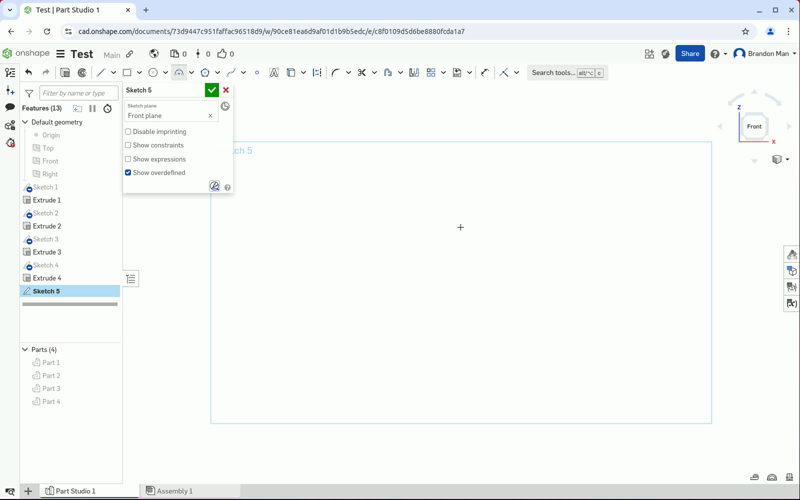
key_up(shift)
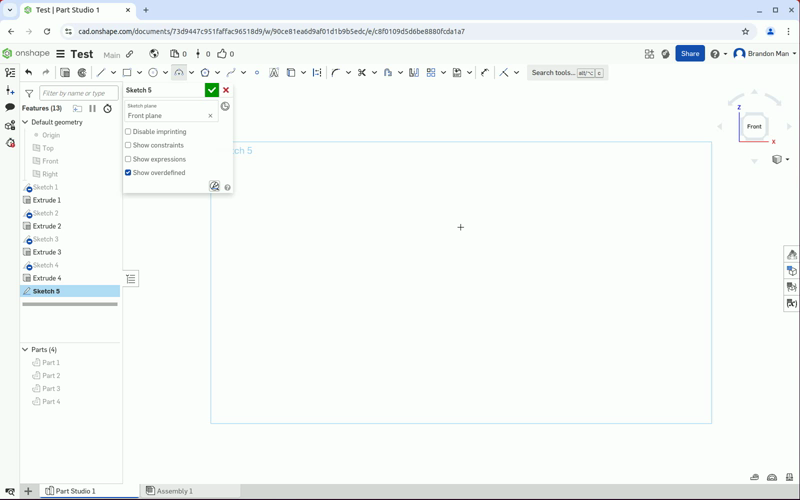
key_down(shift)
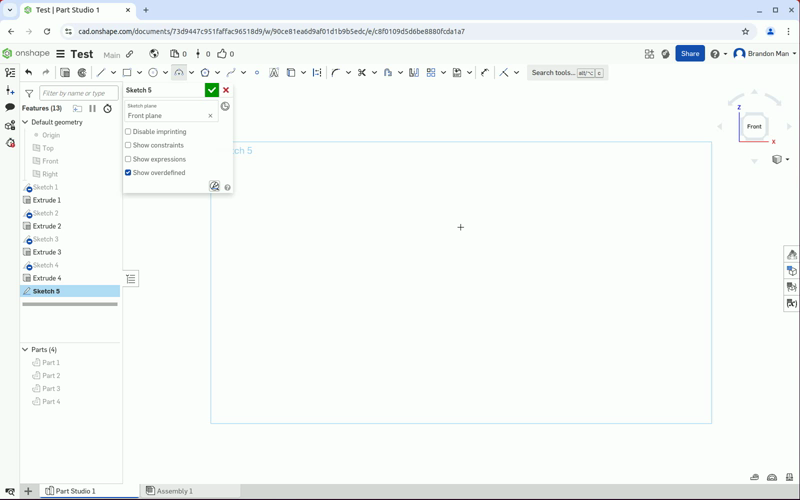
mouse_move(515, 269)
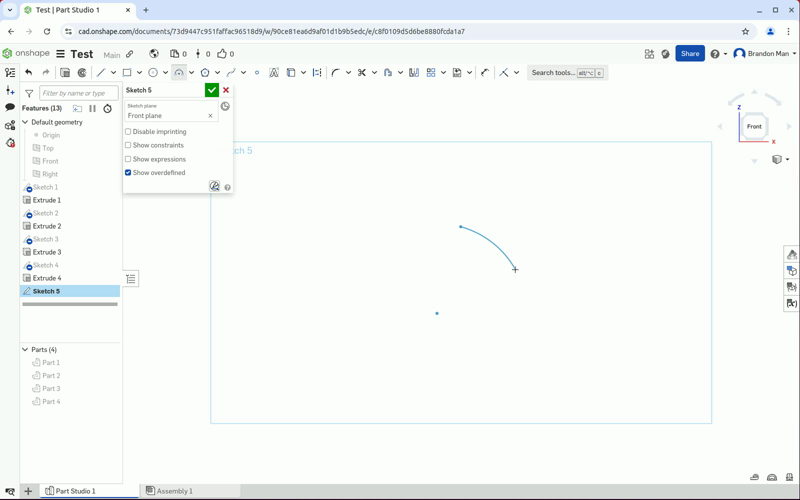
click(515, 269)
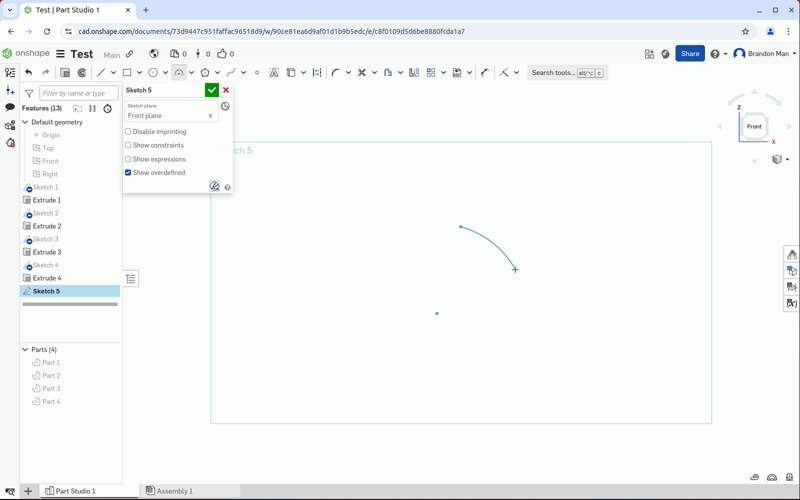
mouse_move(495, 238)
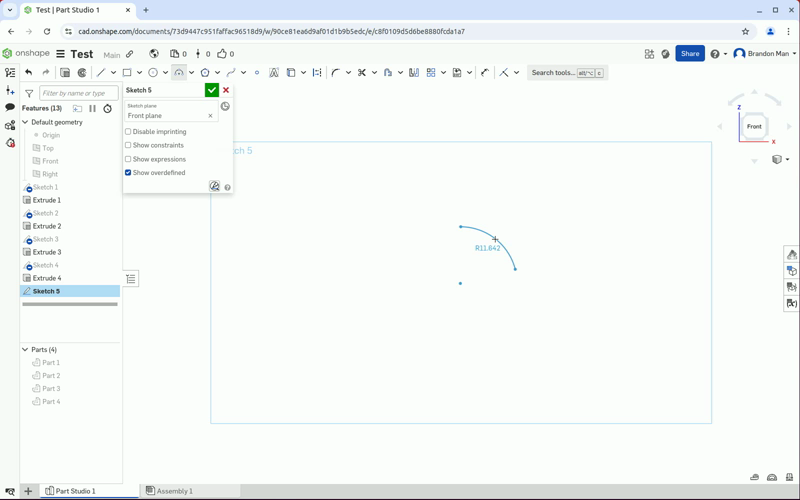
click(495, 238)
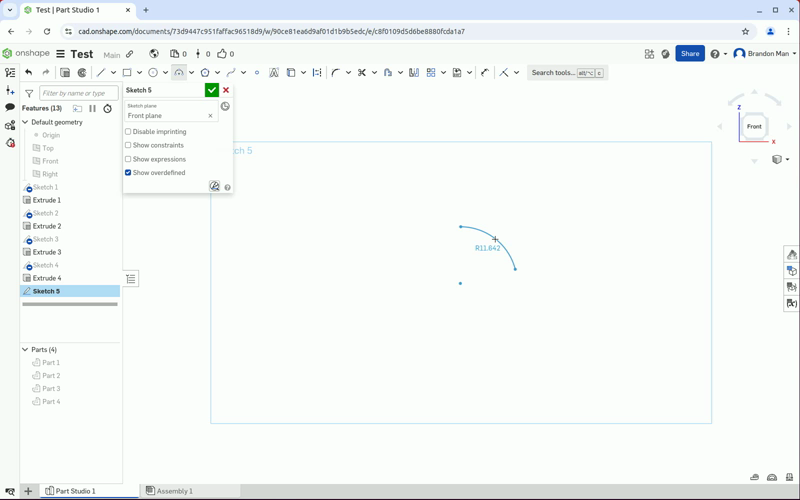
key_up(shift)
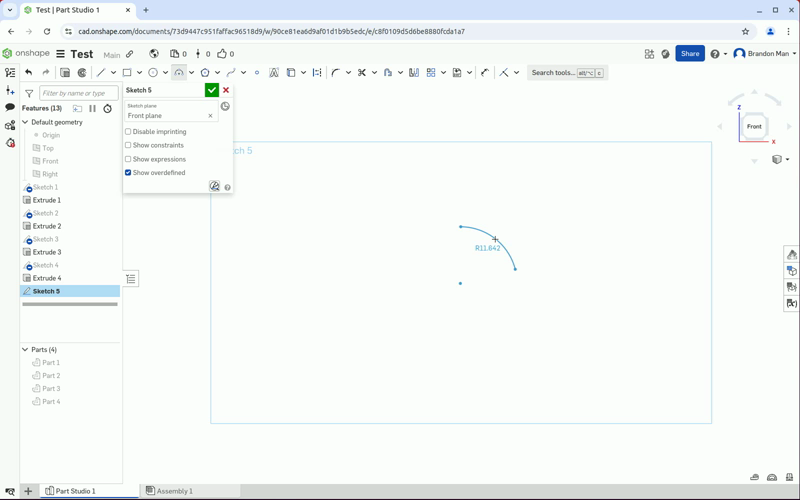
key(esc)
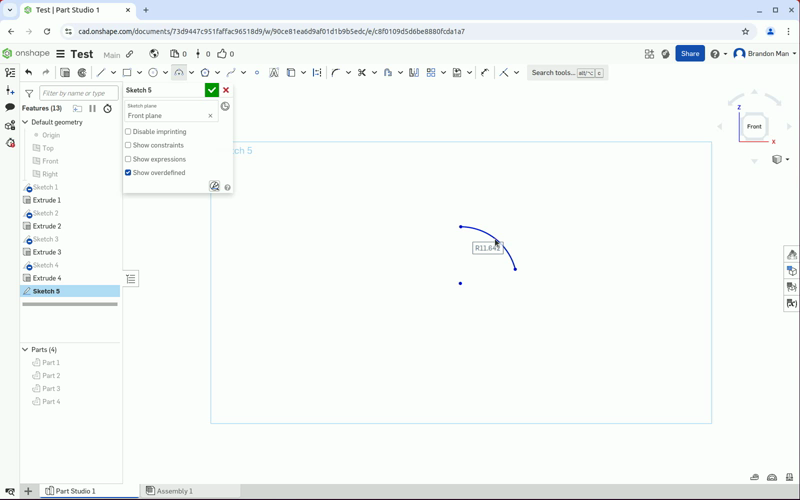
key(l)
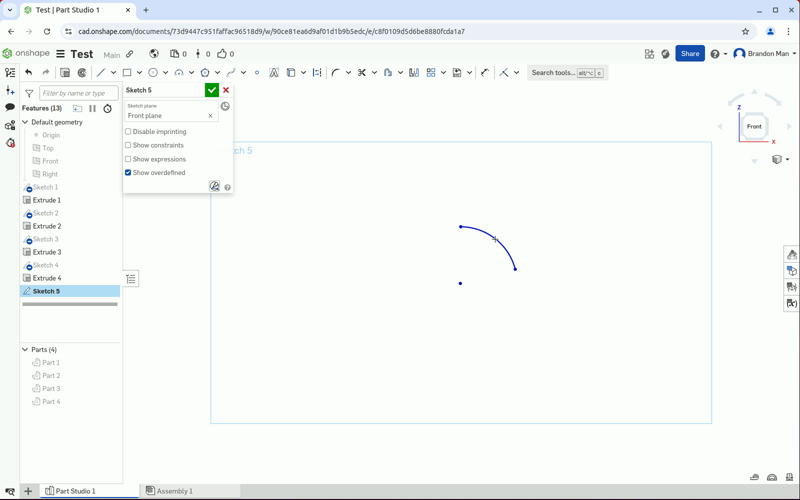
mouse_move(515, 269)
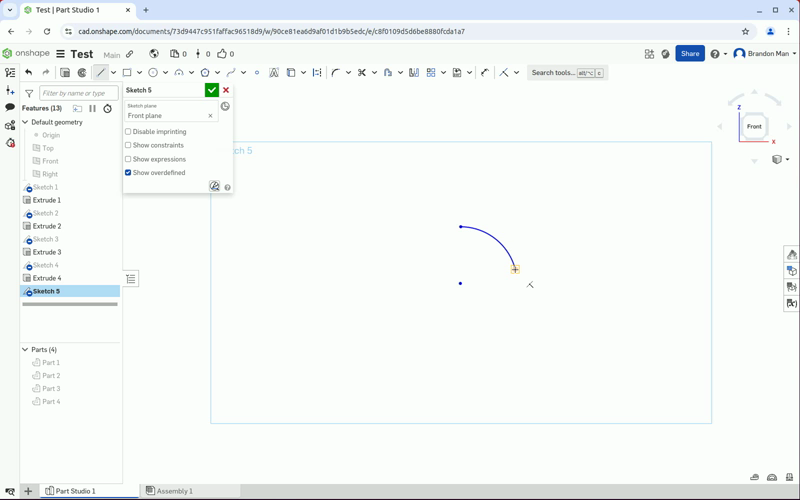
click(515, 269)
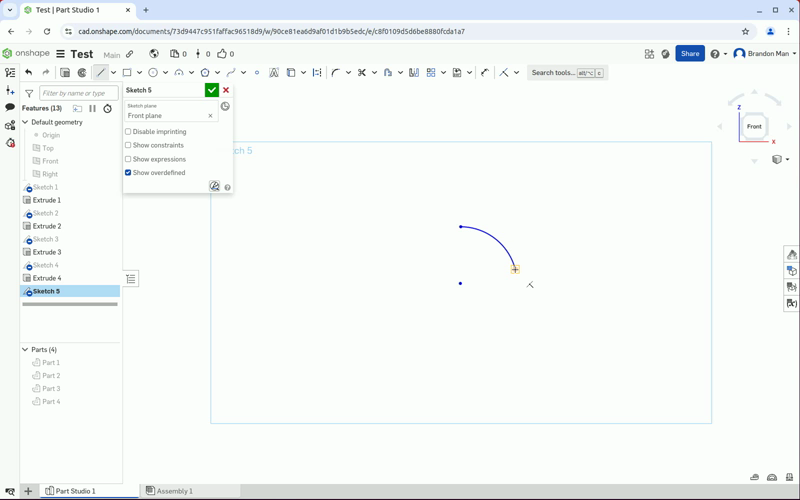
key_down(shift)
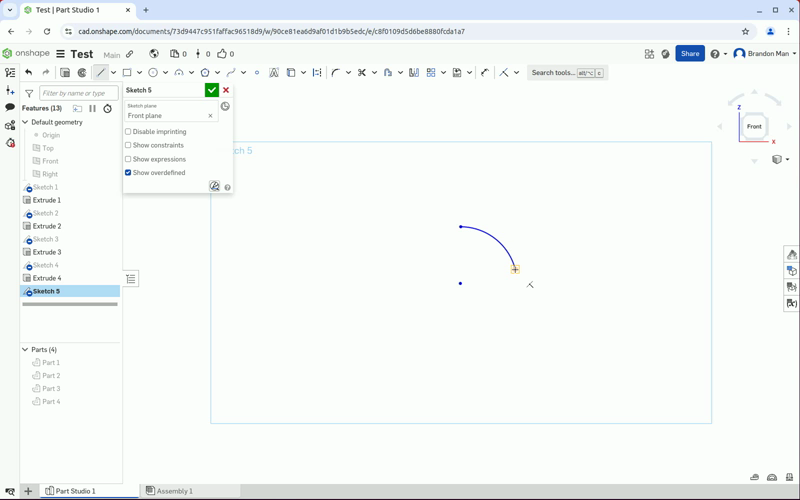
mouse_move(545, 269)
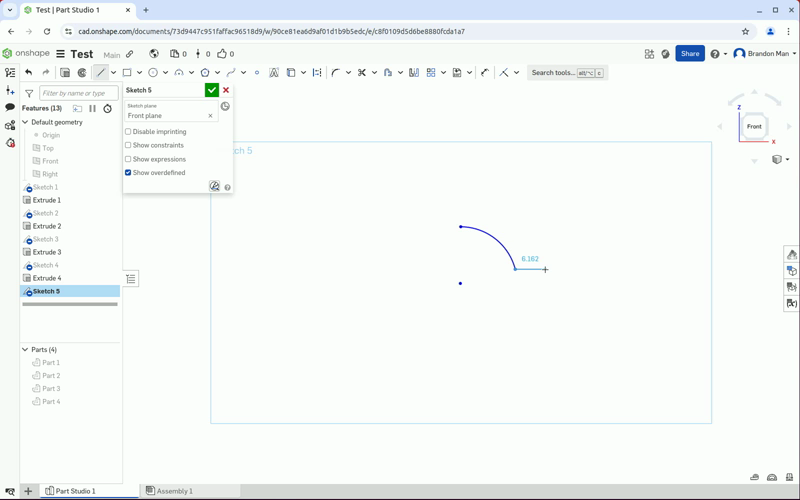
mouse_move(573, 269)
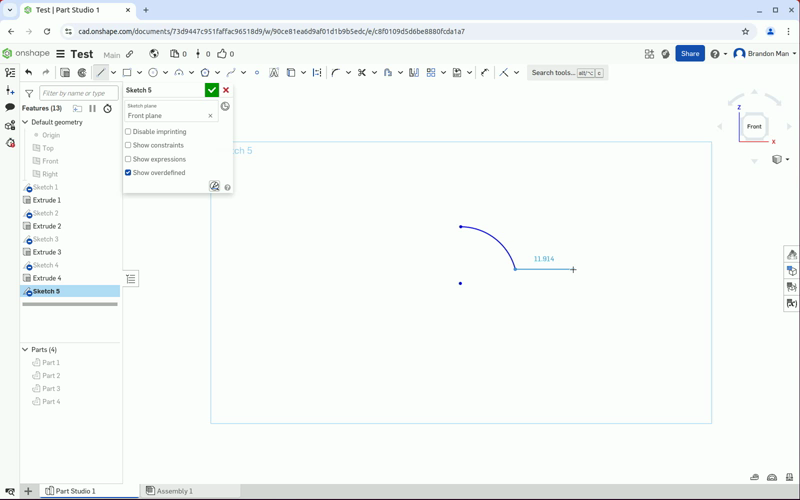
click(573, 269)
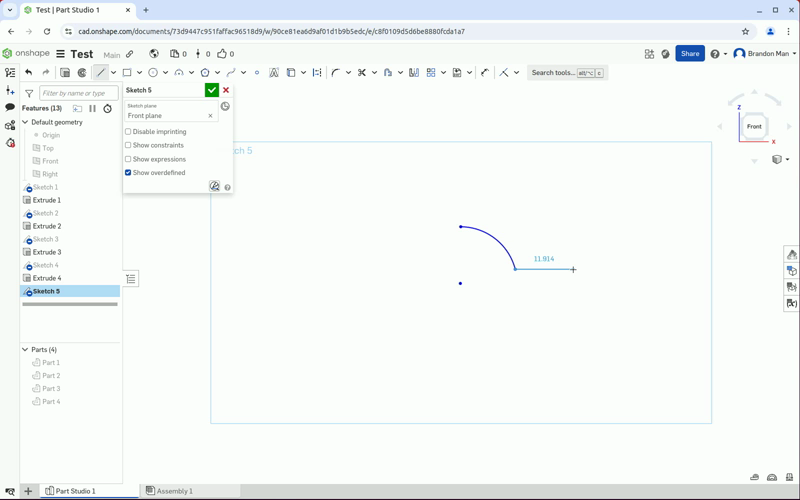
key_up(shift)
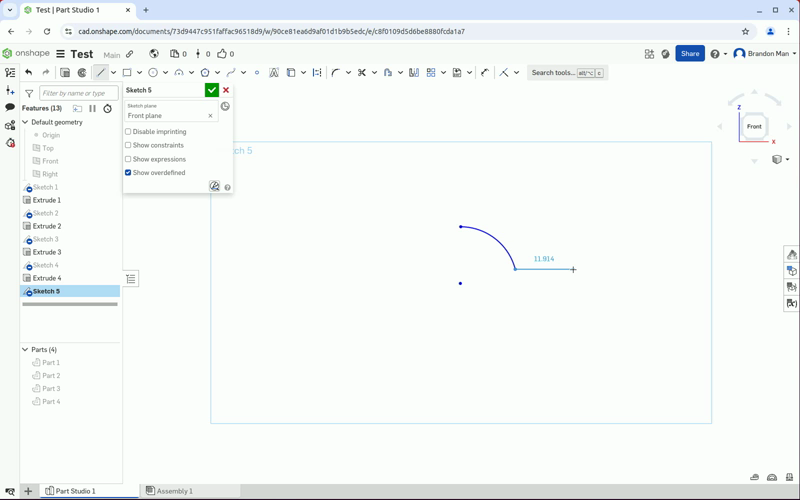
key_down(shift)
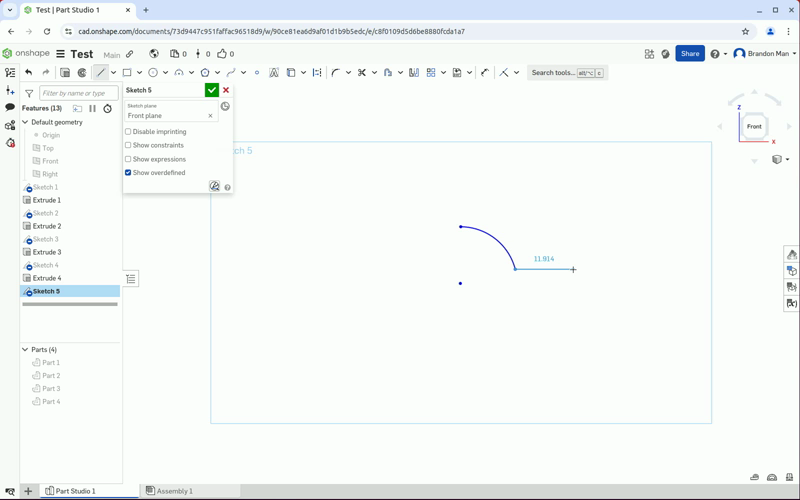
mouse_move(589, 269)
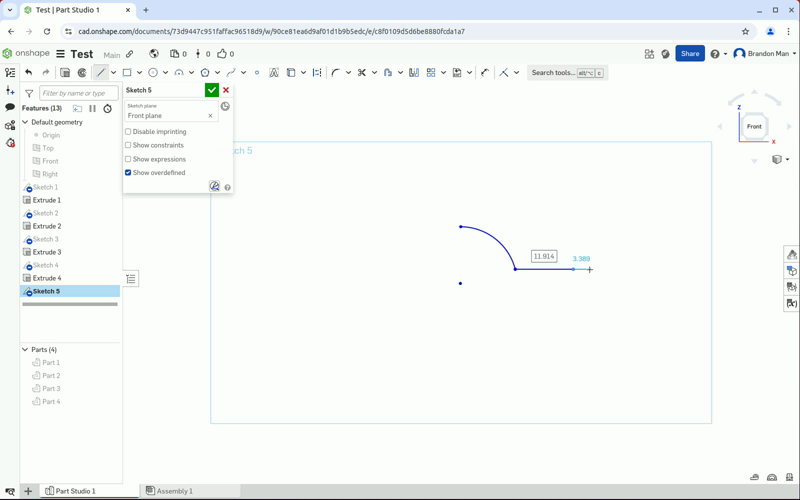
mouse_move(573, 255)
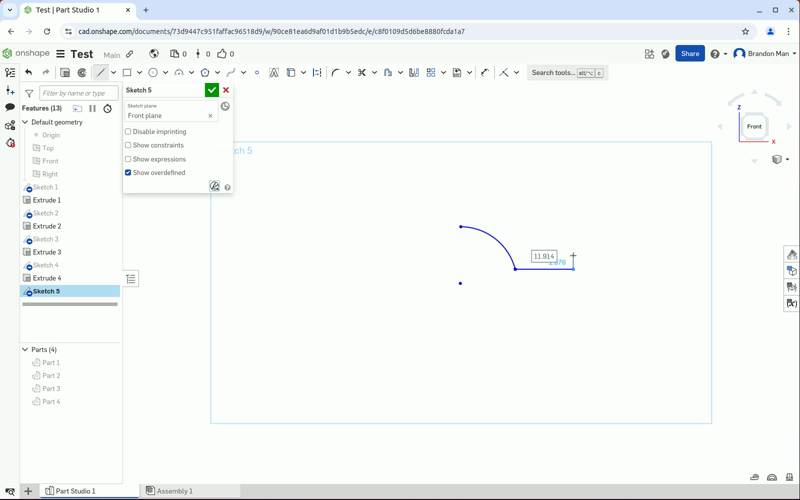
click(573, 255)
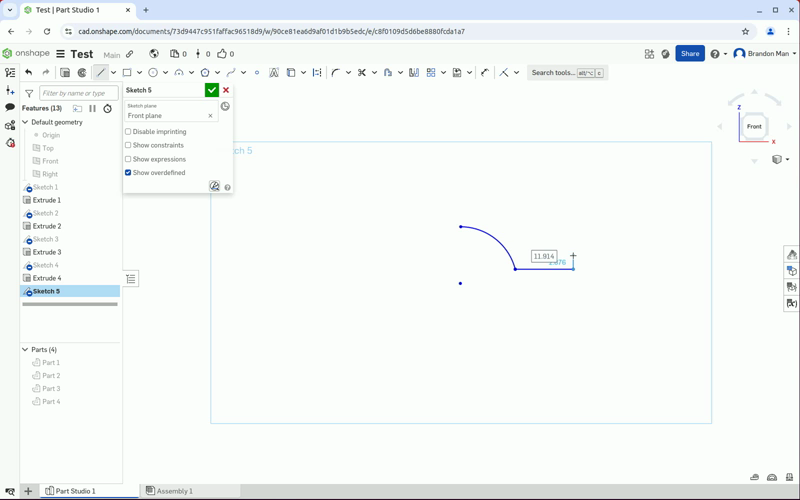
key_up(shift)
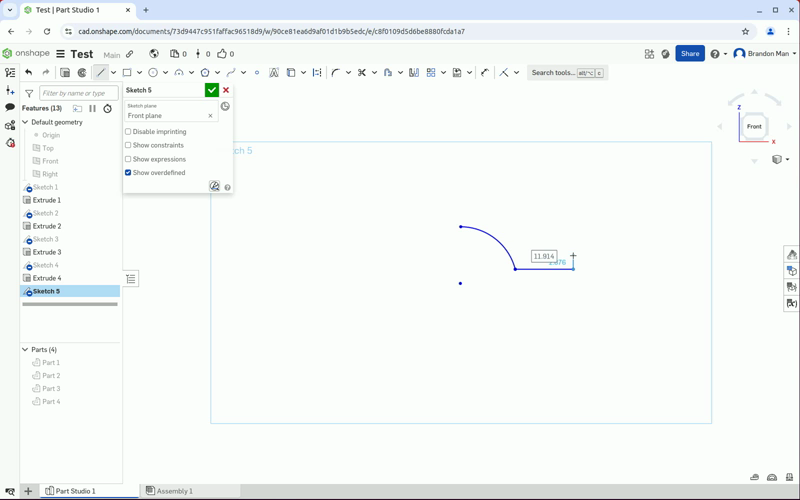
key_down(shift)
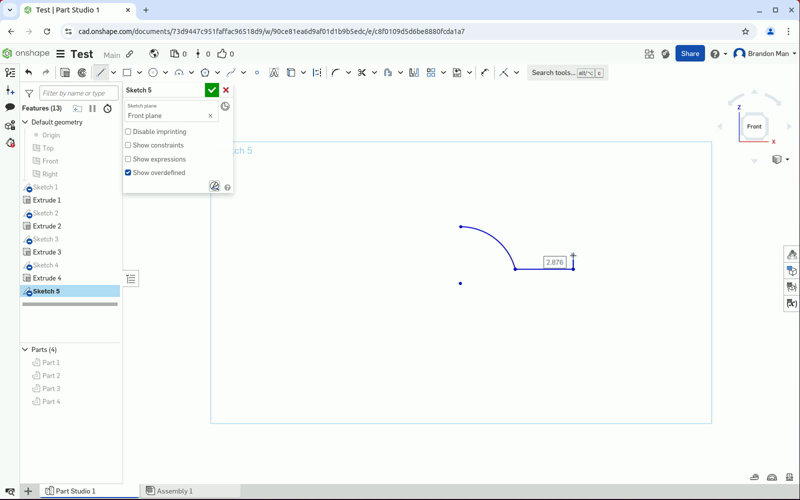
mouse_move(589, 255)
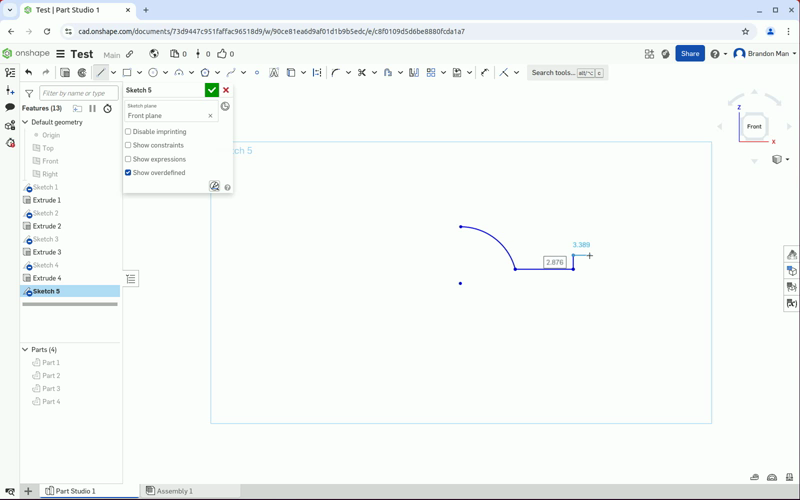
mouse_move(544, 226)
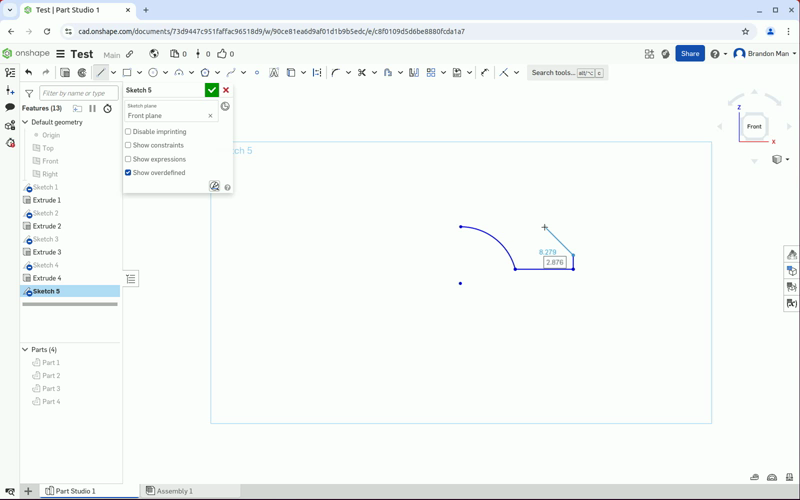
click(544, 226)
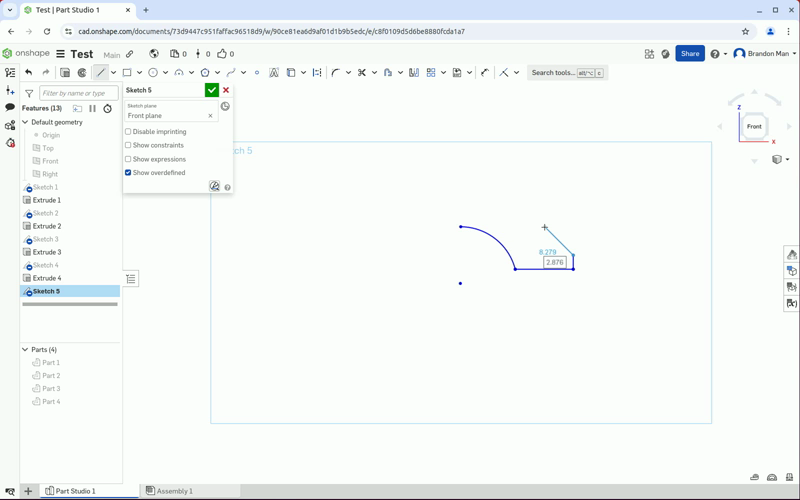
key_up(shift)
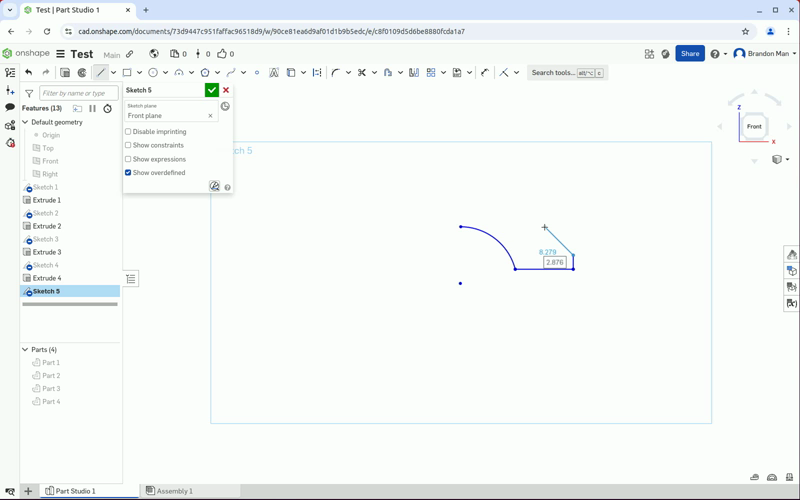
key_down(shift)
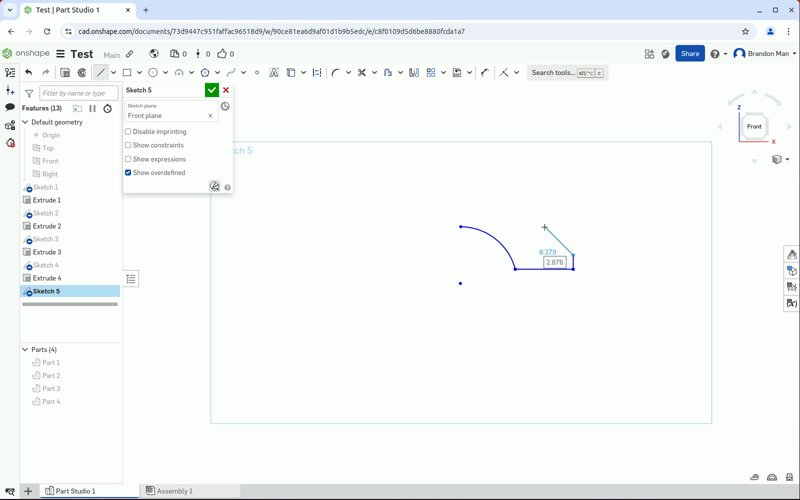
mouse_move(460, 226)
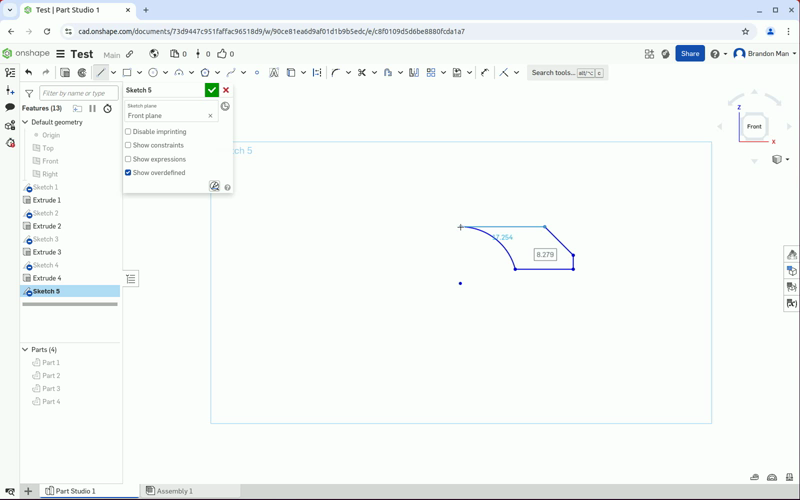
key_up(shift)
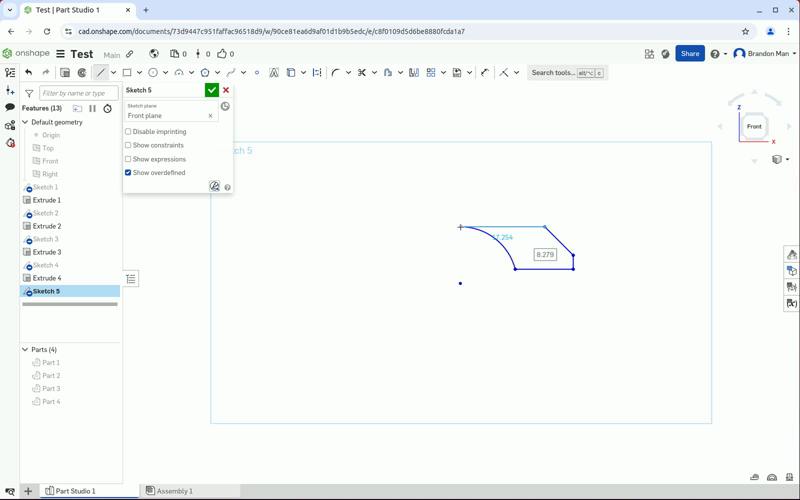
click(460, 226)
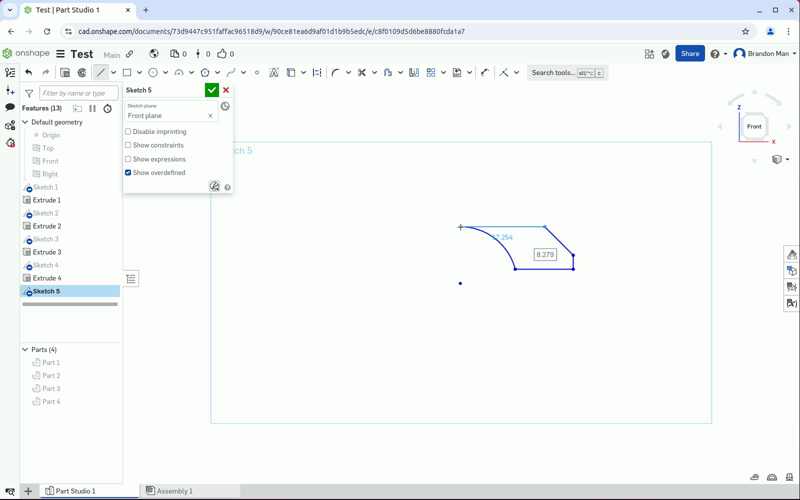
key(esc)
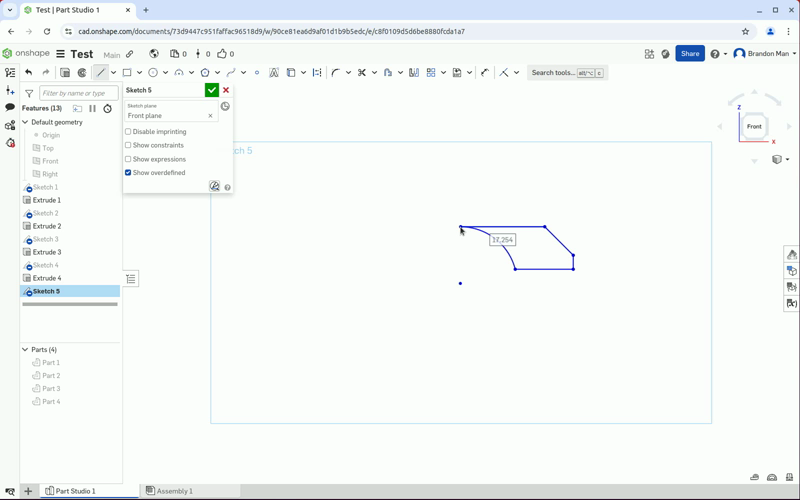
mouse_move(533, 264)
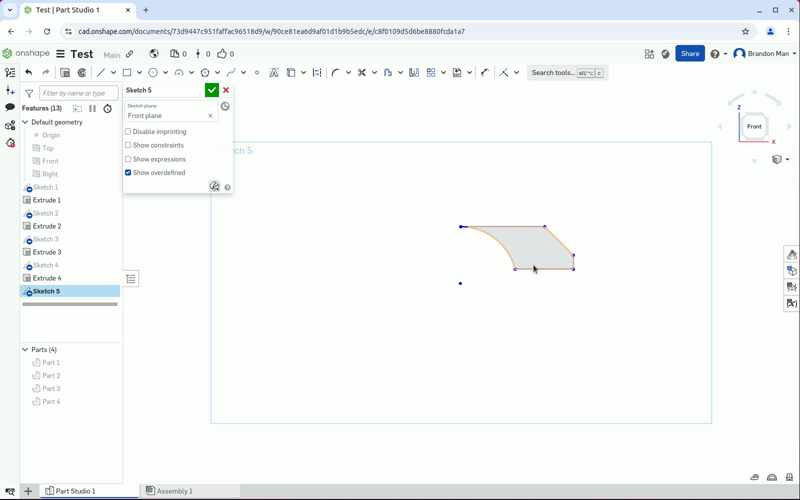
click(533, 264)
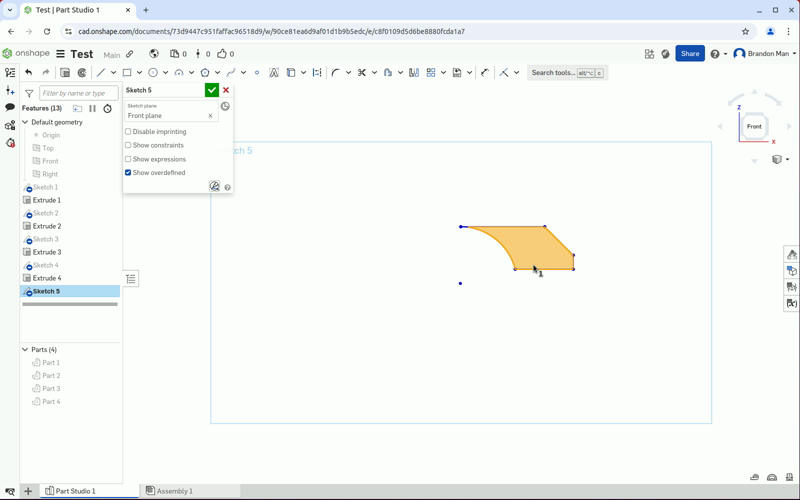
mouse_move(73, 352)
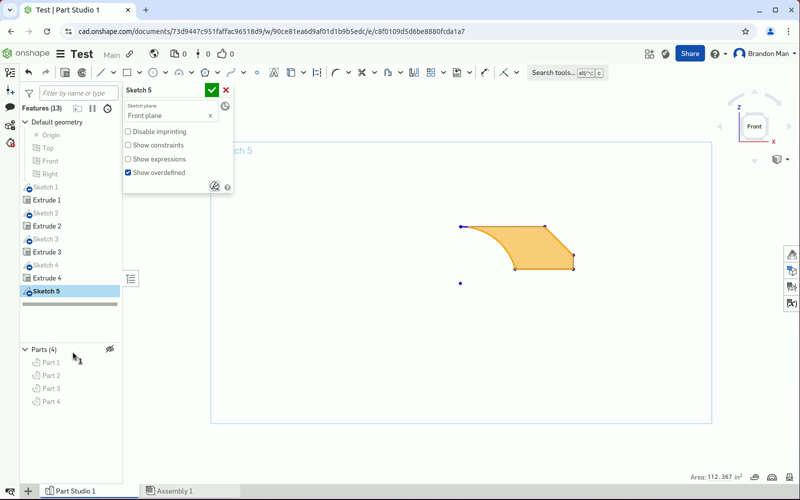
key(shift+y)
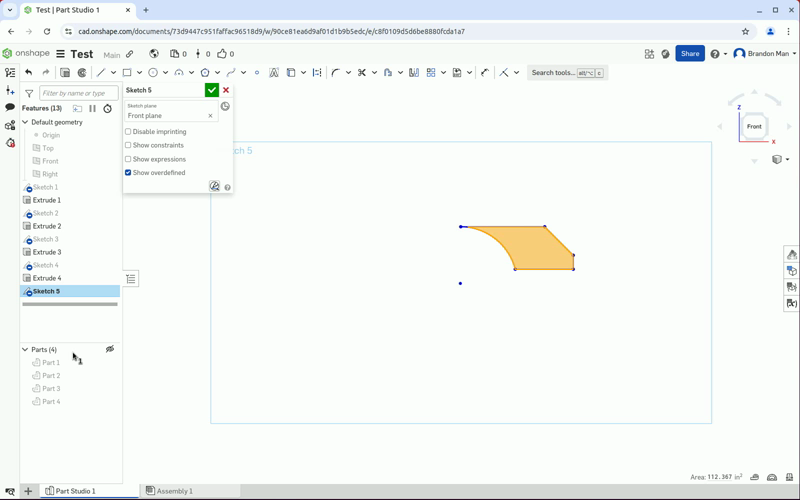
key(shift+e)
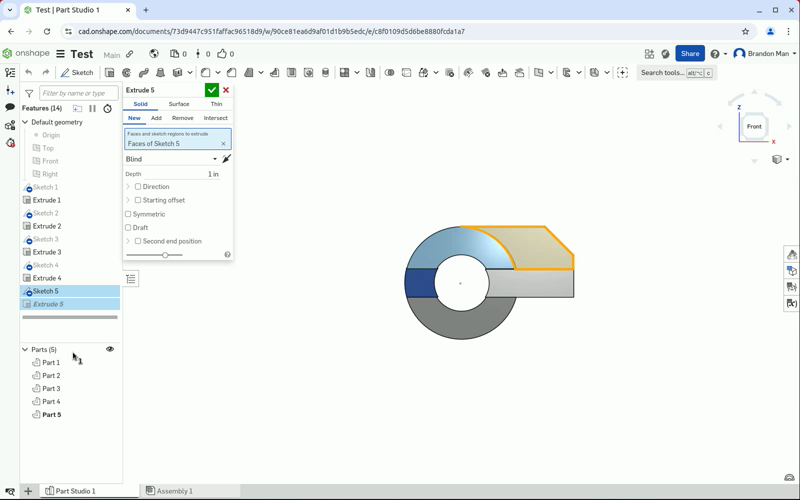
mouse_move(143, 106)
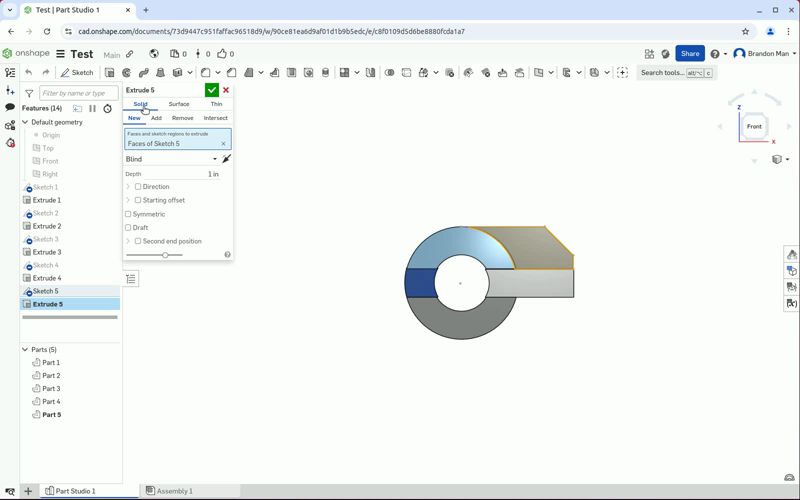
click(143, 106)
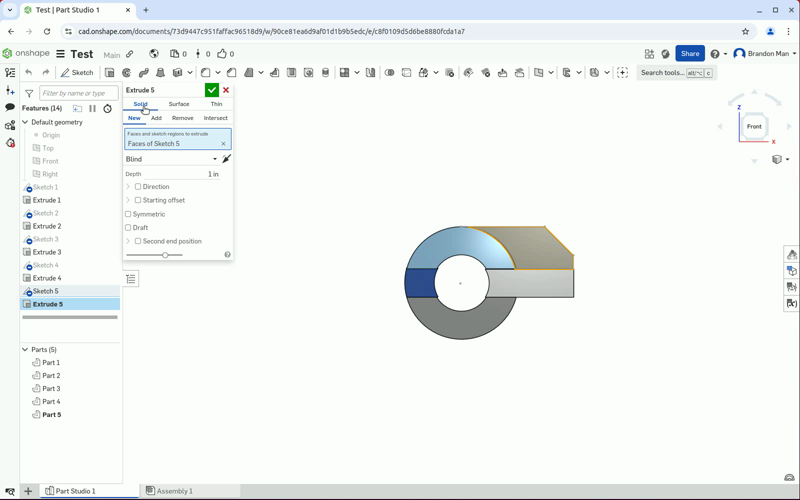
mouse_move(137, 120)
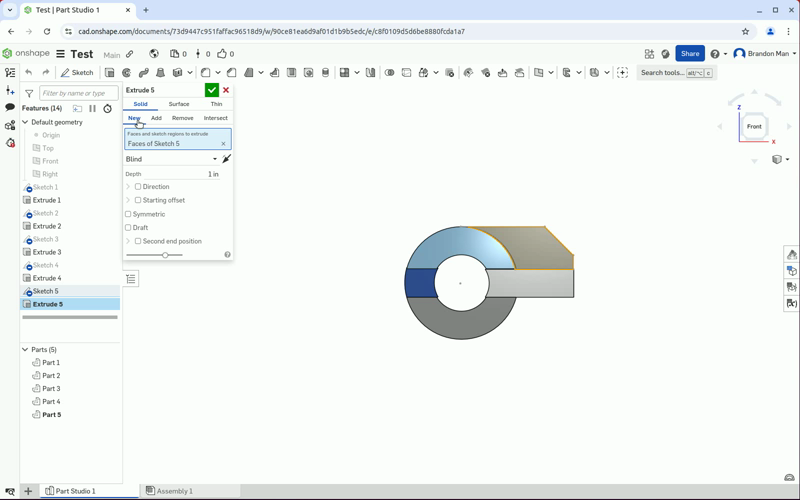
click(137, 120)
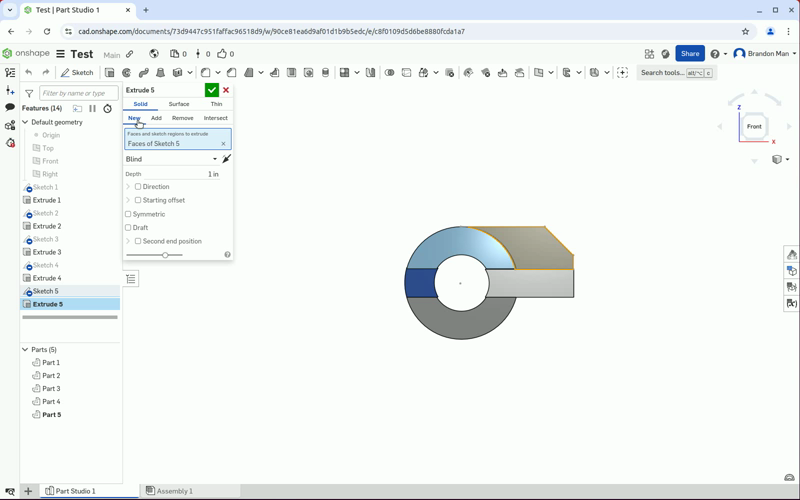
key(tab, 4)
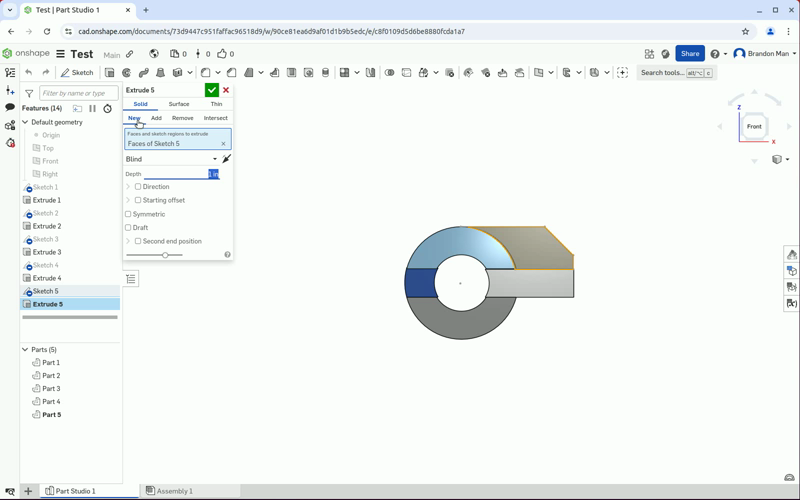
text(17.331)
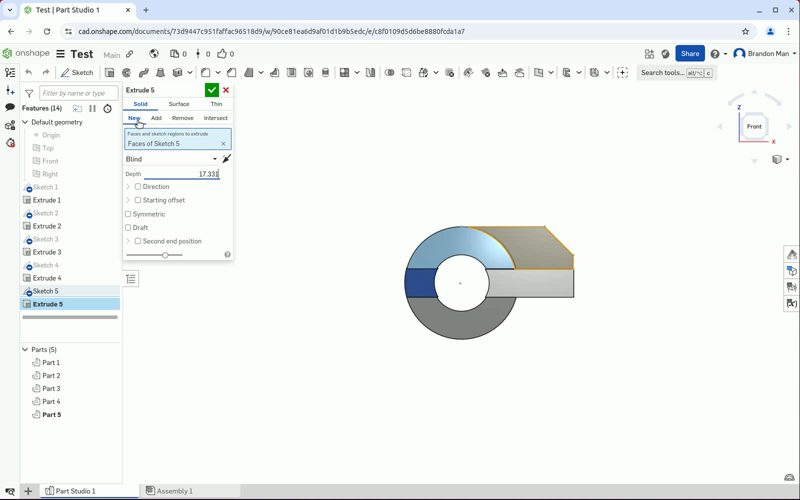
key(enter)
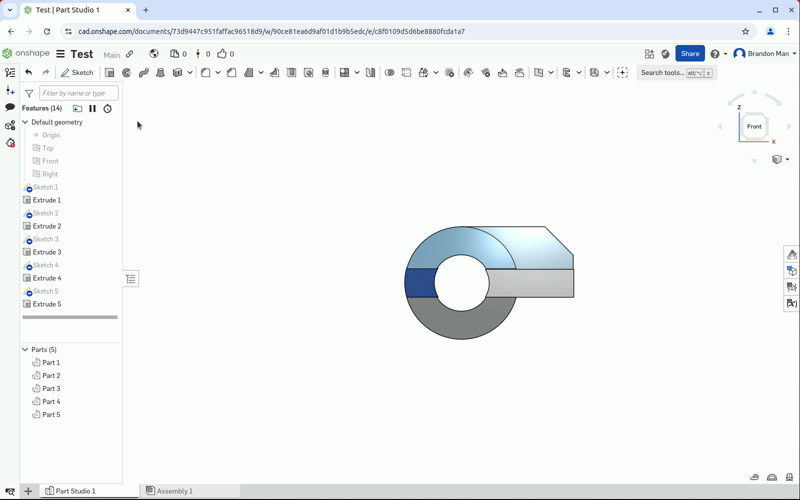
key(shift+h)
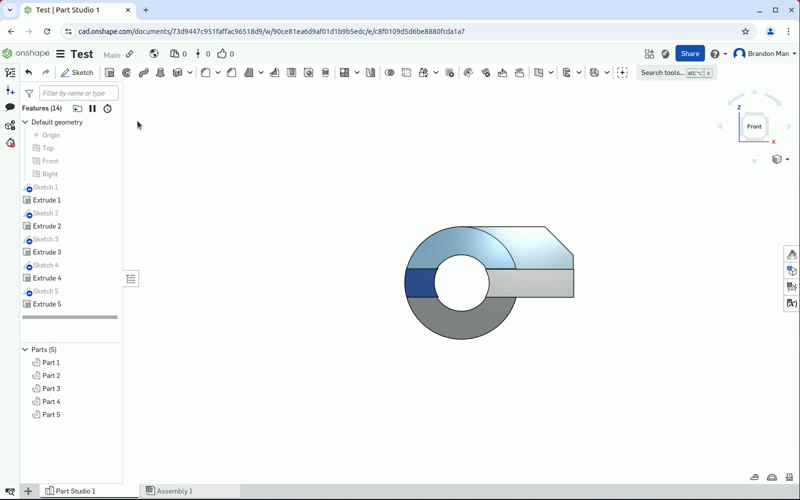
key(shift+h)
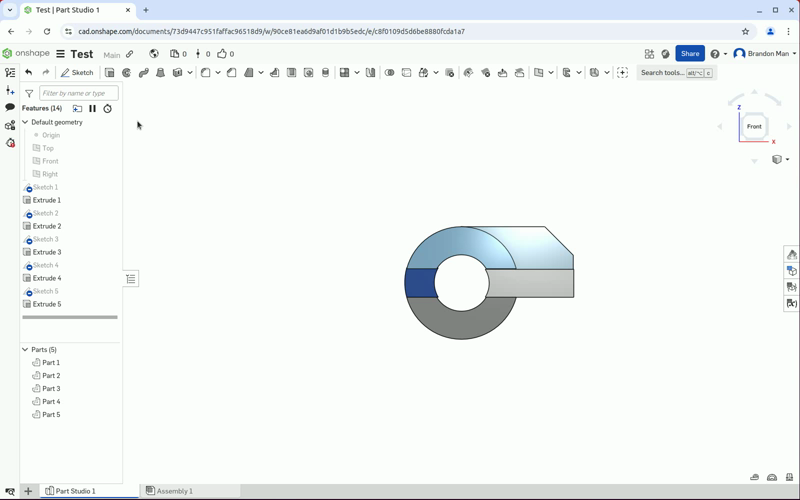
mouse_move(73, 189)
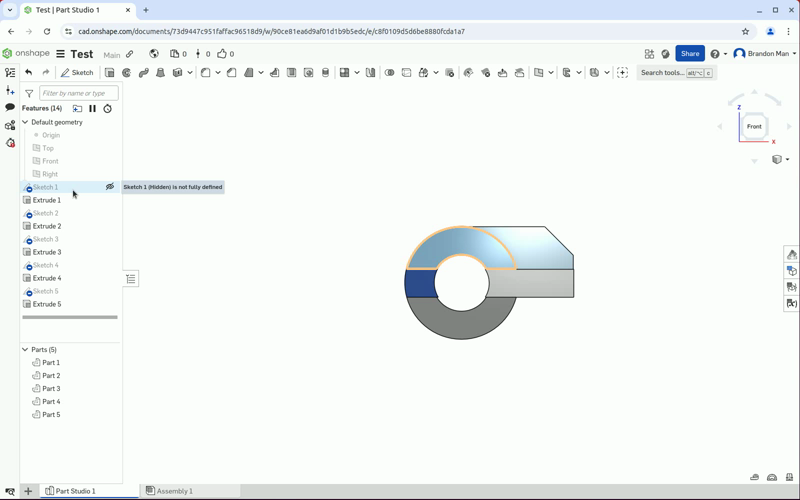
click(73, 189)
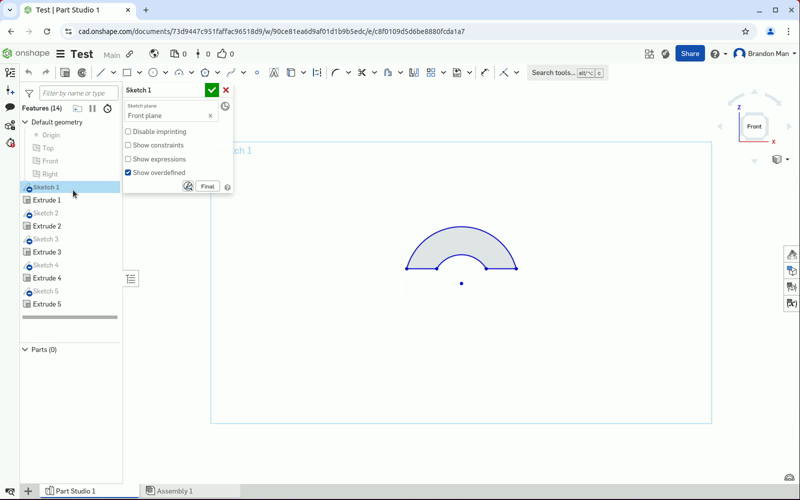
mouse_move(229, 92)
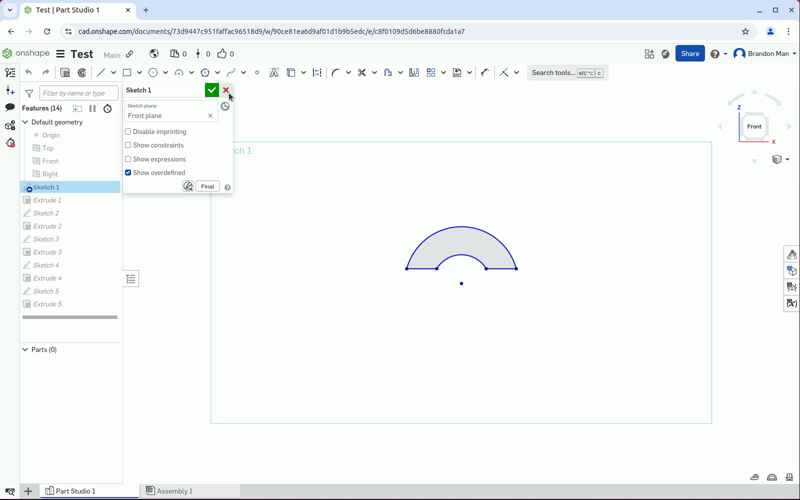
click(229, 92)
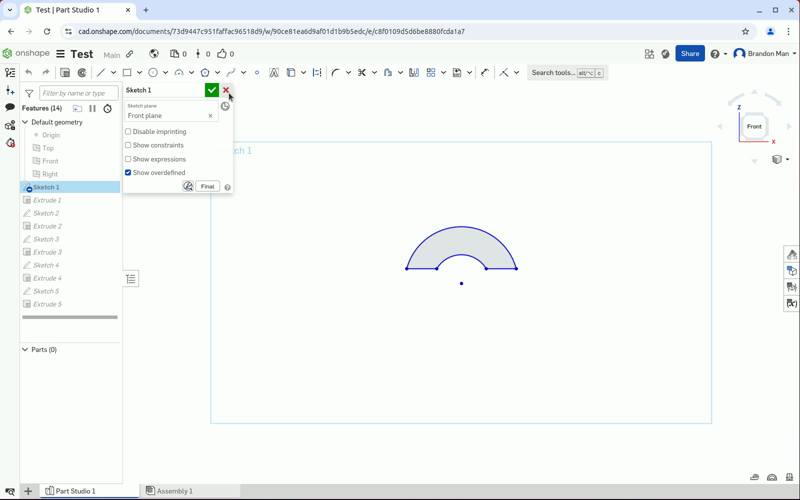
key(shift+s)
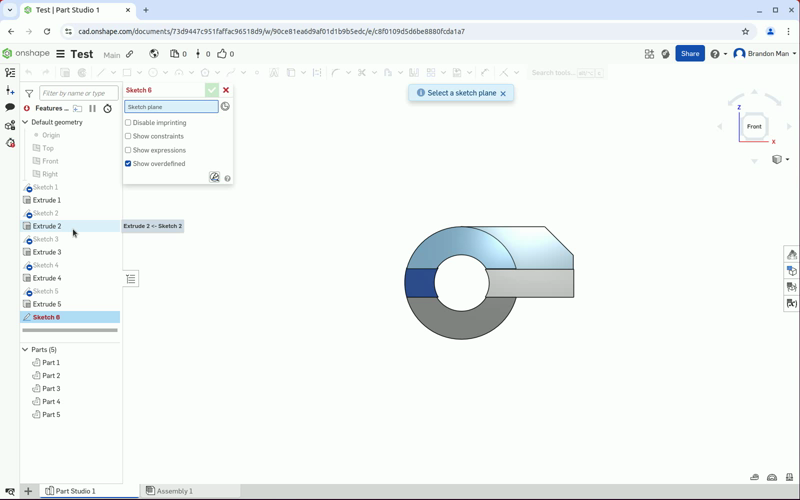
scroll(3)
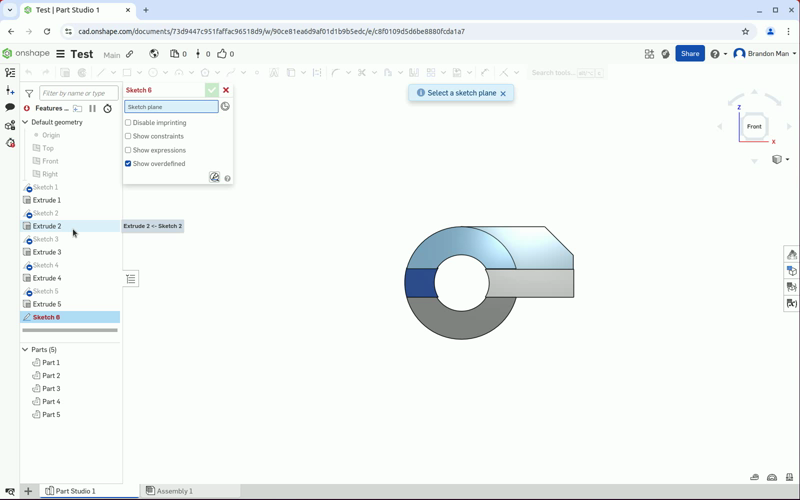
mouse_move(73, 163)
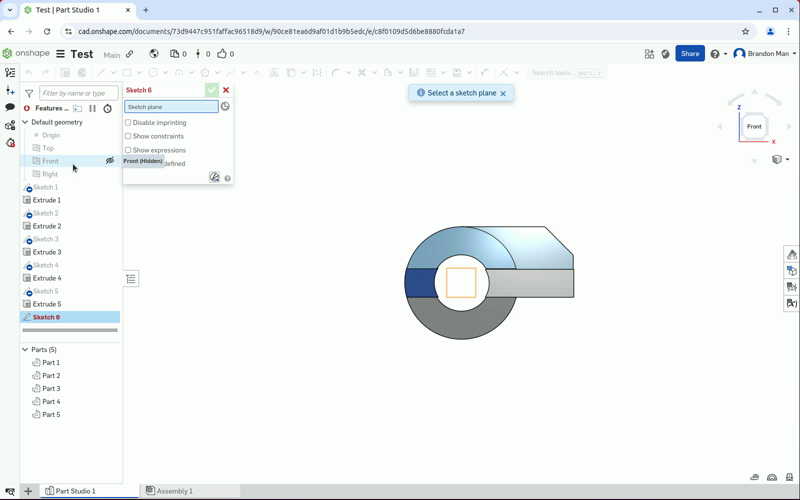
click(73, 163)
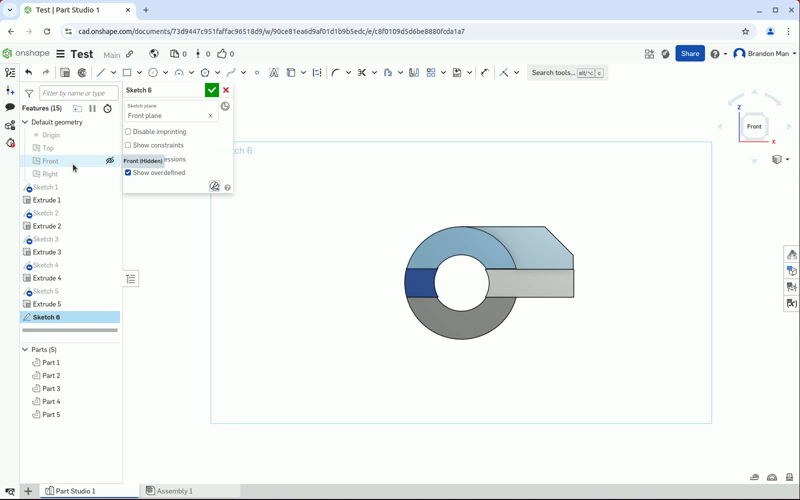
mouse_move(73, 352)
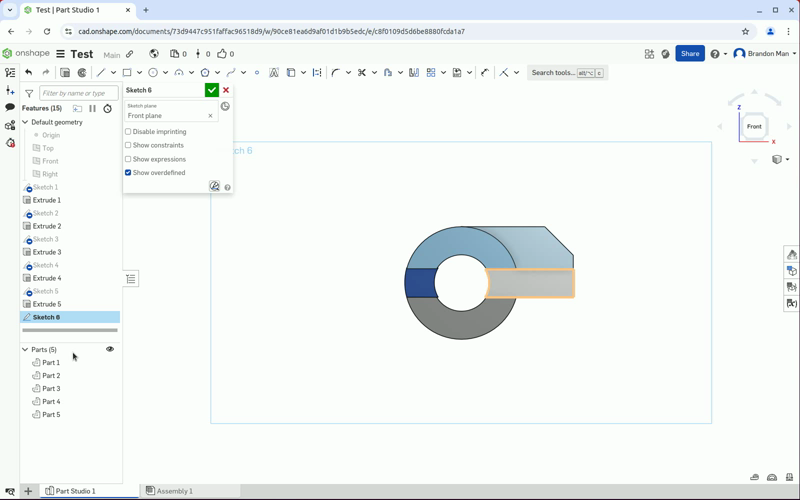
key(y)
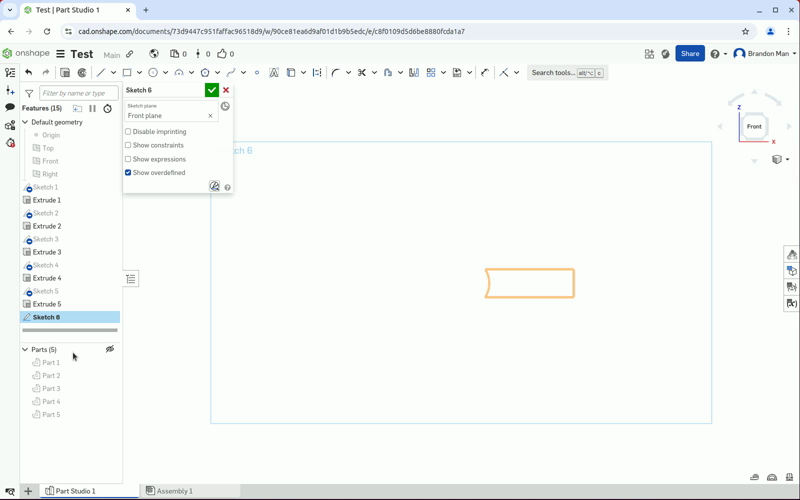
key(l)
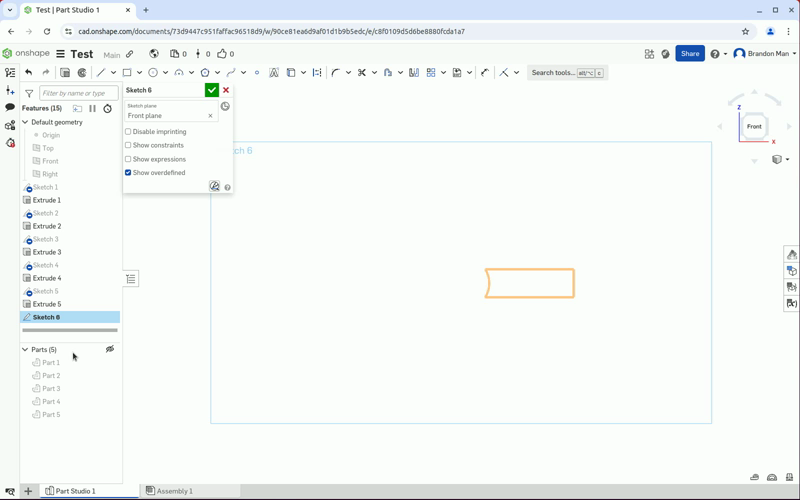
key_down(shift)
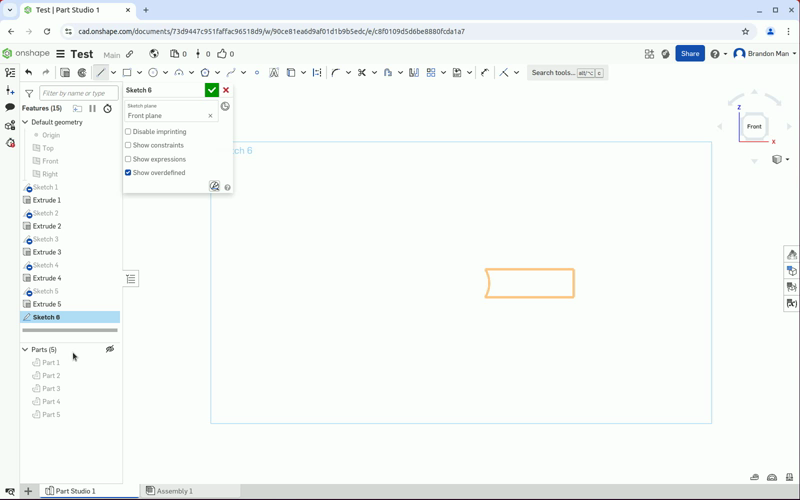
mouse_move(460, 339)
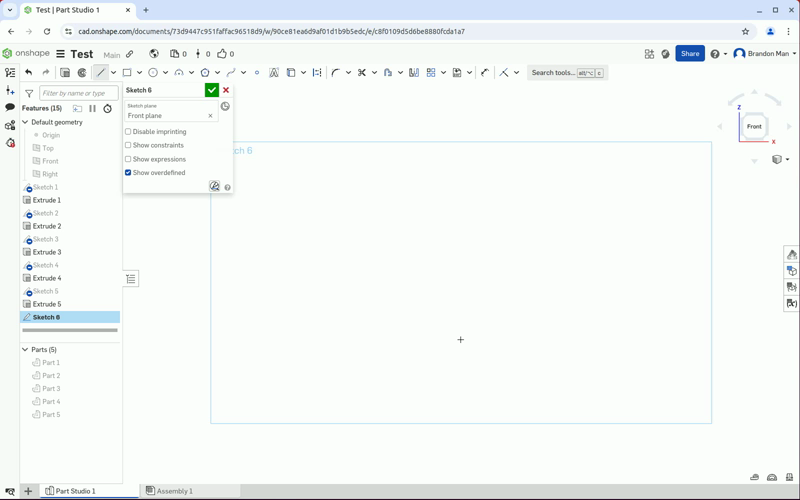
click(460, 339)
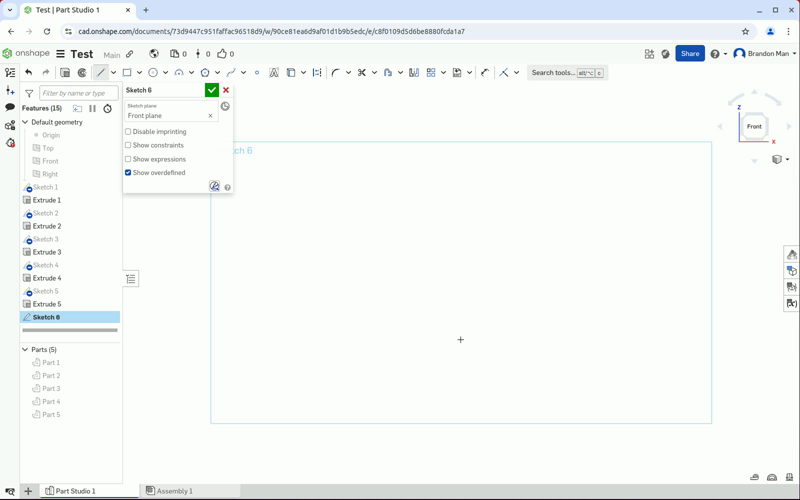
key_up(shift)
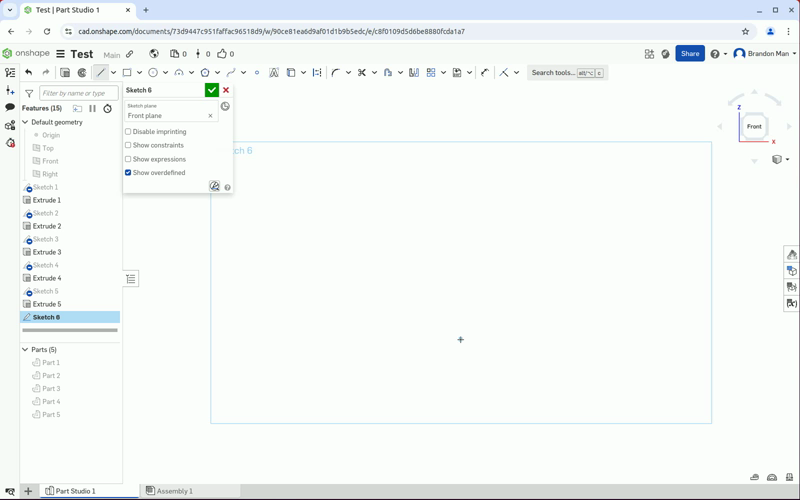
key_down(shift)
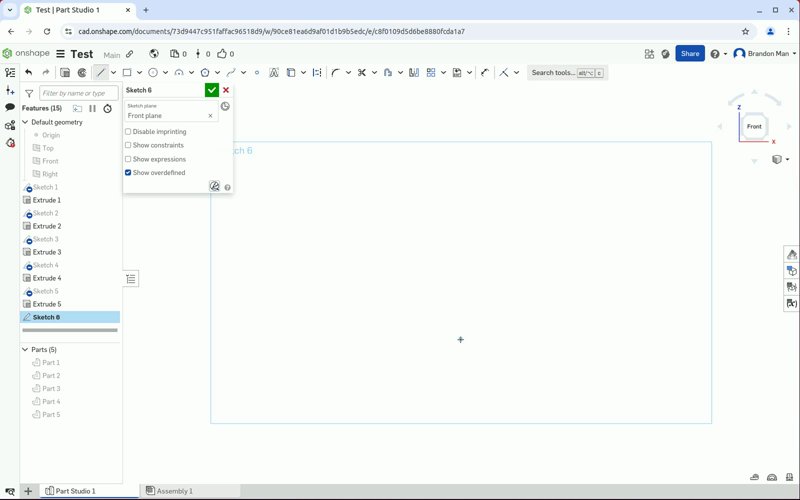
mouse_move(544, 339)
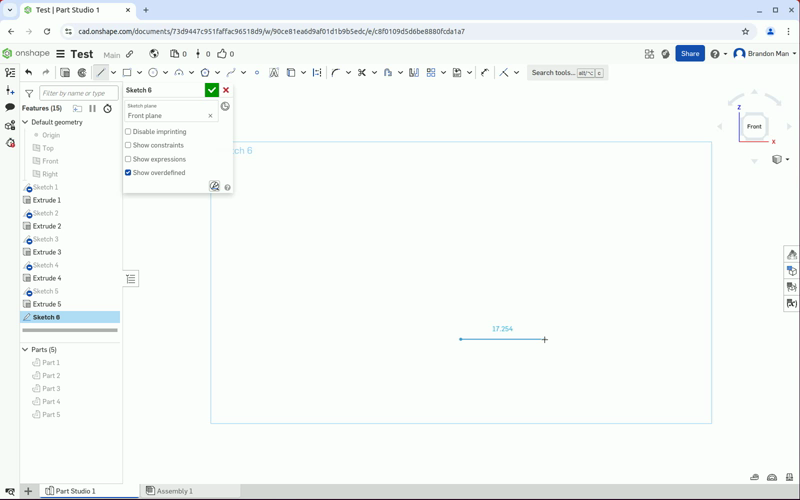
click(544, 339)
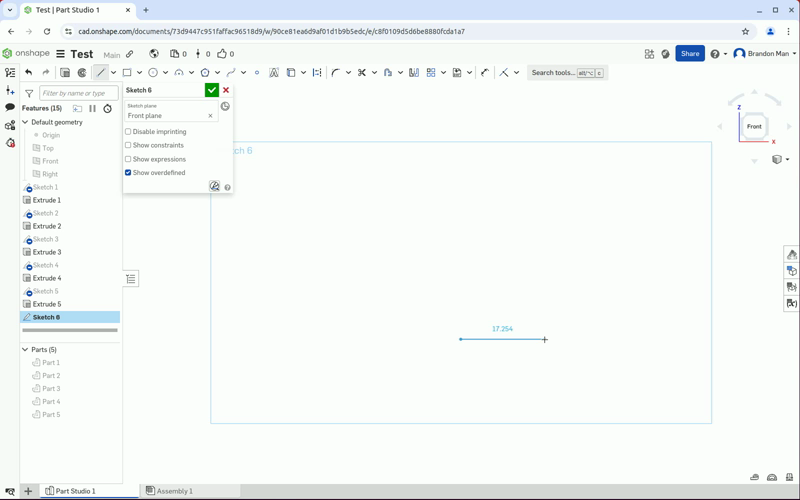
key_up(shift)
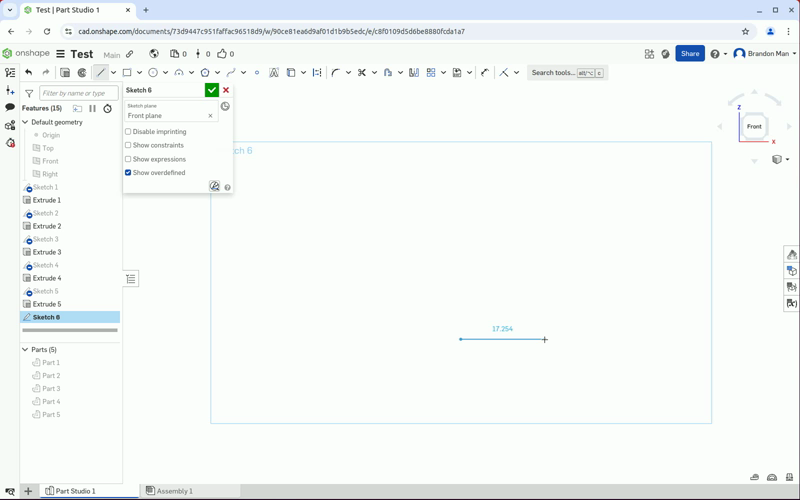
key_down(shift)
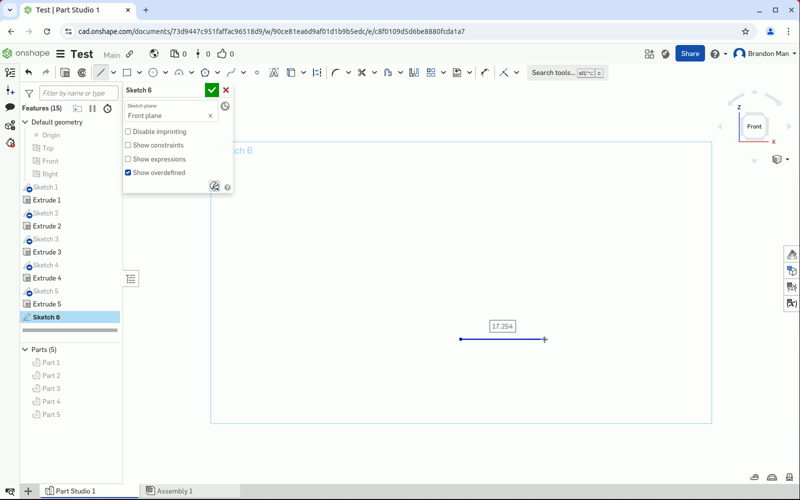
mouse_move(574, 339)
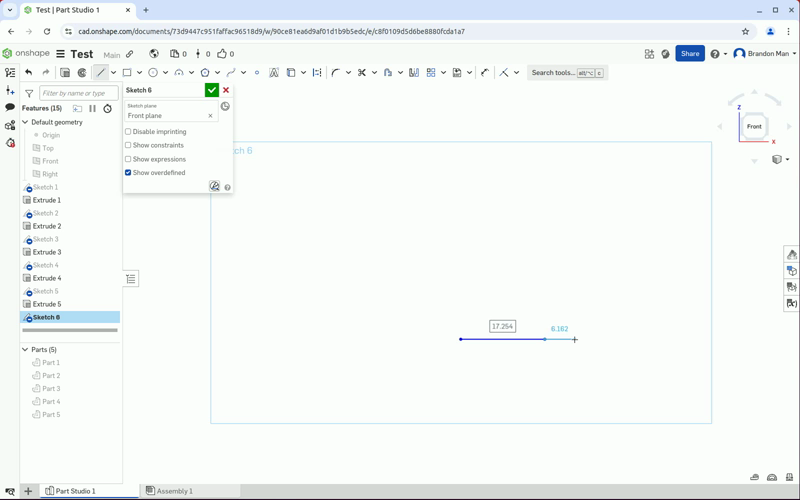
mouse_move(573, 310)
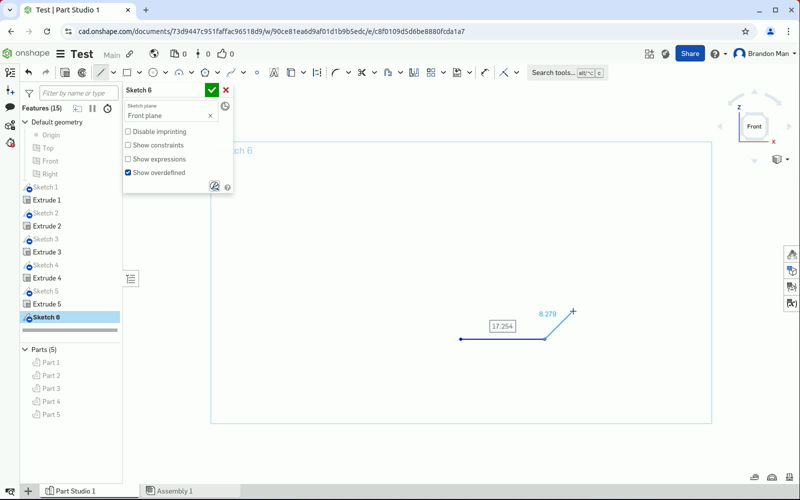
click(573, 310)
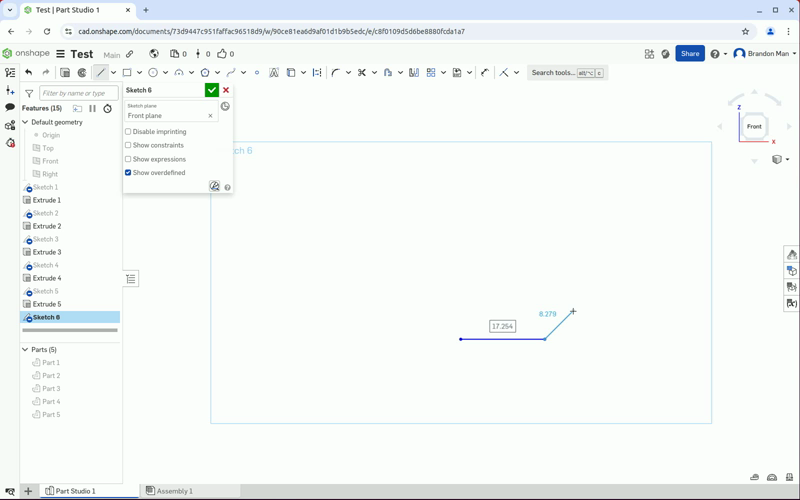
key_up(shift)
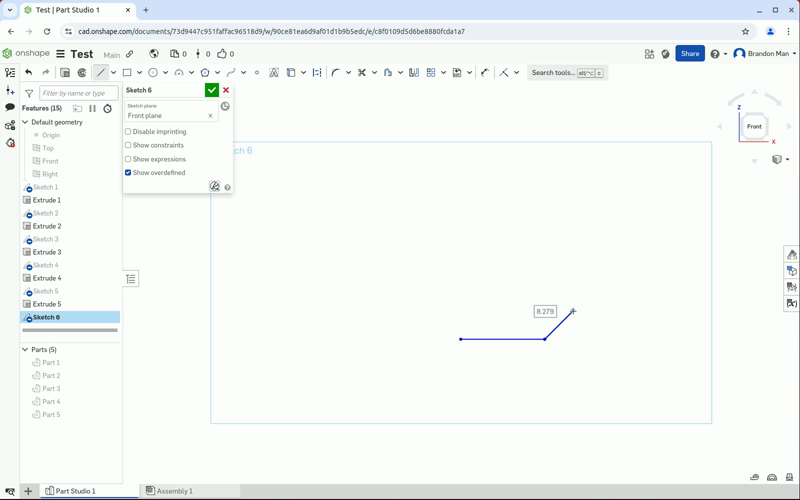
key_down(shift)
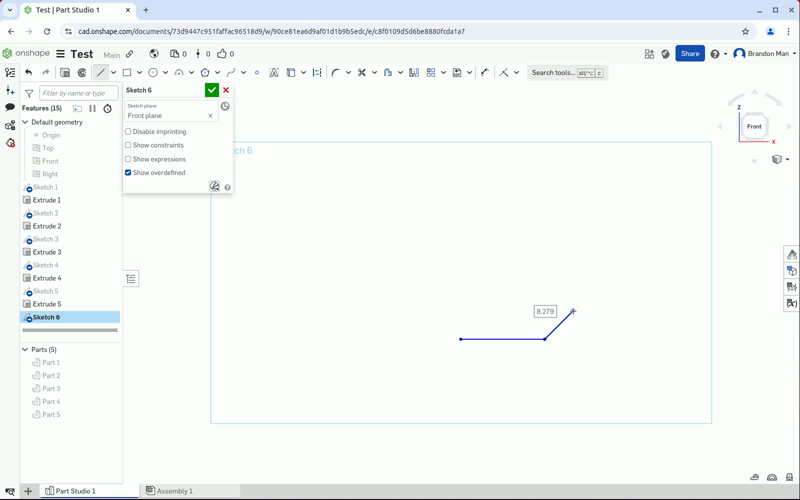
mouse_move(589, 310)
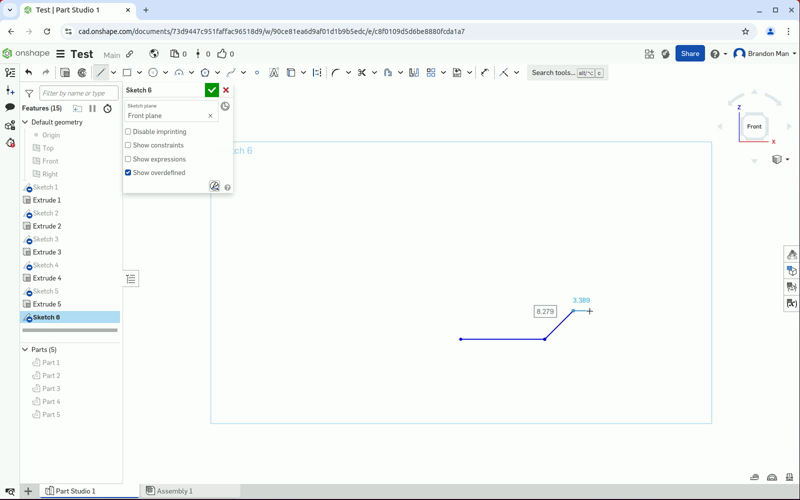
mouse_move(573, 296)
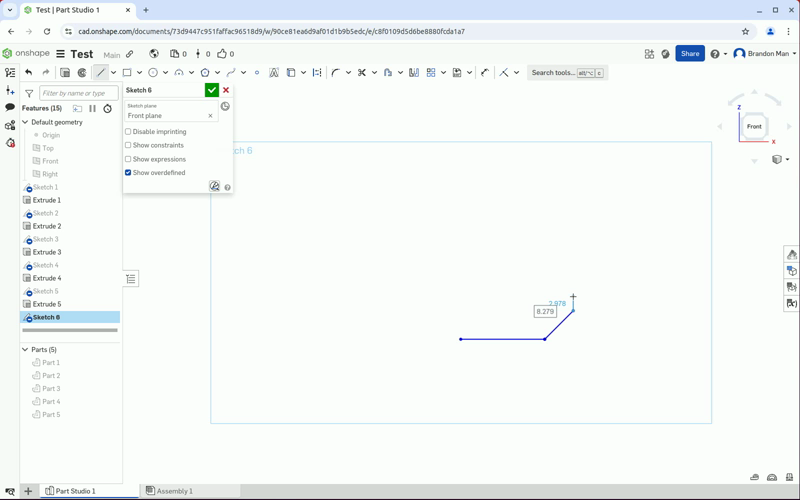
click(573, 296)
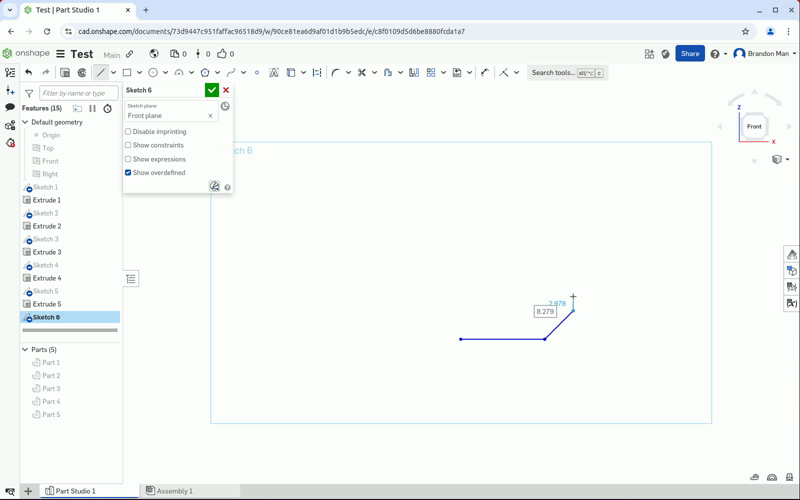
key_up(shift)
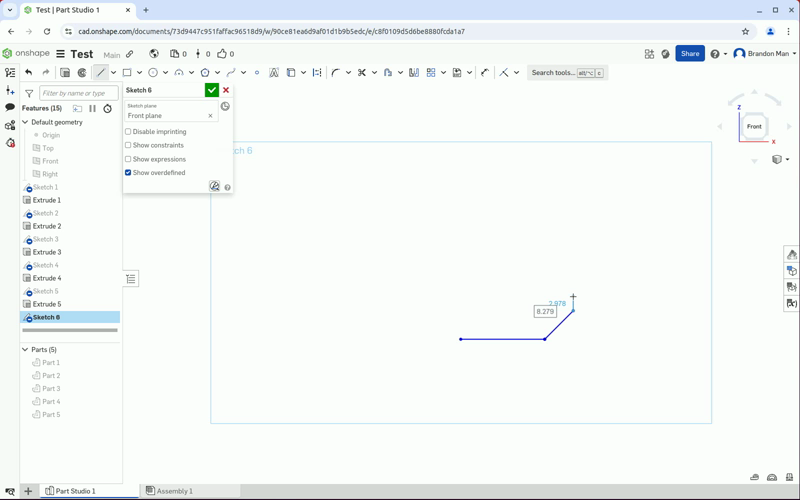
key_down(shift)
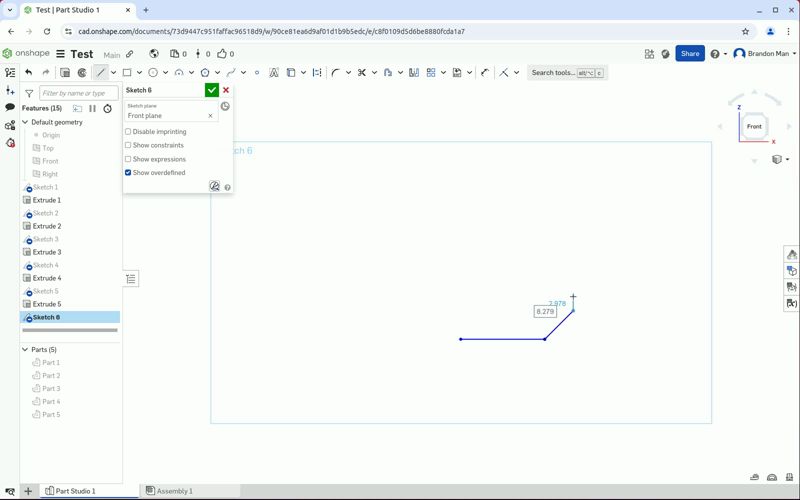
mouse_move(589, 296)
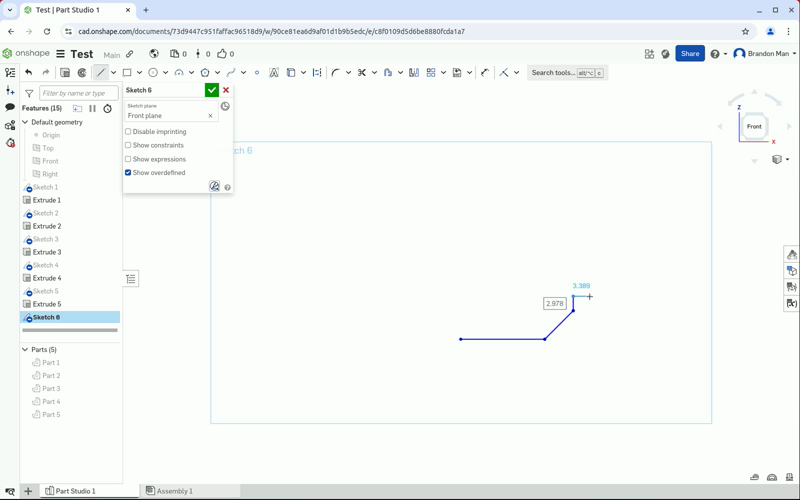
mouse_move(515, 296)
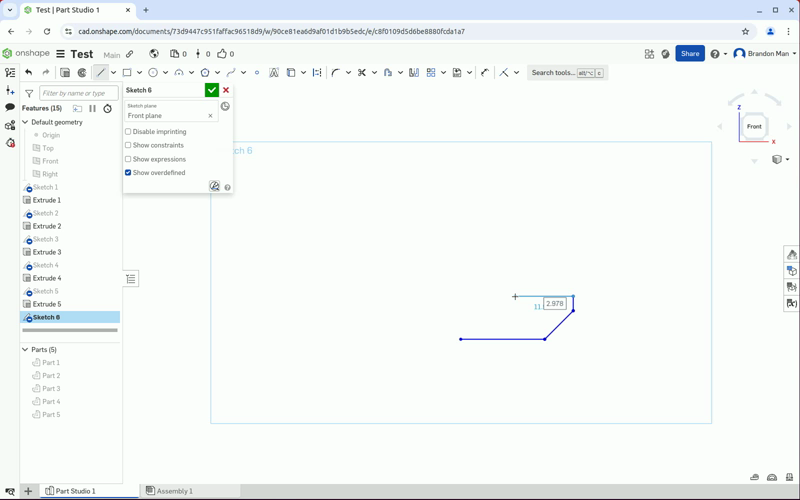
click(515, 296)
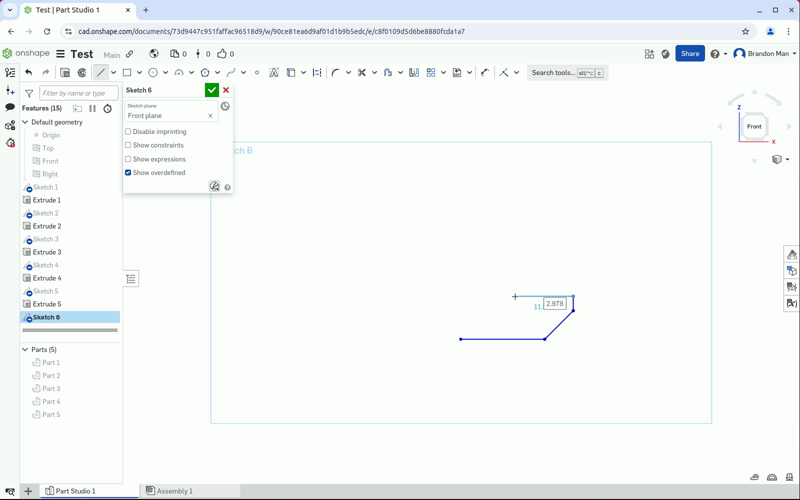
key_up(shift)
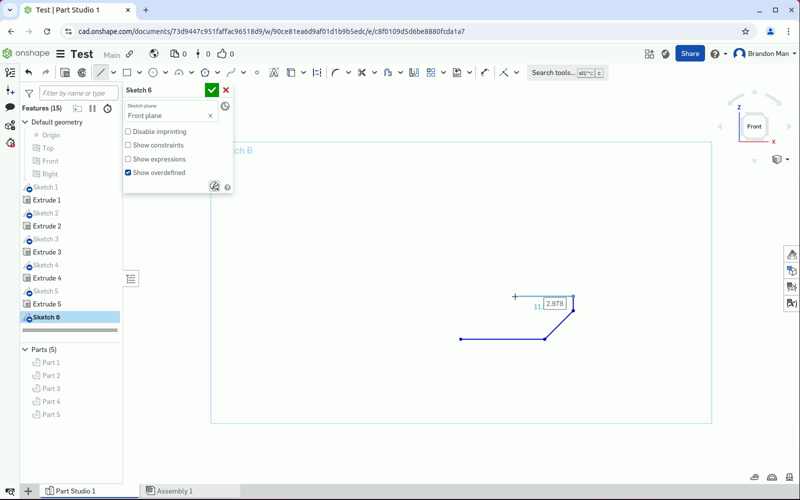
key(esc)
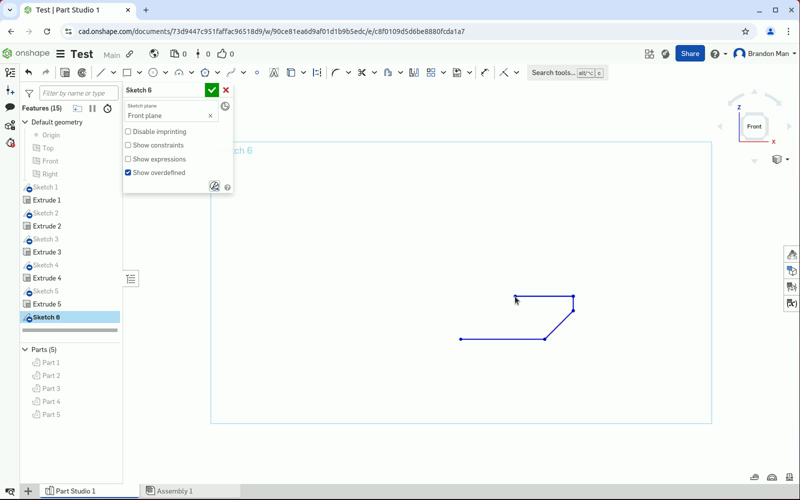
key(a)
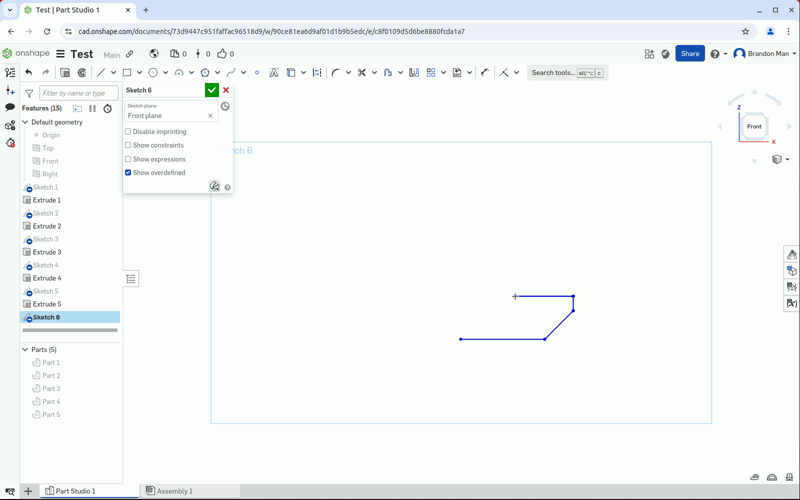
mouse_move(515, 296)
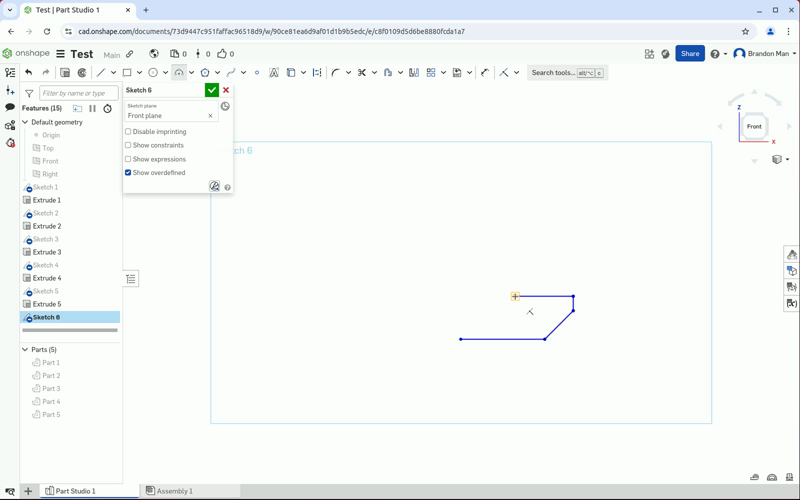
click(515, 296)
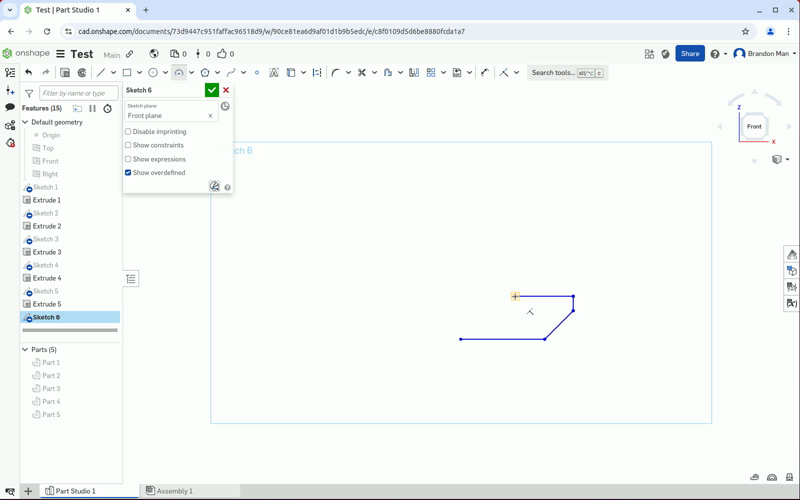
mouse_move(460, 339)
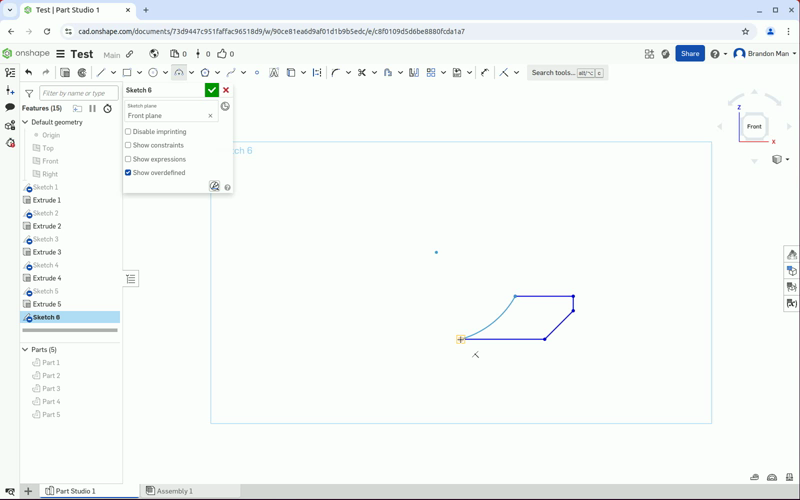
click(460, 339)
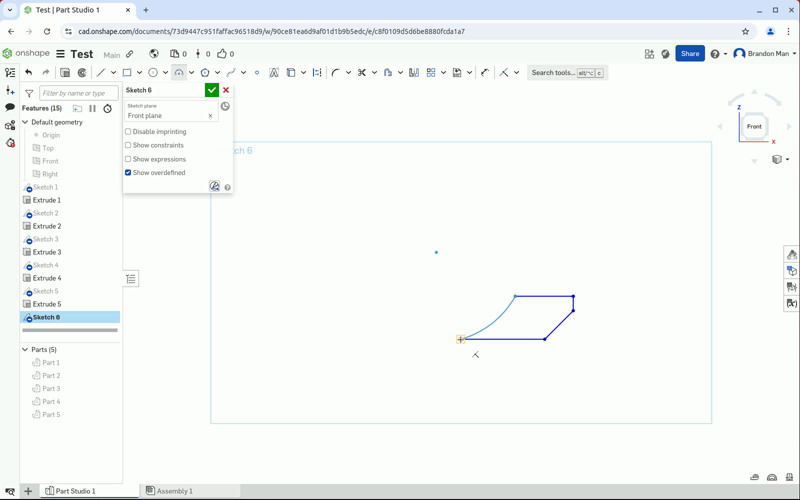
key_down(shift)
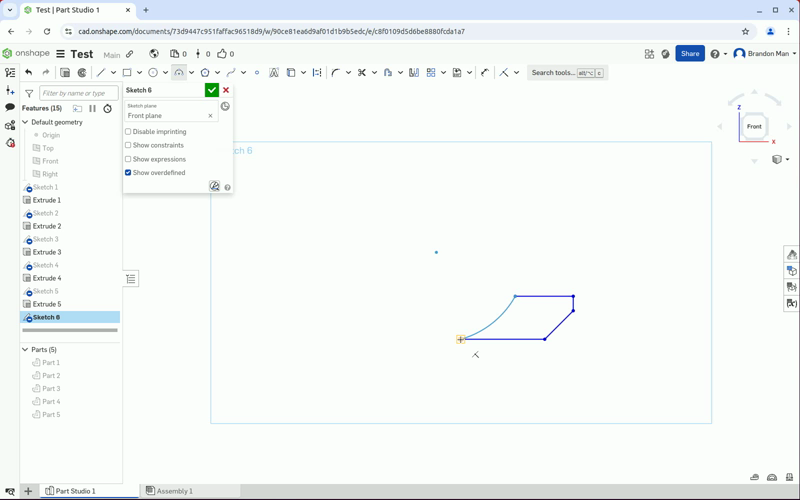
mouse_move(495, 327)
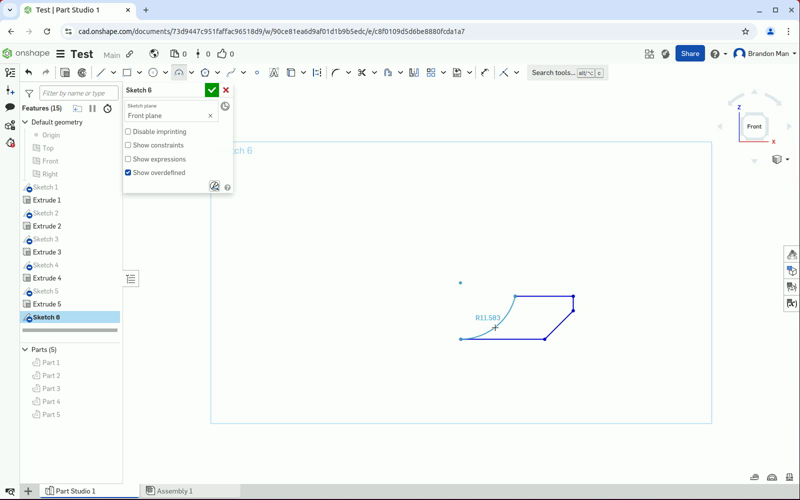
click(495, 327)
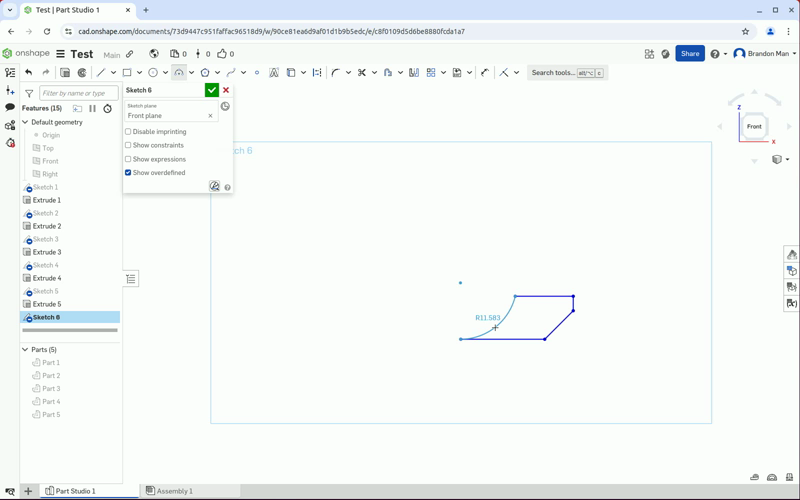
key_up(shift)
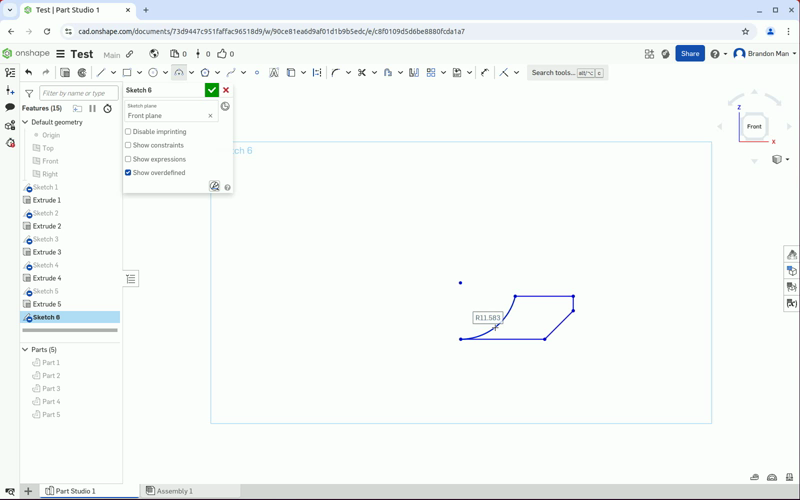
key(esc)
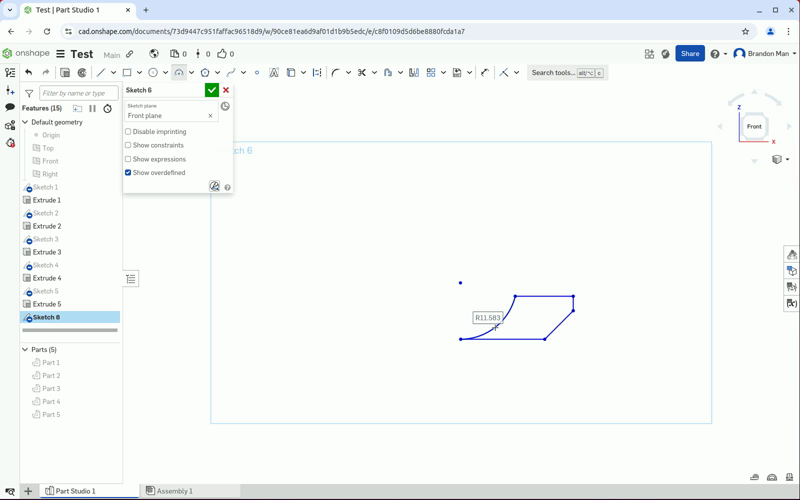
mouse_move(523, 336)
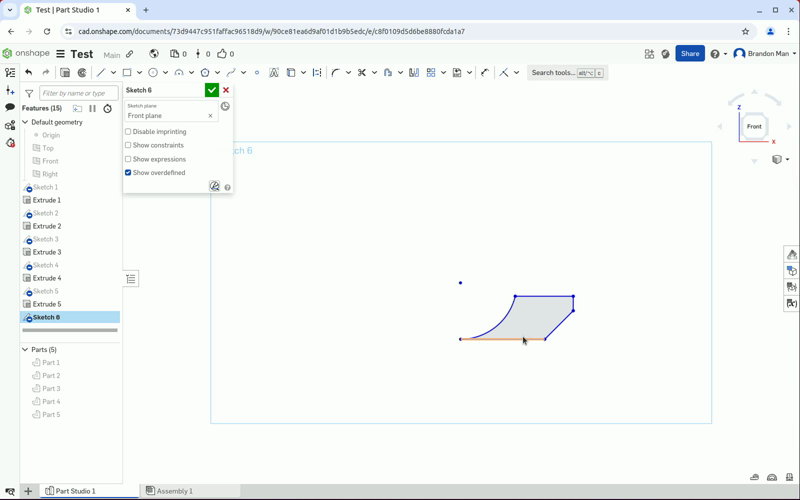
click(523, 336)
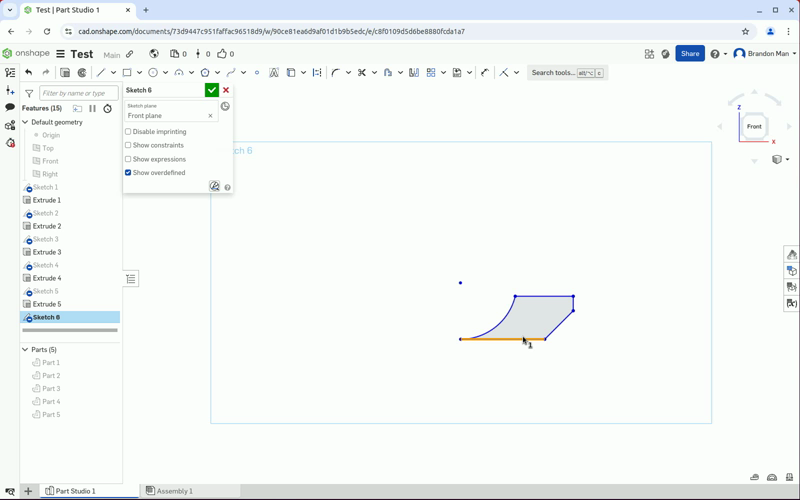
mouse_move(73, 352)
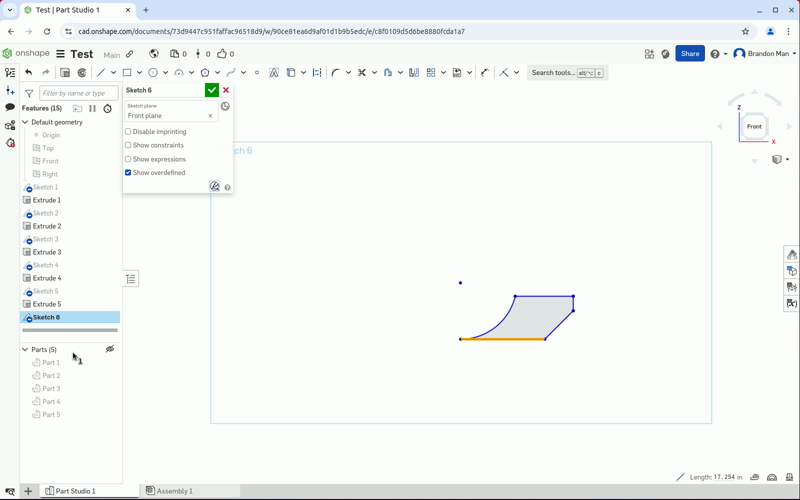
key(shift+y)
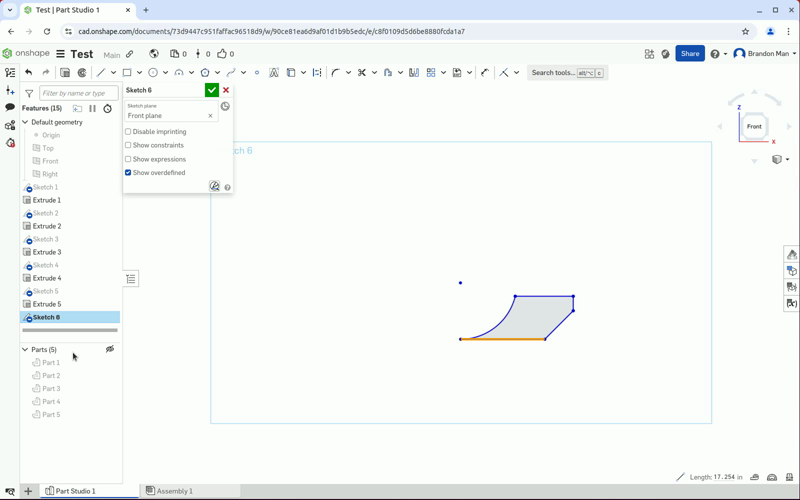
key(shift+e)
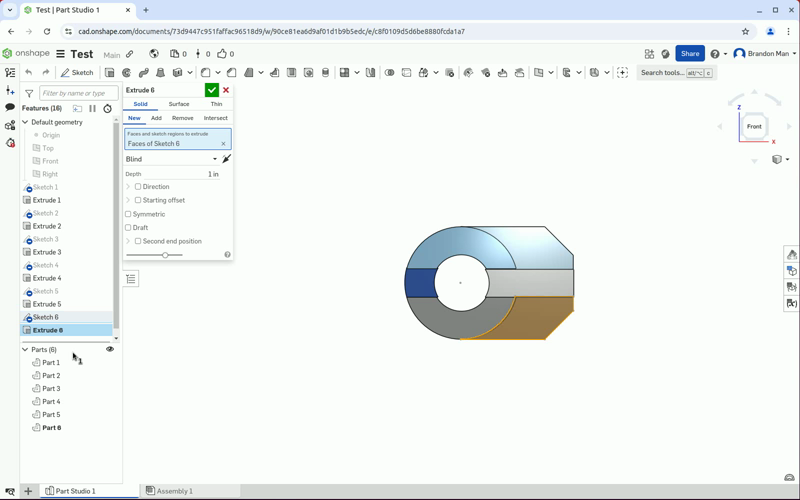
mouse_move(143, 106)
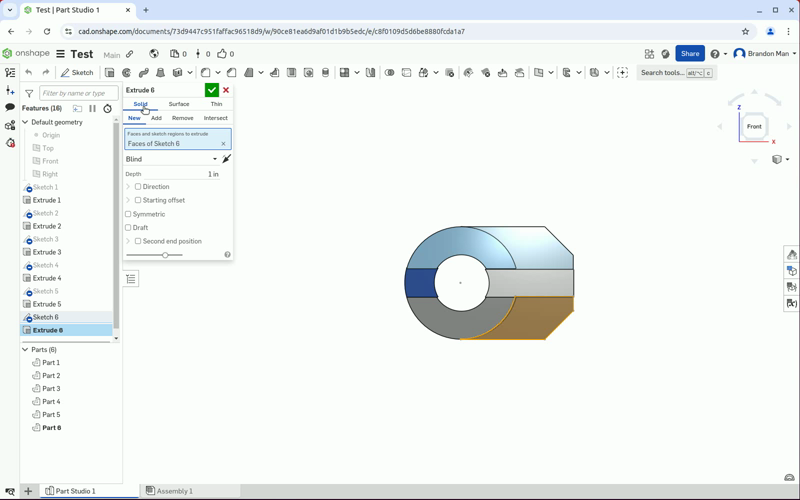
click(143, 106)
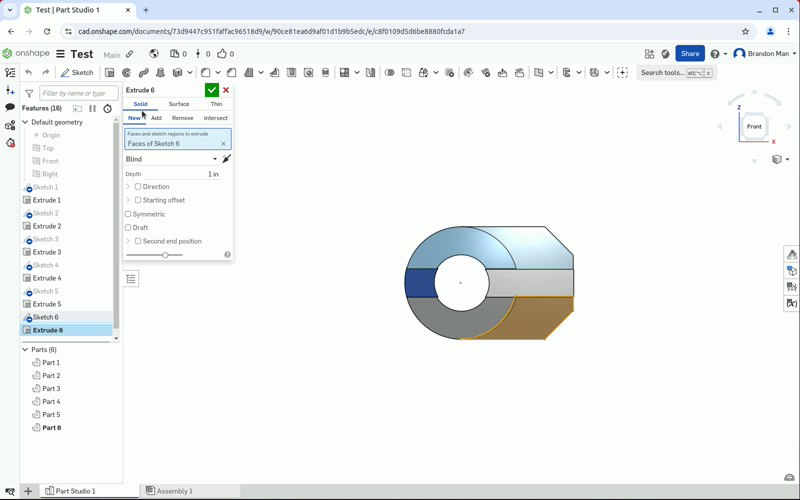
mouse_move(137, 120)
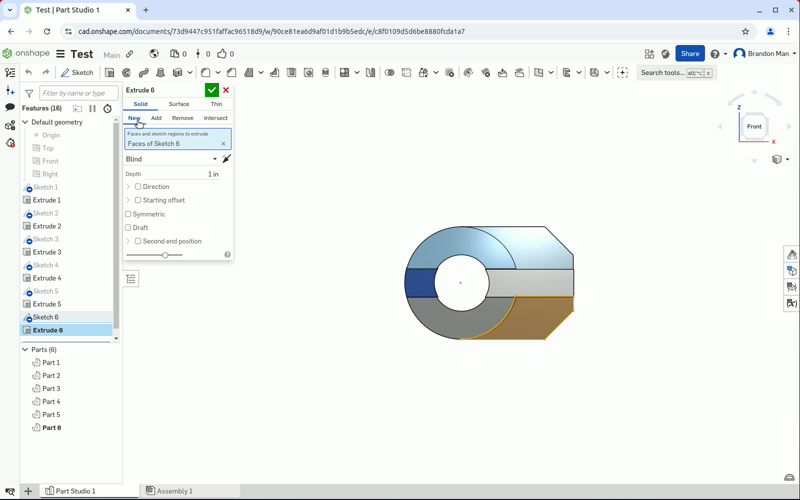
click(137, 120)
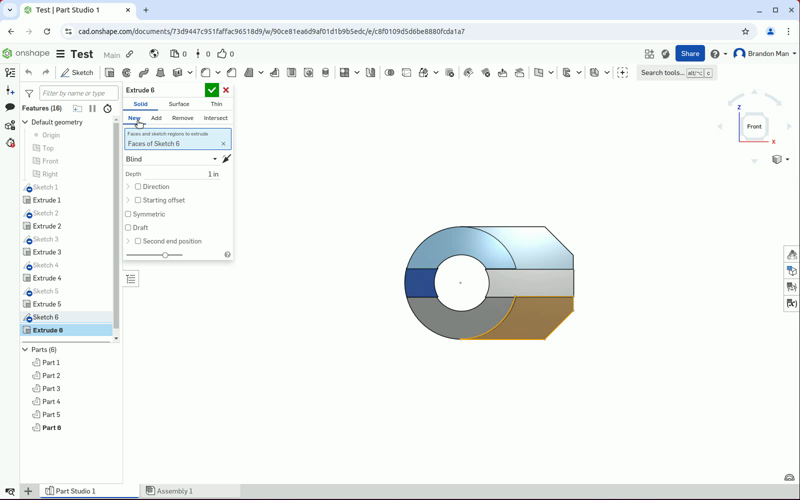
key(tab, 4)
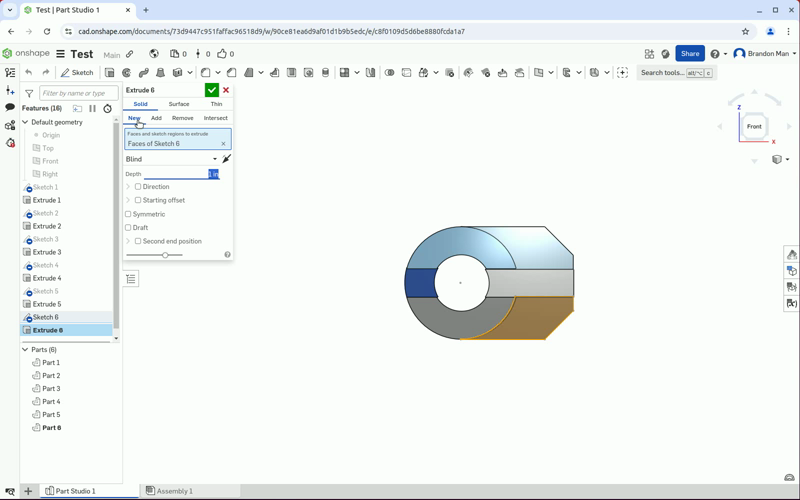
text(17.331)
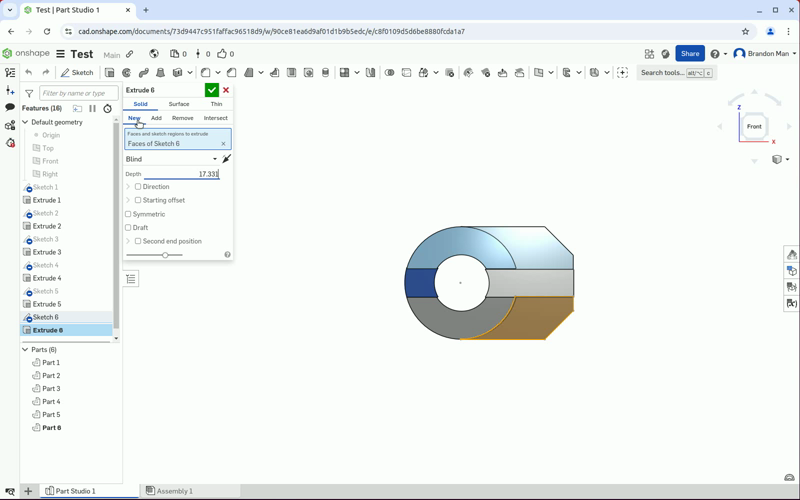
key(enter)
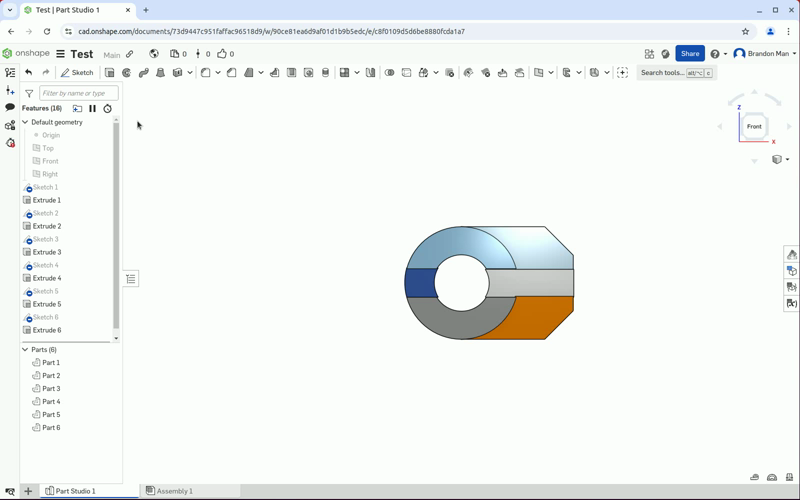
key(shift+h)
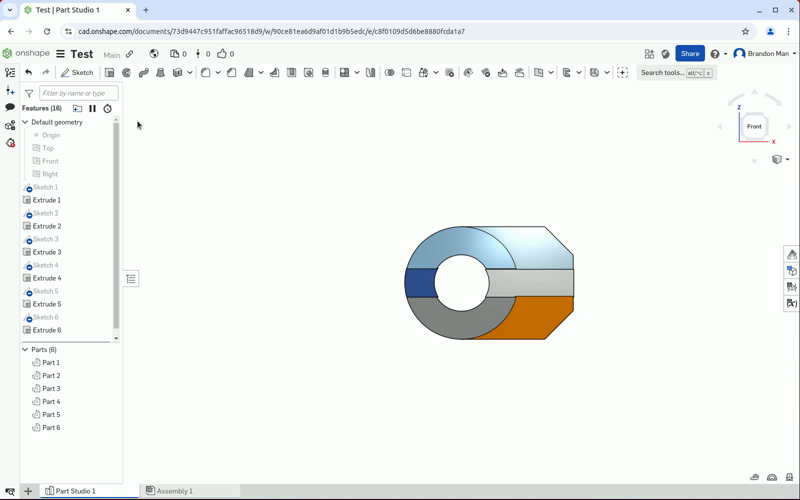
key(shift+h)
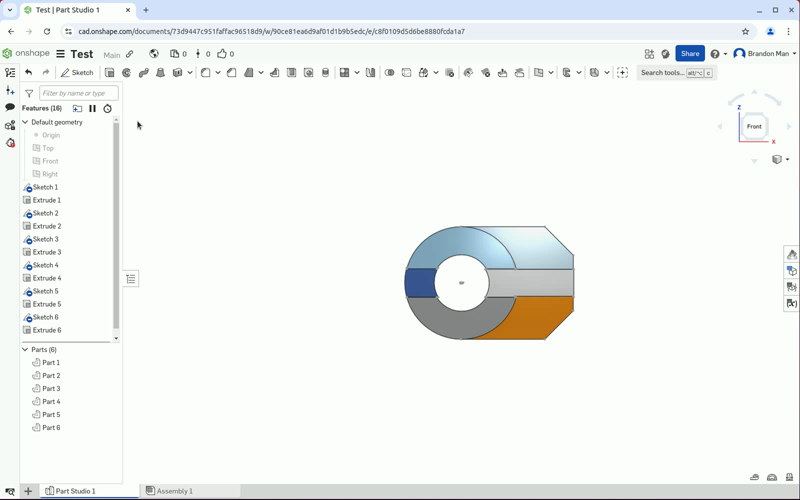
key(shift+7)
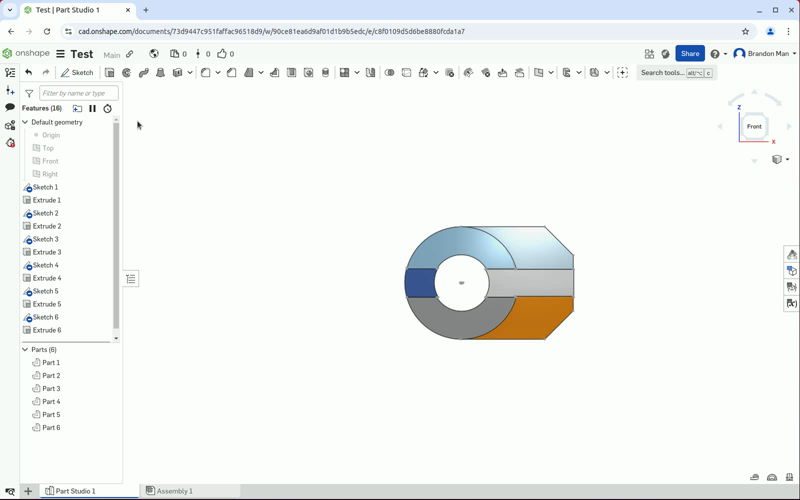
key(left, 2)
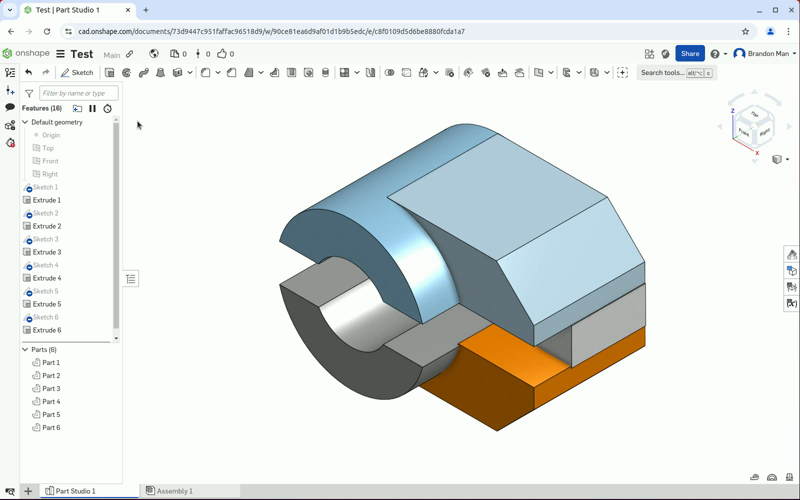
key(down, 2)
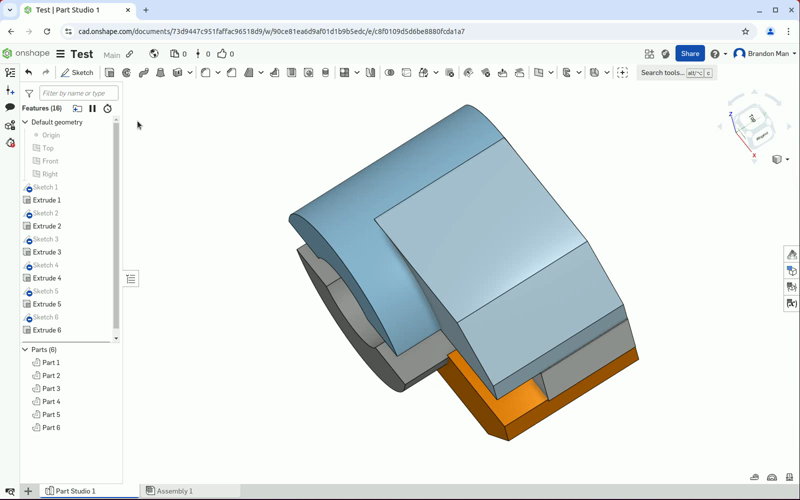
key(up, 2)
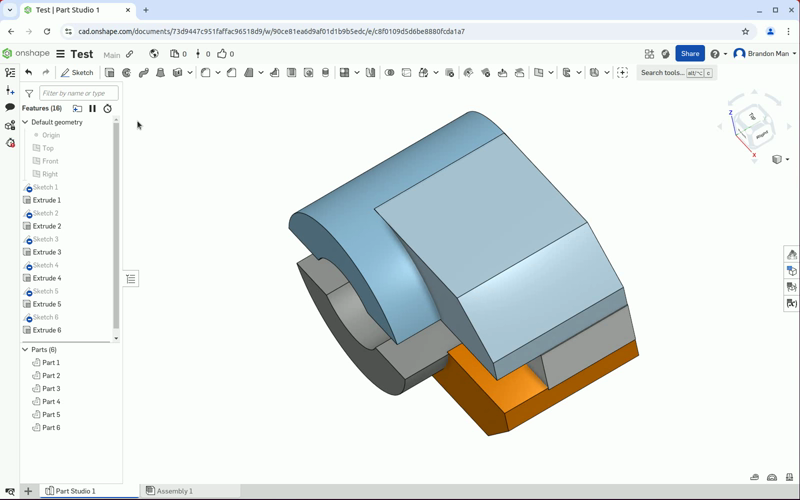
key(right, 2)
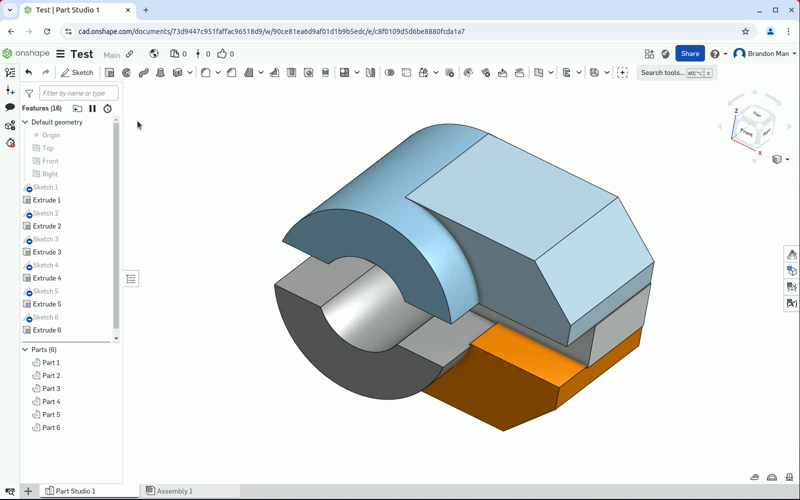
mouse_move(69, 189)
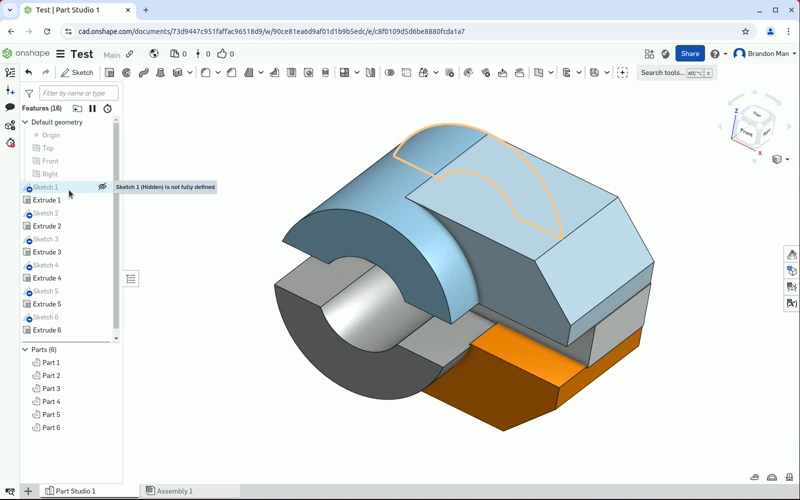
click(69, 189)